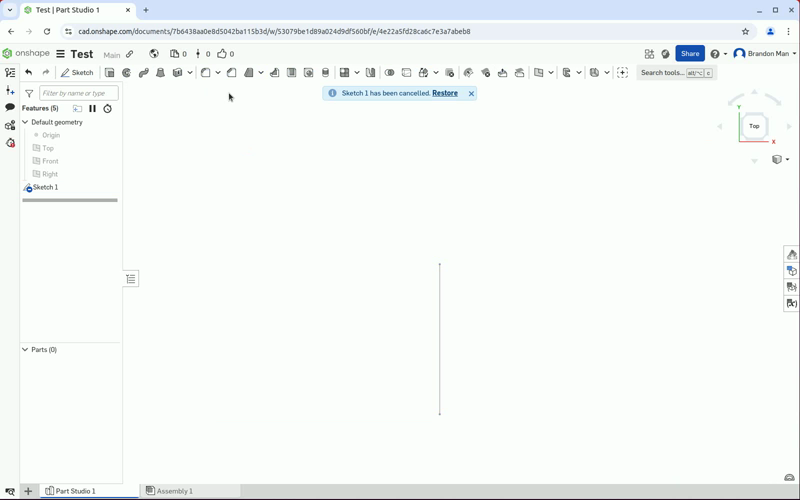
key(shift+h)
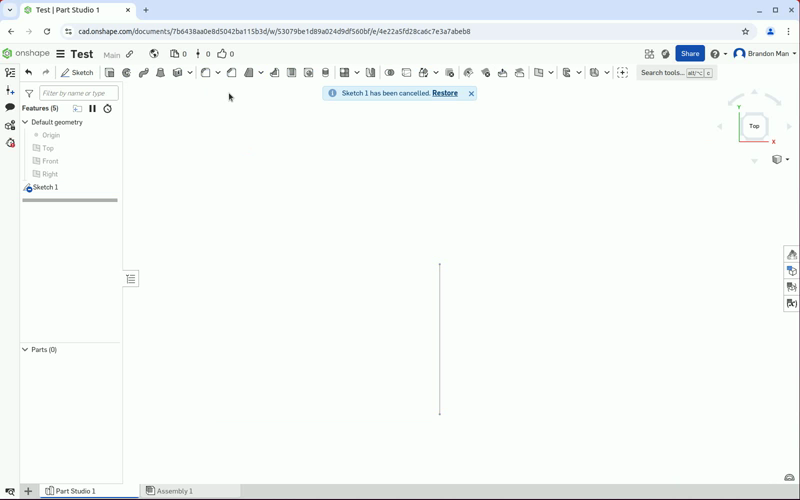
key(shift+s)
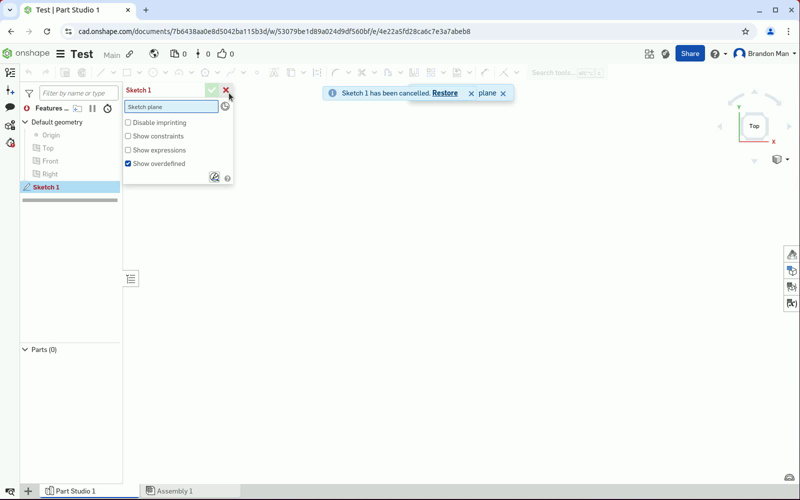
mouse_move(73, 150)
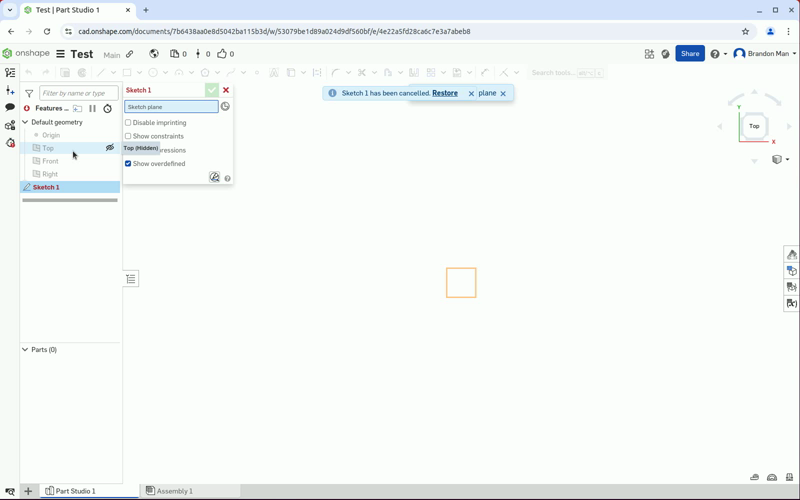
click(73, 150)
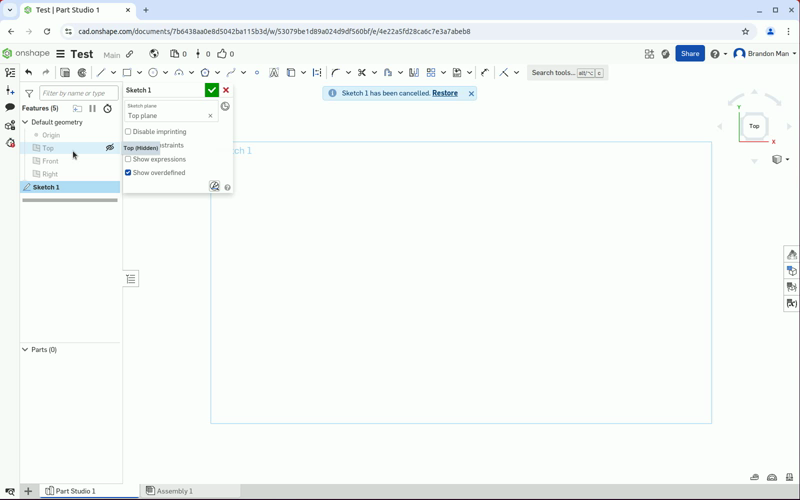
mouse_move(73, 352)
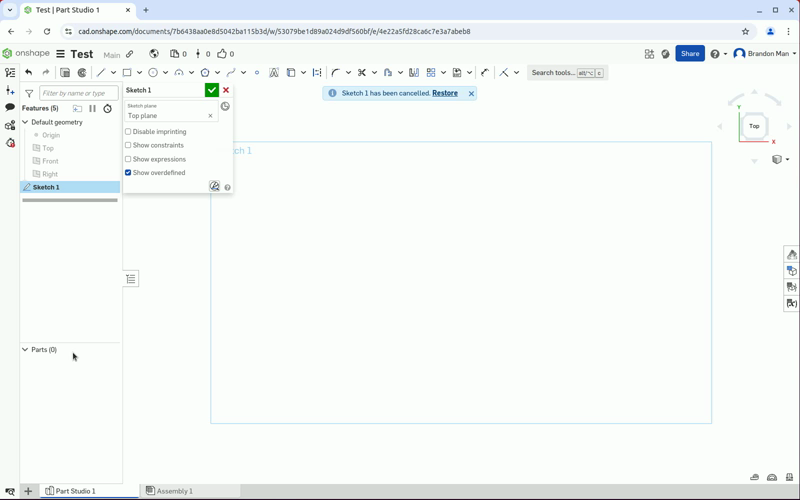
key(y)
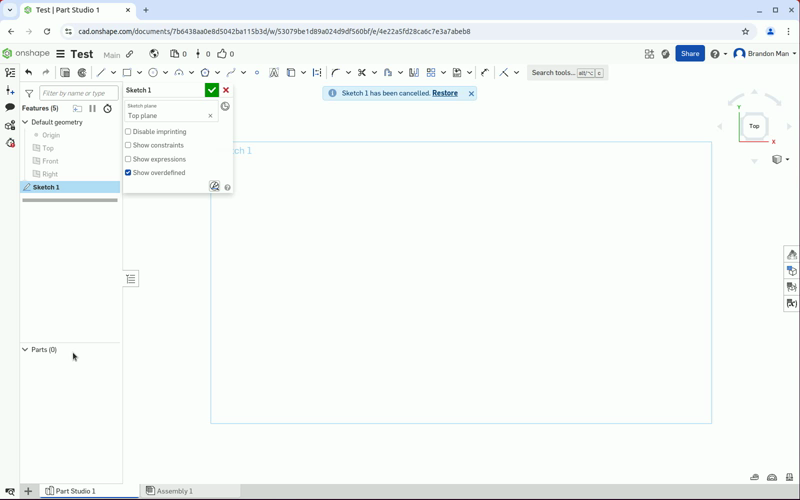
key(a)
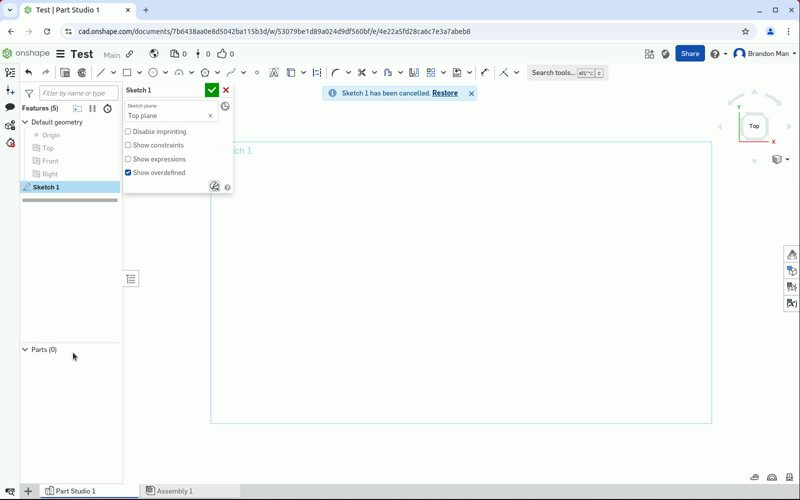
key_down(shift)
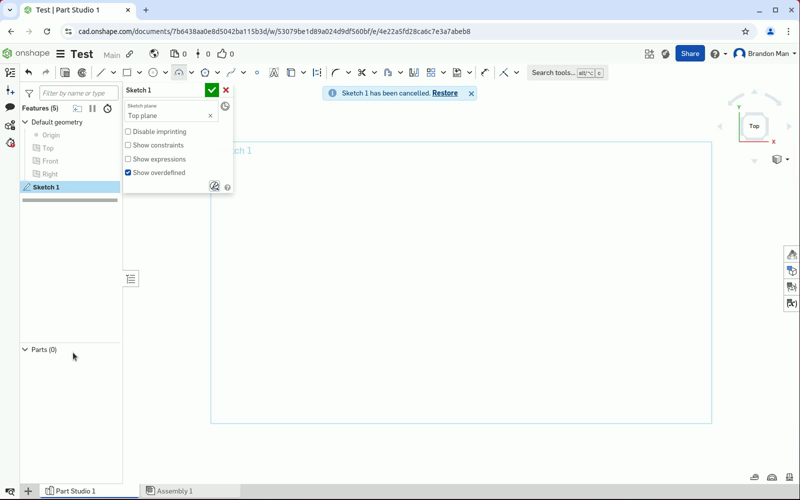
mouse_move(457, 284)
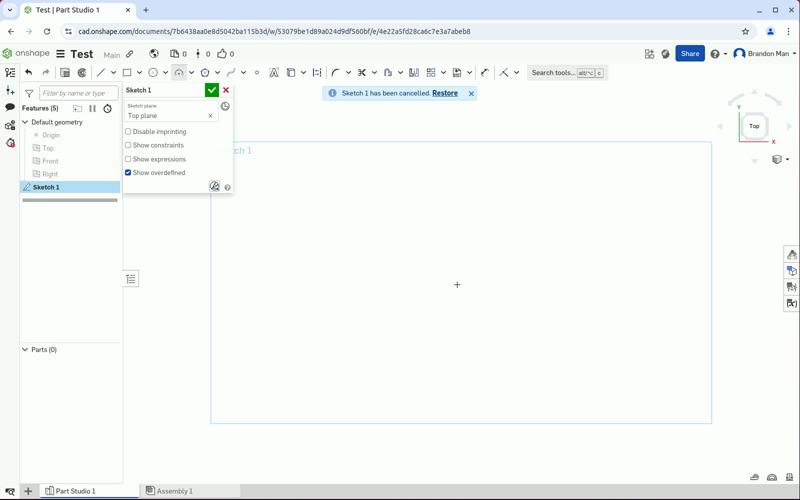
click(457, 284)
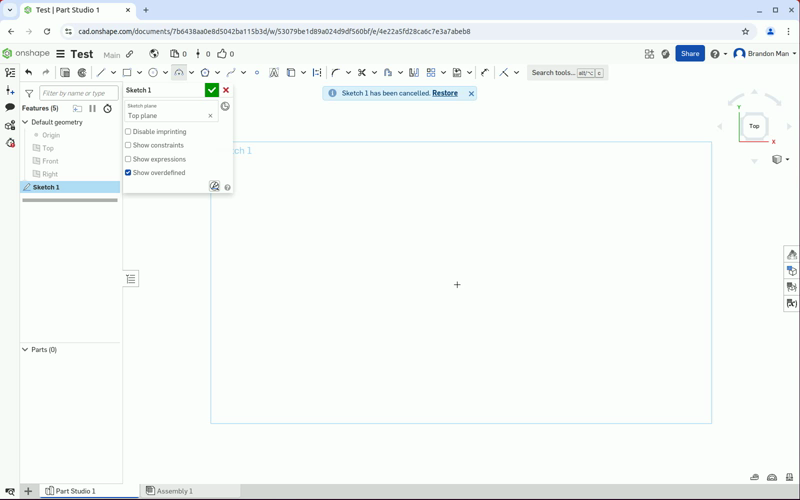
key_up(shift)
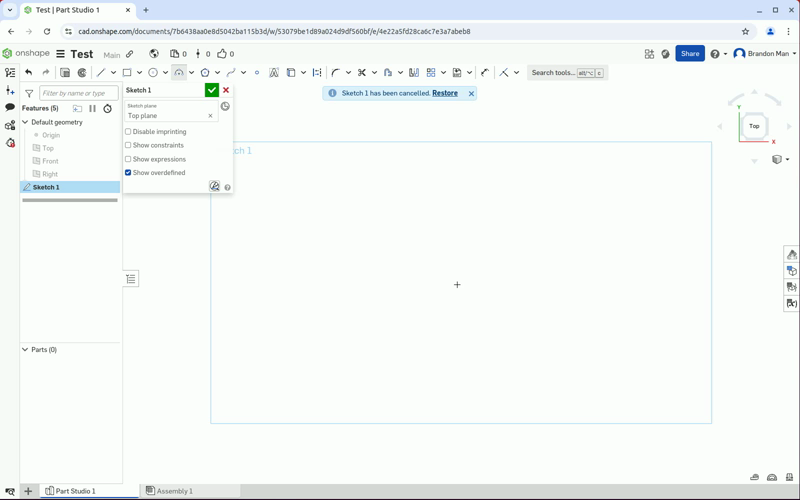
key_down(shift)
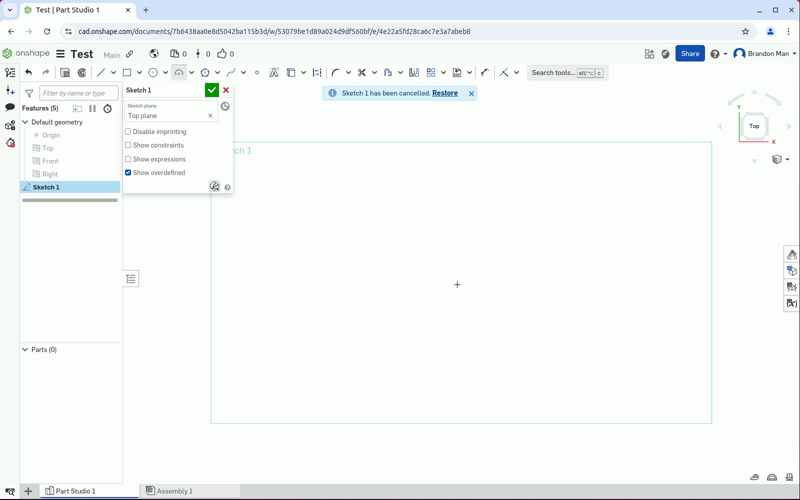
mouse_move(459, 286)
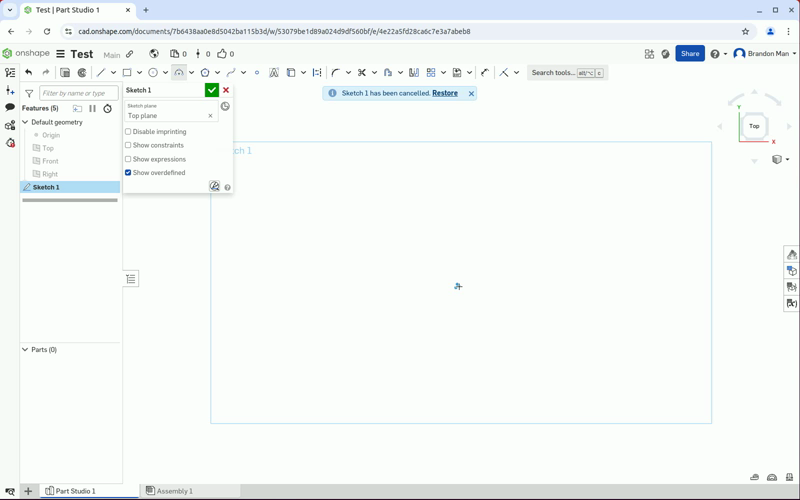
scroll(6)
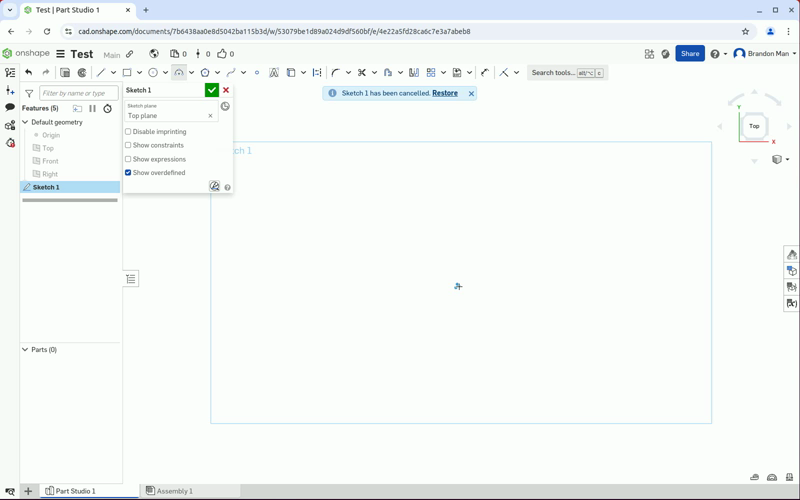
scroll(6)
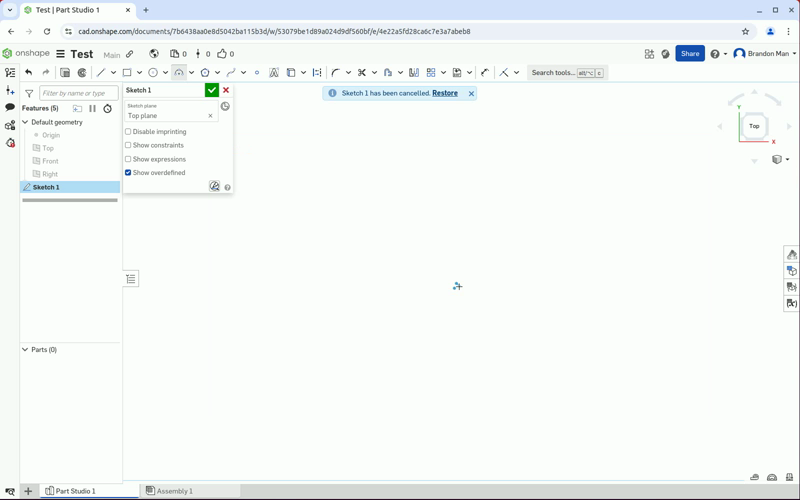
scroll(6)
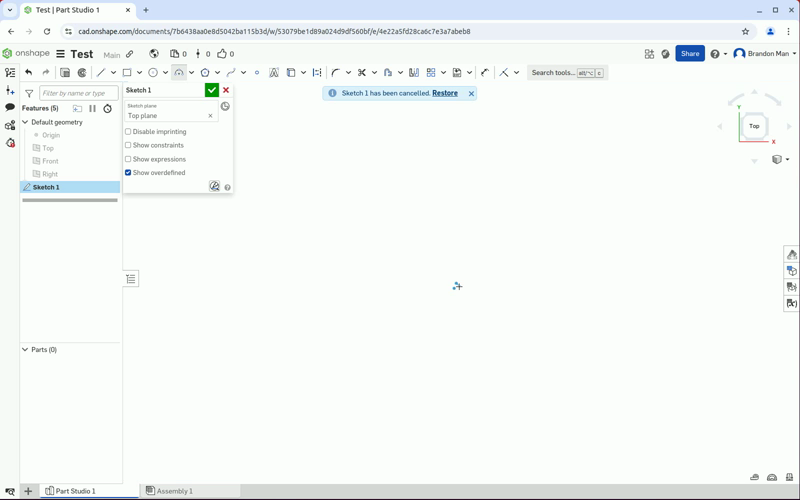
scroll(6)
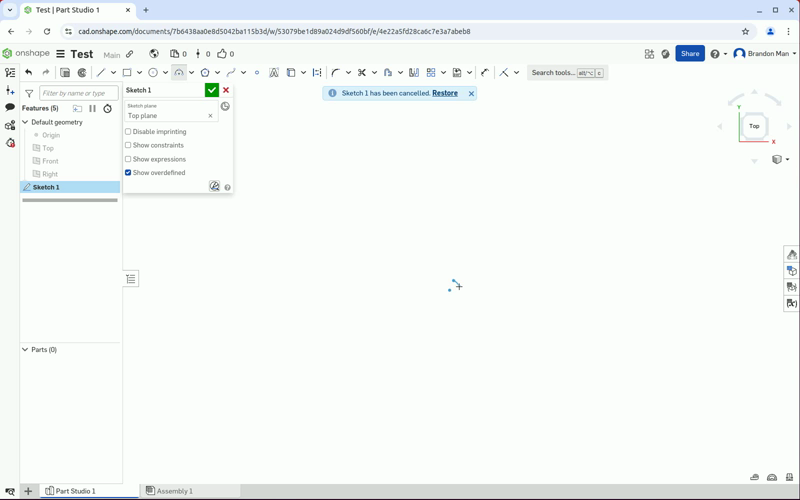
scroll(6)
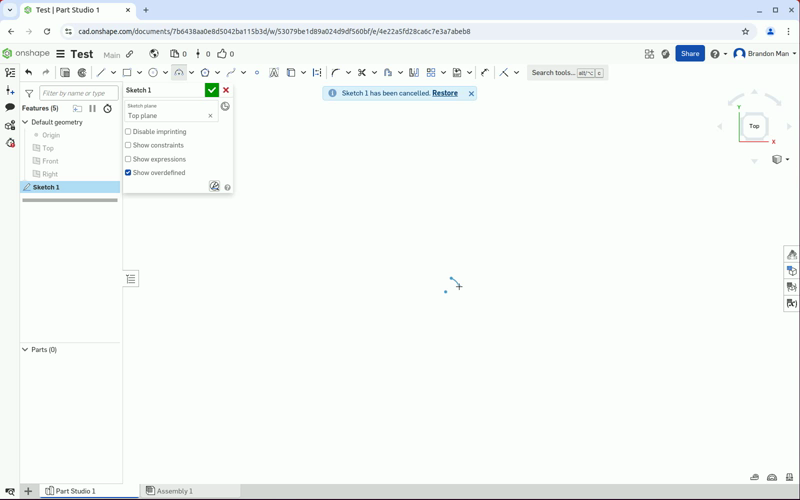
scroll(6)
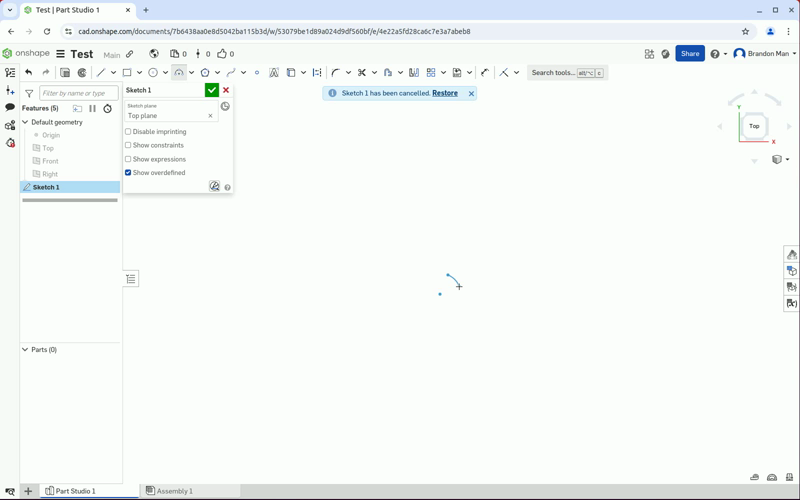
scroll(6)
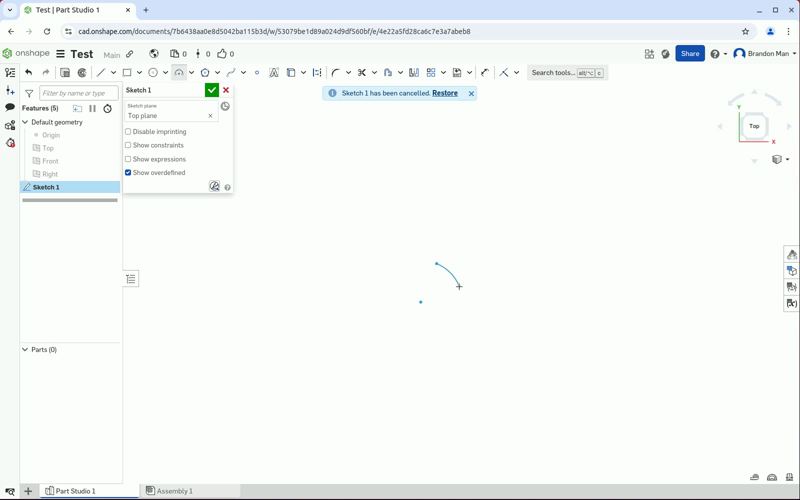
click(459, 286)
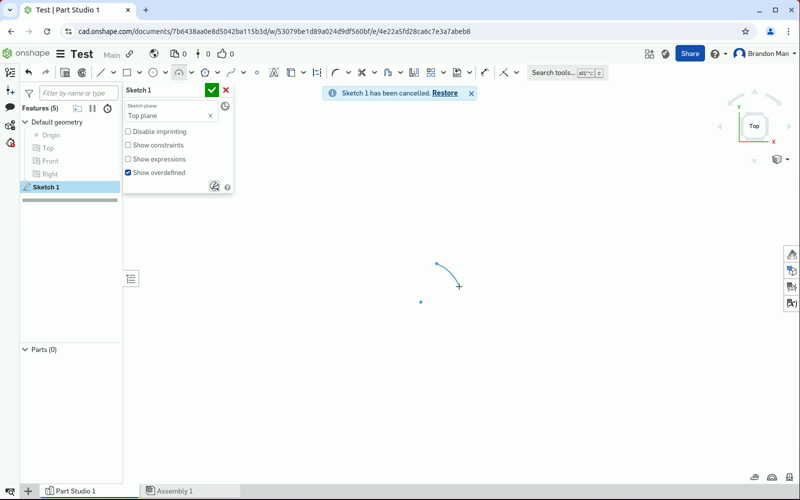
scroll(-6)
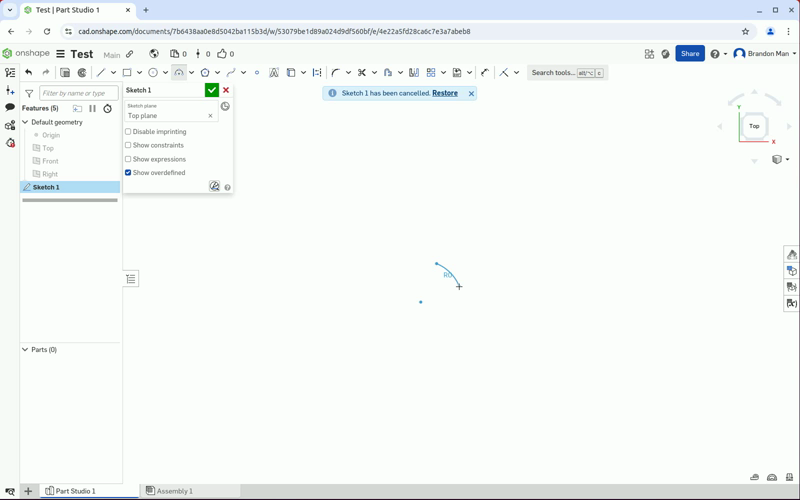
scroll(-6)
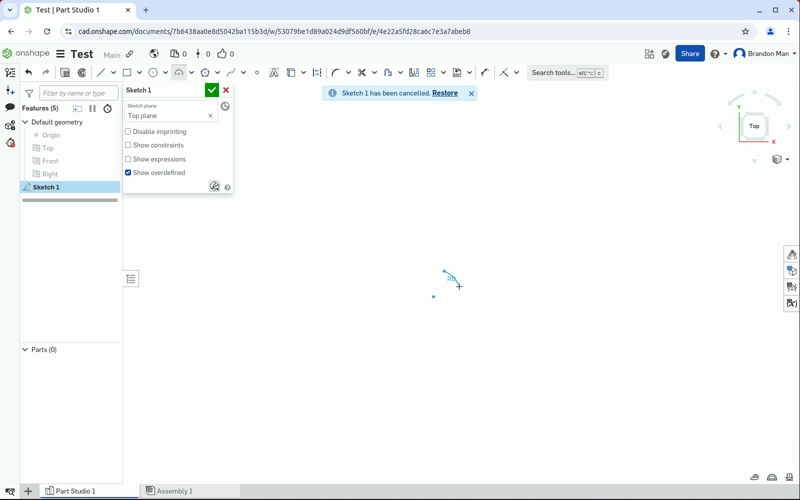
scroll(-6)
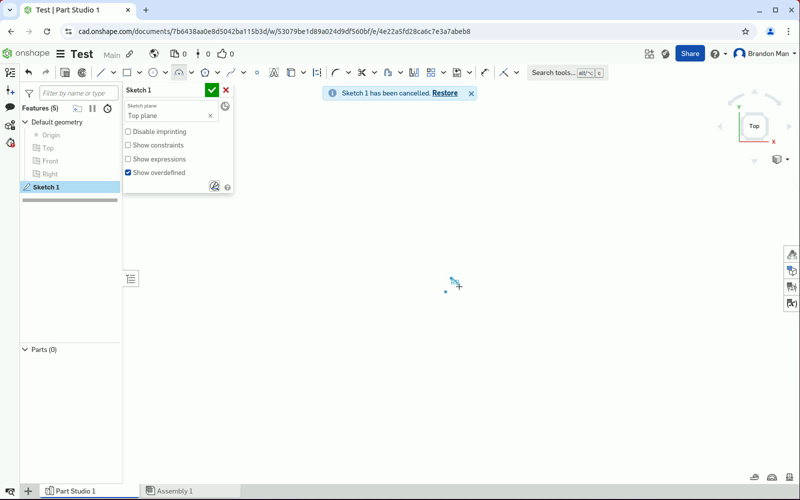
scroll(-6)
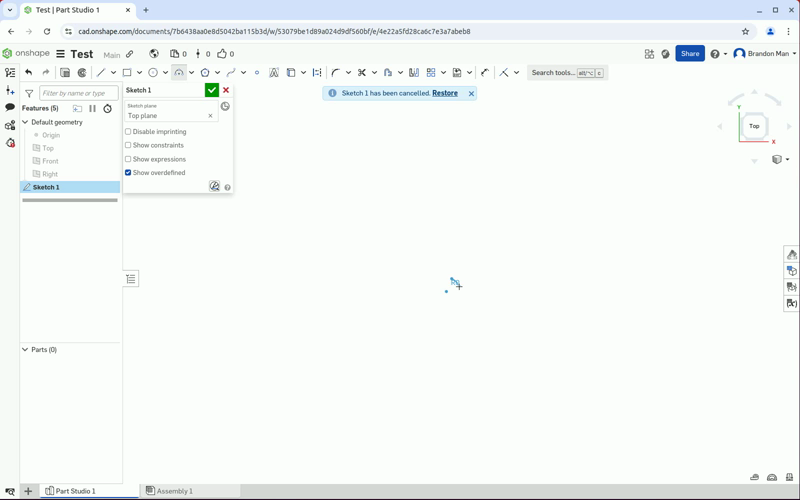
scroll(-6)
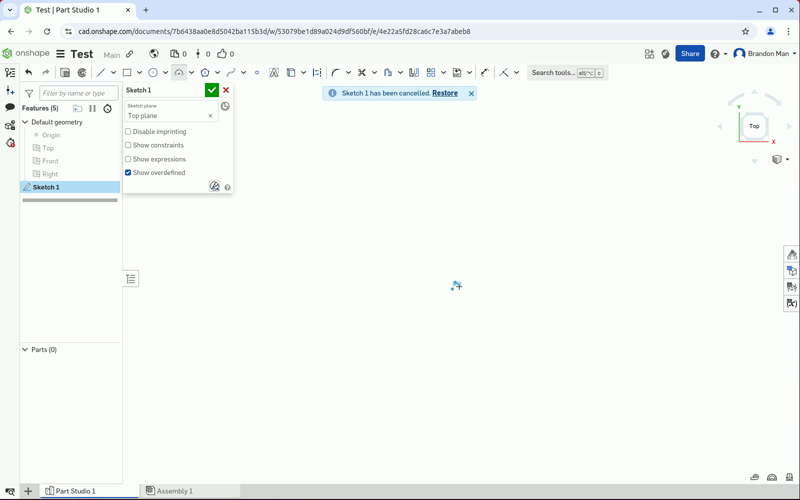
scroll(-6)
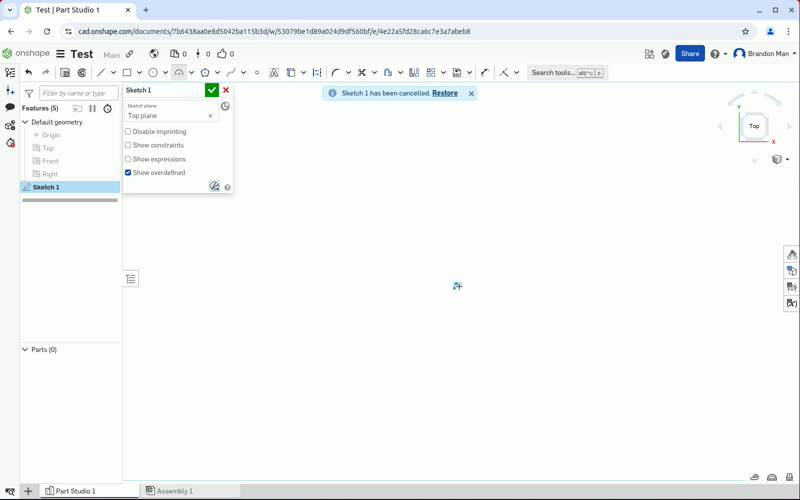
scroll(-6)
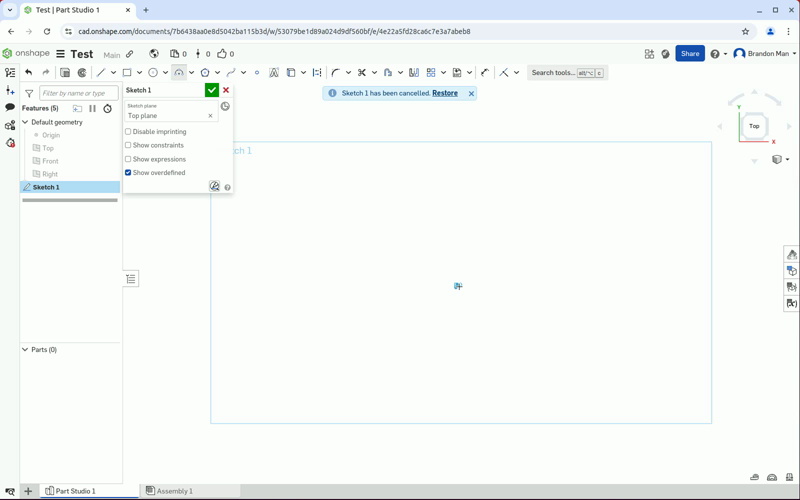
mouse_move(458, 285)
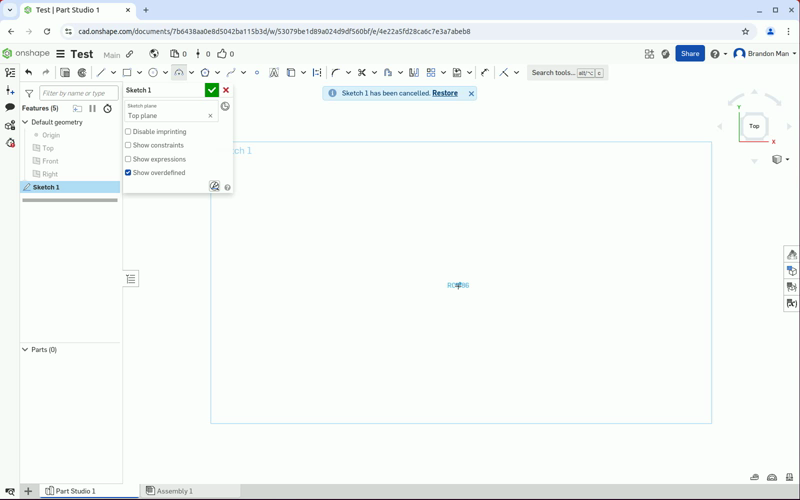
scroll(6)
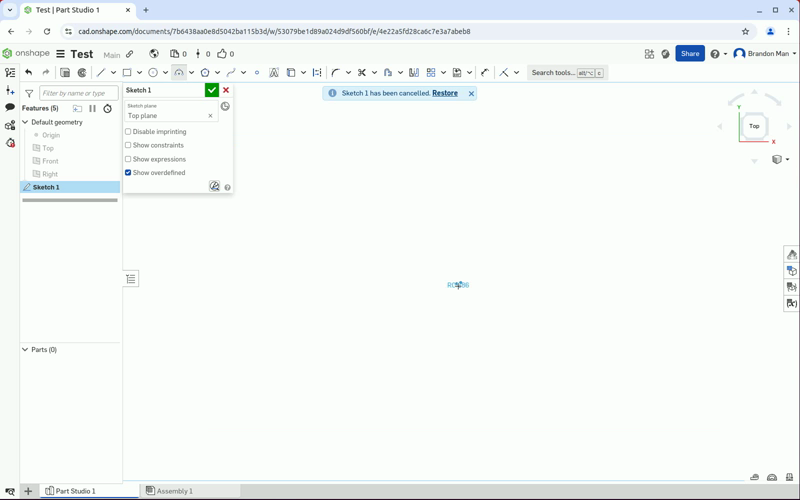
scroll(6)
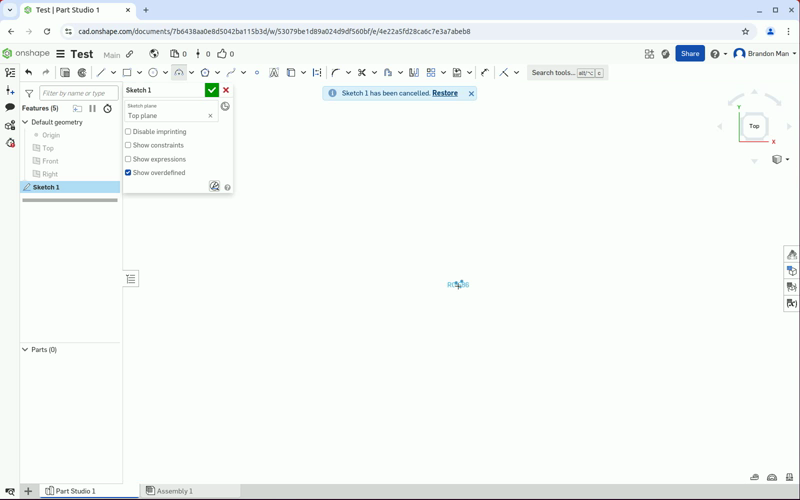
scroll(6)
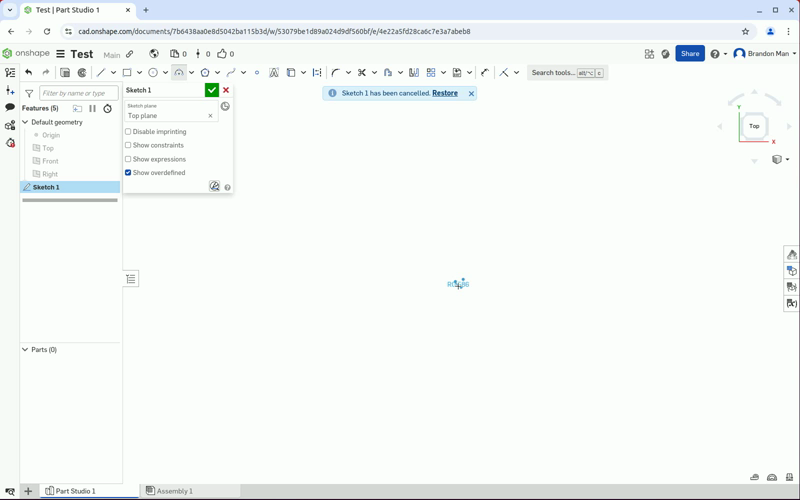
scroll(6)
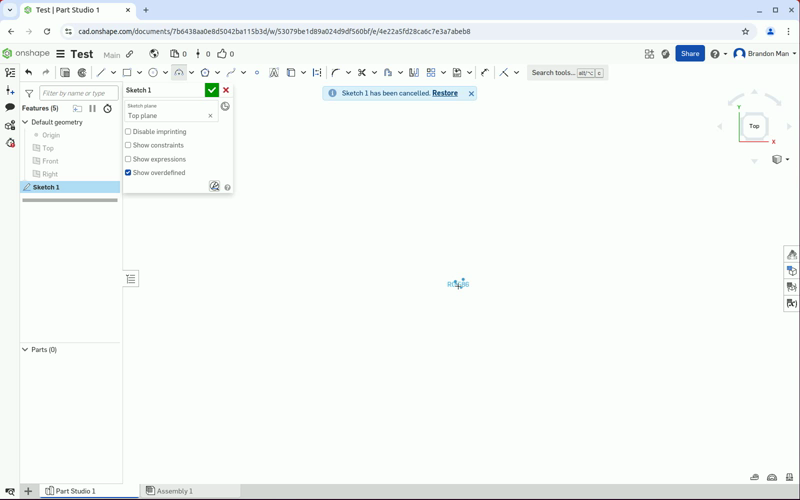
scroll(6)
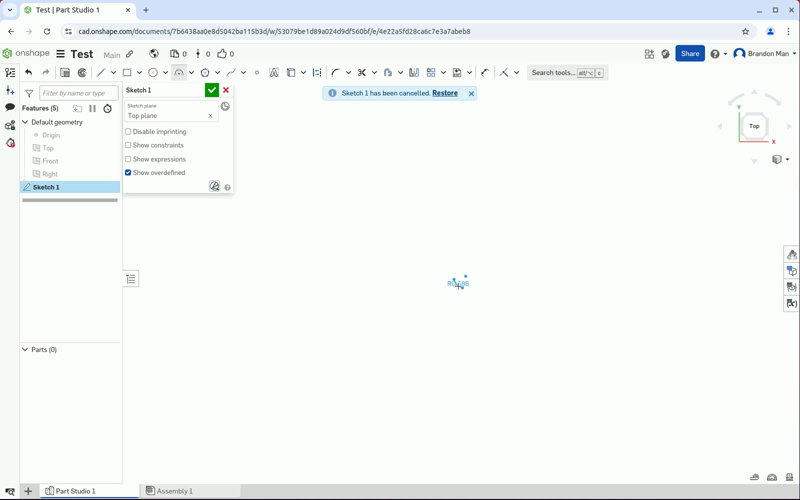
scroll(6)
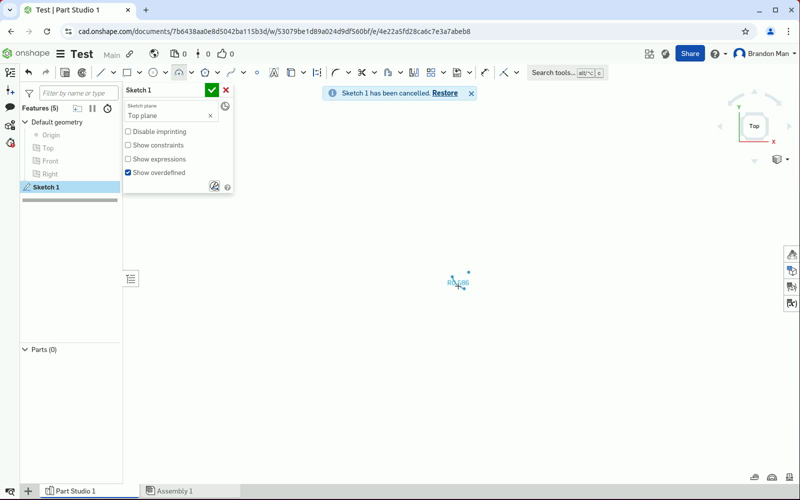
scroll(6)
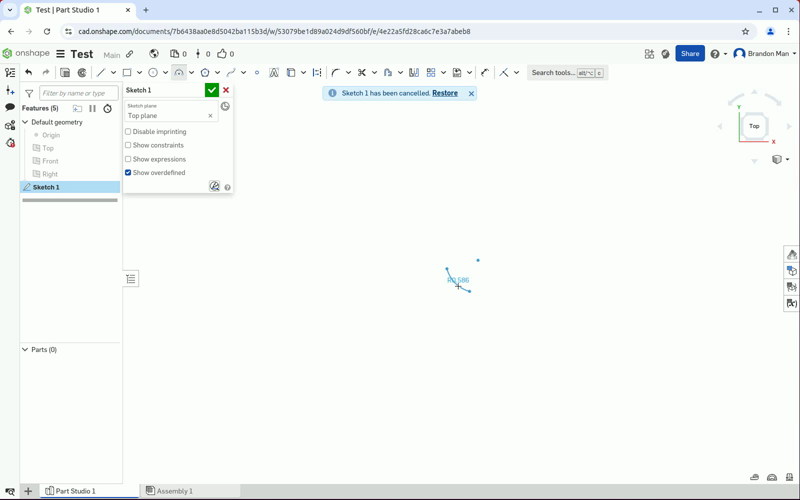
click(458, 285)
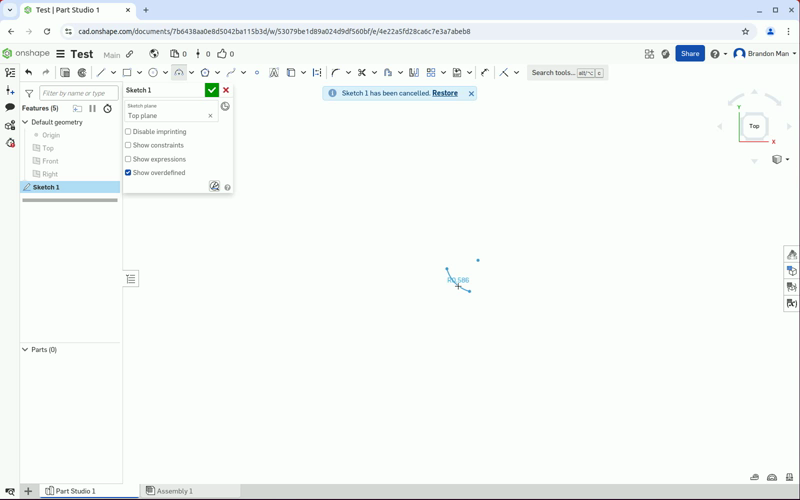
scroll(-6)
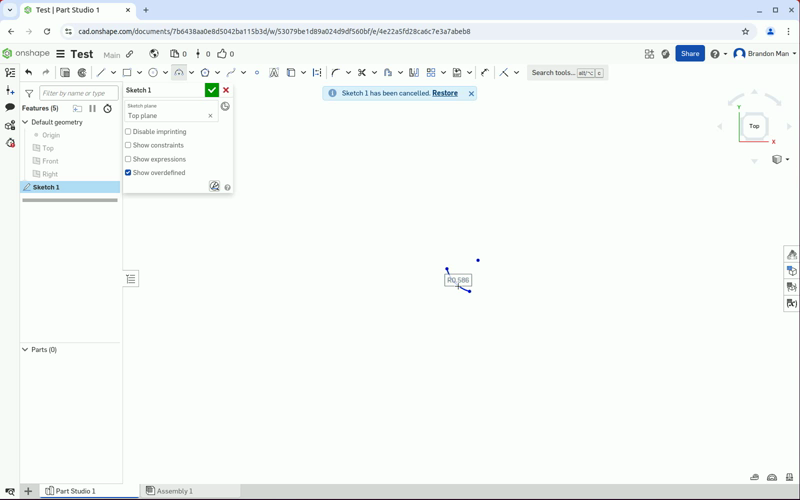
scroll(-6)
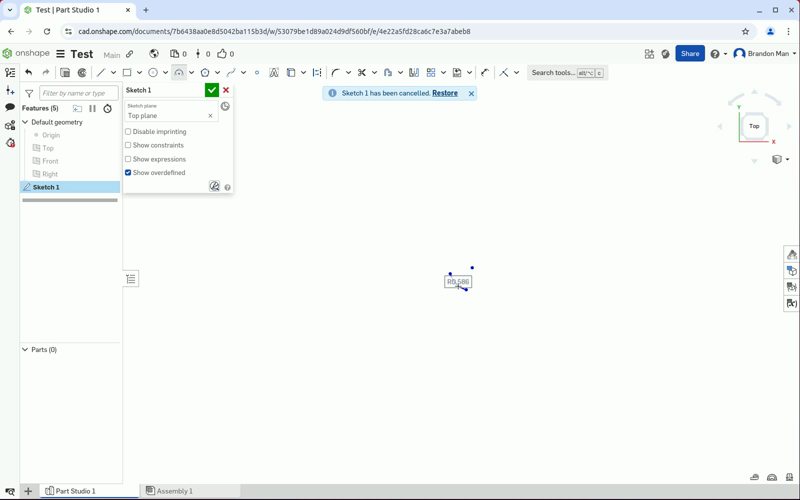
scroll(-6)
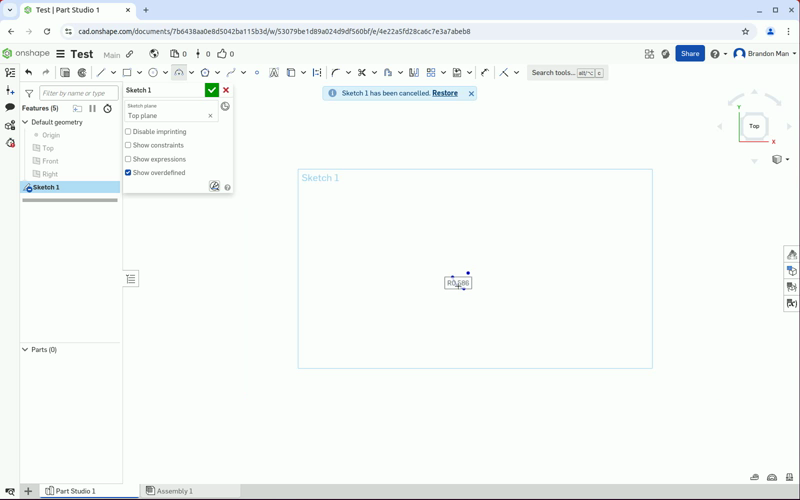
scroll(-6)
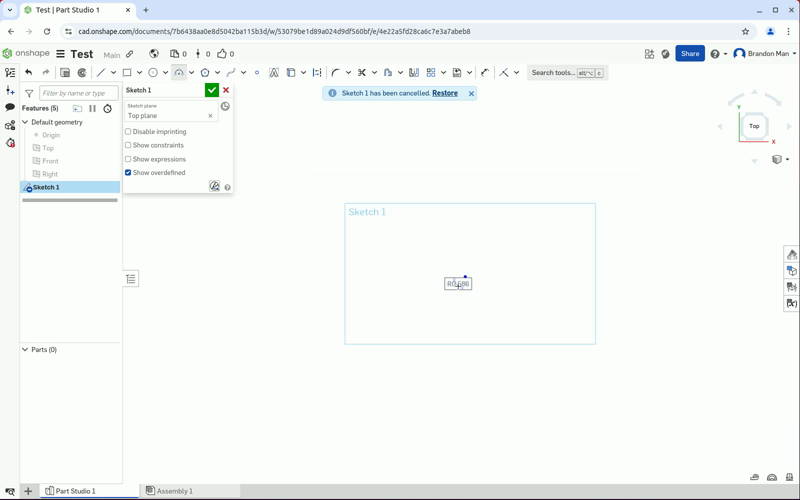
scroll(-6)
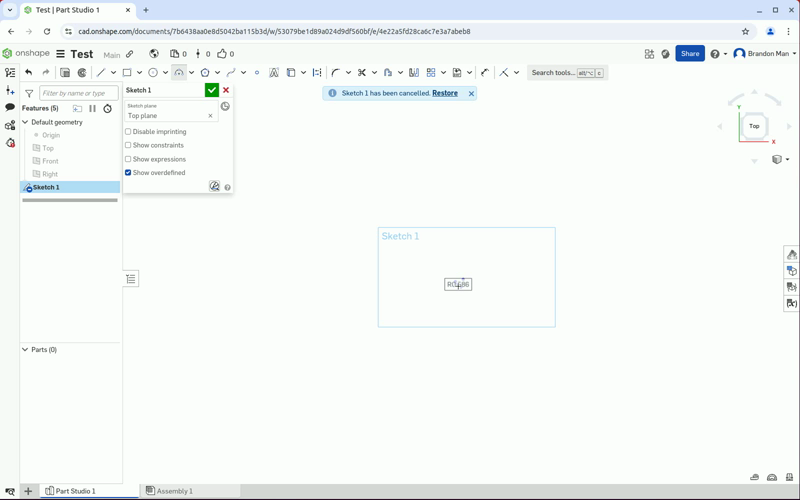
scroll(-6)
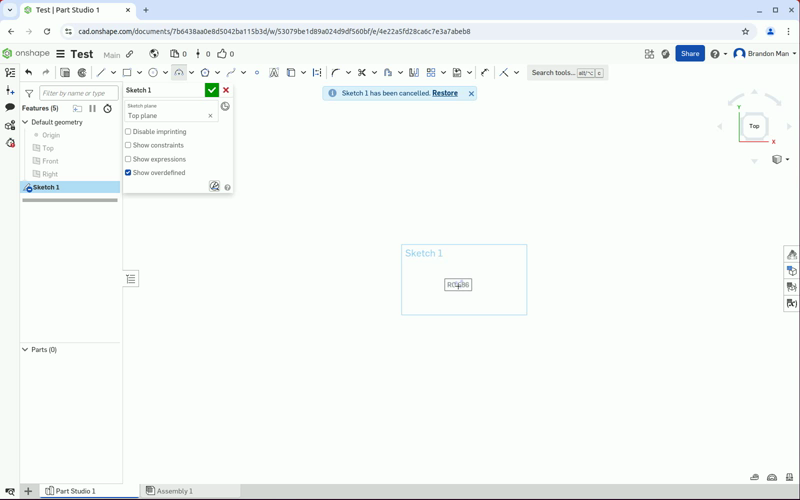
scroll(-6)
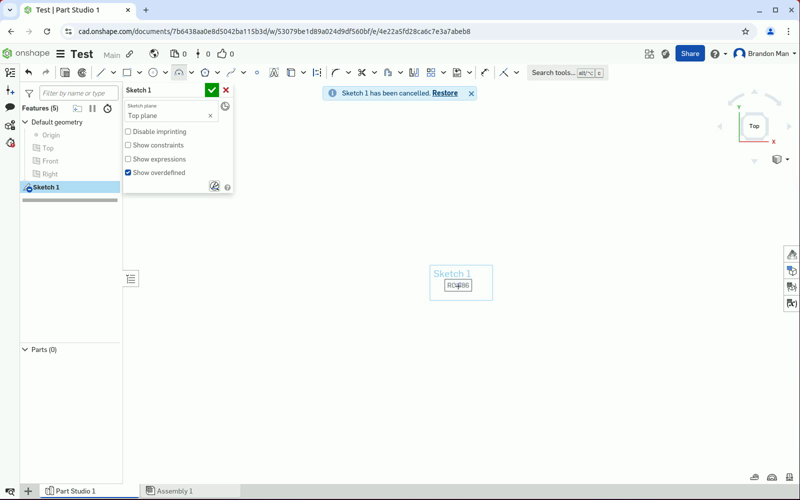
key_up(shift)
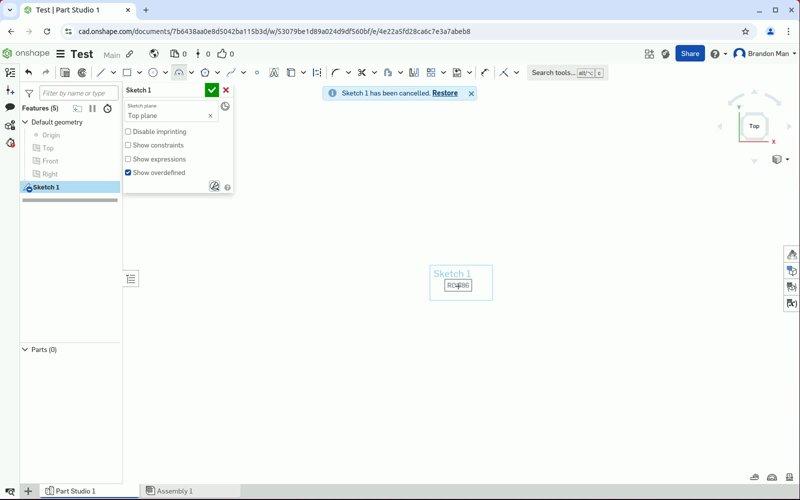
key(esc)
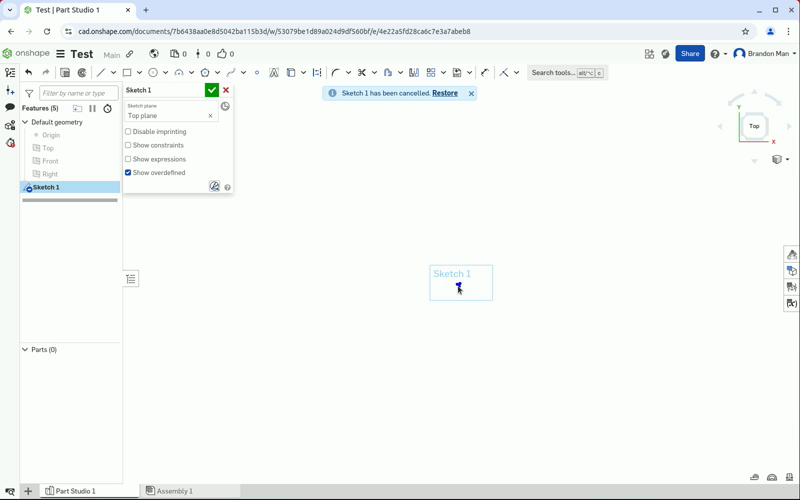
key(l)
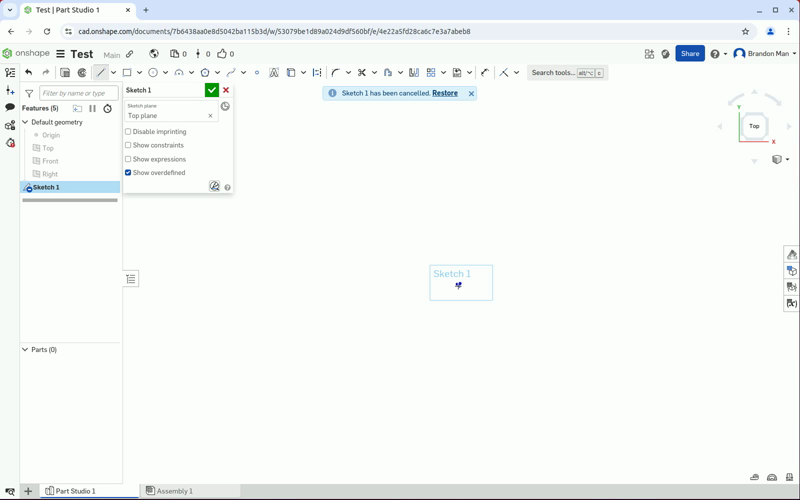
mouse_move(459, 286)
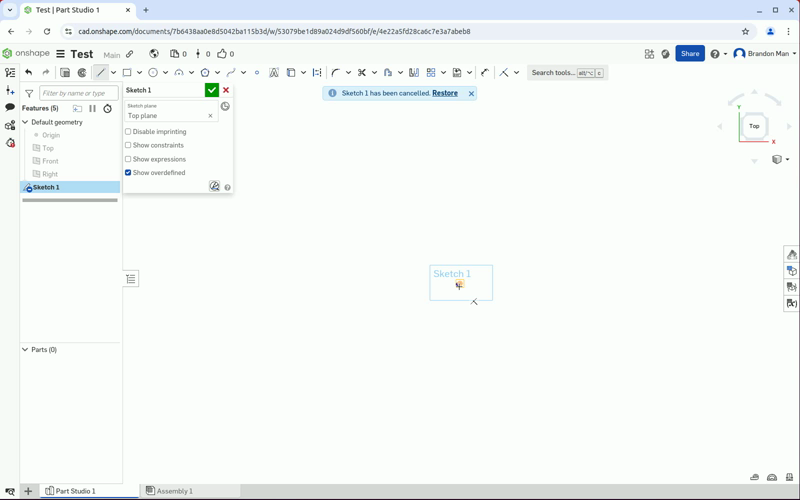
scroll(6)
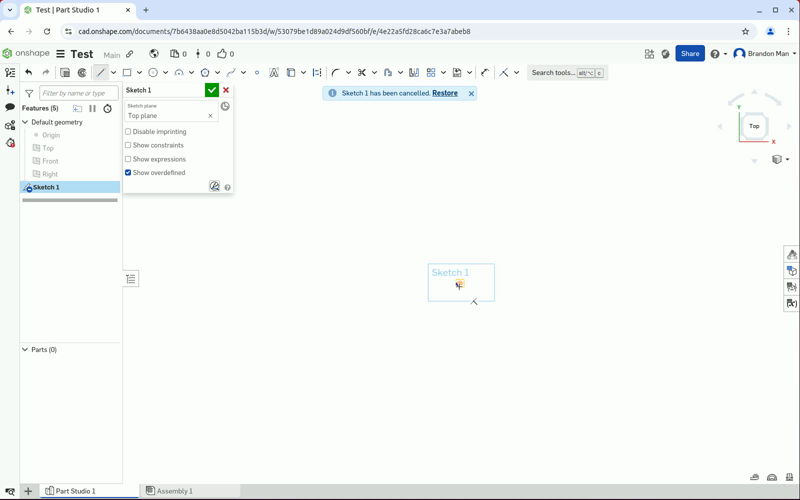
scroll(6)
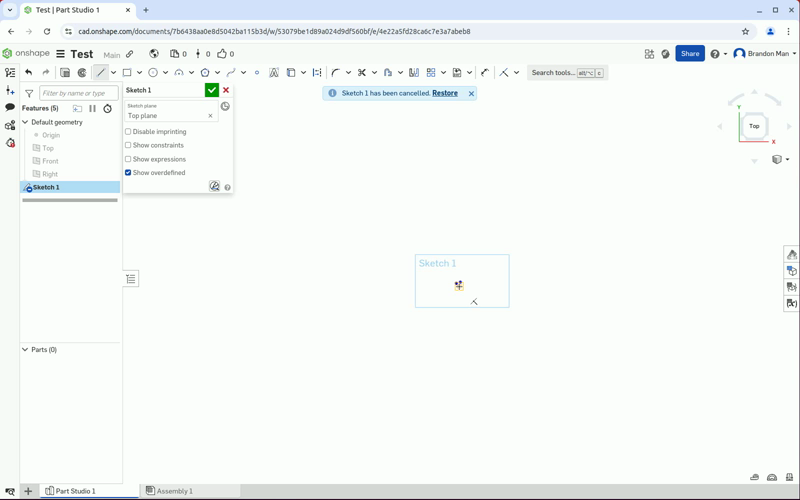
scroll(6)
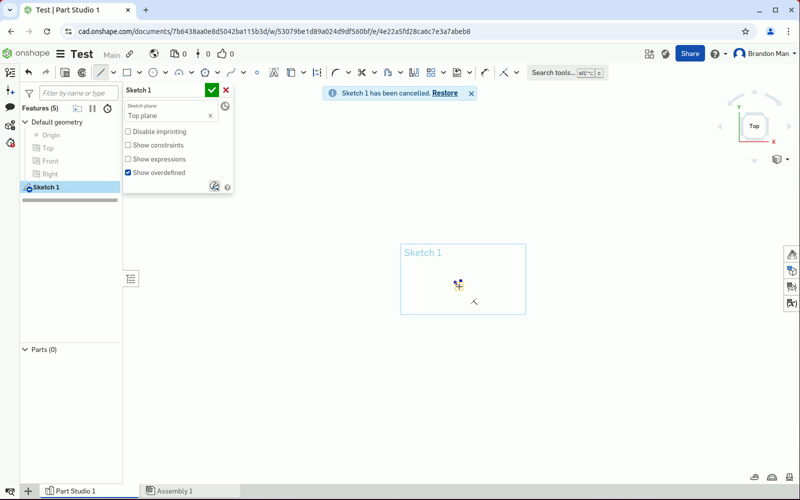
scroll(6)
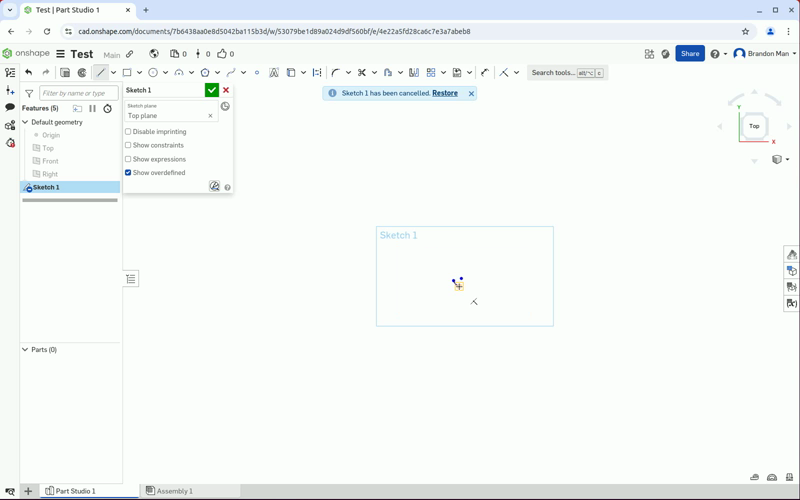
scroll(6)
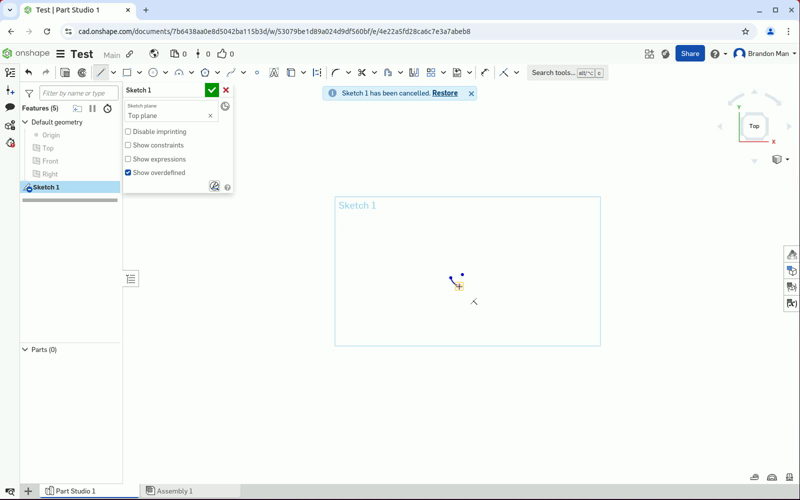
scroll(6)
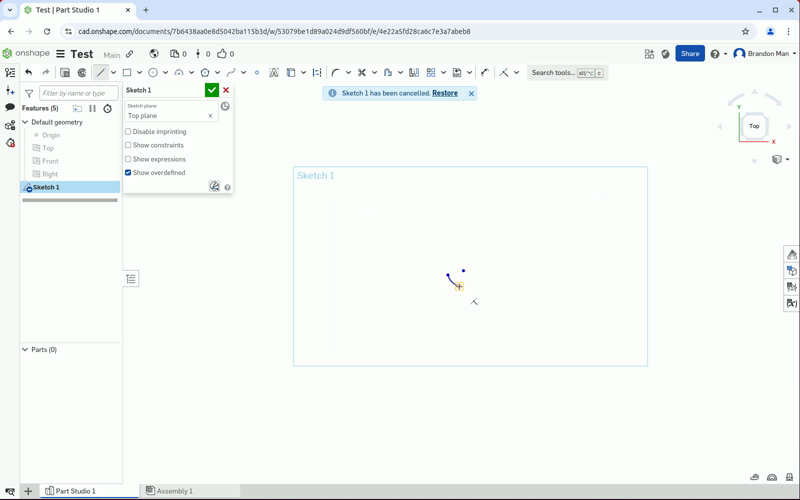
scroll(6)
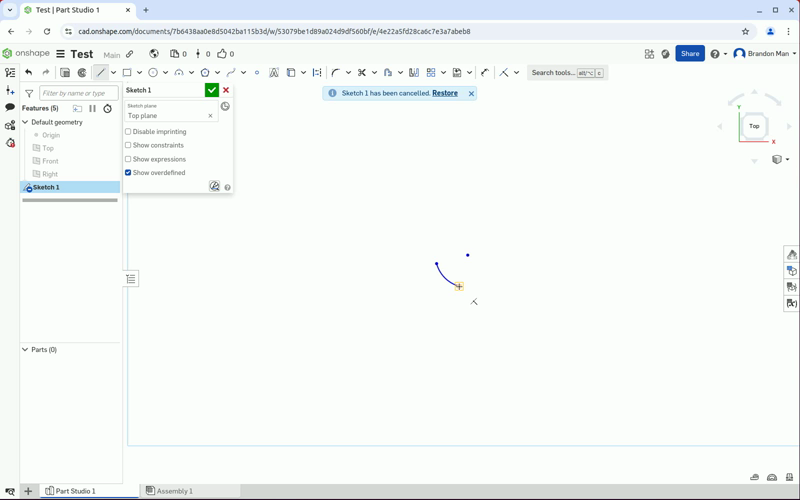
click(459, 286)
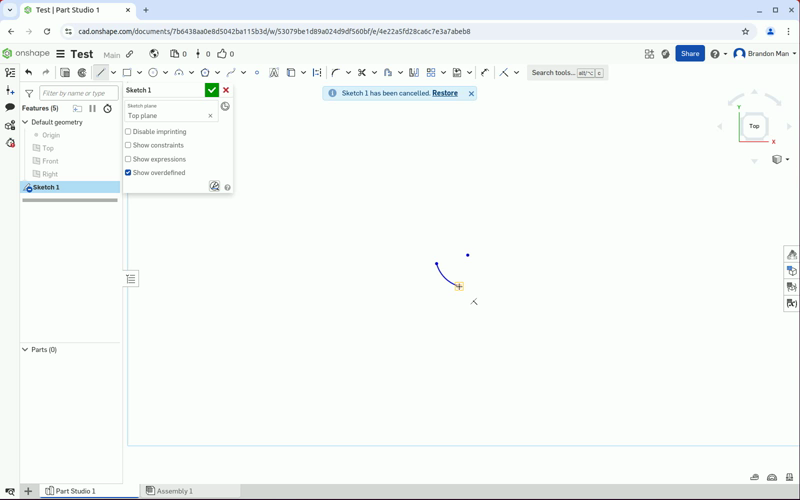
scroll(-6)
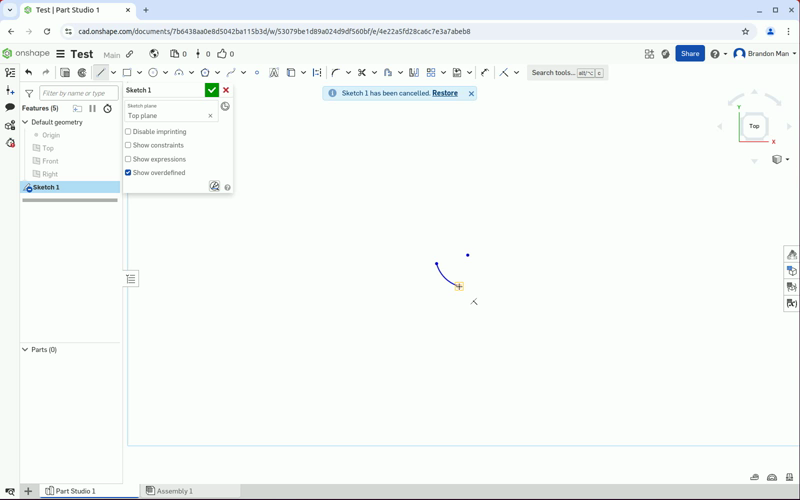
scroll(-6)
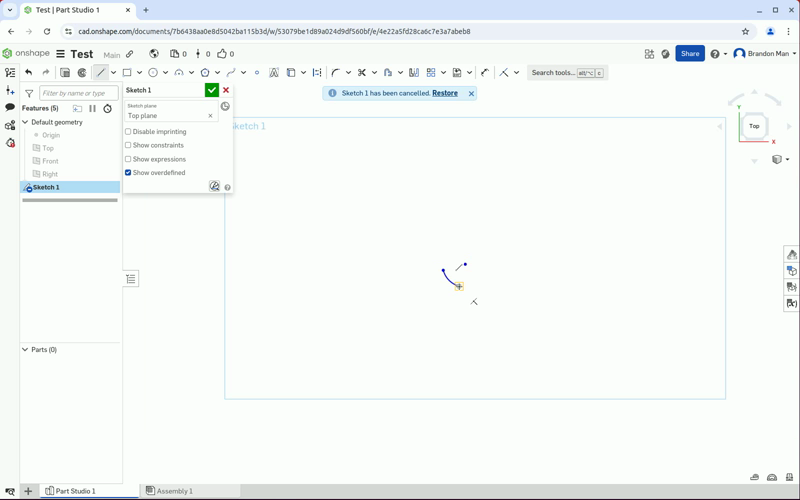
scroll(-6)
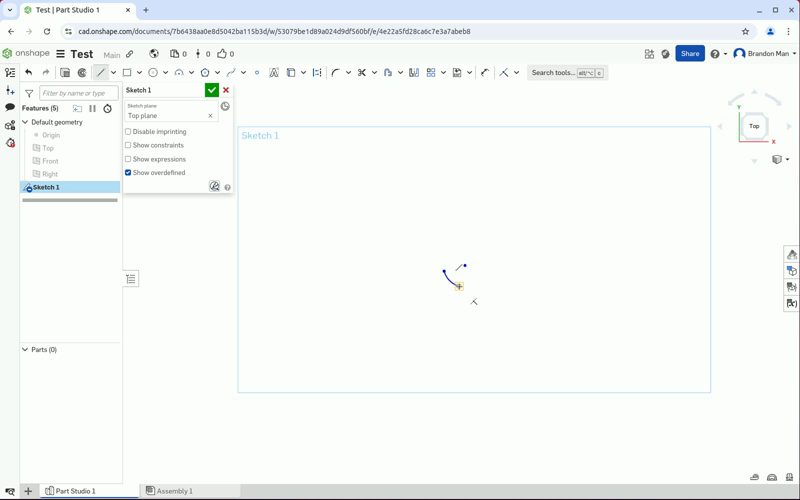
scroll(-6)
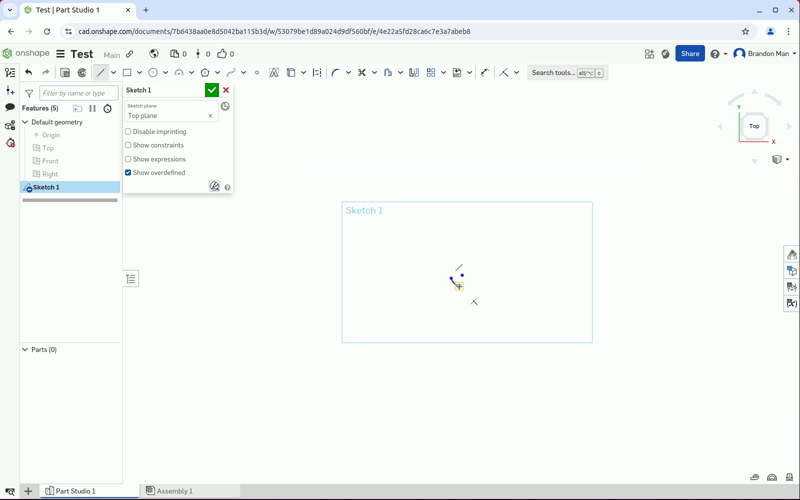
scroll(-6)
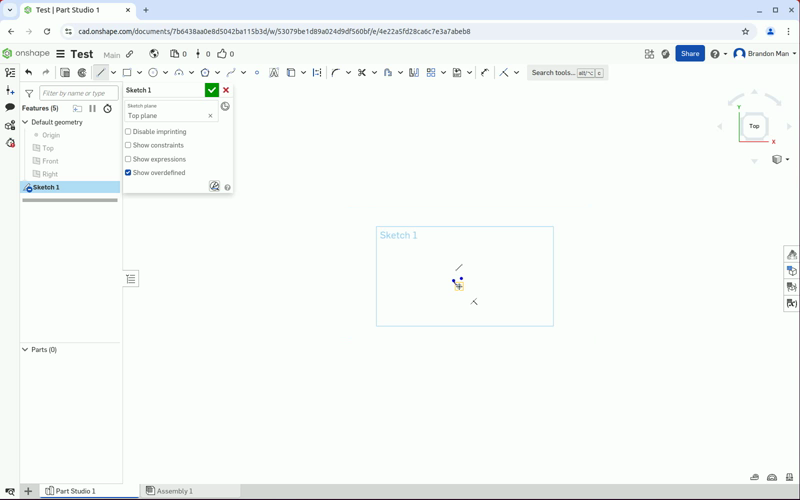
scroll(-6)
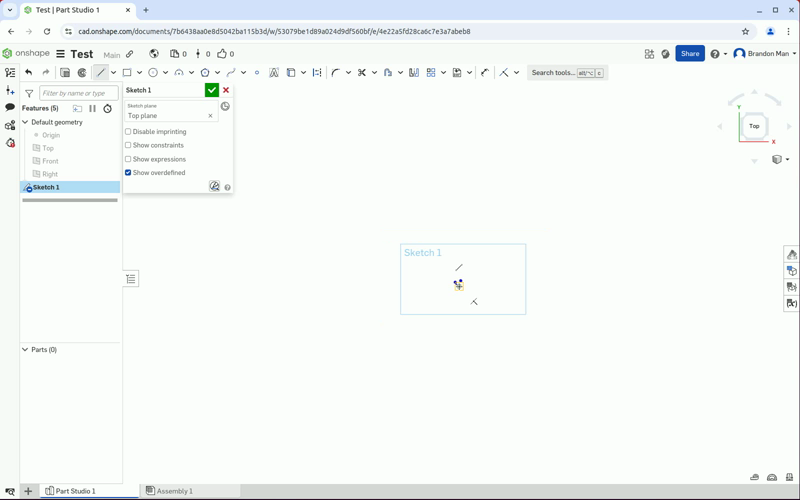
scroll(-6)
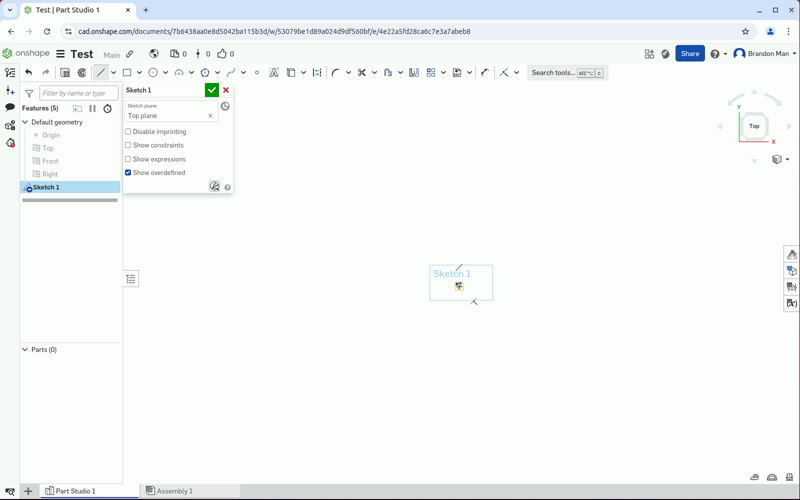
key_down(shift)
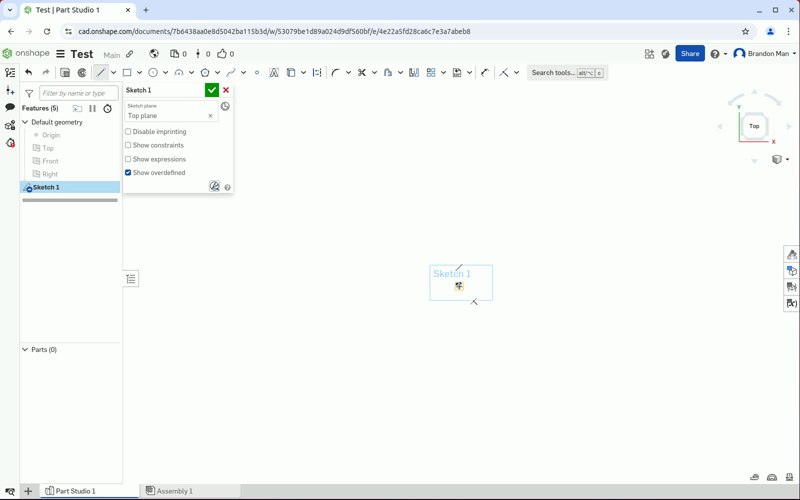
mouse_move(489, 286)
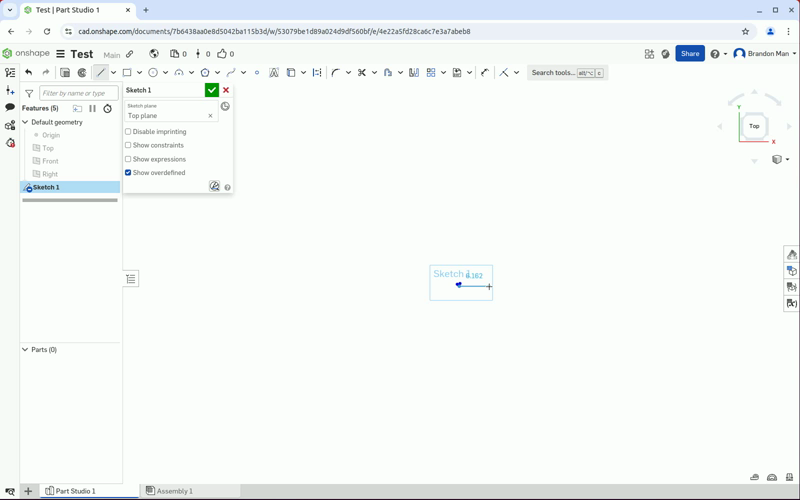
mouse_move(463, 286)
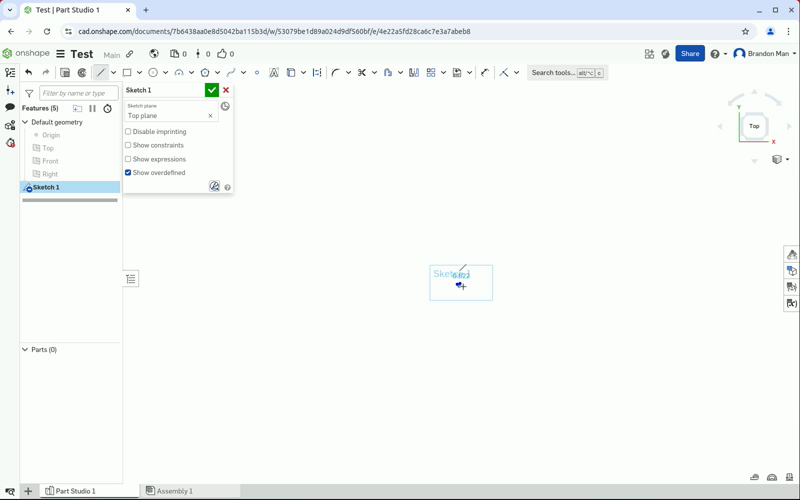
scroll(6)
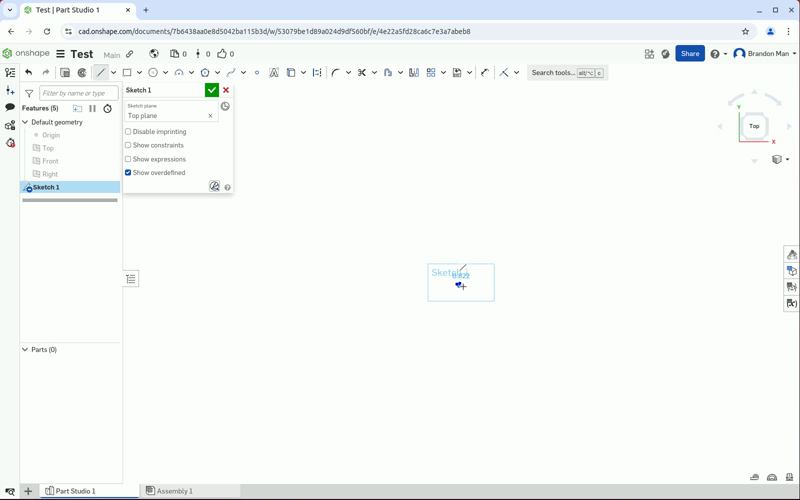
scroll(6)
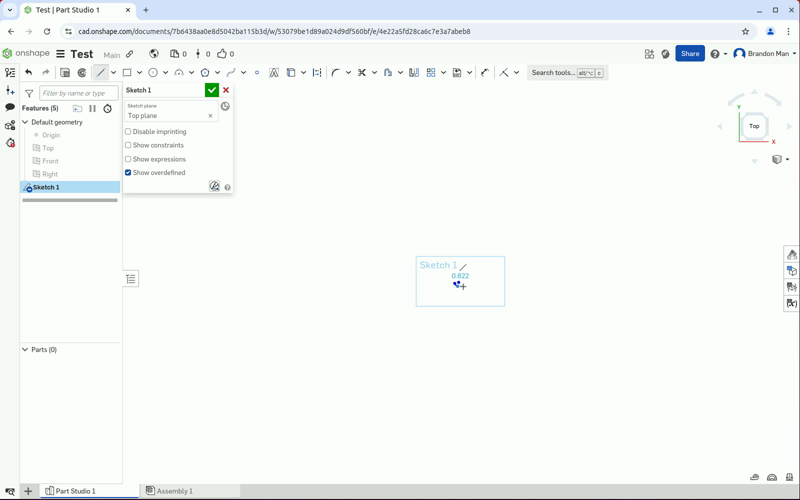
scroll(6)
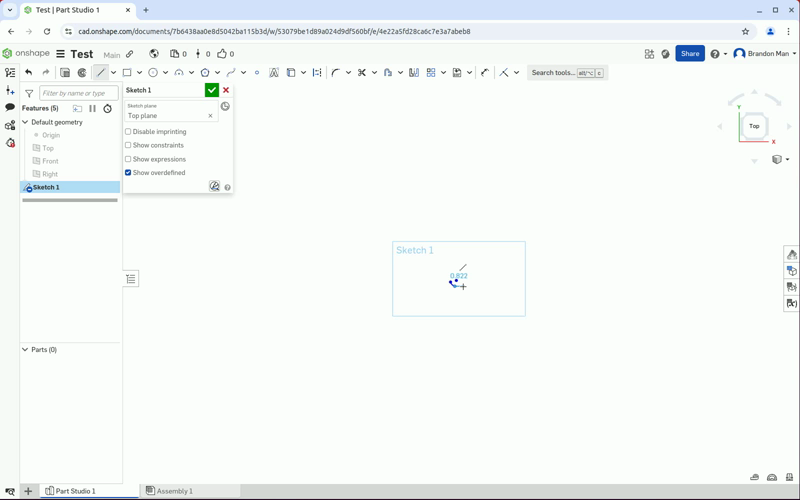
scroll(6)
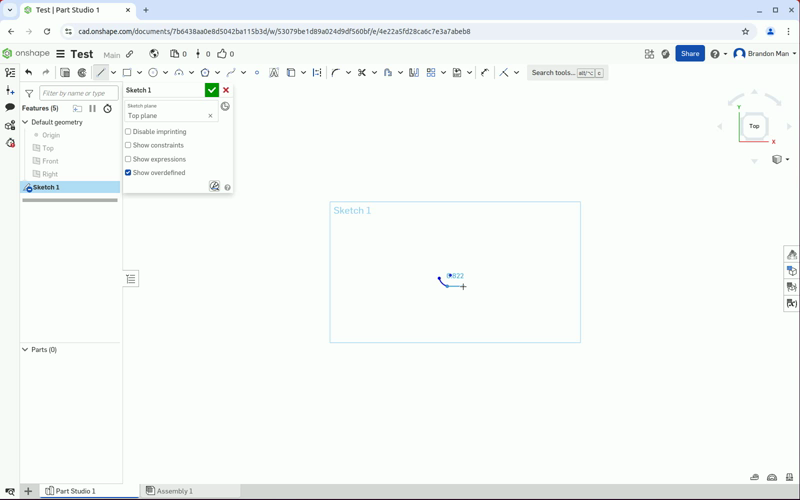
scroll(6)
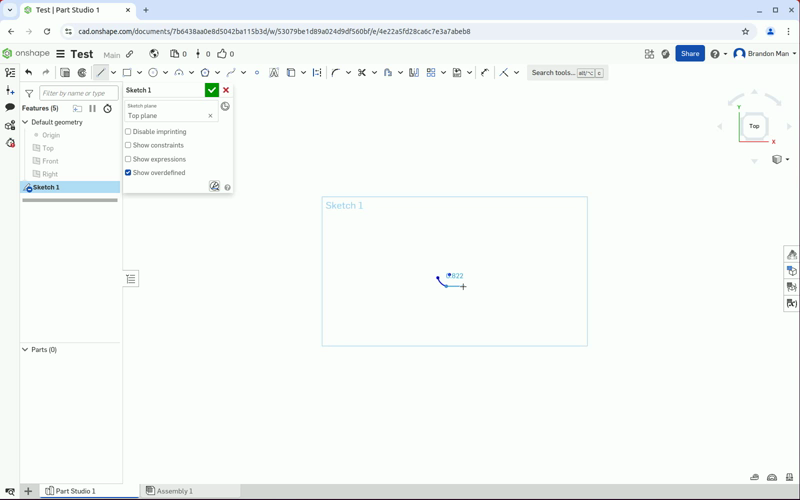
scroll(6)
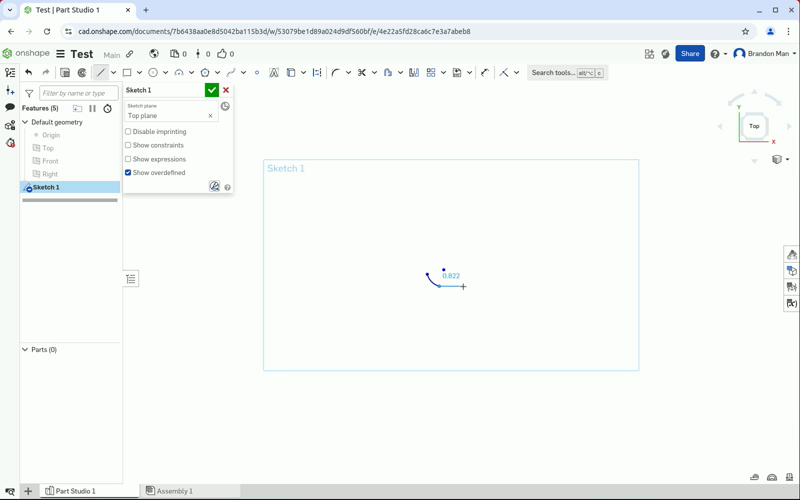
scroll(6)
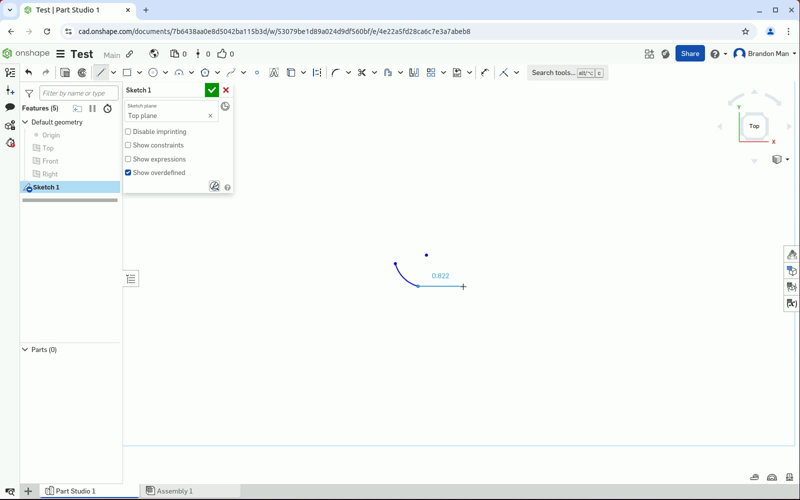
click(463, 286)
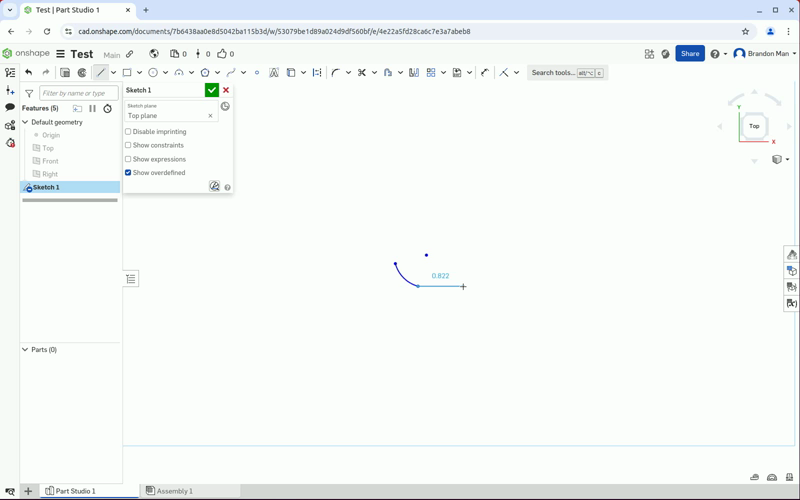
scroll(-6)
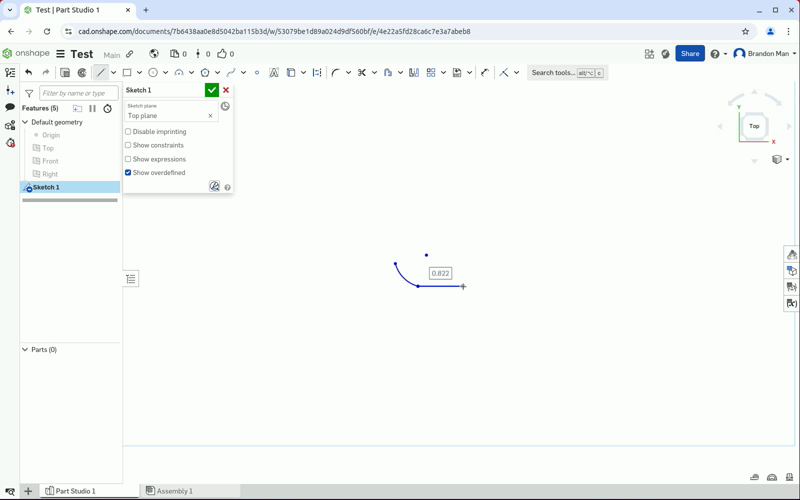
scroll(-6)
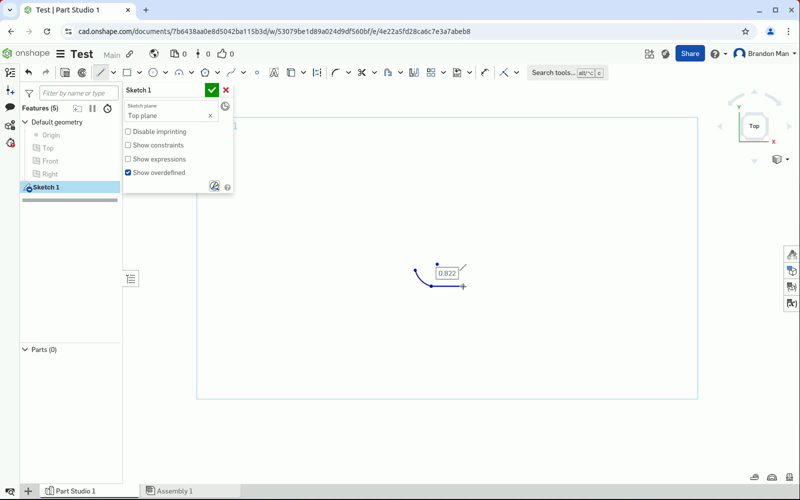
scroll(-6)
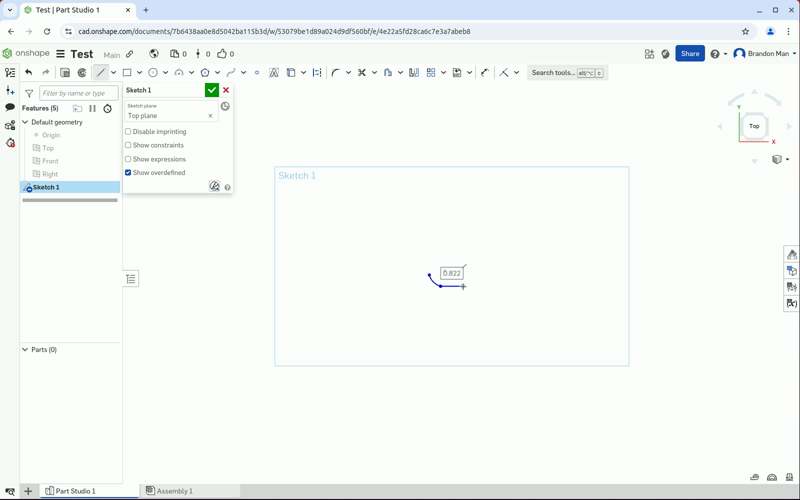
scroll(-6)
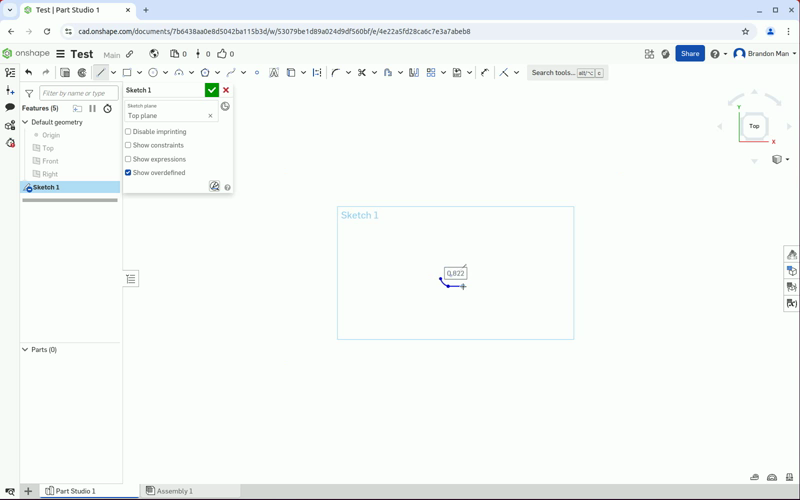
scroll(-6)
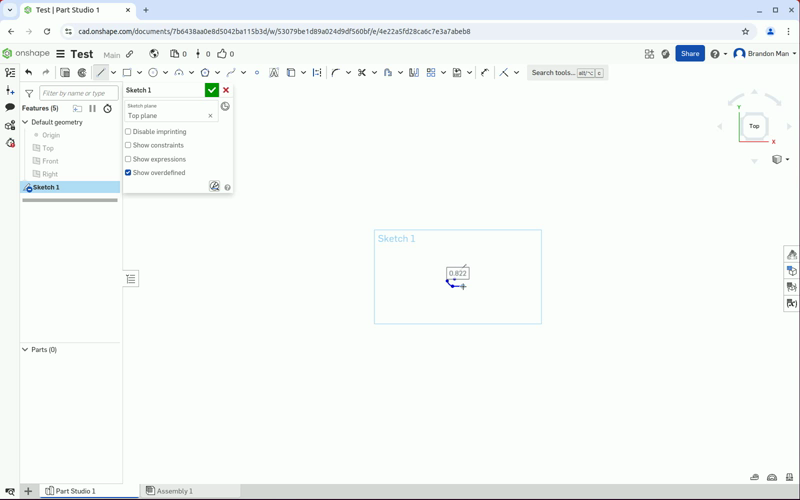
scroll(-6)
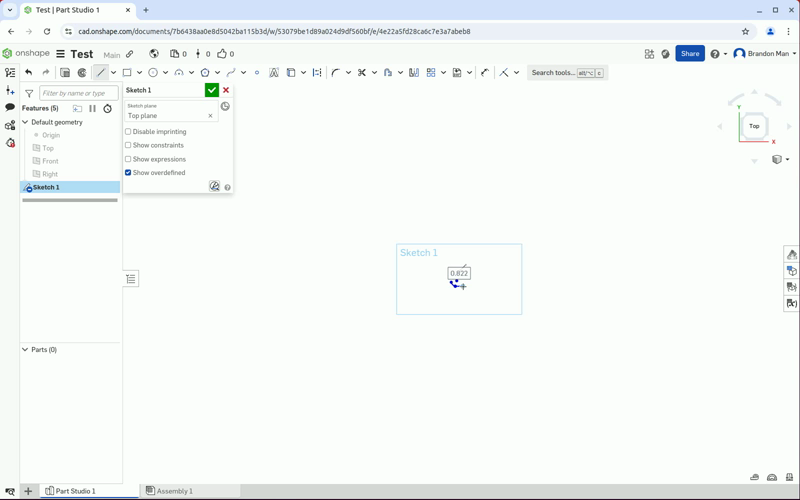
scroll(-6)
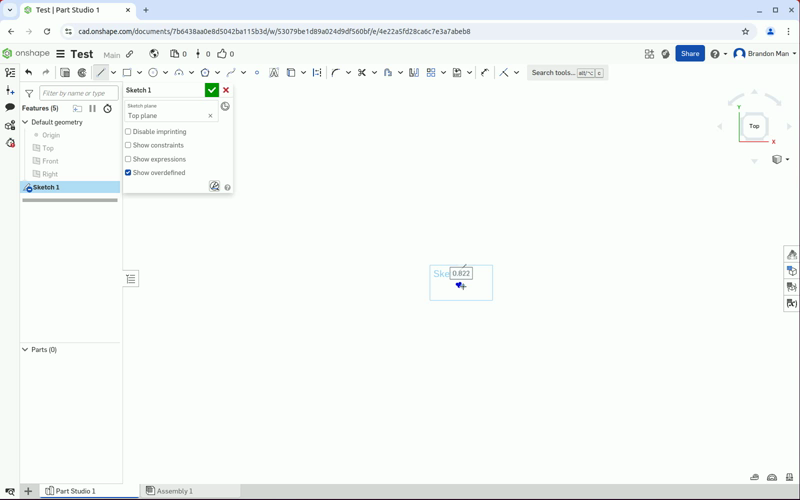
key_up(shift)
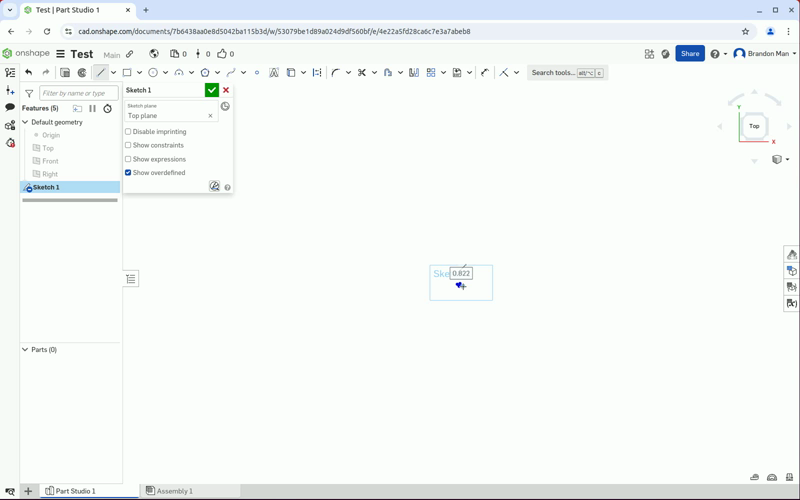
key(esc)
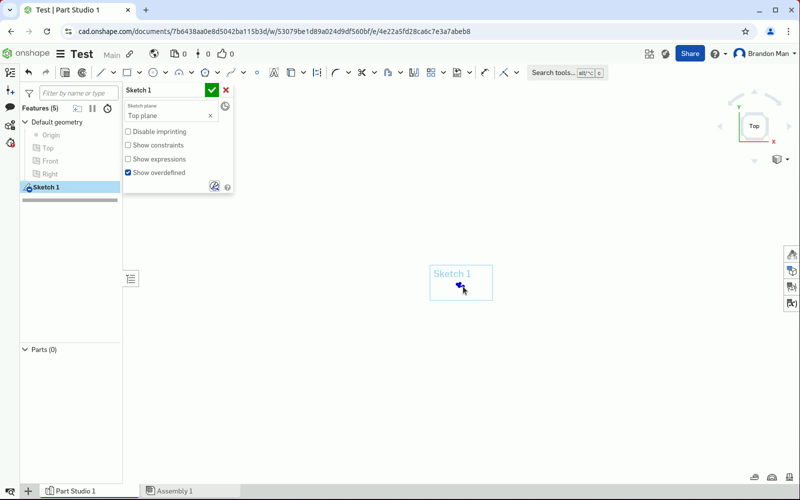
key(a)
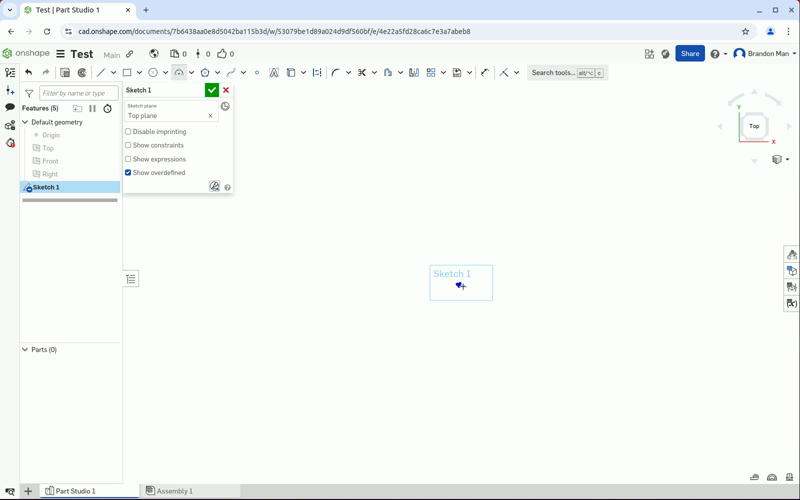
mouse_move(463, 286)
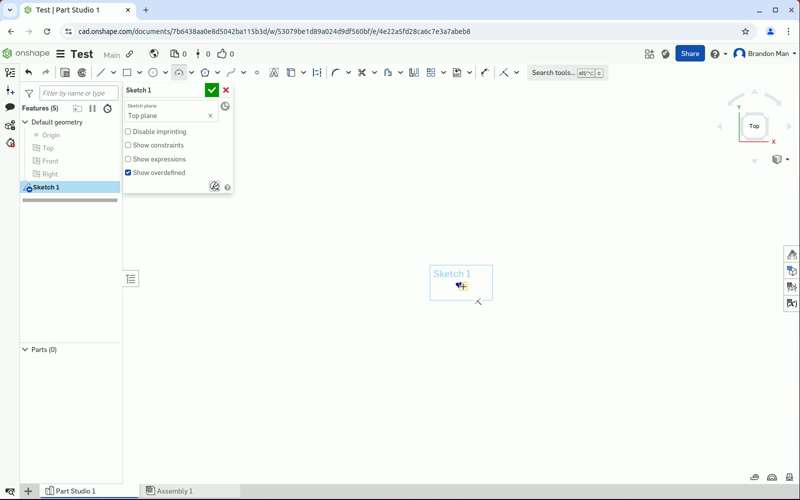
scroll(6)
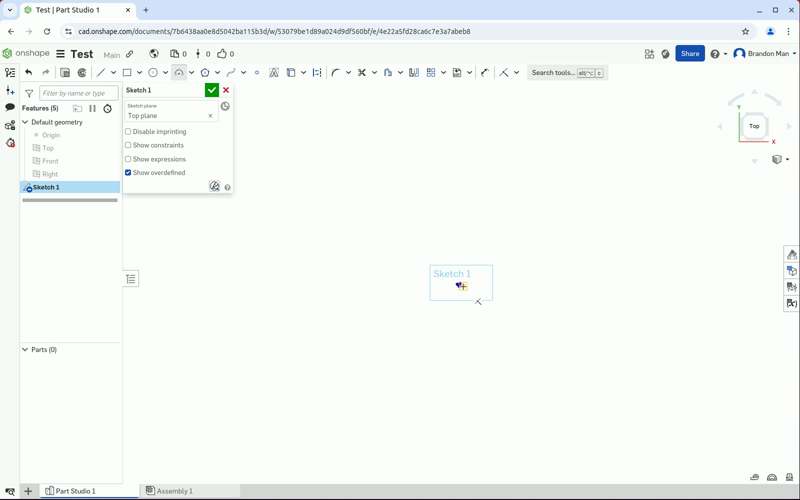
scroll(6)
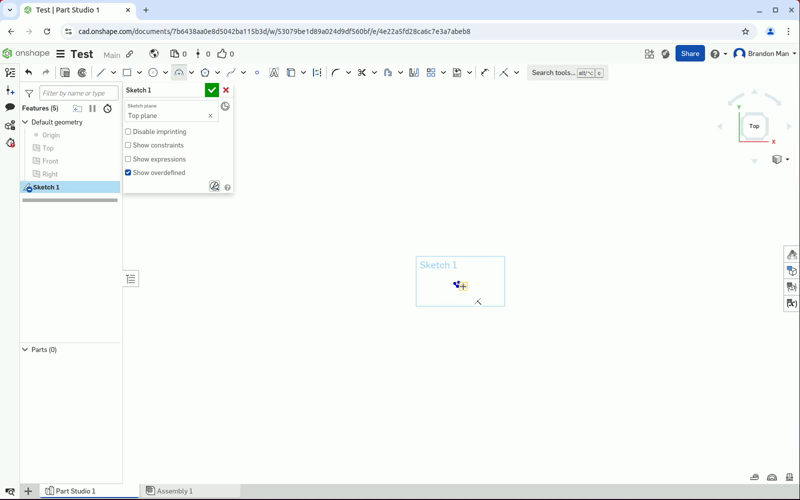
scroll(6)
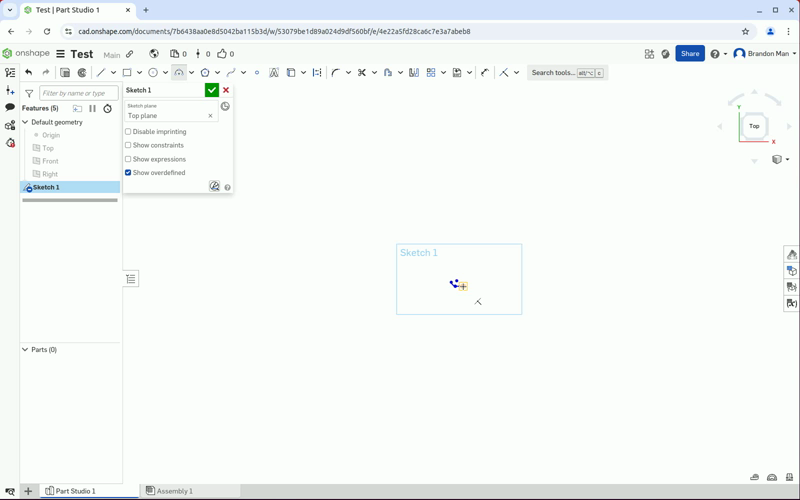
scroll(6)
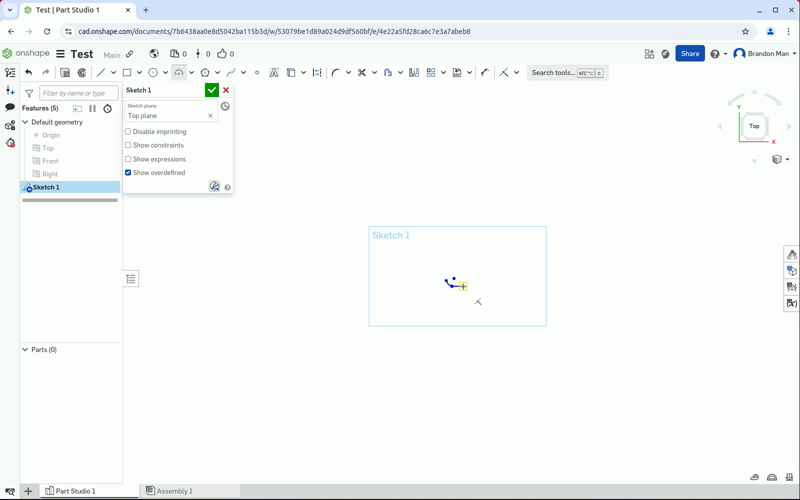
scroll(6)
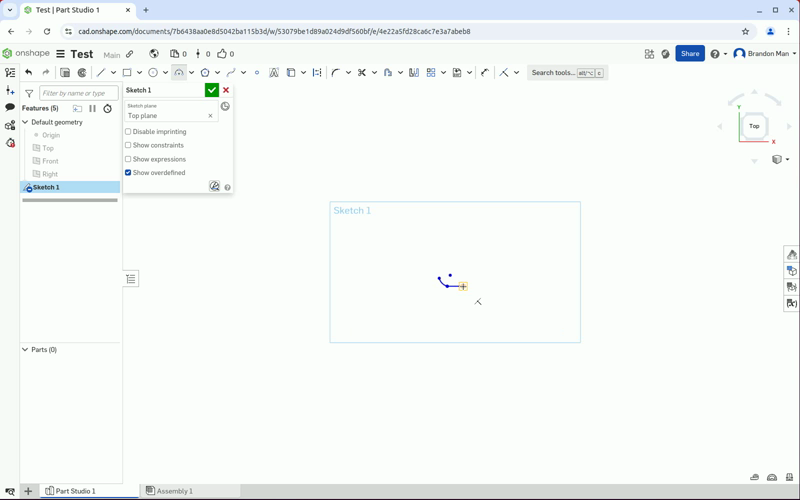
scroll(6)
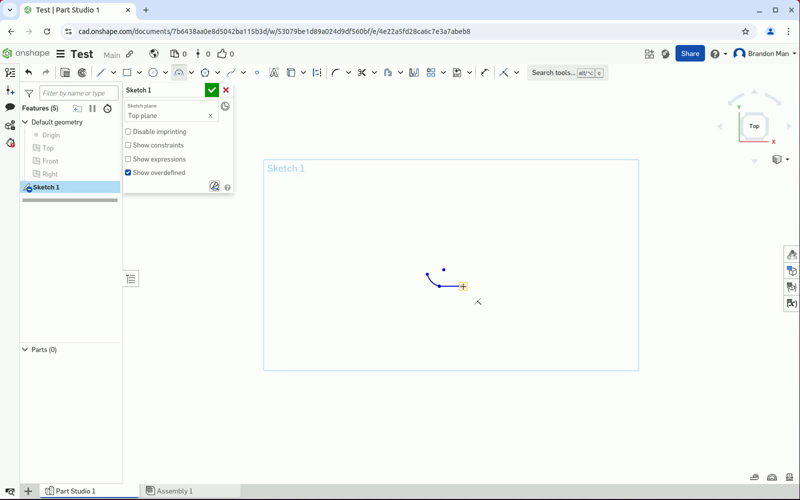
scroll(6)
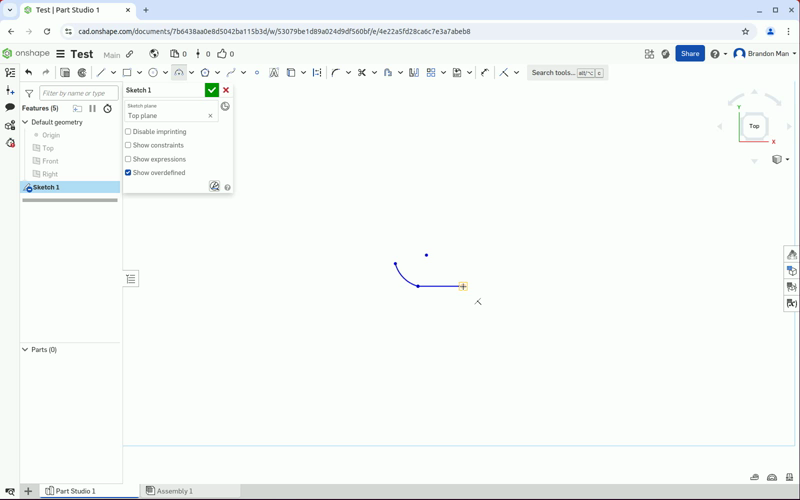
click(463, 286)
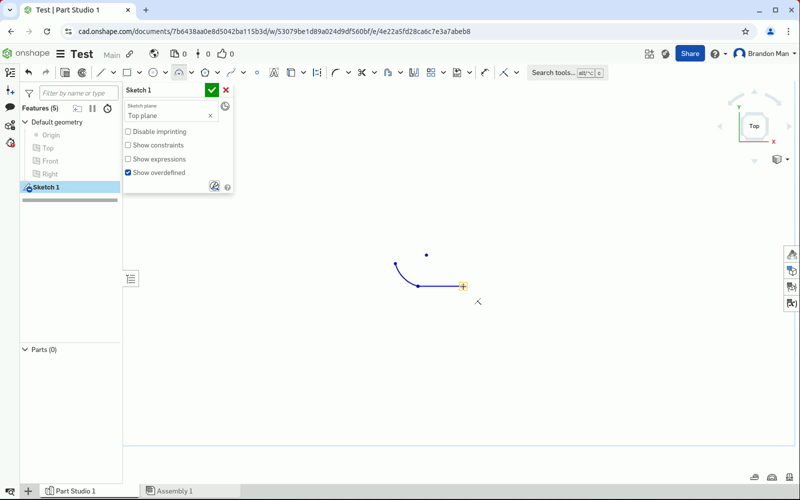
scroll(-6)
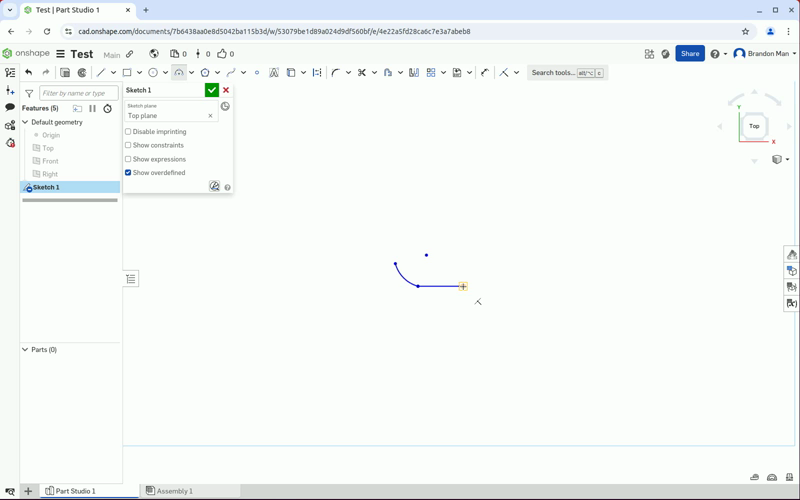
scroll(-6)
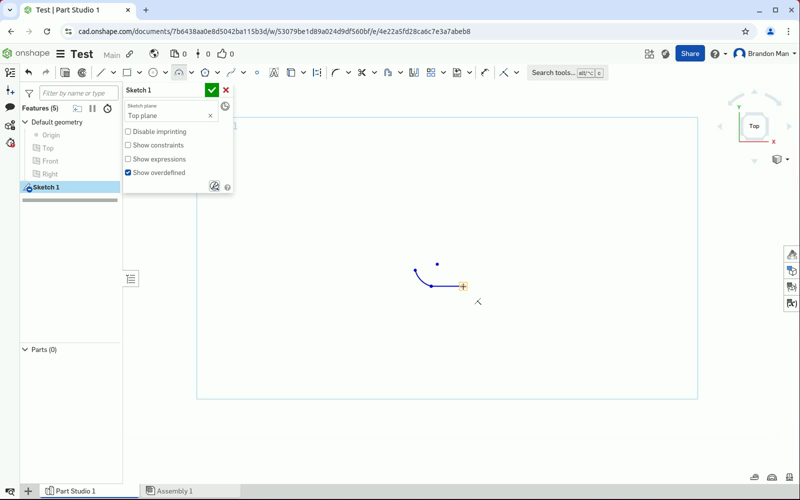
scroll(-6)
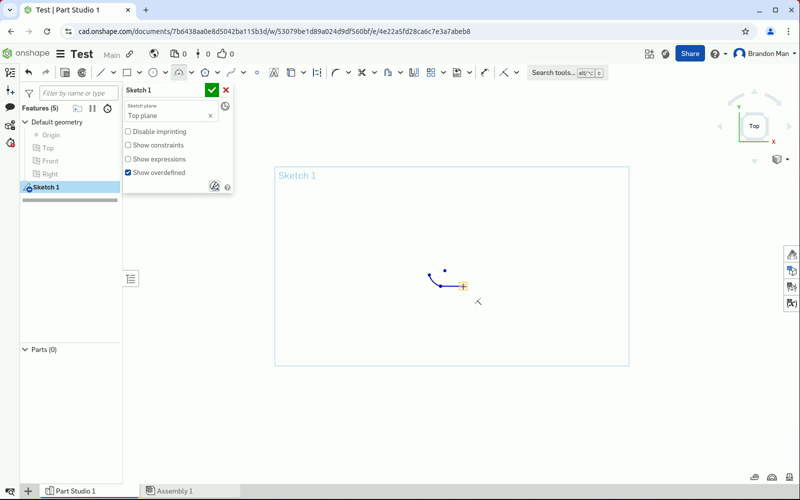
scroll(-6)
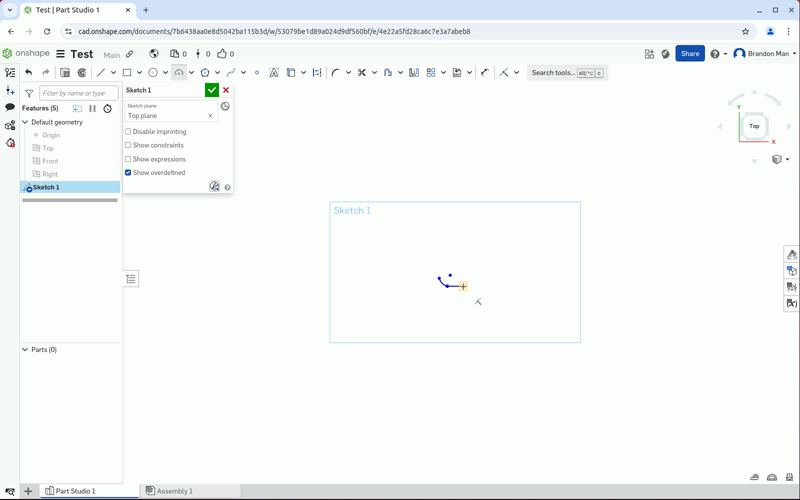
scroll(-6)
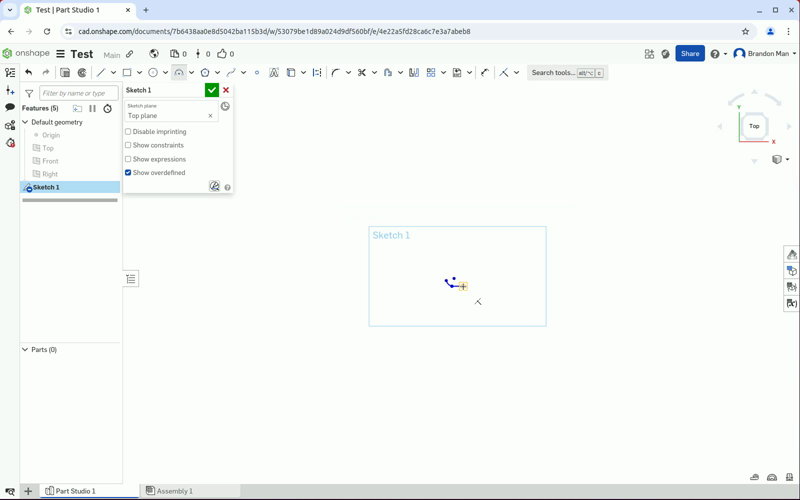
scroll(-6)
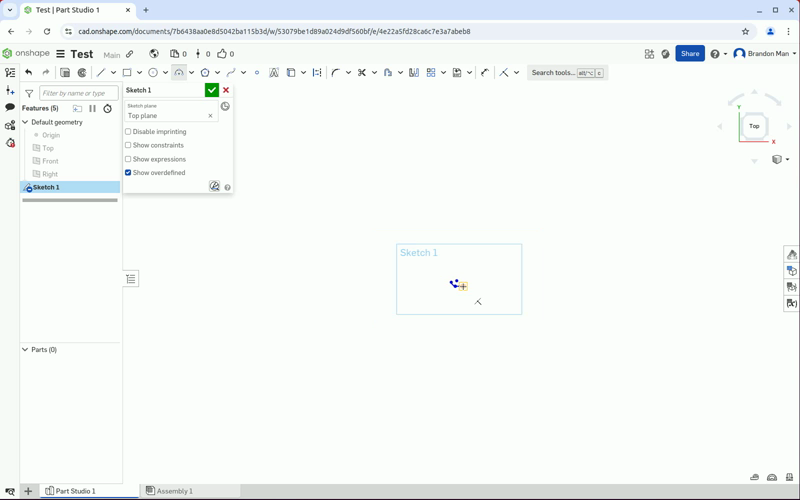
scroll(-6)
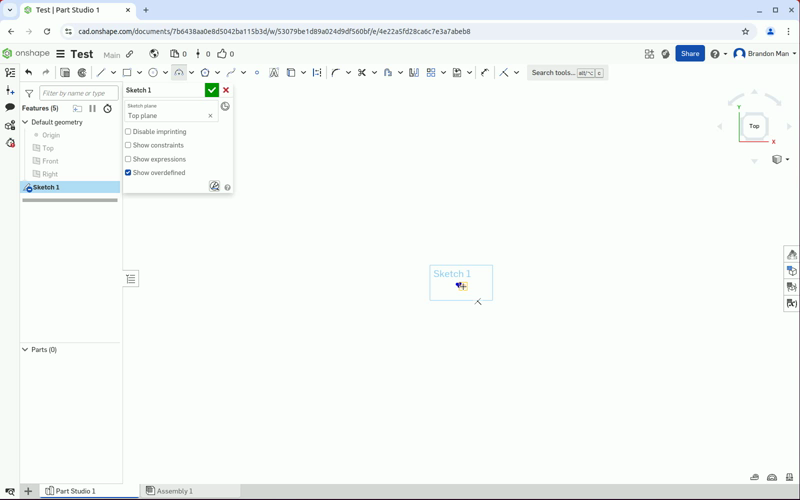
key_down(shift)
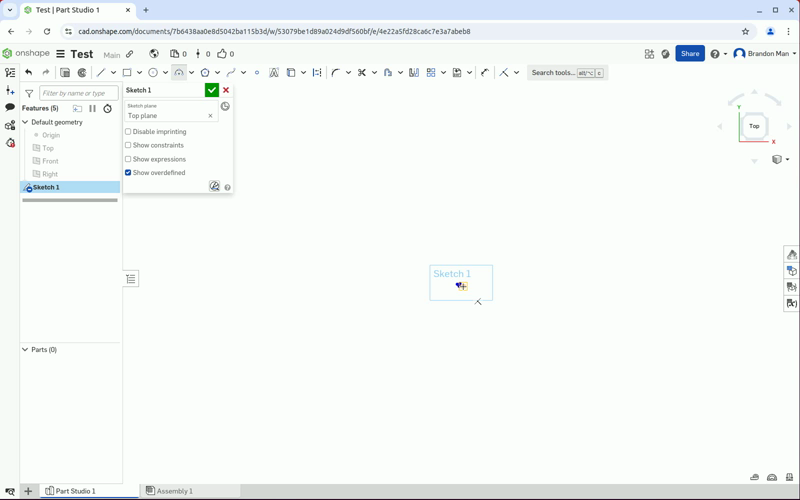
mouse_move(465, 284)
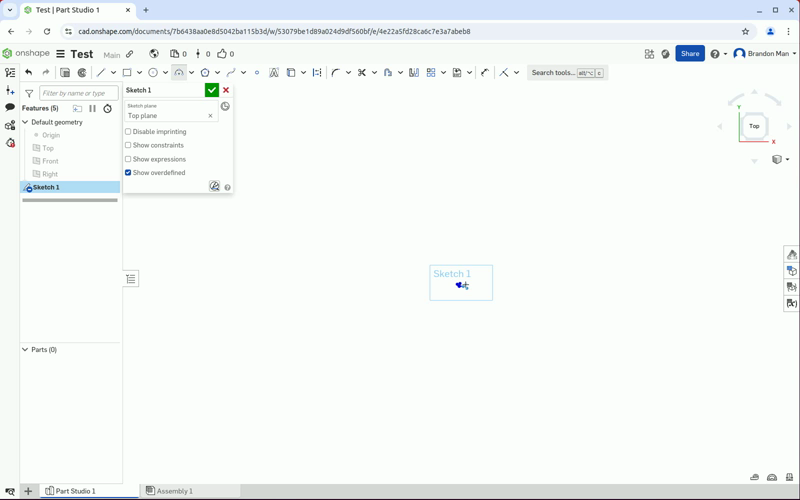
scroll(6)
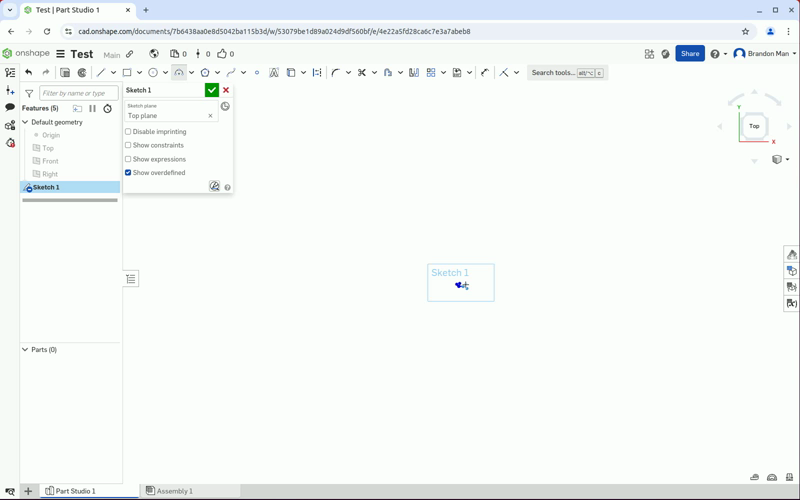
scroll(6)
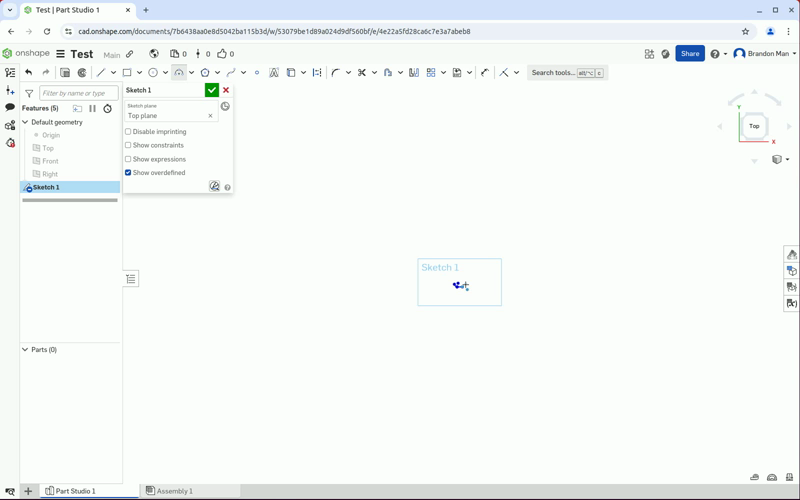
scroll(6)
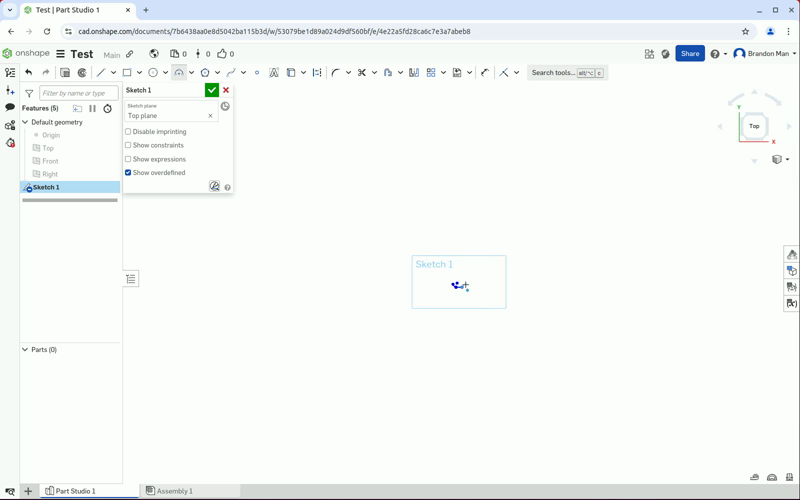
scroll(6)
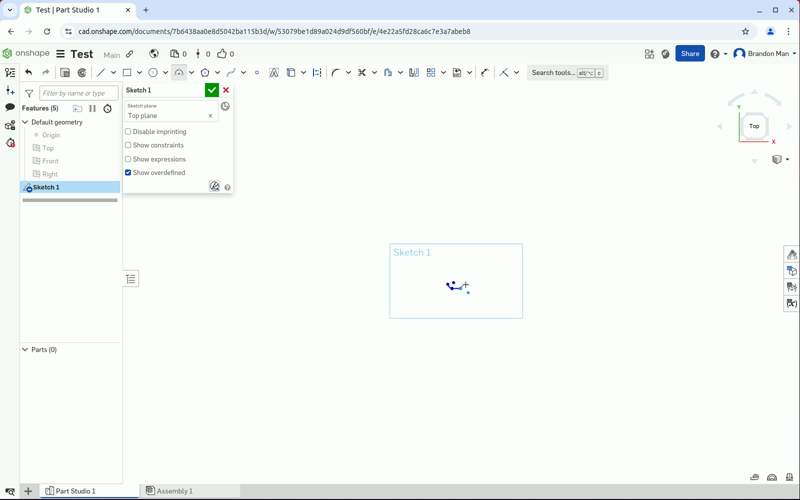
scroll(6)
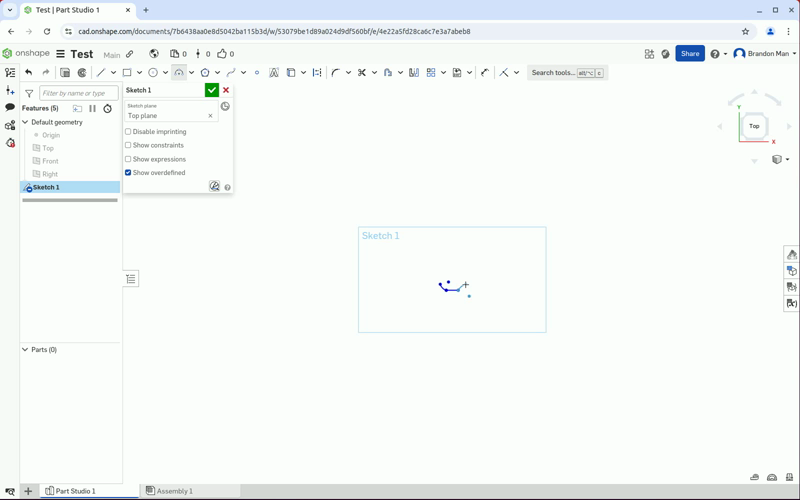
scroll(6)
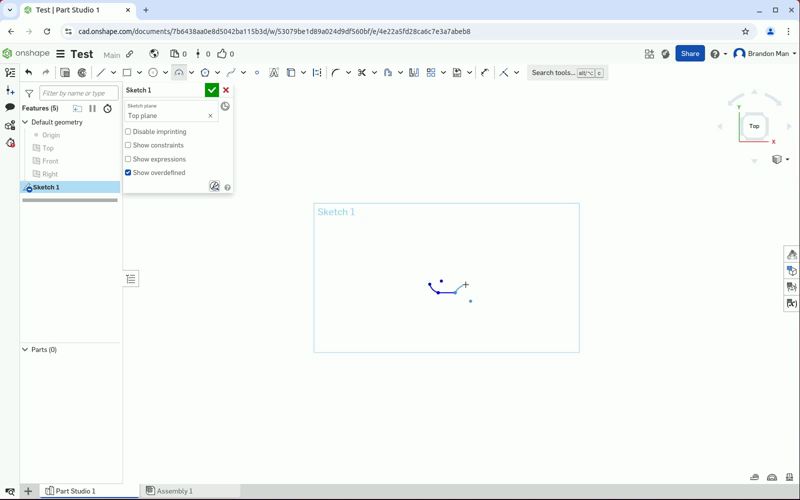
scroll(6)
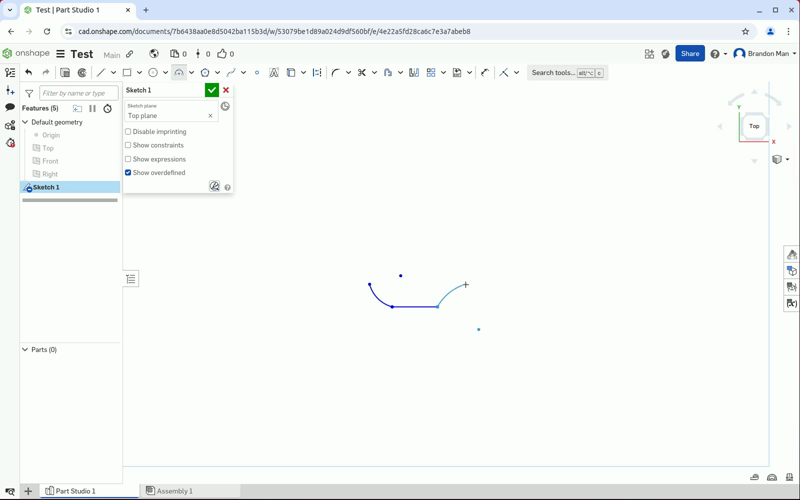
click(465, 284)
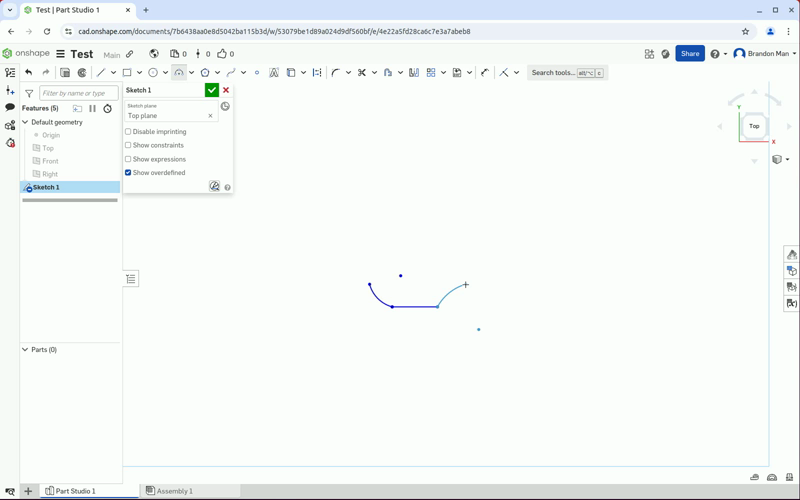
scroll(-6)
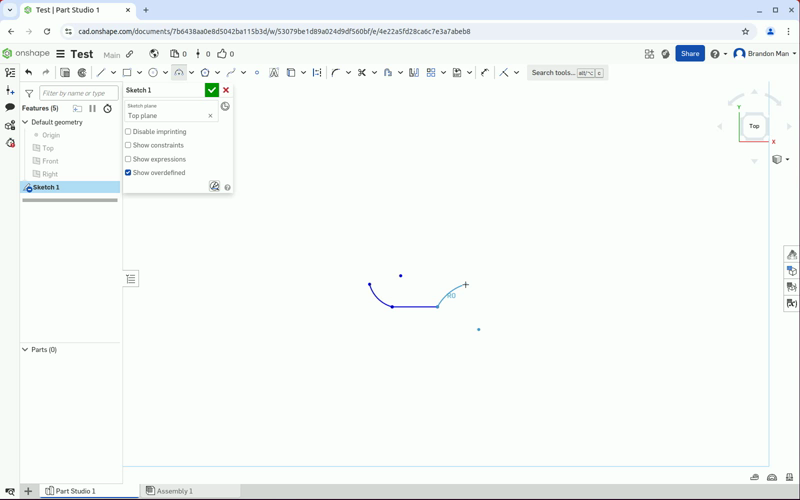
scroll(-6)
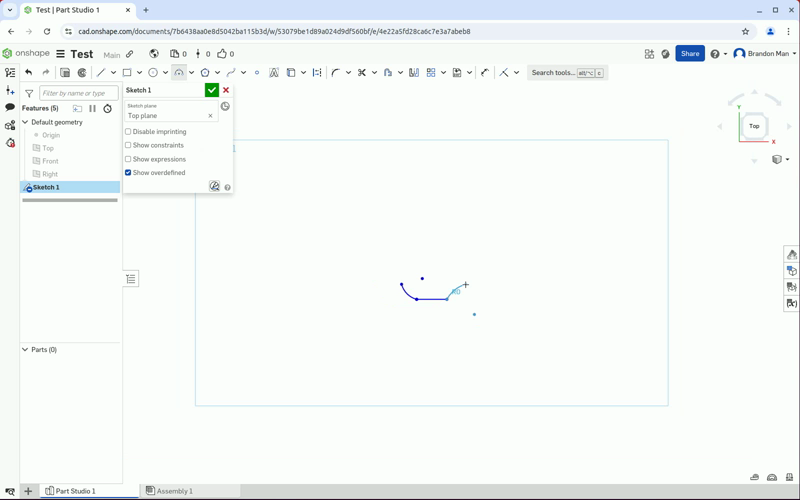
scroll(-6)
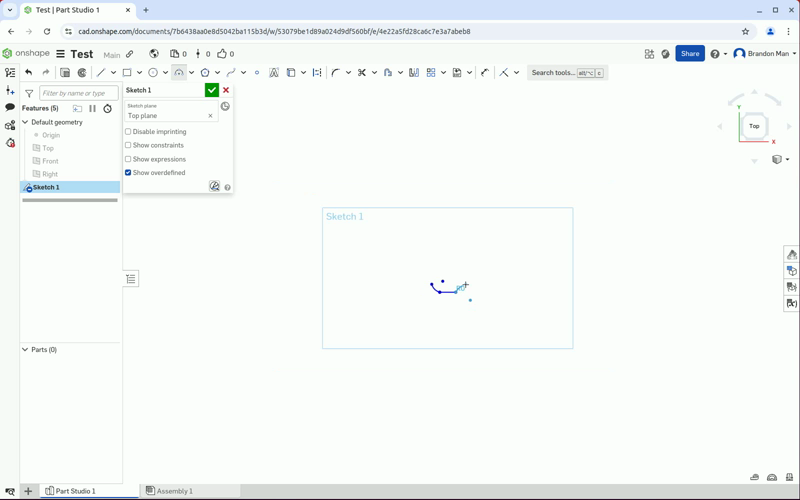
scroll(-6)
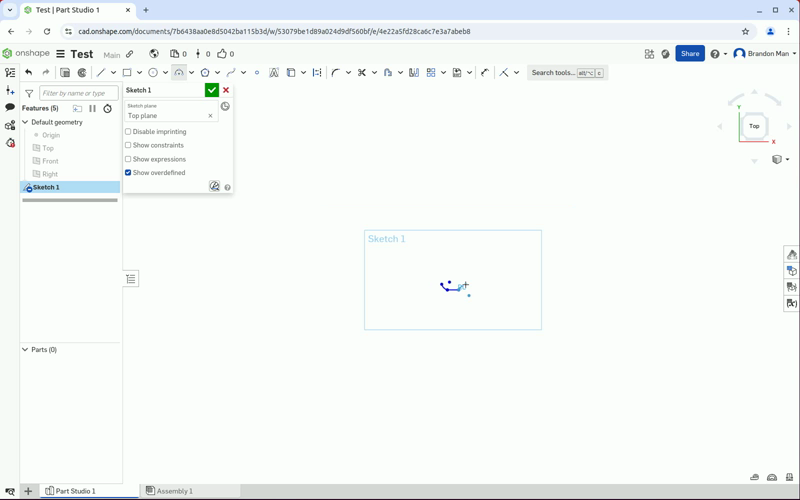
scroll(-6)
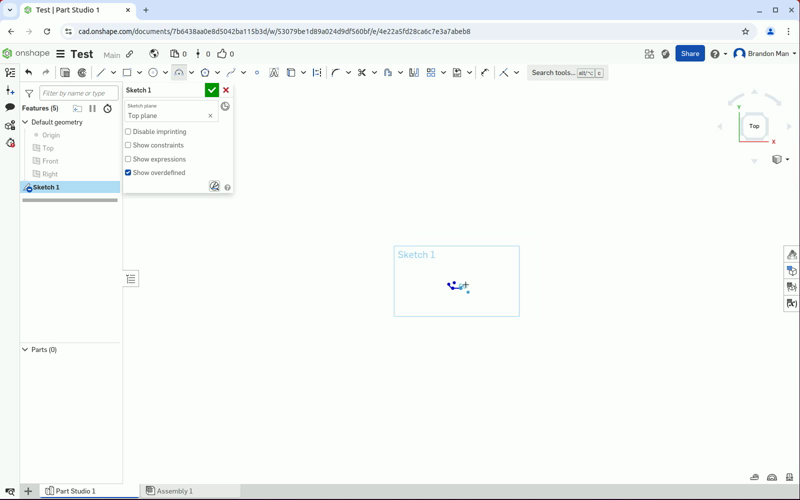
scroll(-6)
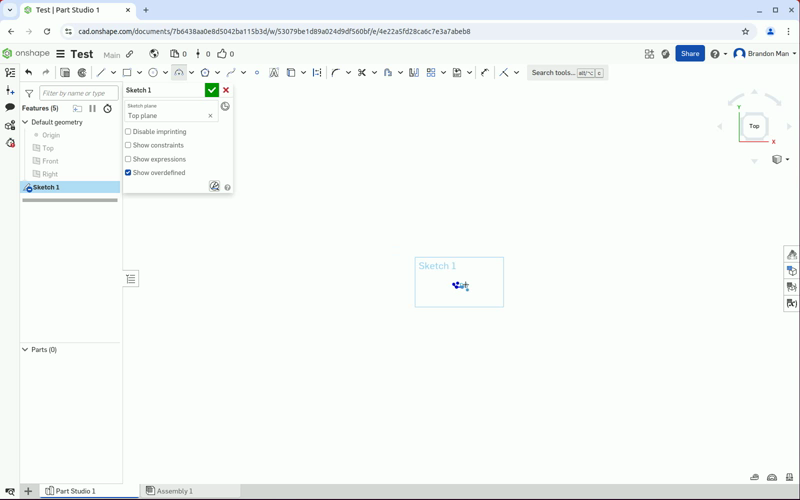
scroll(-6)
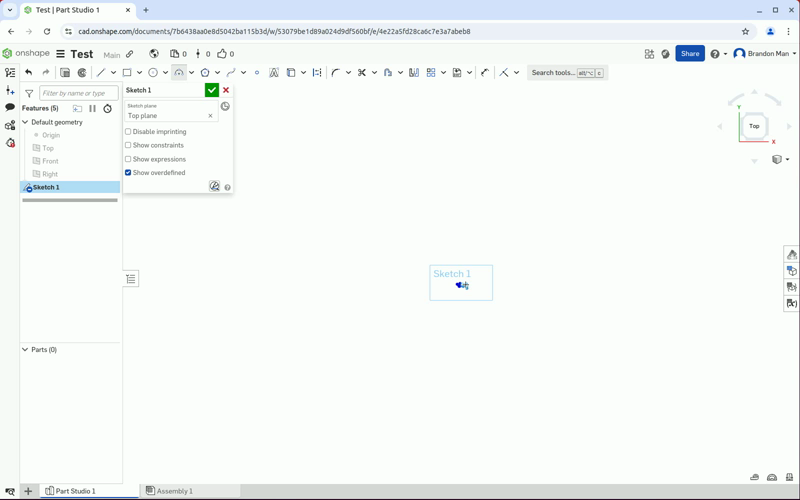
mouse_move(464, 285)
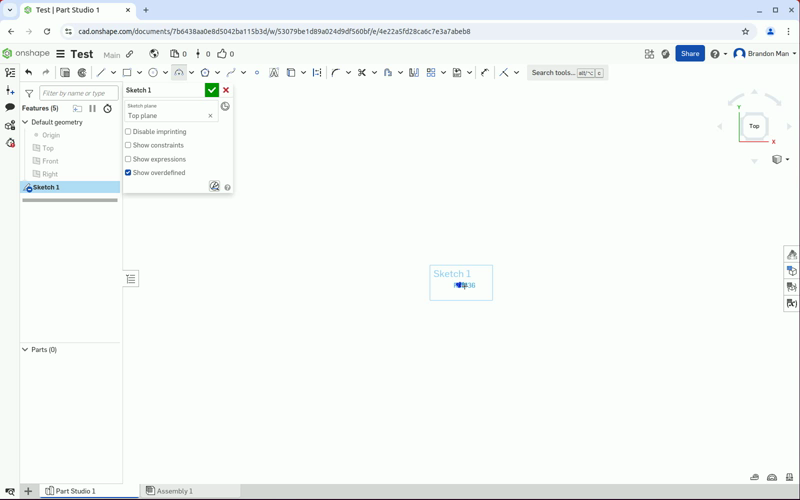
scroll(6)
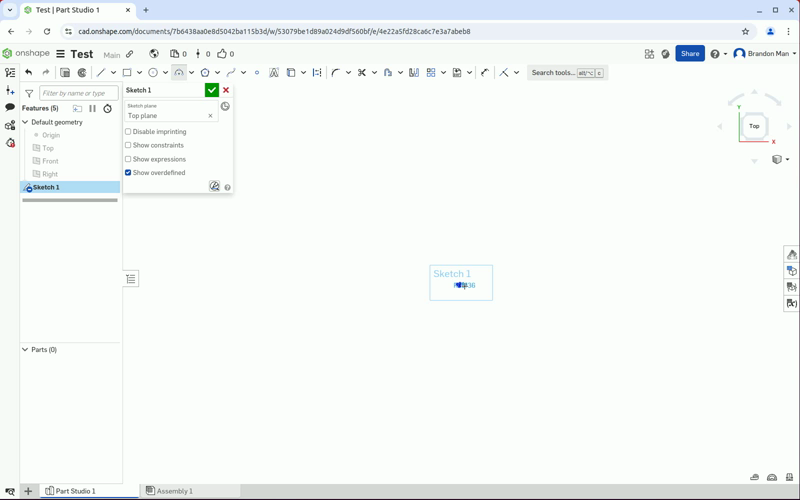
scroll(6)
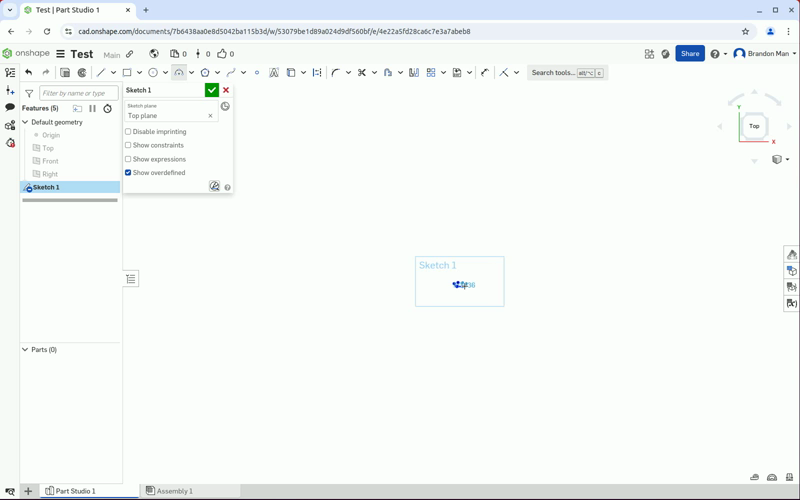
scroll(6)
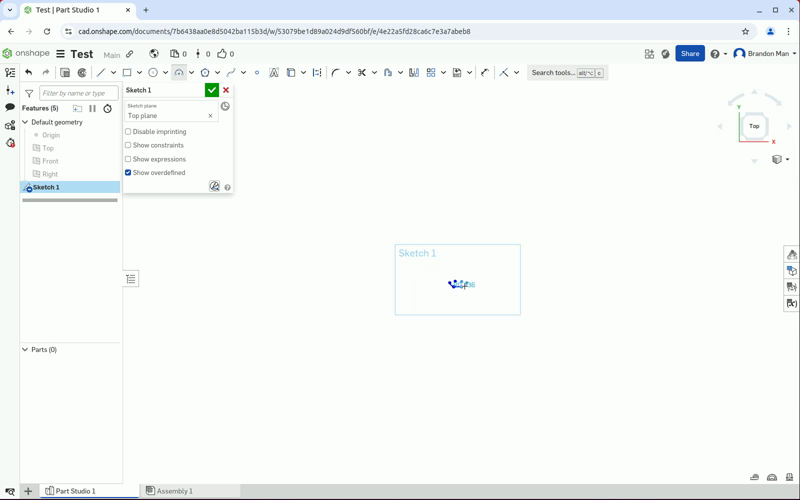
scroll(6)
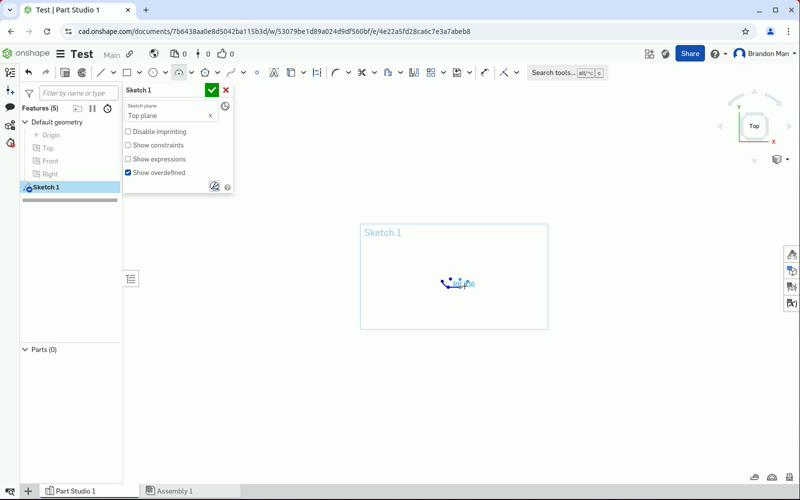
scroll(6)
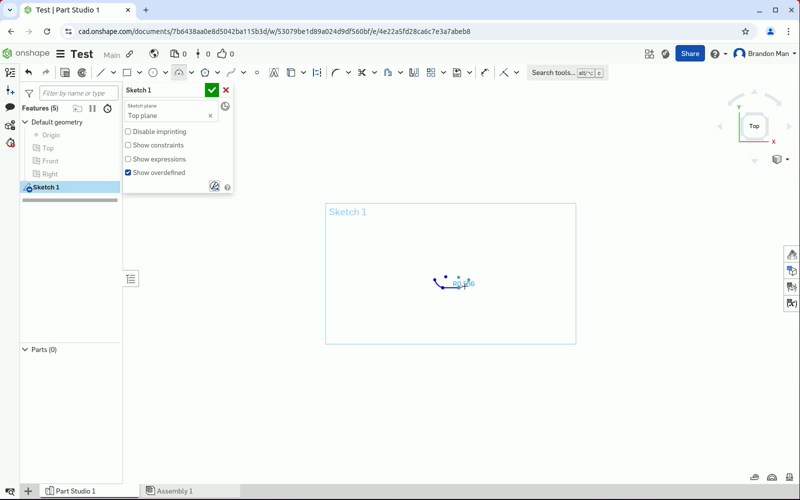
scroll(6)
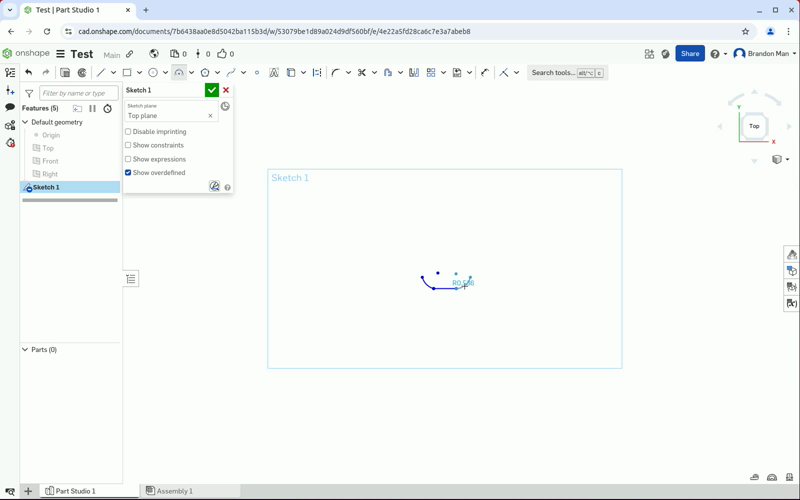
scroll(6)
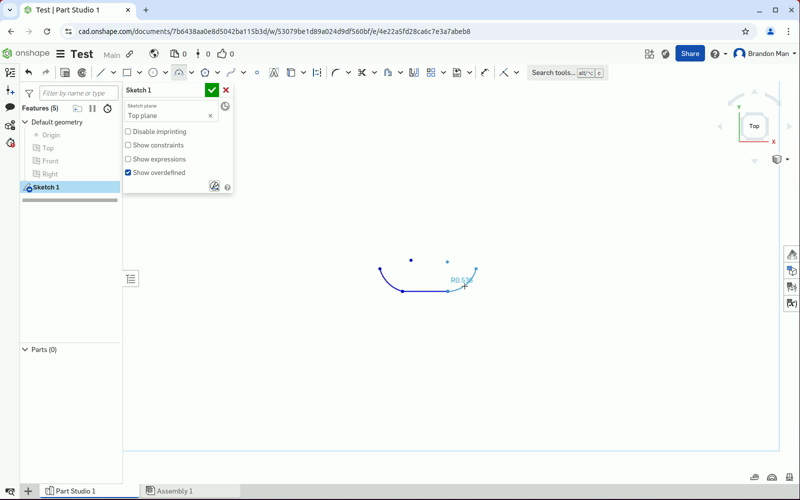
click(464, 285)
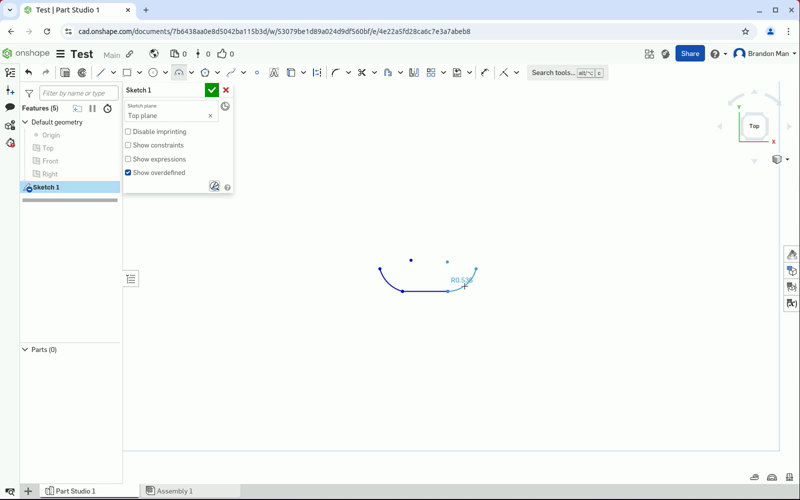
scroll(-6)
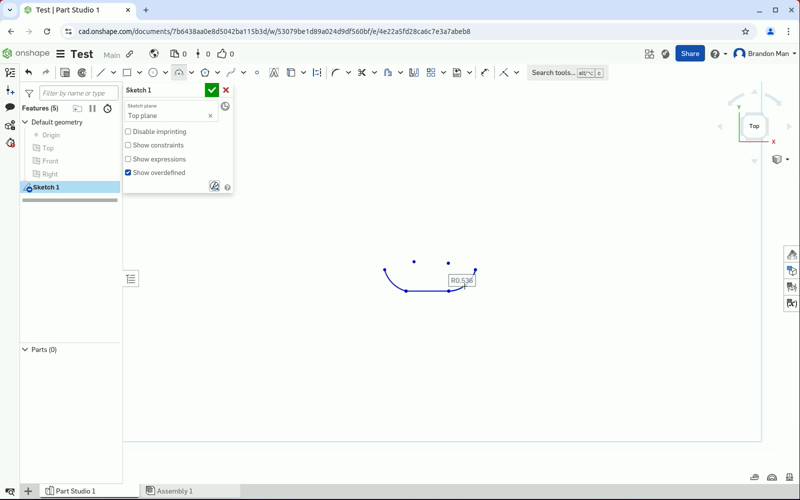
scroll(-6)
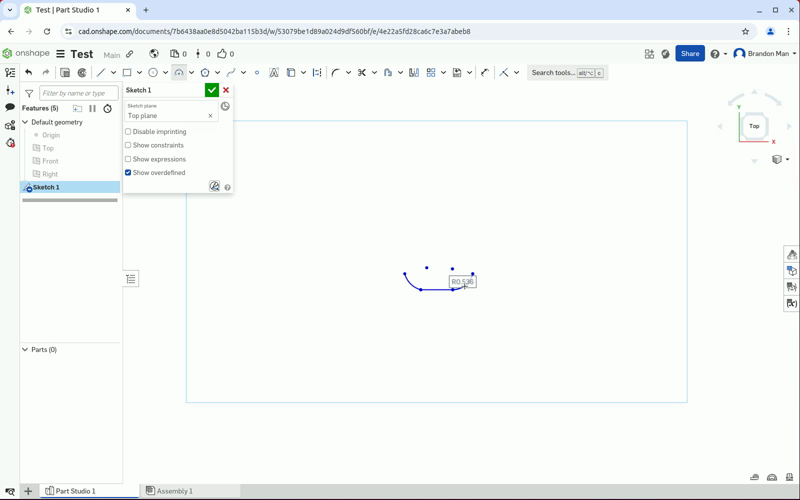
scroll(-6)
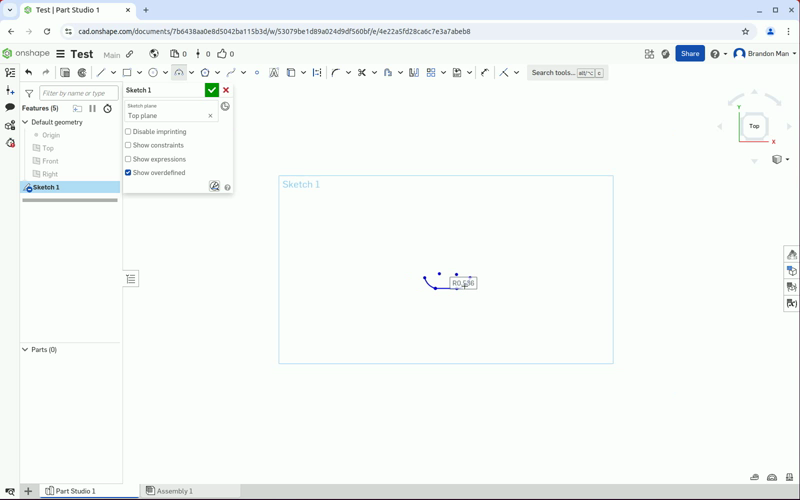
scroll(-6)
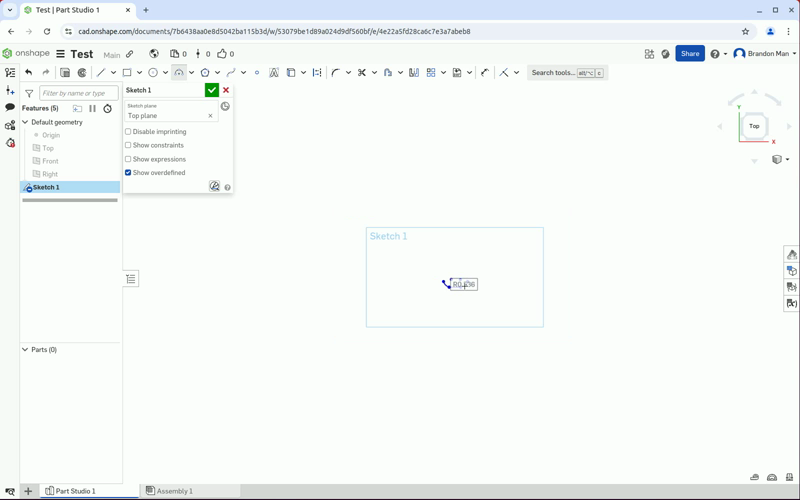
scroll(-6)
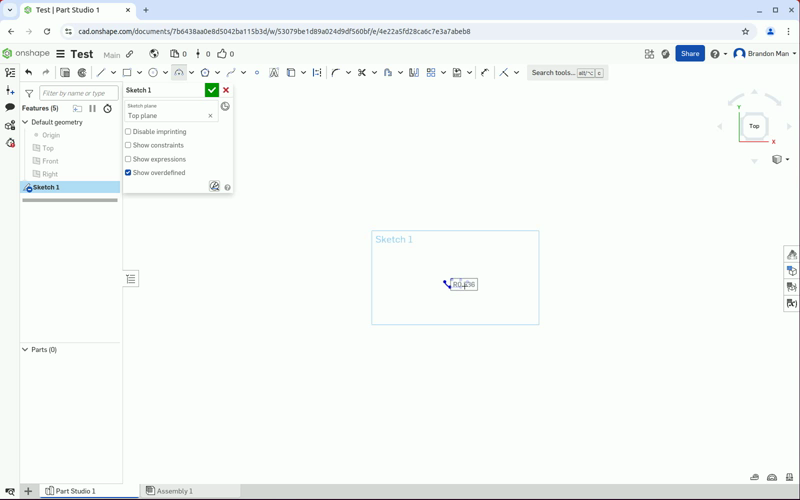
scroll(-6)
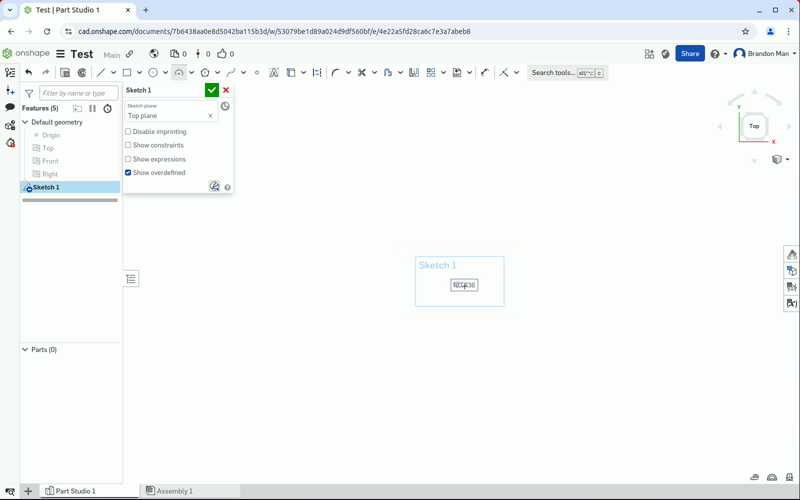
scroll(-6)
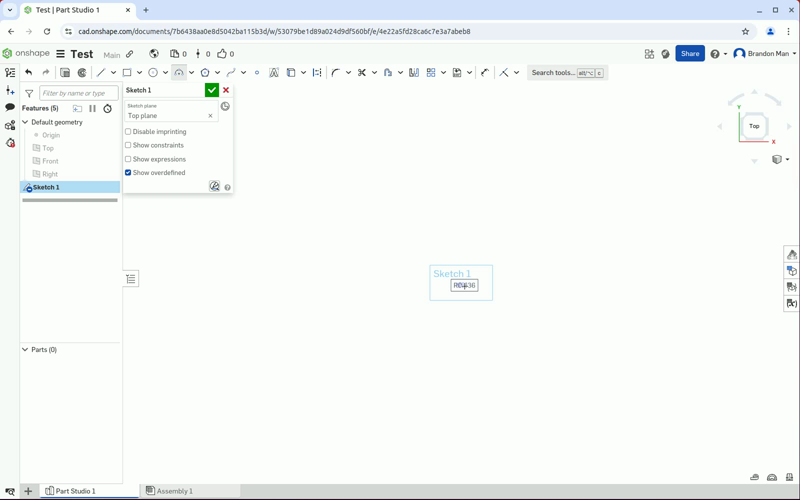
key_up(shift)
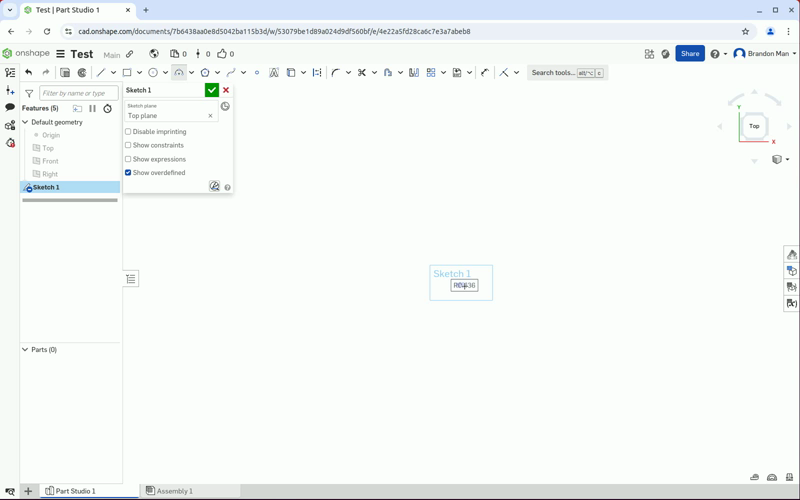
key(esc)
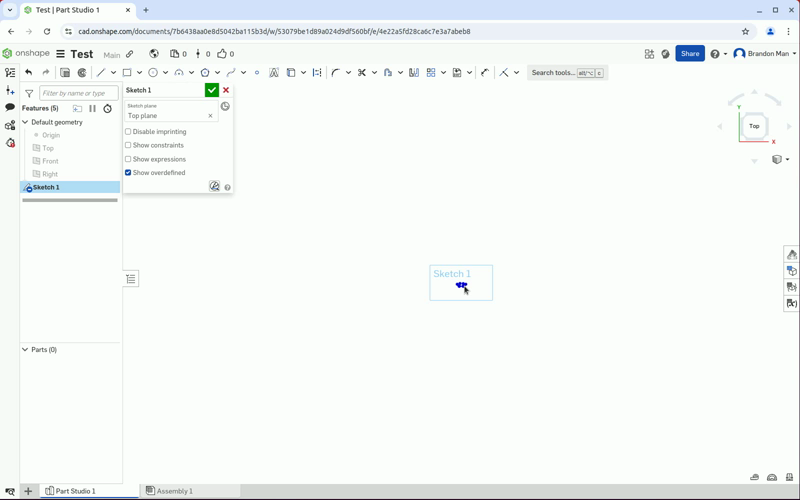
key(l)
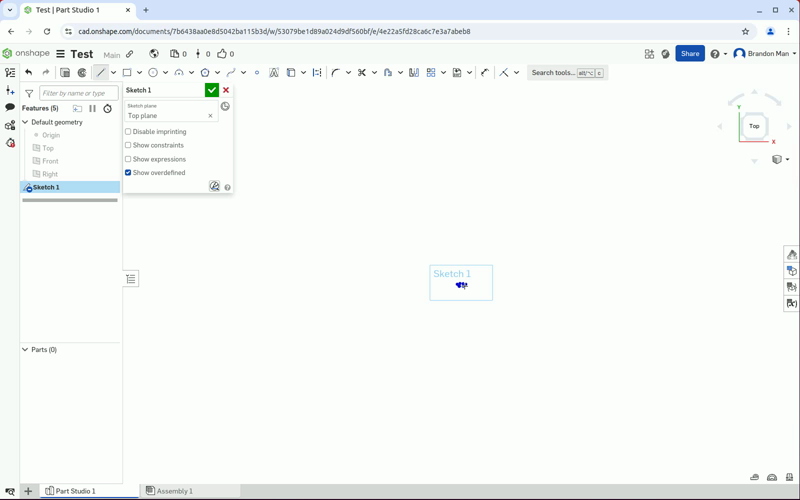
mouse_move(465, 284)
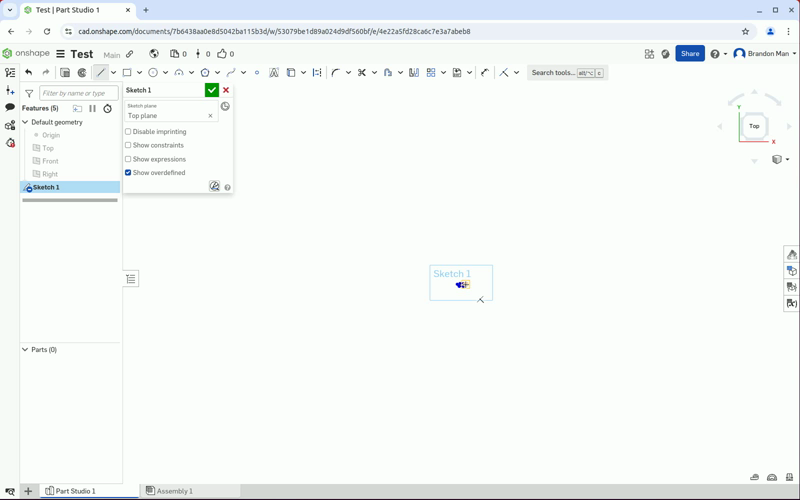
scroll(6)
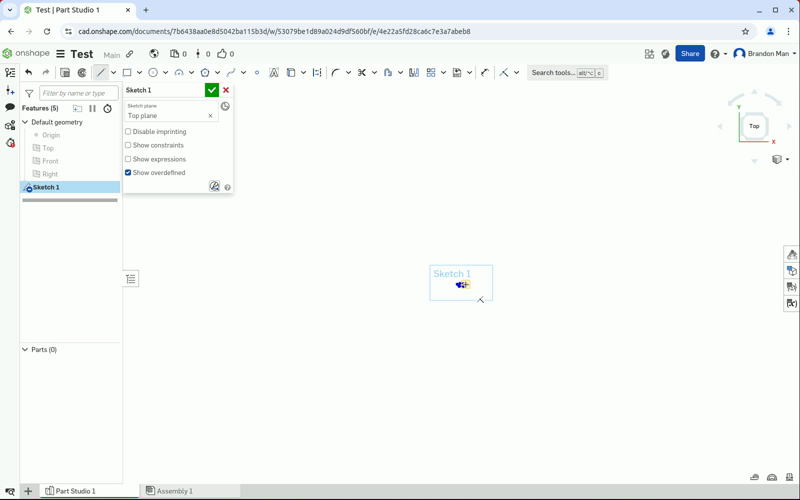
scroll(6)
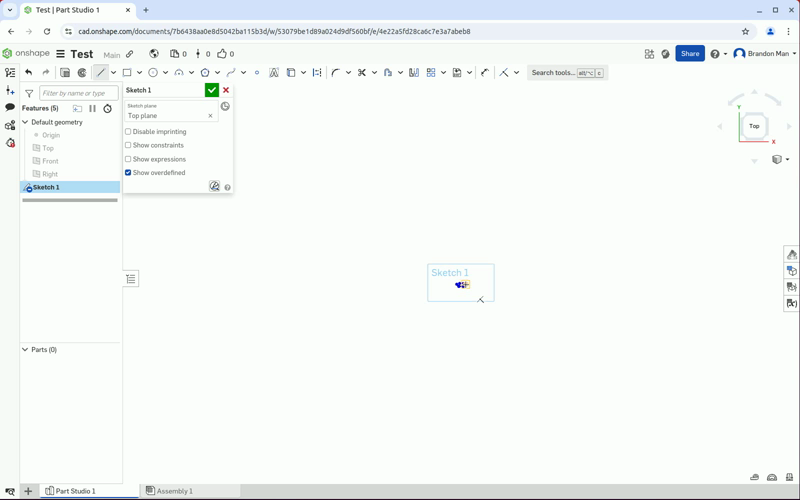
scroll(6)
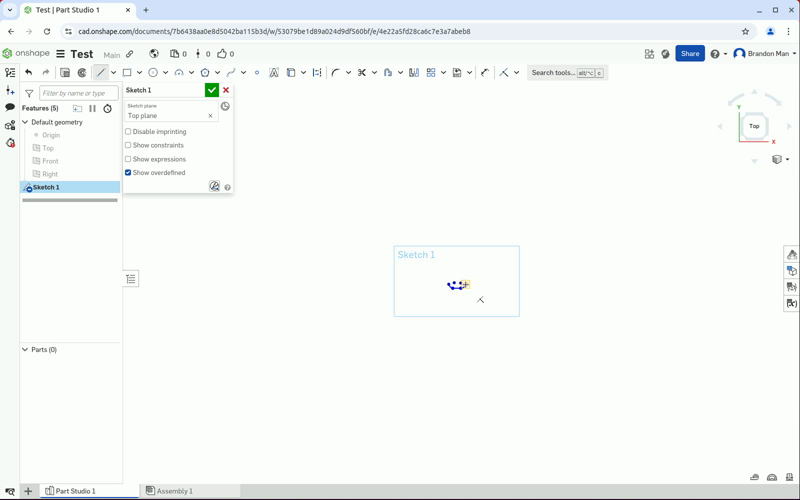
scroll(6)
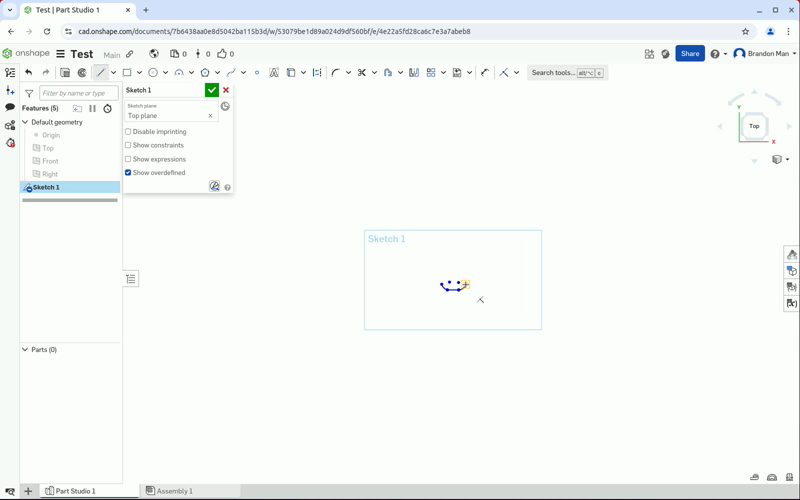
scroll(6)
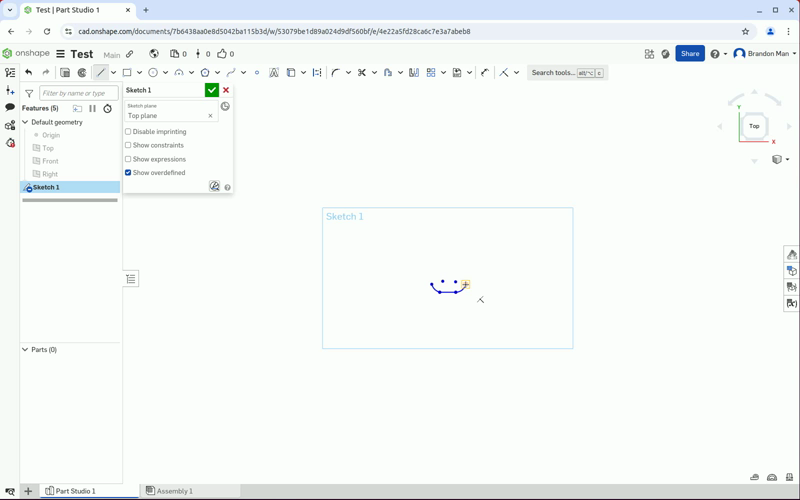
scroll(6)
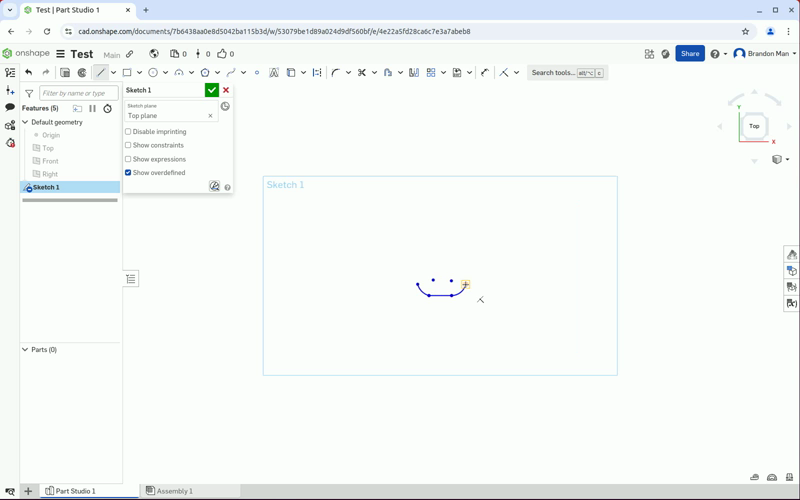
scroll(6)
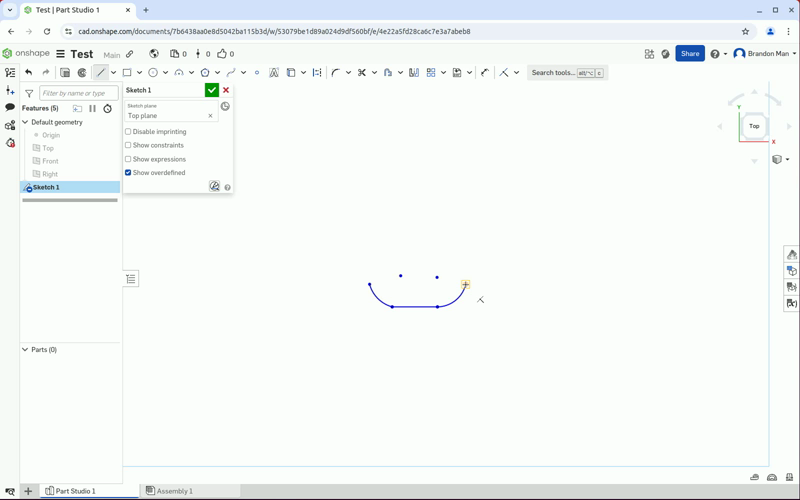
click(465, 284)
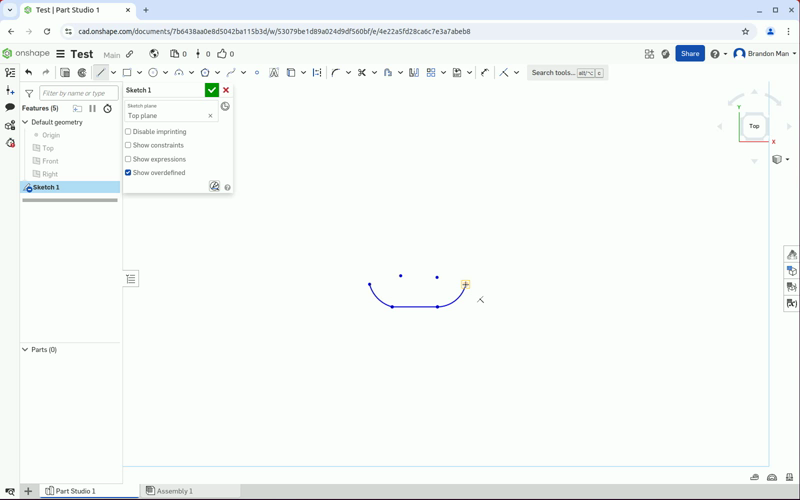
scroll(-6)
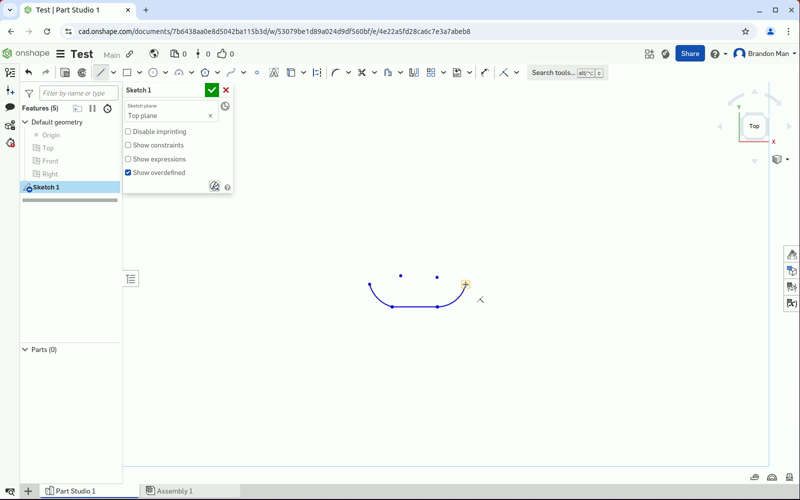
scroll(-6)
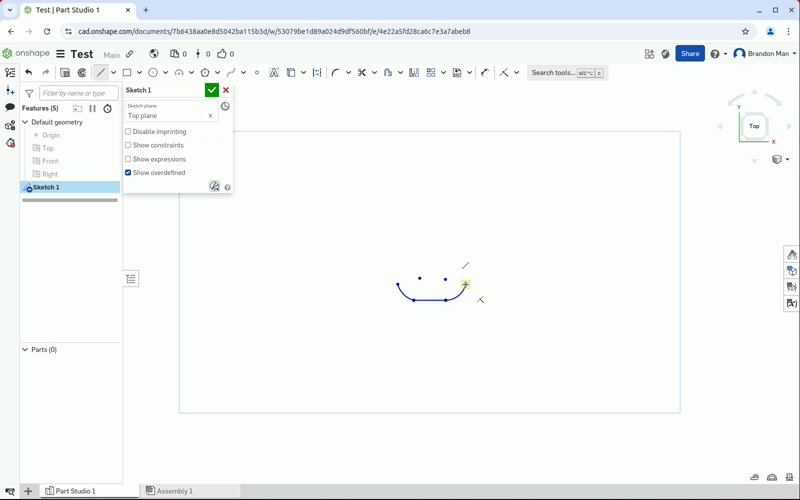
scroll(-6)
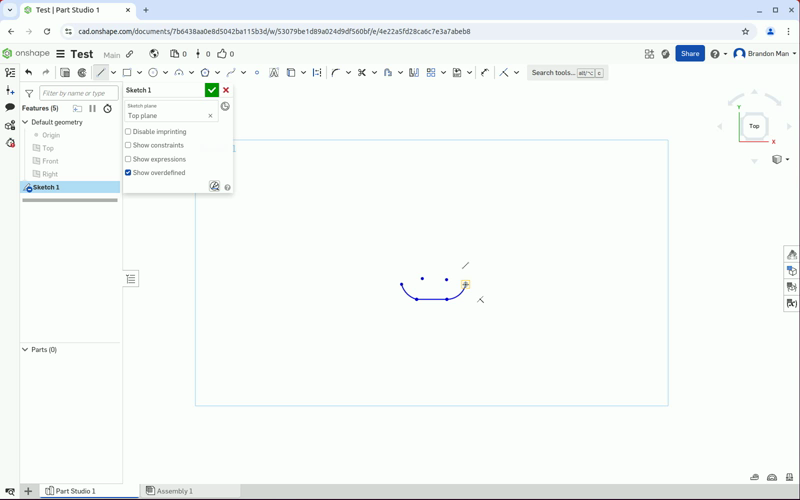
scroll(-6)
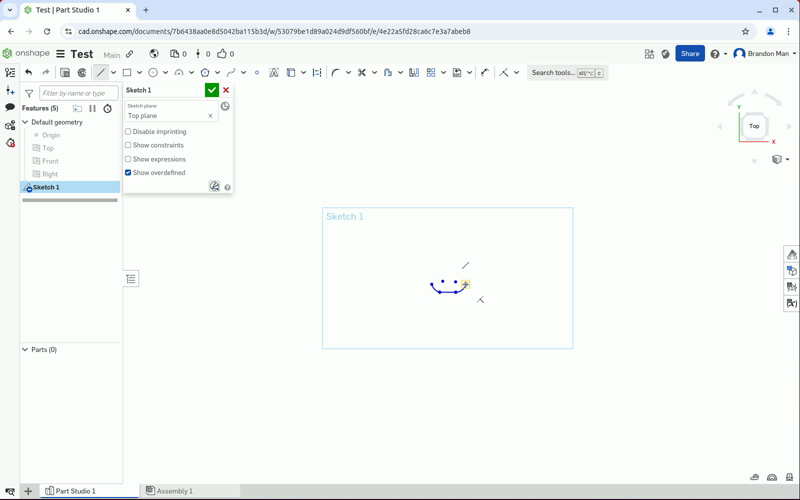
scroll(-6)
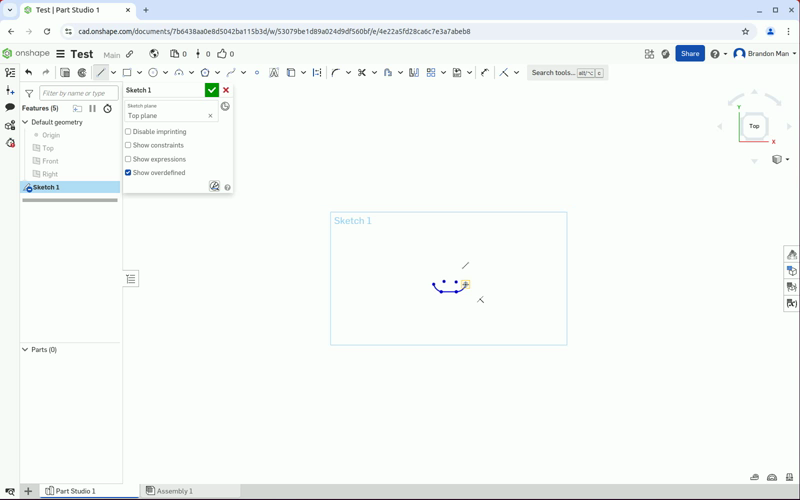
scroll(-6)
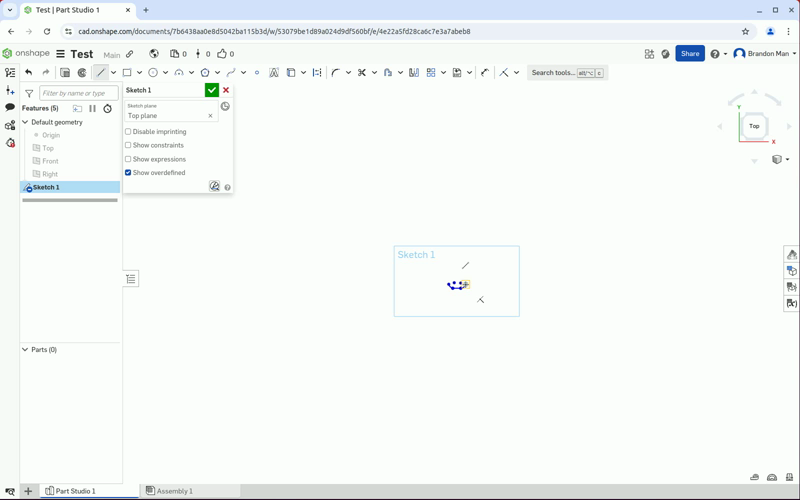
scroll(-6)
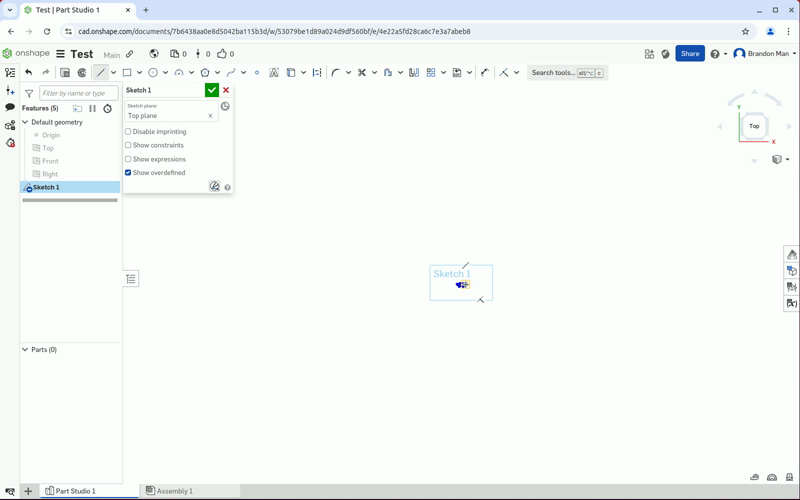
key_down(shift)
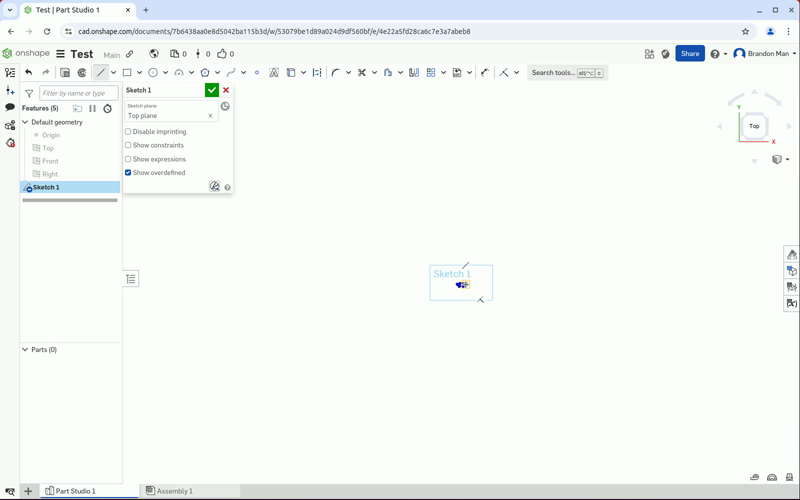
mouse_move(495, 284)
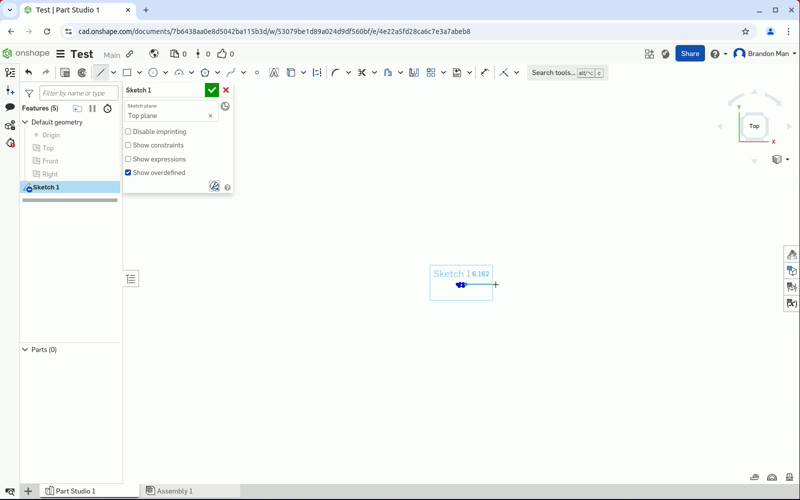
mouse_move(465, 279)
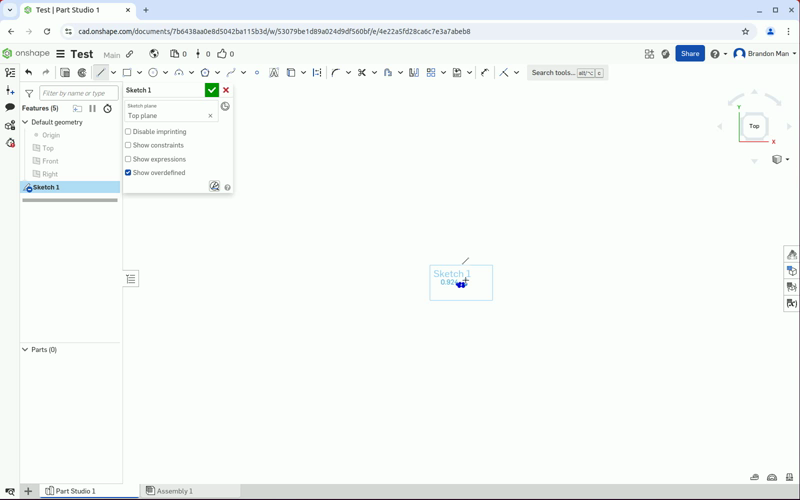
scroll(6)
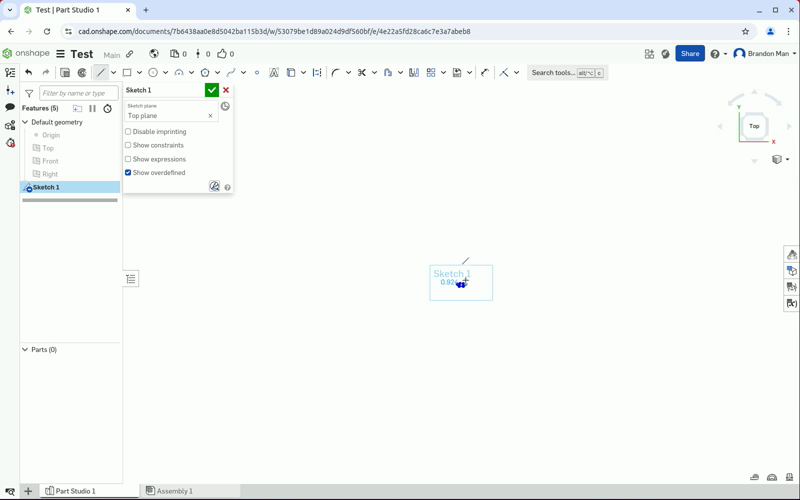
scroll(6)
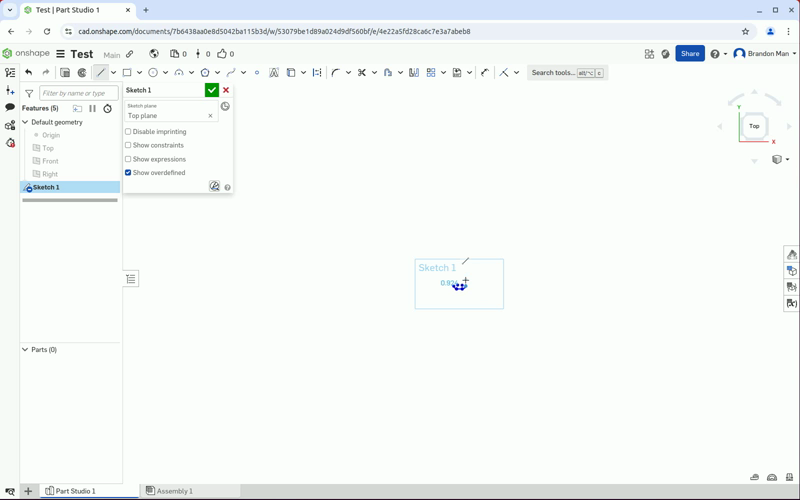
scroll(6)
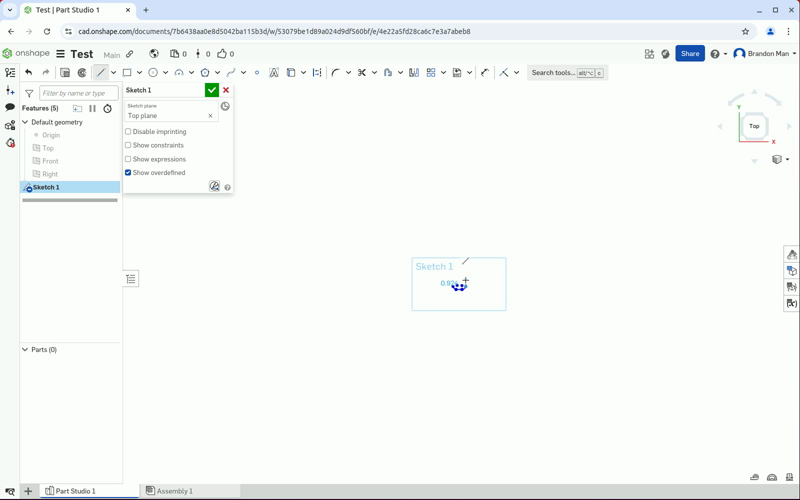
scroll(6)
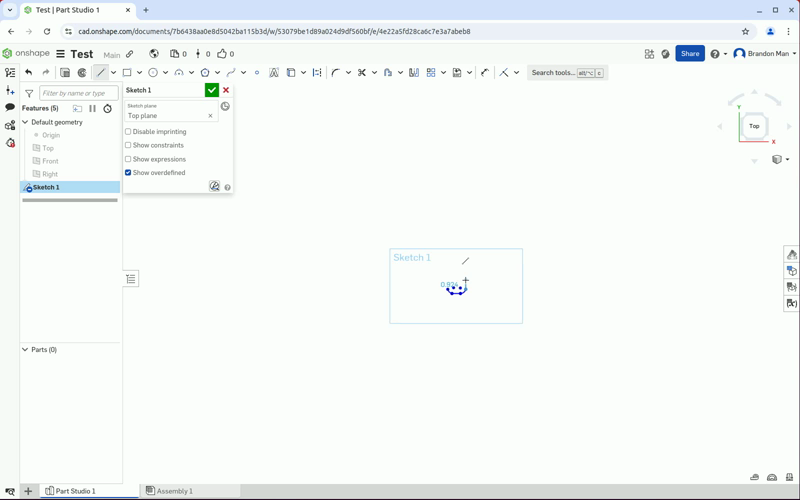
scroll(6)
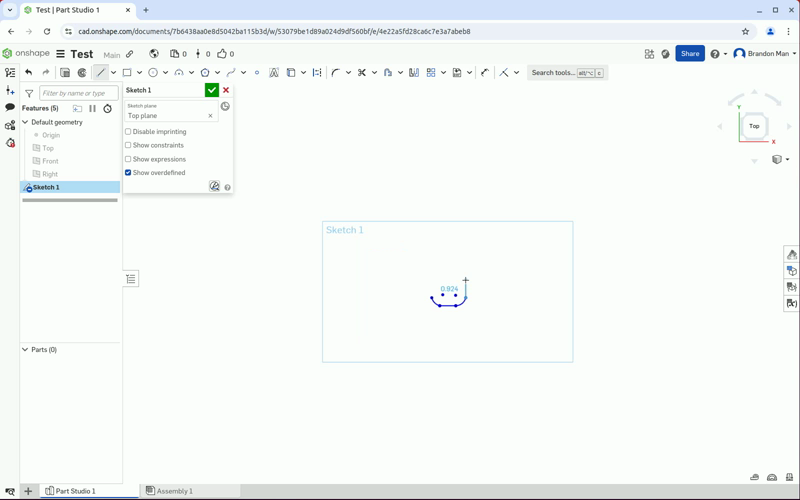
scroll(6)
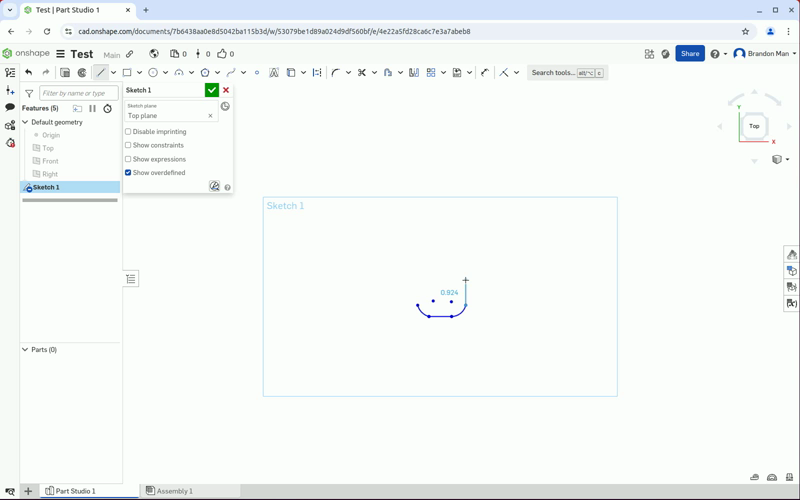
scroll(6)
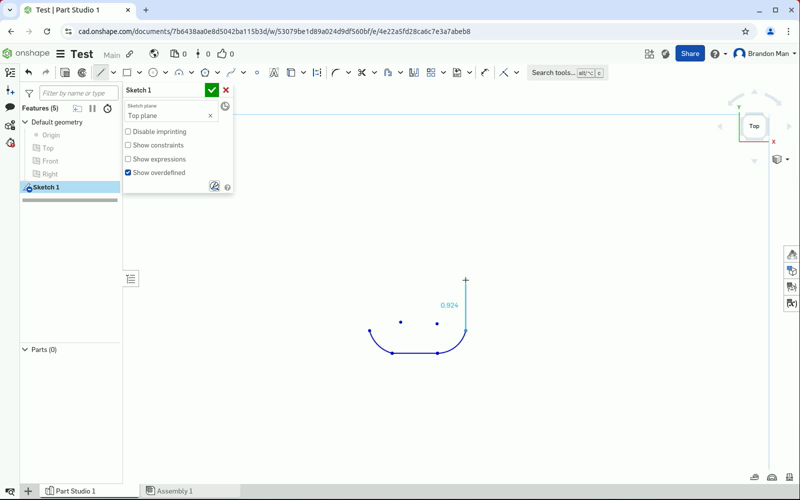
click(465, 279)
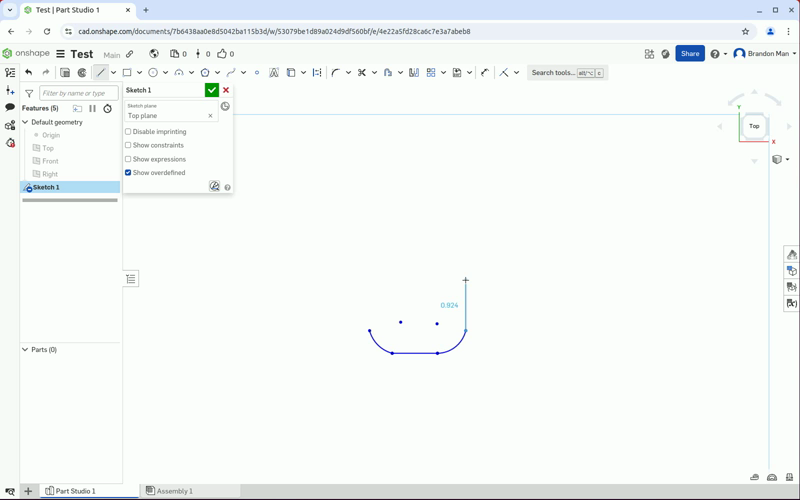
scroll(-6)
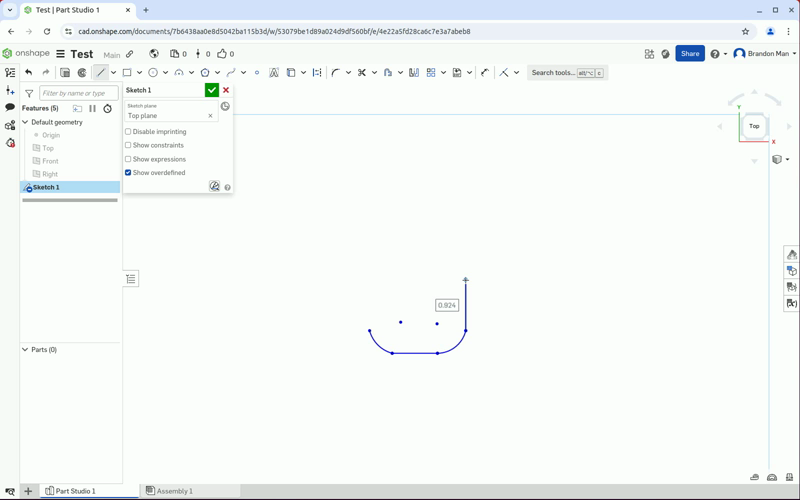
scroll(-6)
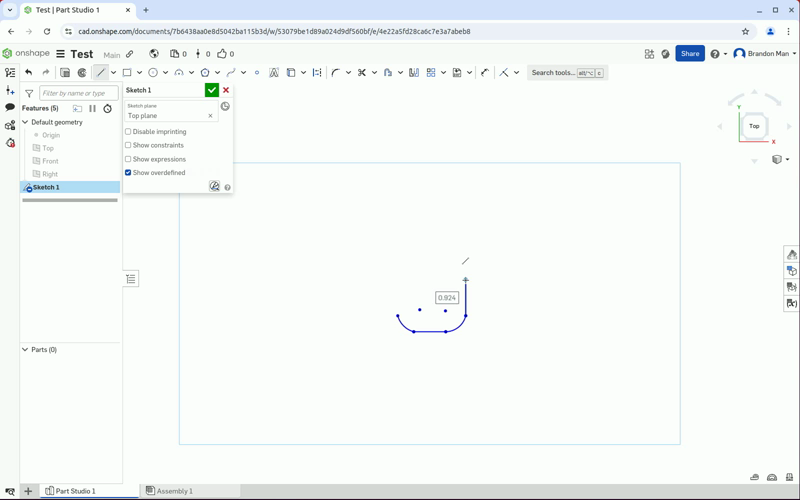
scroll(-6)
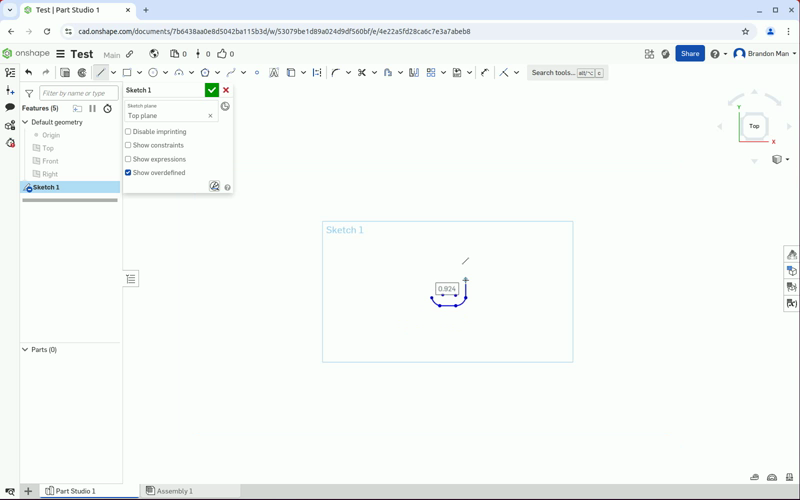
scroll(-6)
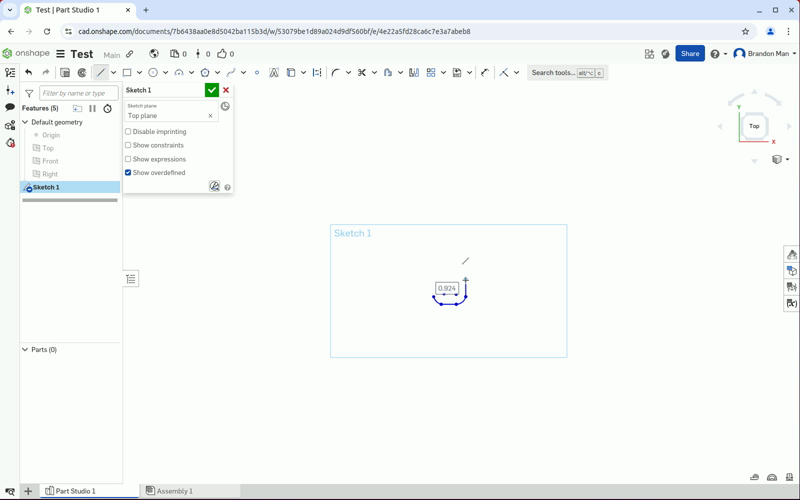
scroll(-6)
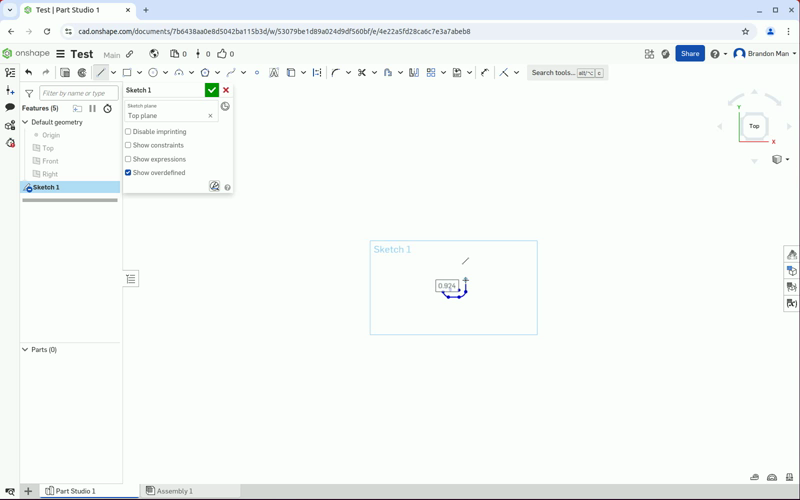
scroll(-6)
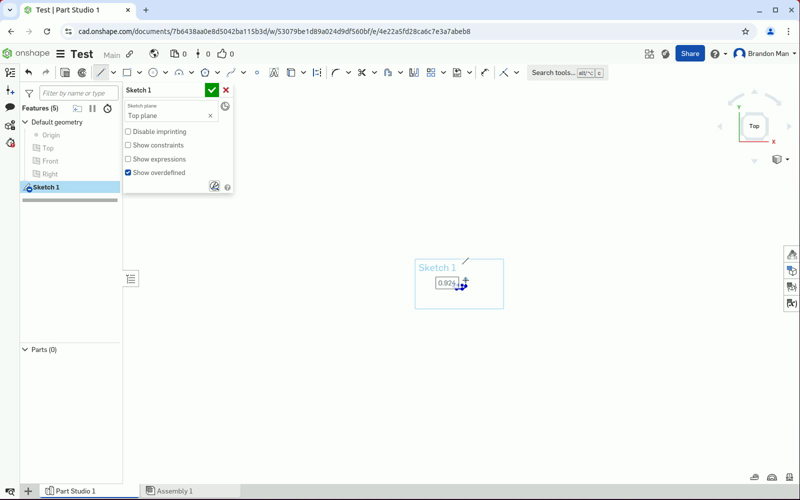
scroll(-6)
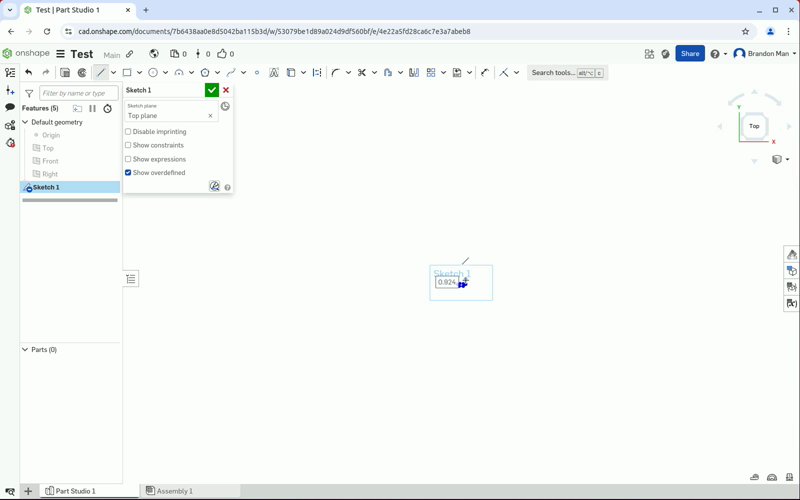
key_up(shift)
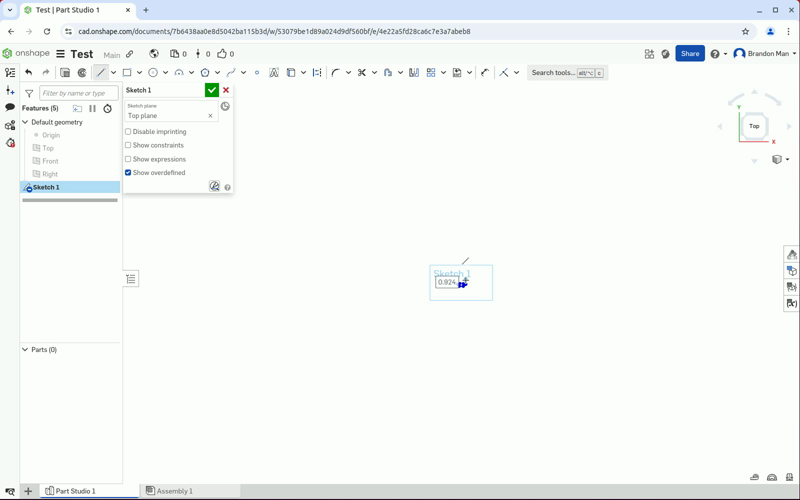
key(esc)
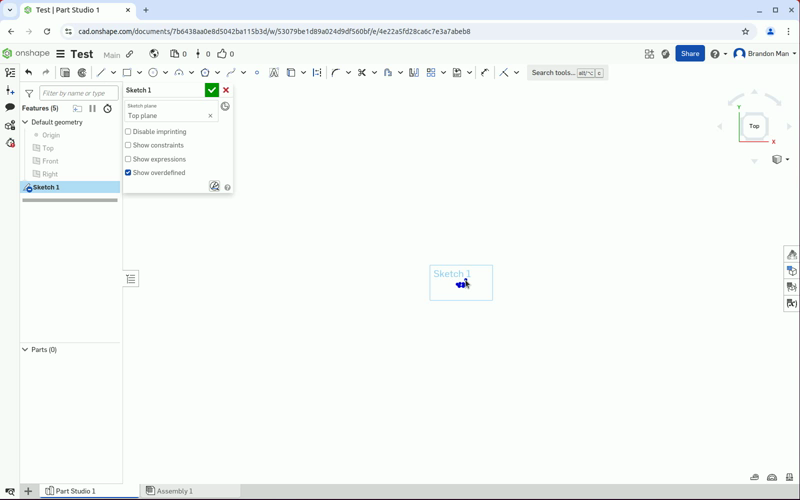
key(a)
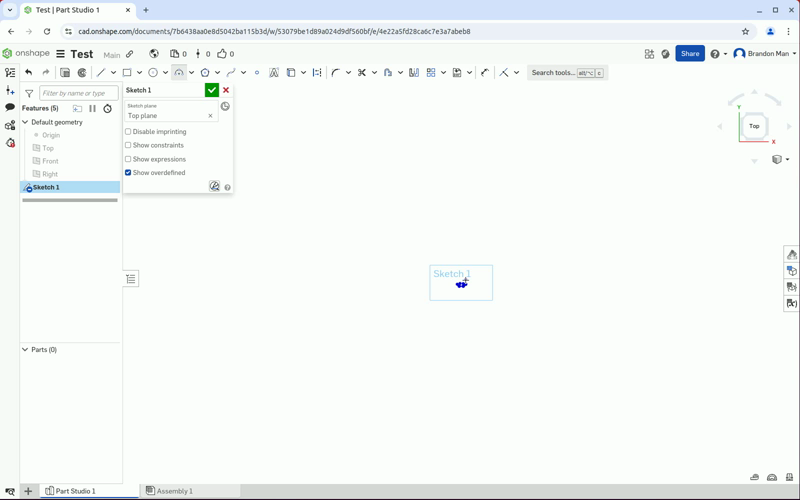
mouse_move(465, 279)
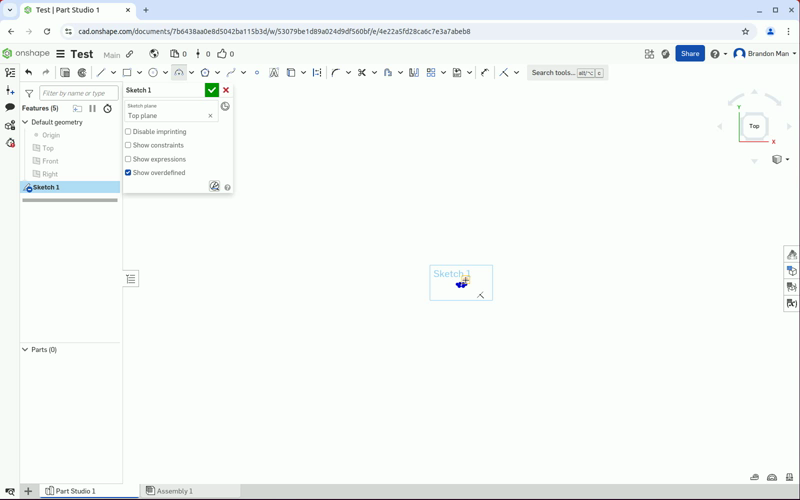
scroll(6)
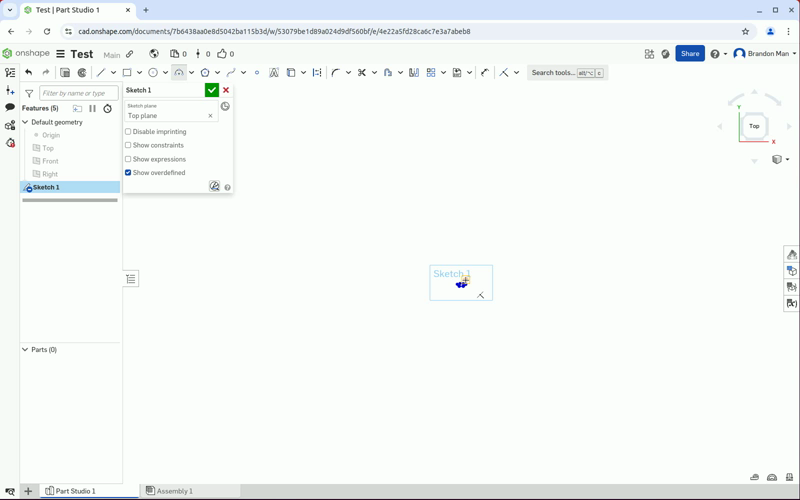
scroll(6)
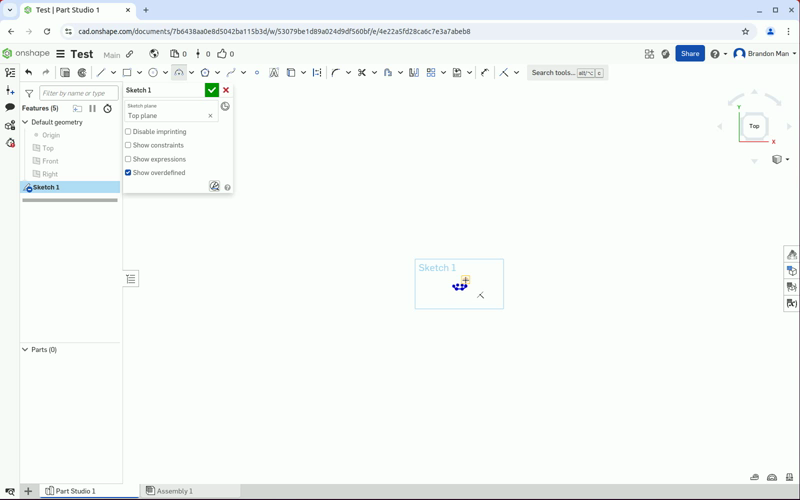
scroll(6)
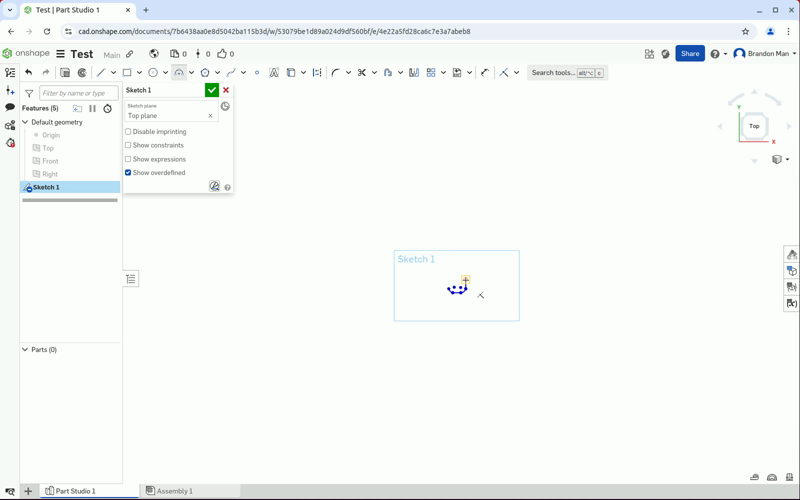
scroll(6)
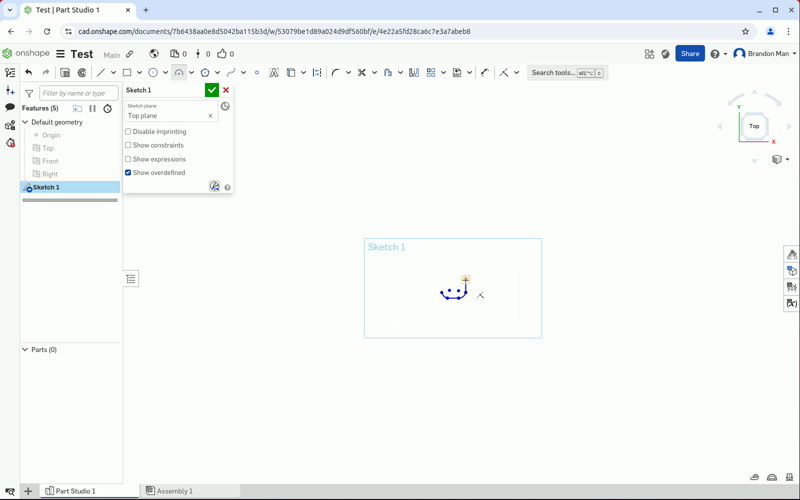
scroll(6)
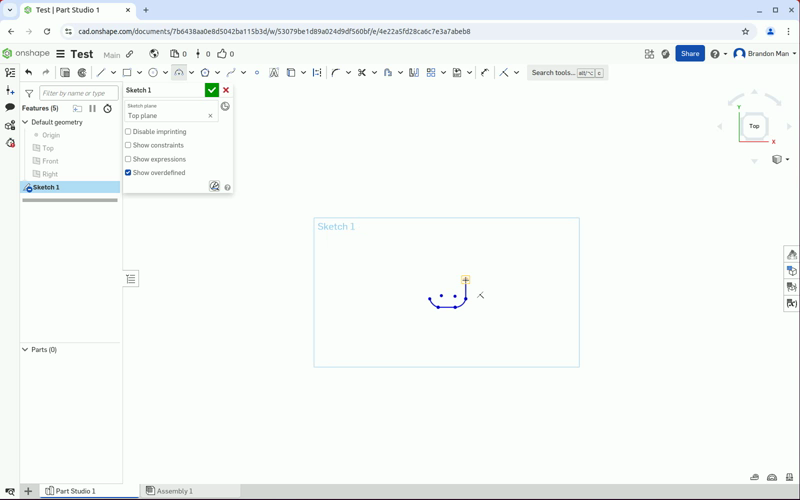
scroll(6)
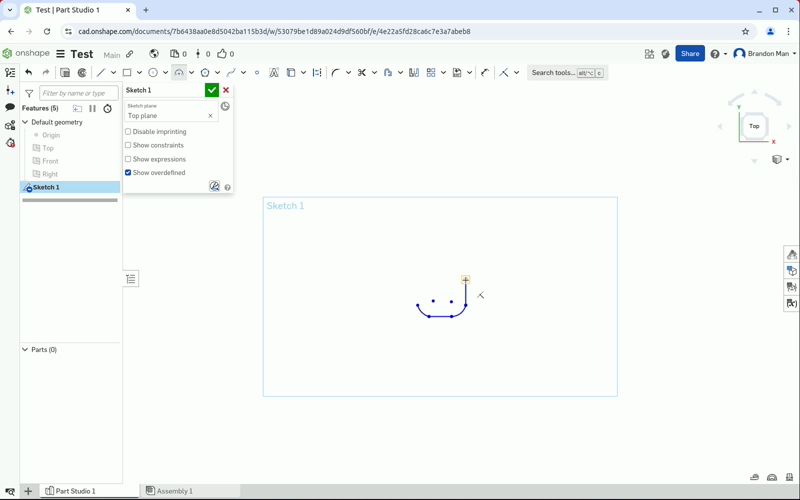
scroll(6)
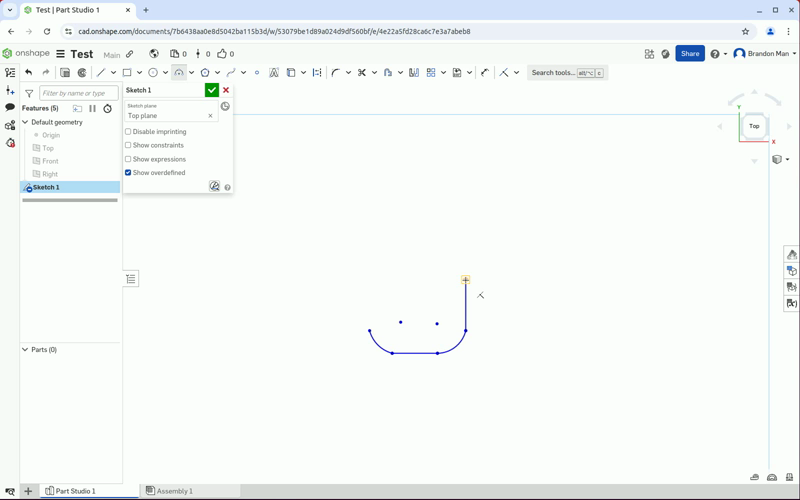
click(465, 279)
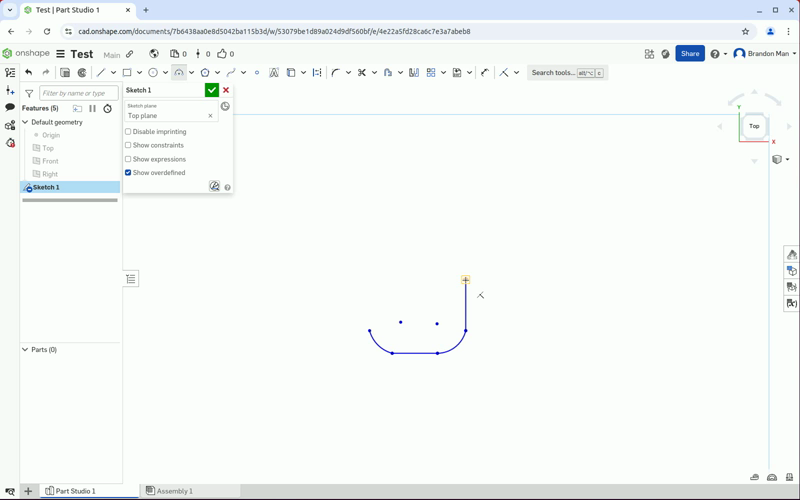
scroll(-6)
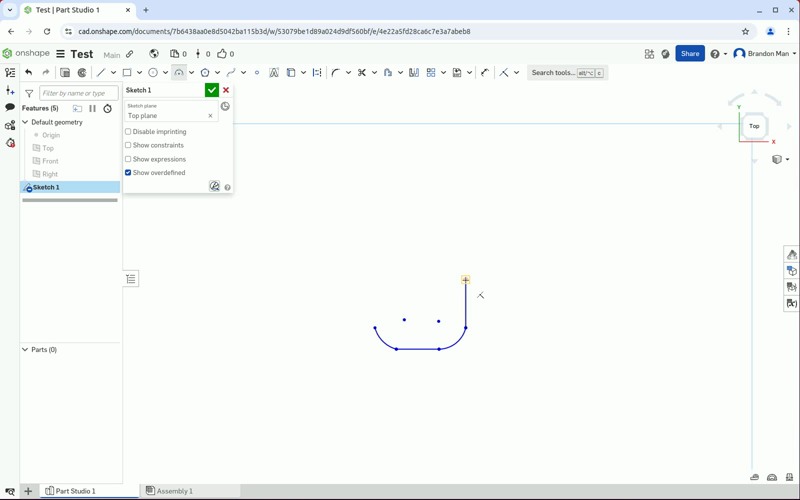
scroll(-6)
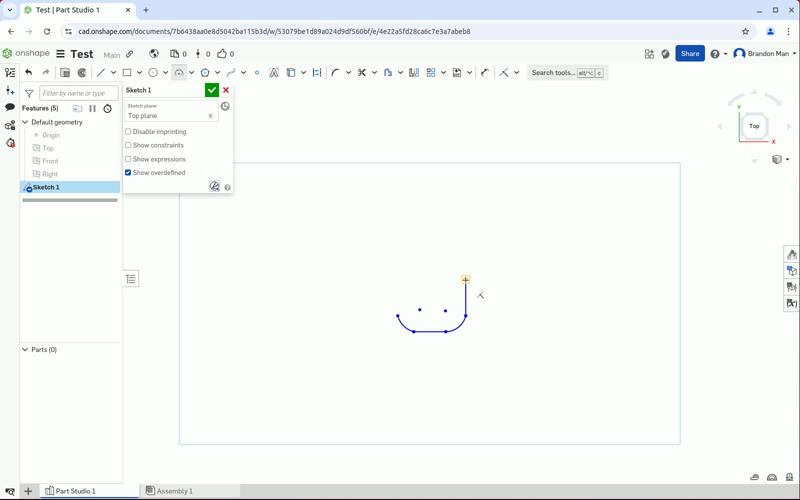
scroll(-6)
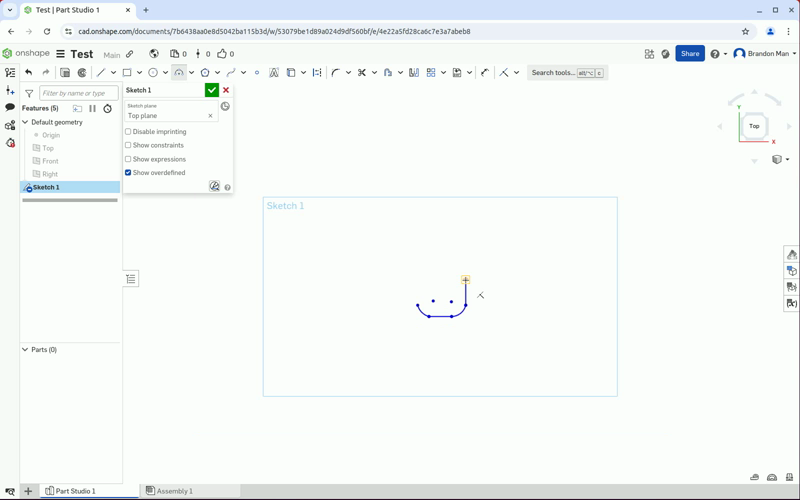
scroll(-6)
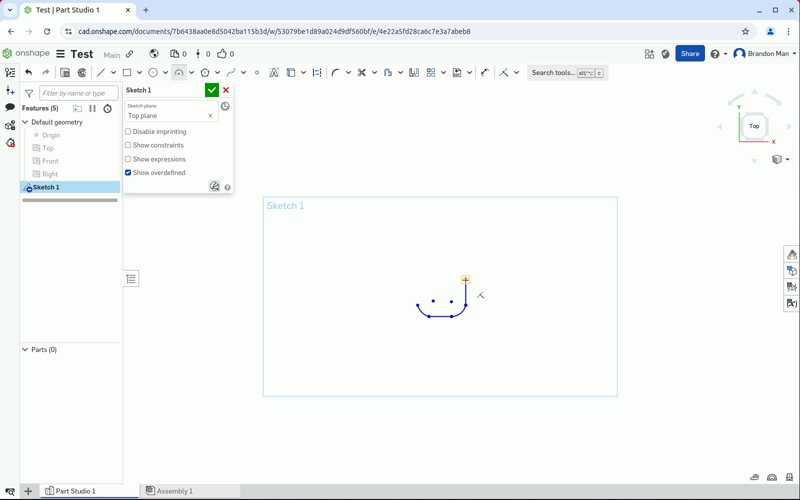
scroll(-6)
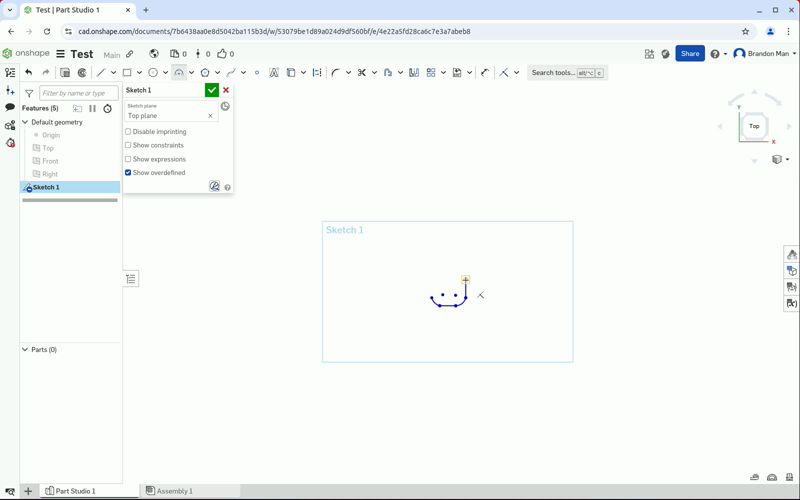
scroll(-6)
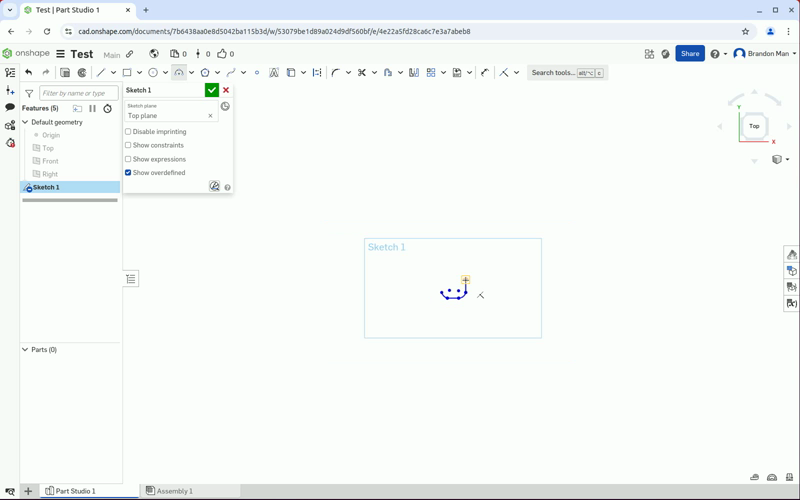
scroll(-6)
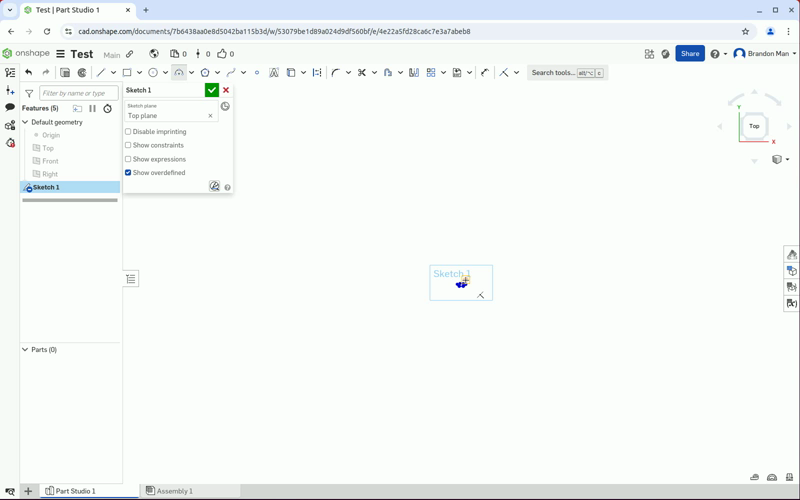
key_down(shift)
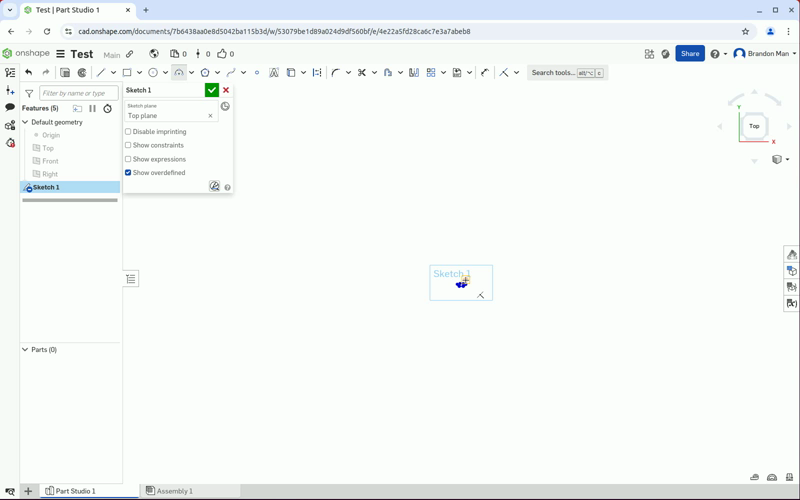
mouse_move(463, 278)
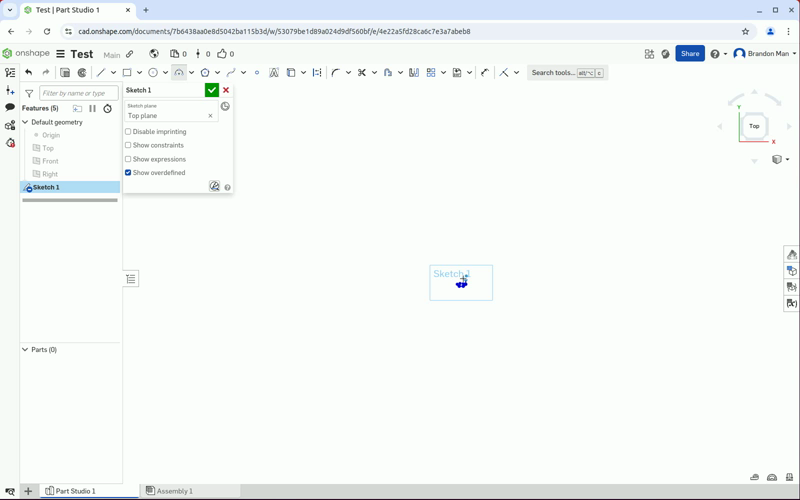
scroll(6)
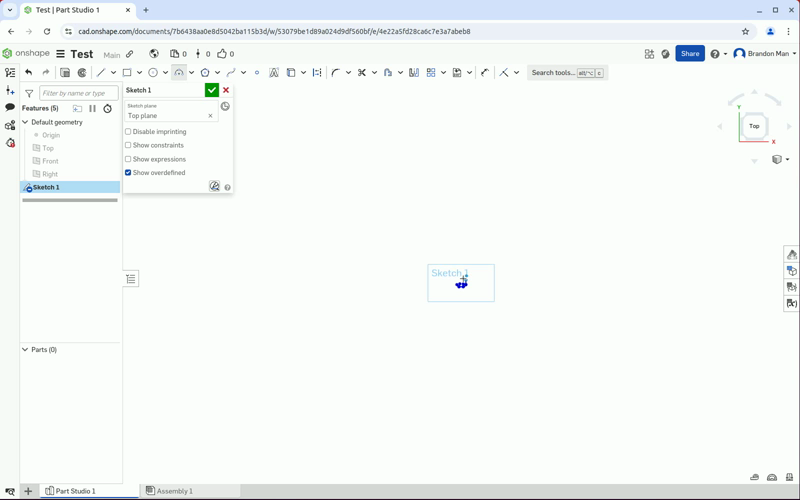
scroll(6)
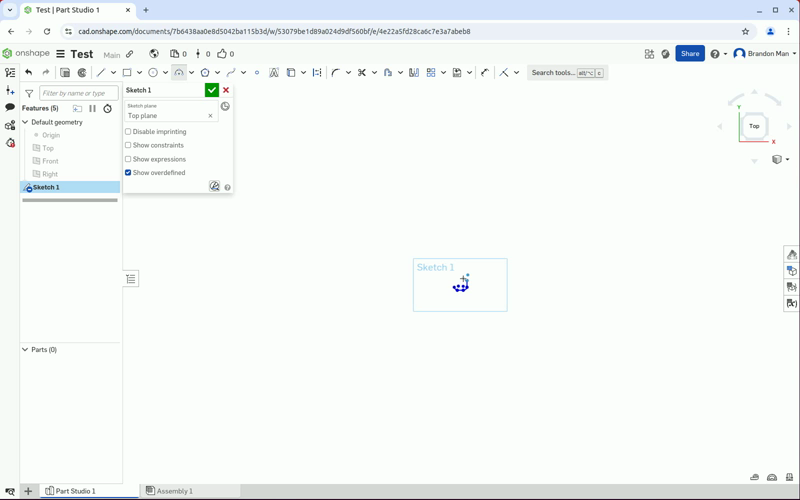
scroll(6)
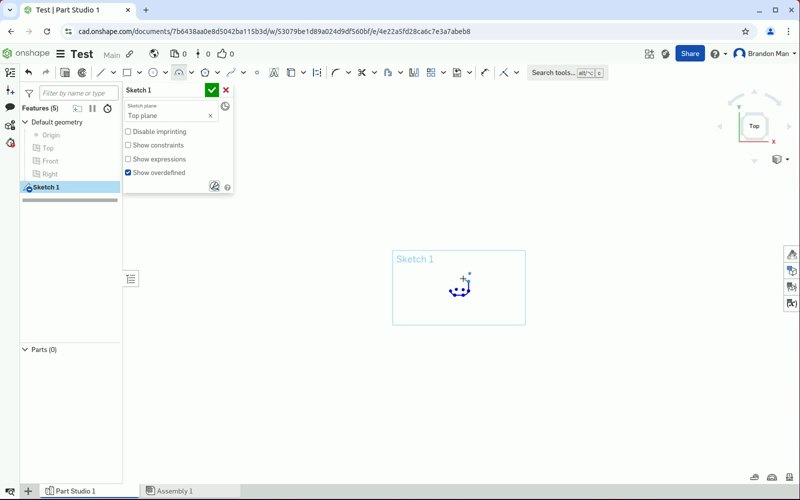
scroll(6)
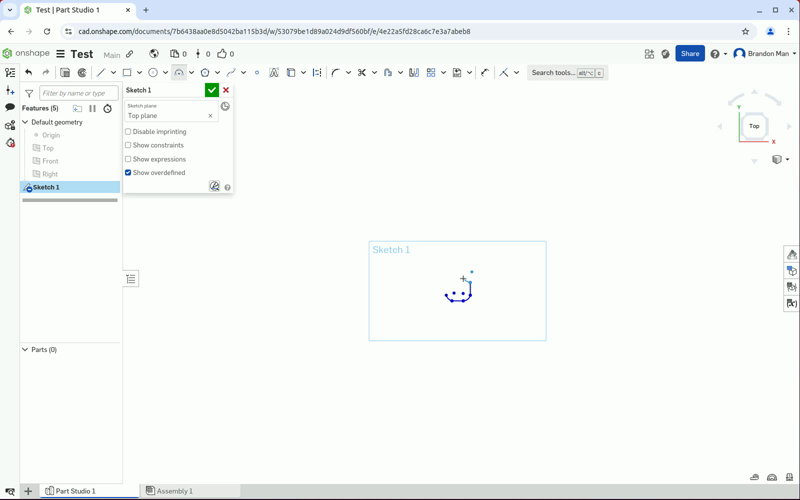
scroll(6)
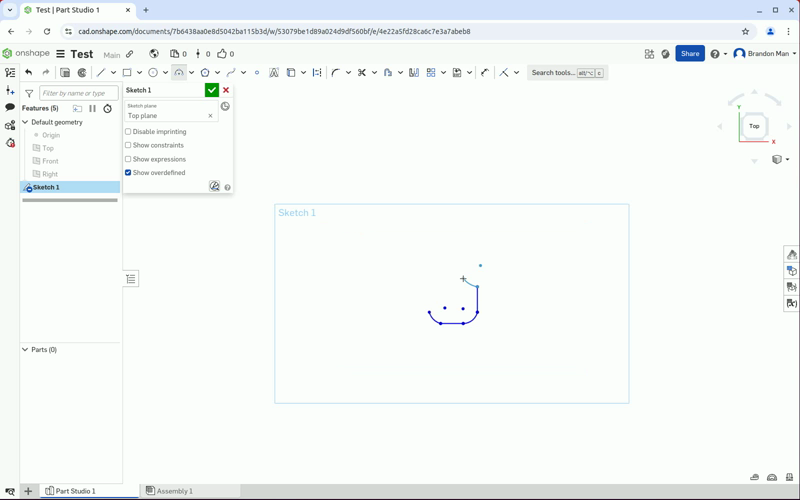
scroll(6)
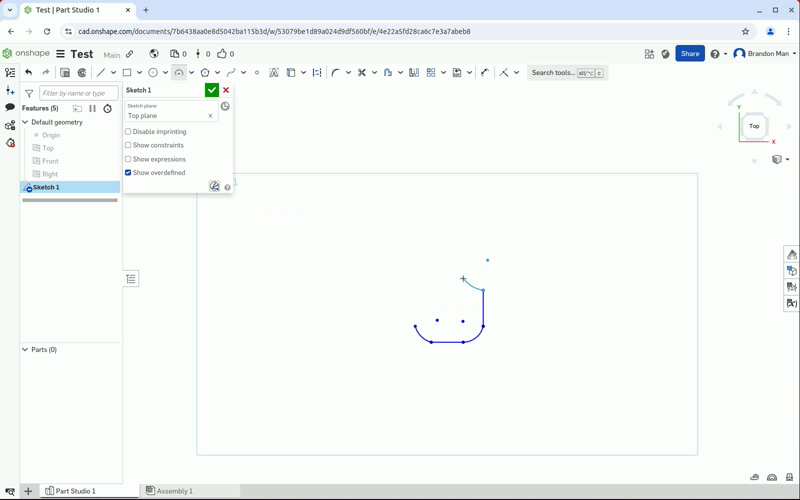
scroll(6)
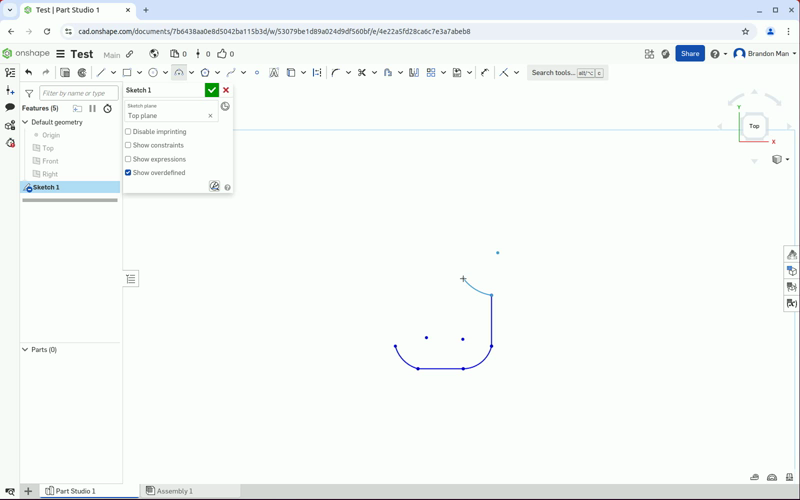
click(463, 278)
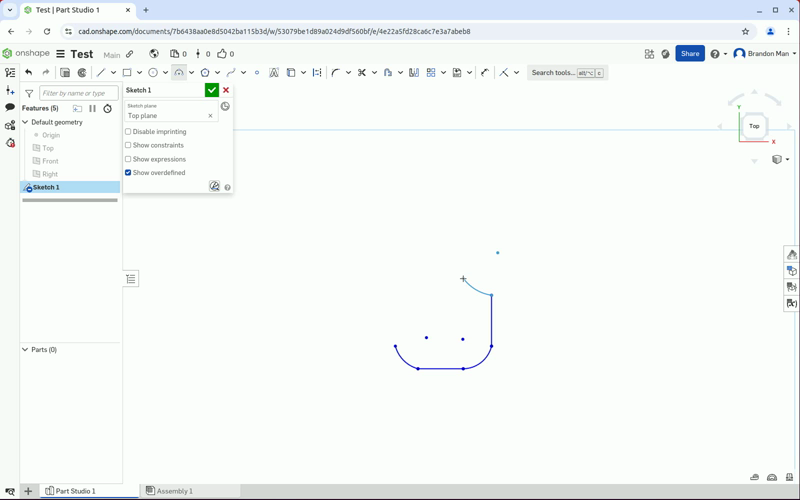
scroll(-6)
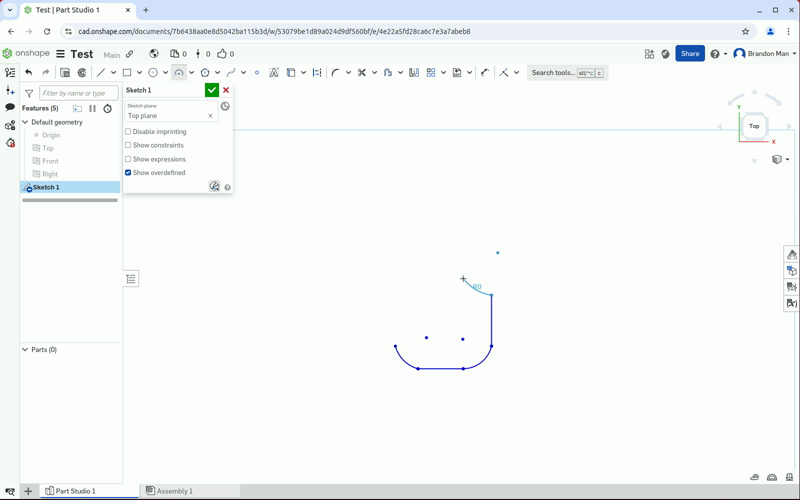
scroll(-6)
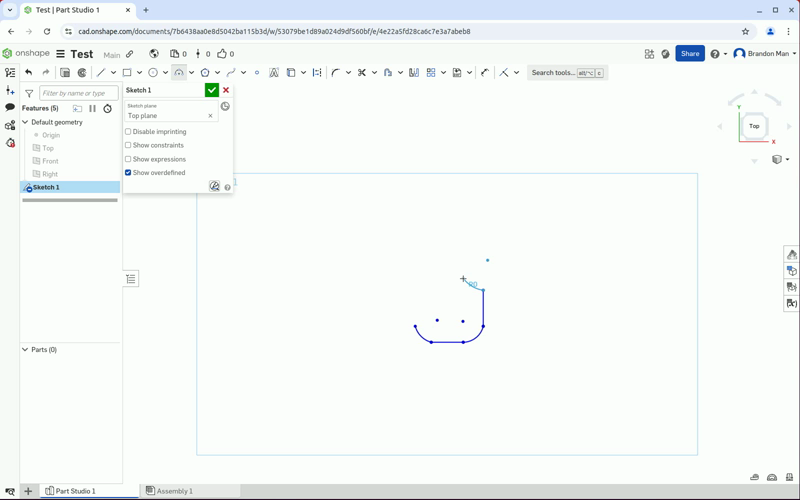
scroll(-6)
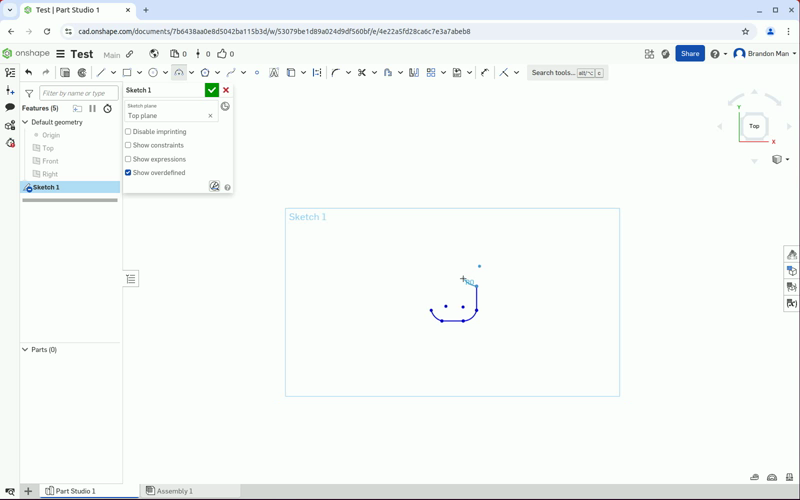
scroll(-6)
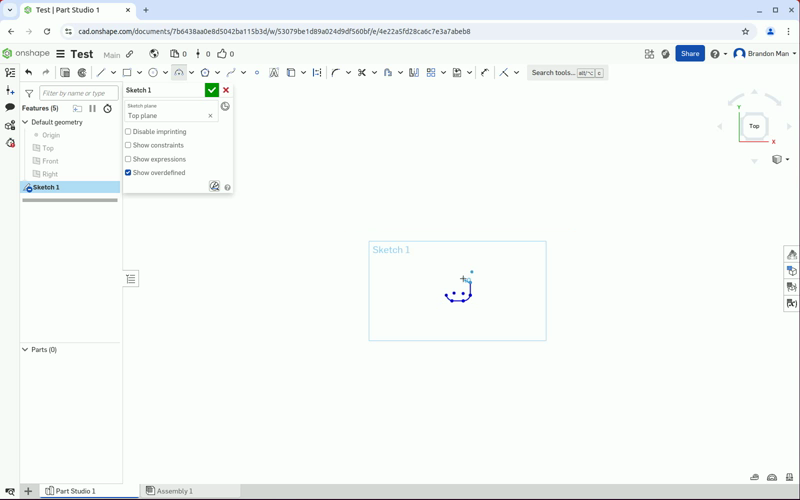
scroll(-6)
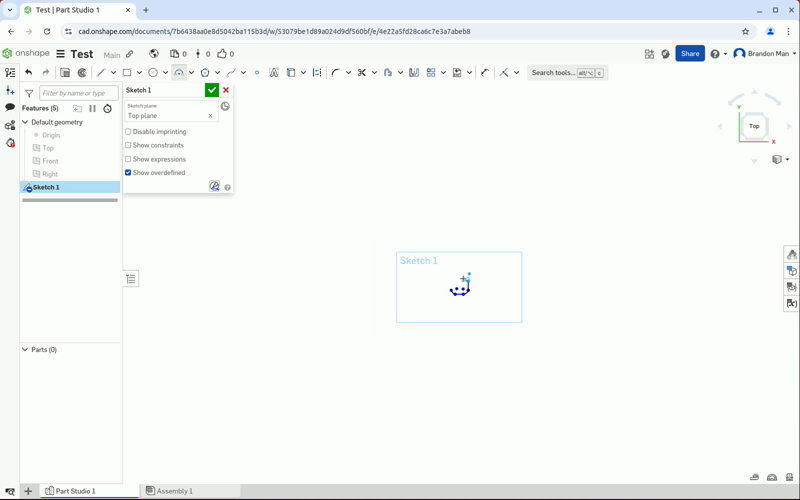
scroll(-6)
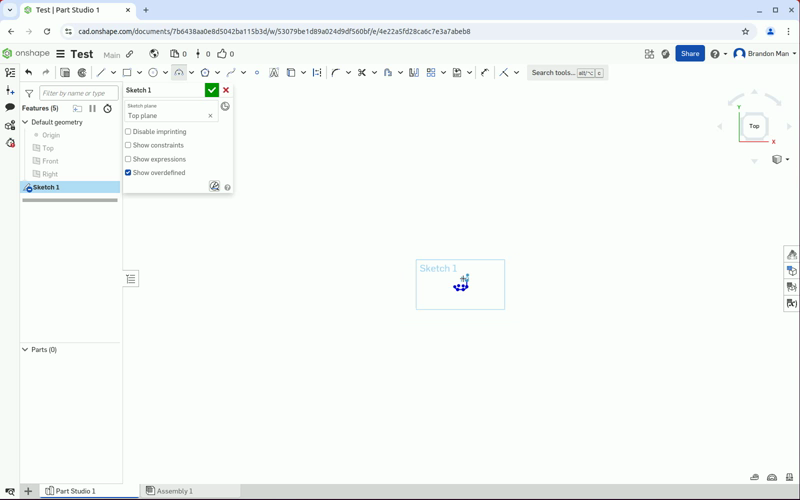
scroll(-6)
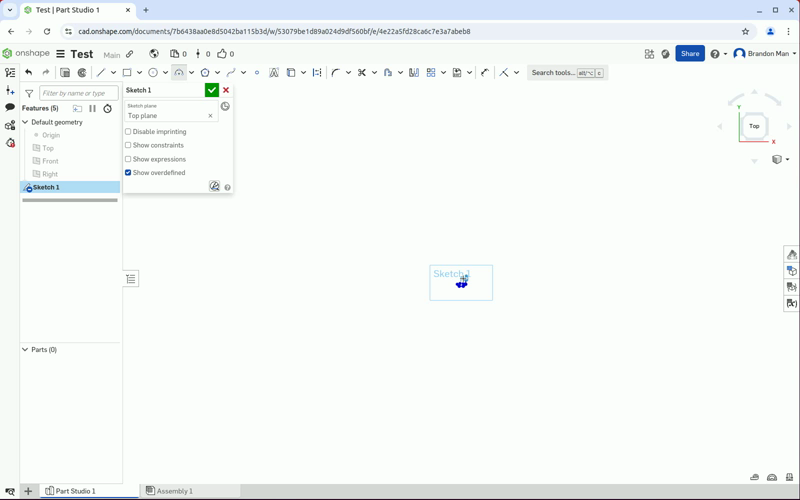
mouse_move(464, 278)
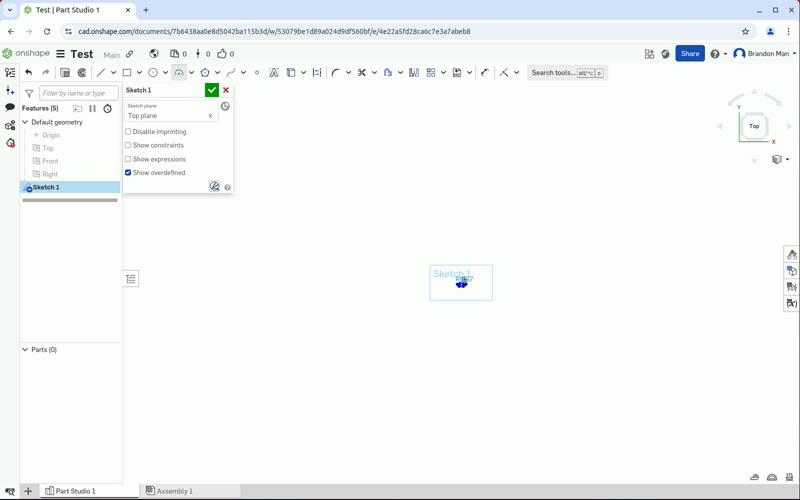
scroll(6)
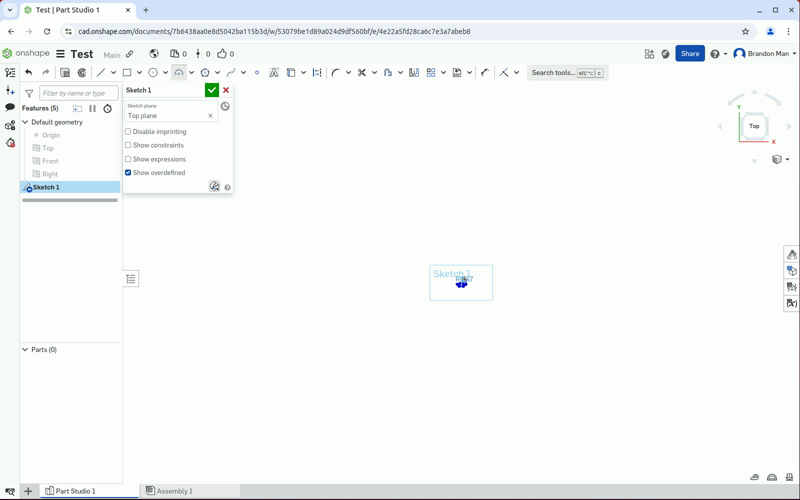
scroll(6)
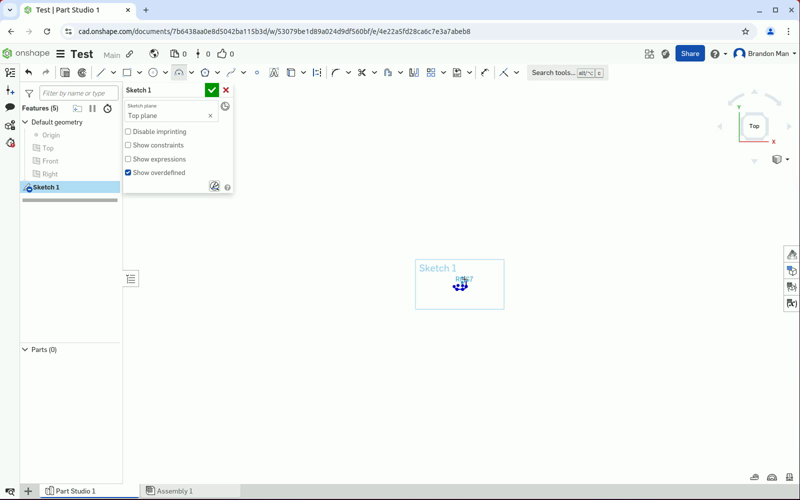
scroll(6)
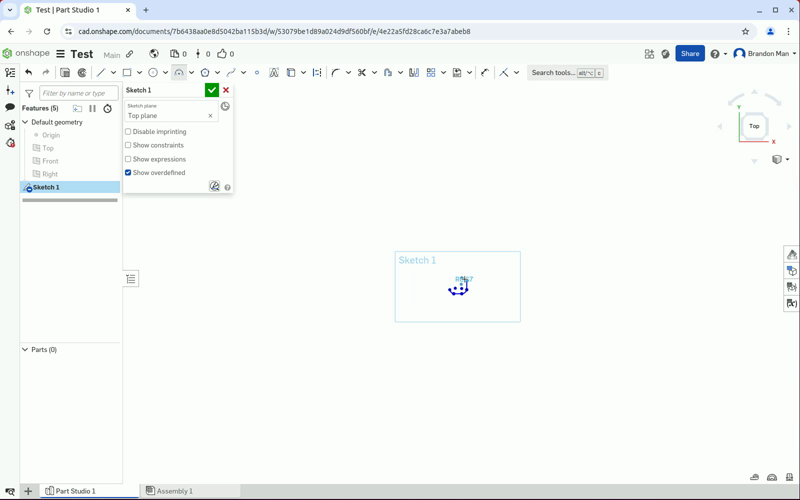
scroll(6)
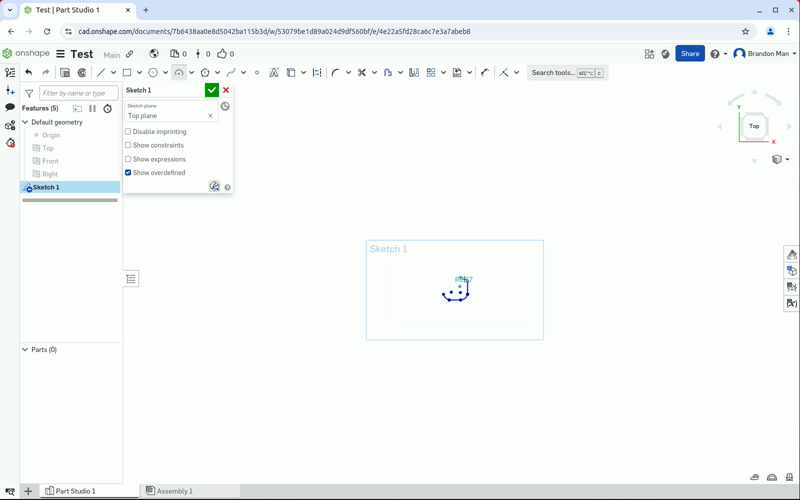
scroll(6)
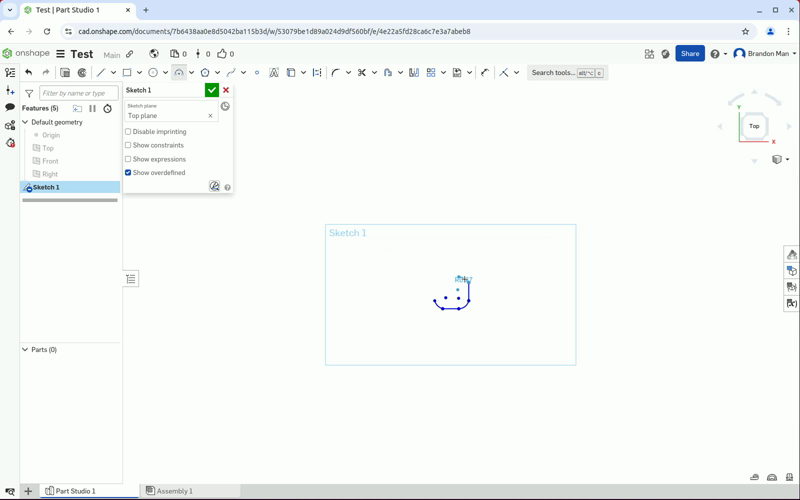
scroll(6)
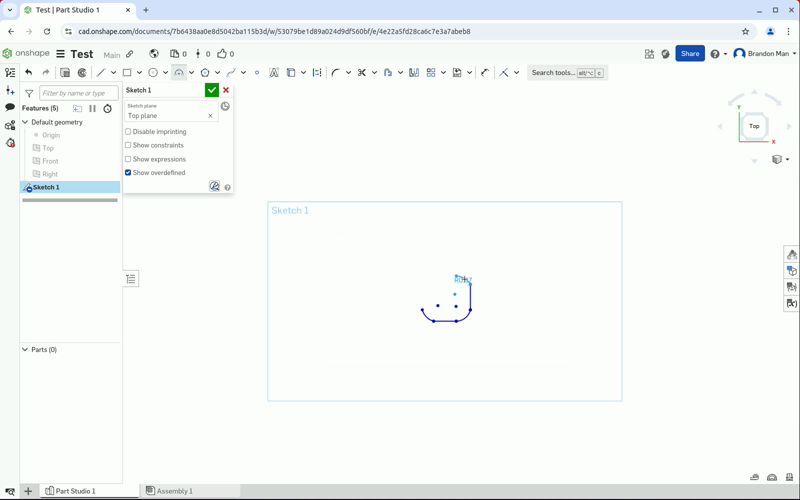
scroll(6)
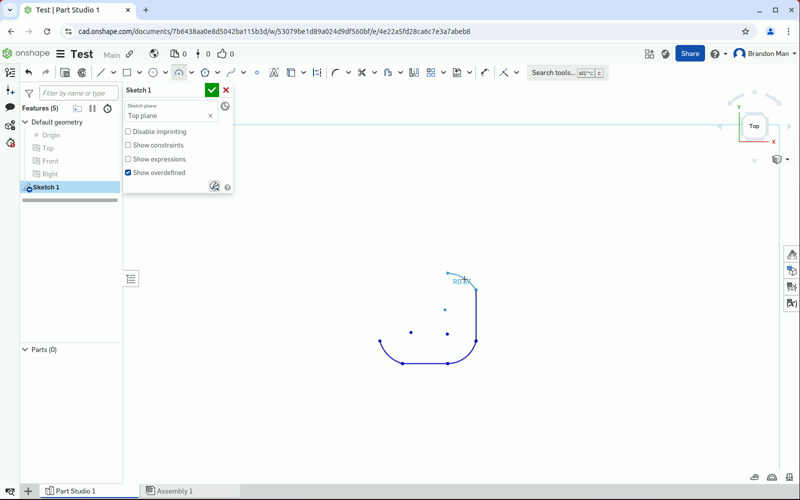
click(464, 278)
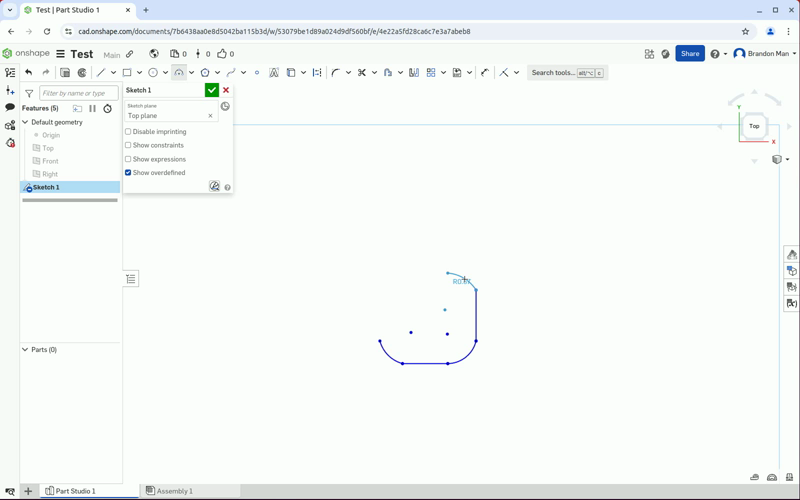
scroll(-6)
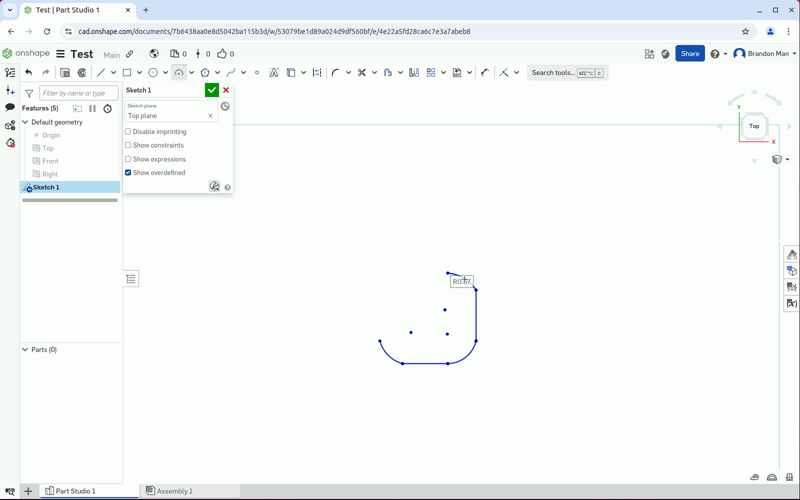
scroll(-6)
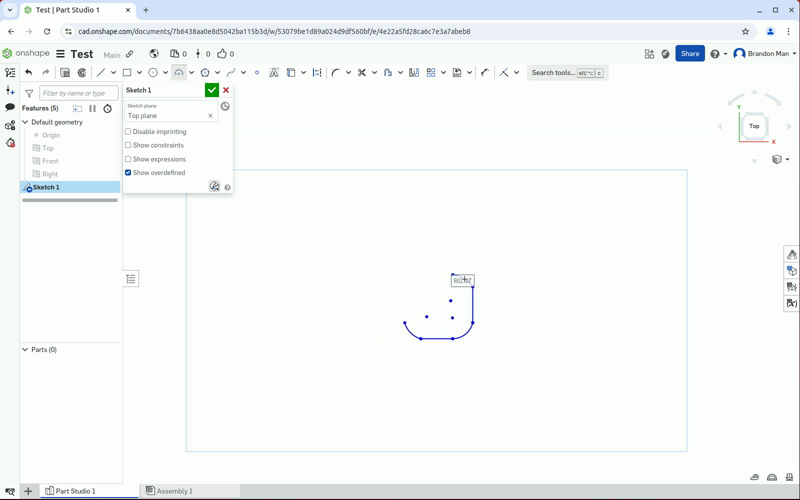
scroll(-6)
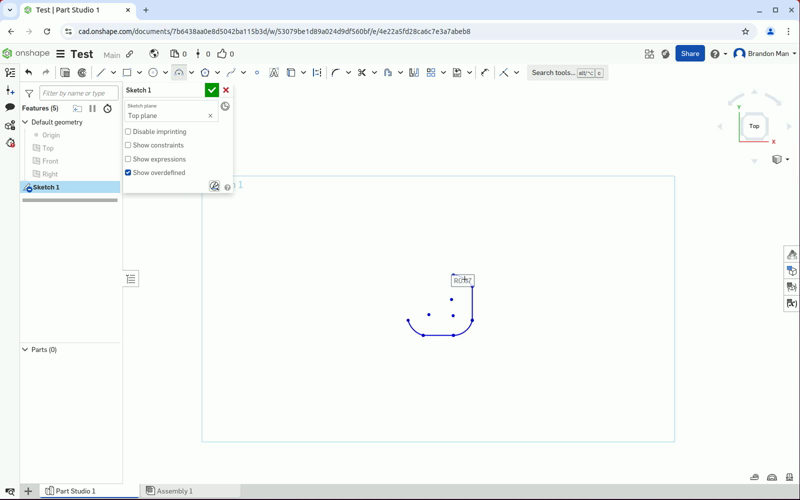
scroll(-6)
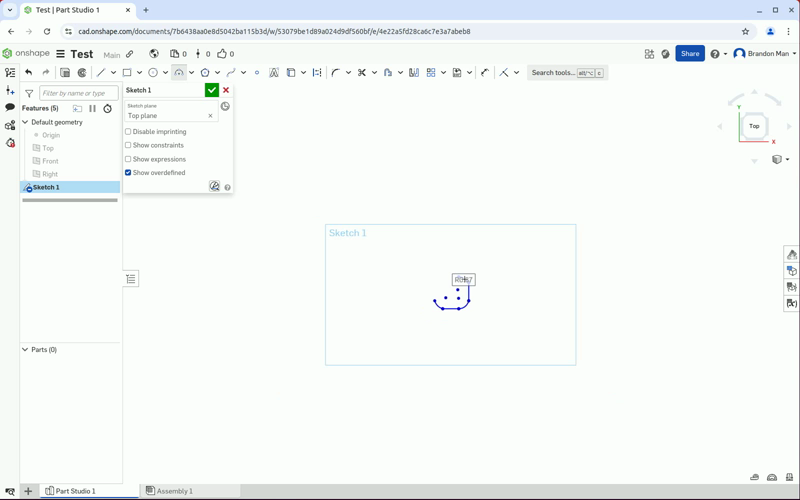
scroll(-6)
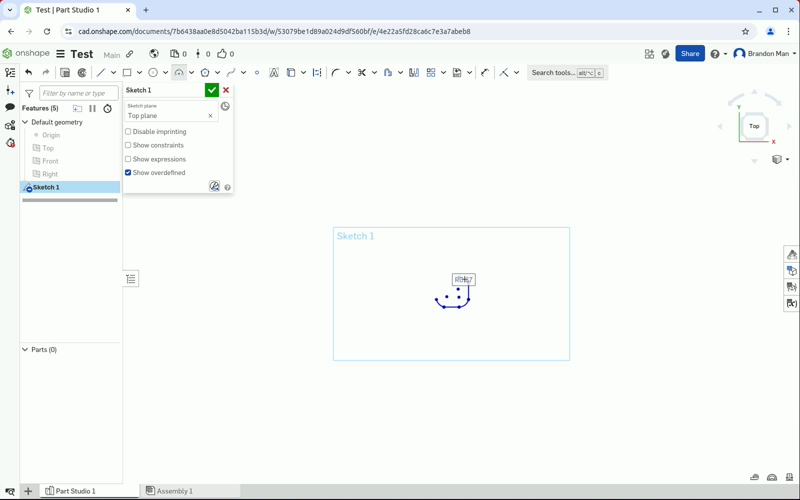
scroll(-6)
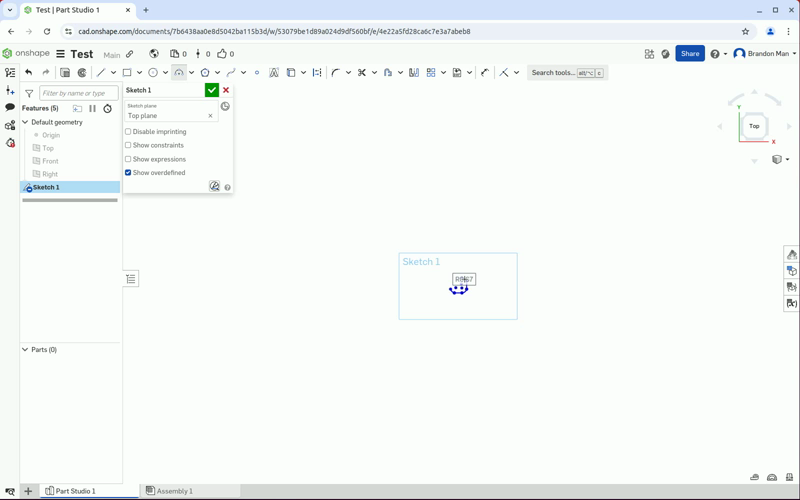
scroll(-6)
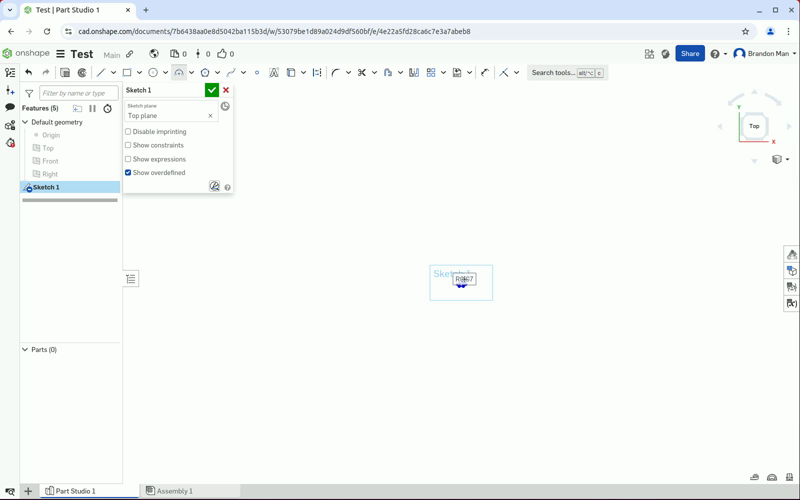
key_up(shift)
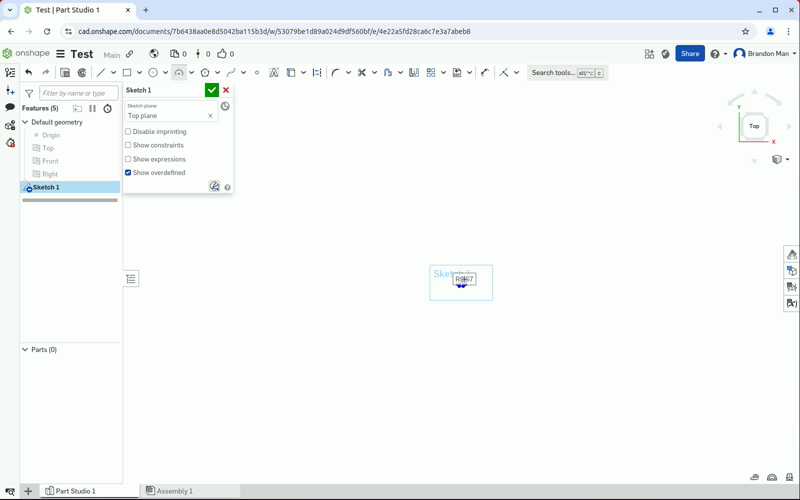
key(esc)
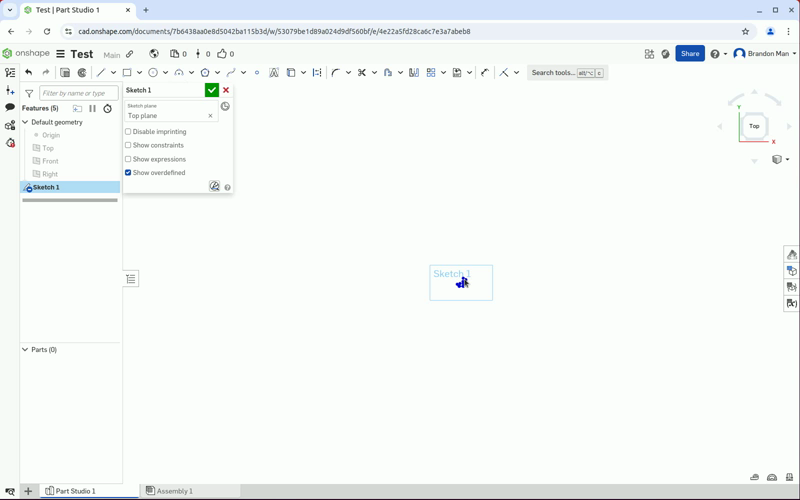
key(l)
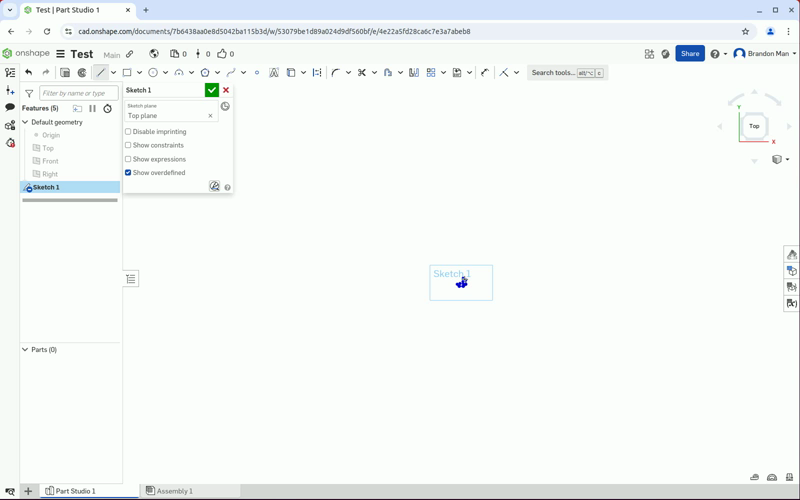
mouse_move(463, 278)
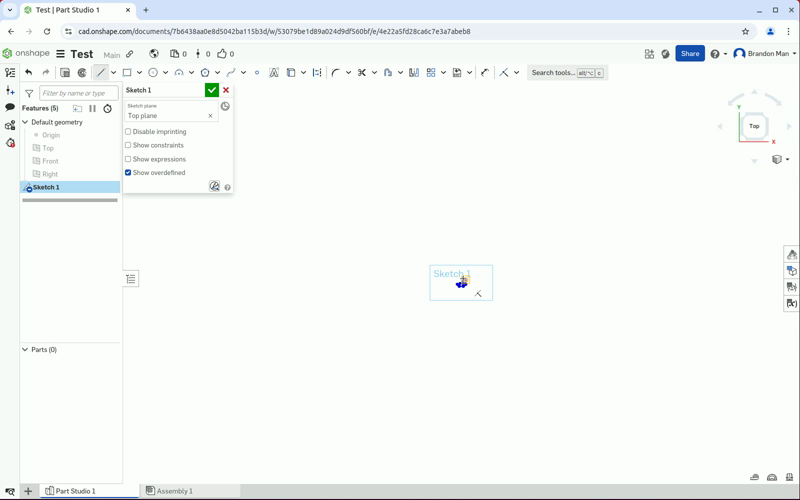
scroll(6)
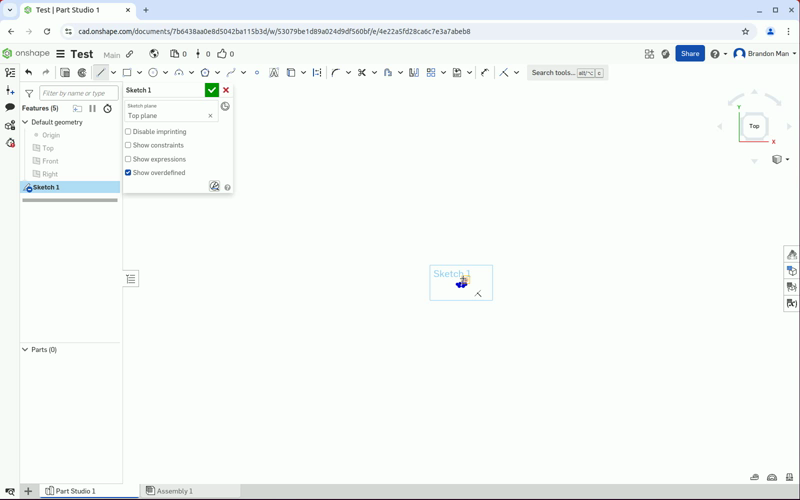
scroll(6)
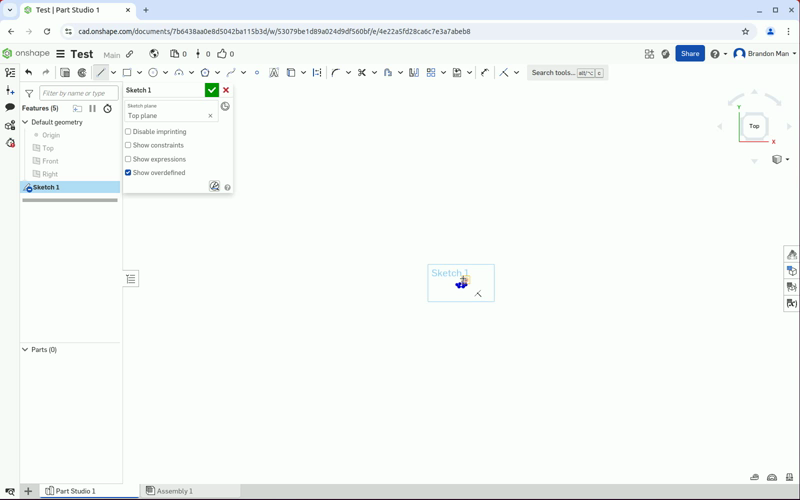
scroll(6)
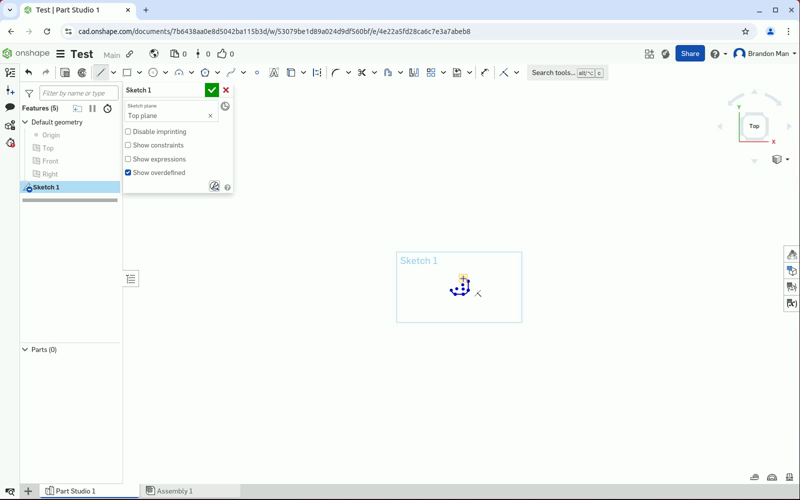
scroll(6)
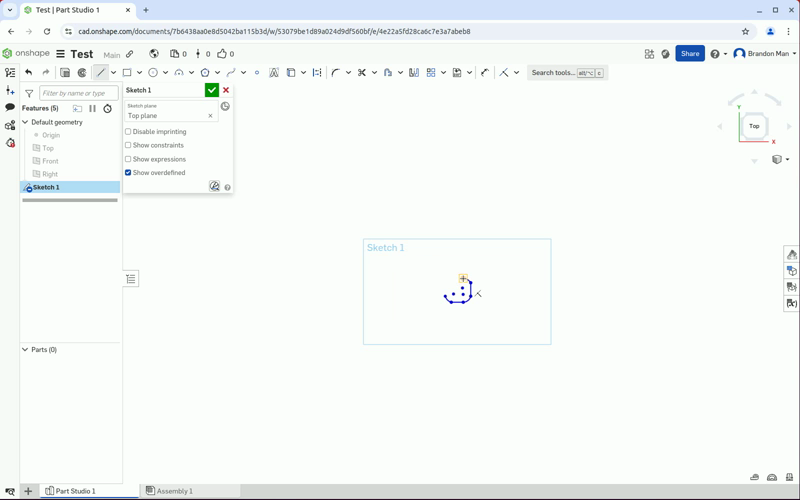
scroll(6)
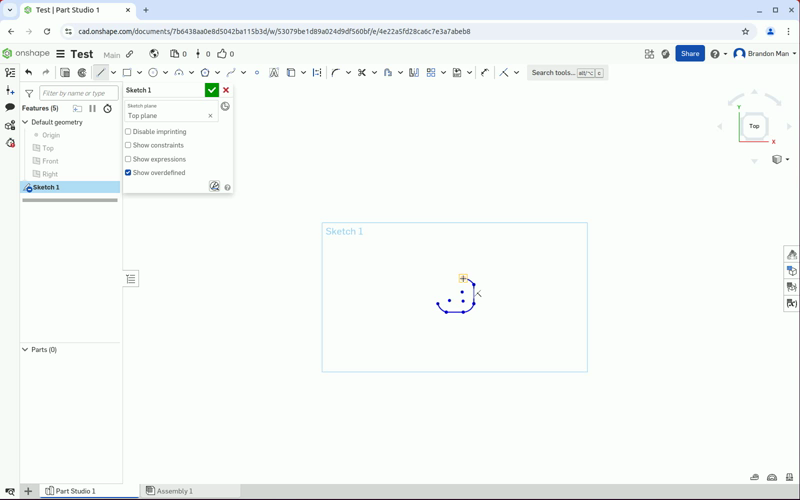
scroll(6)
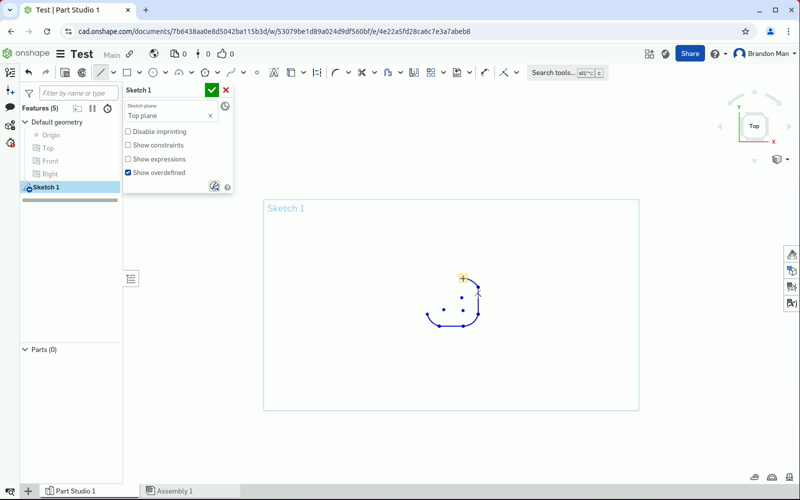
scroll(6)
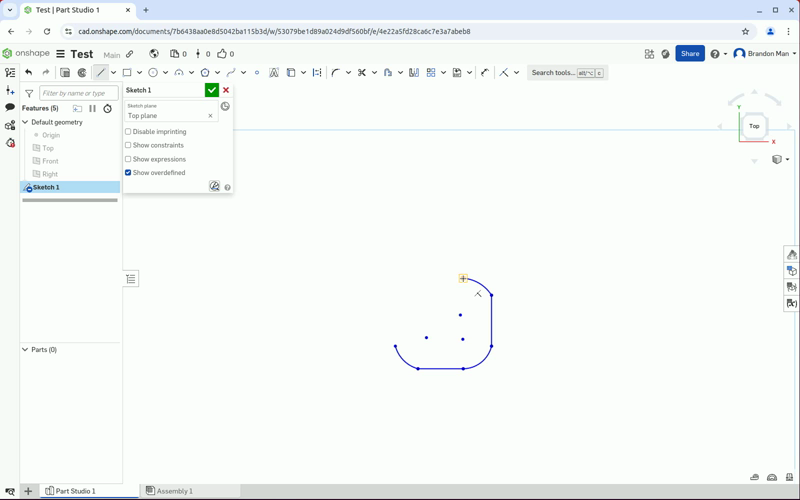
click(463, 278)
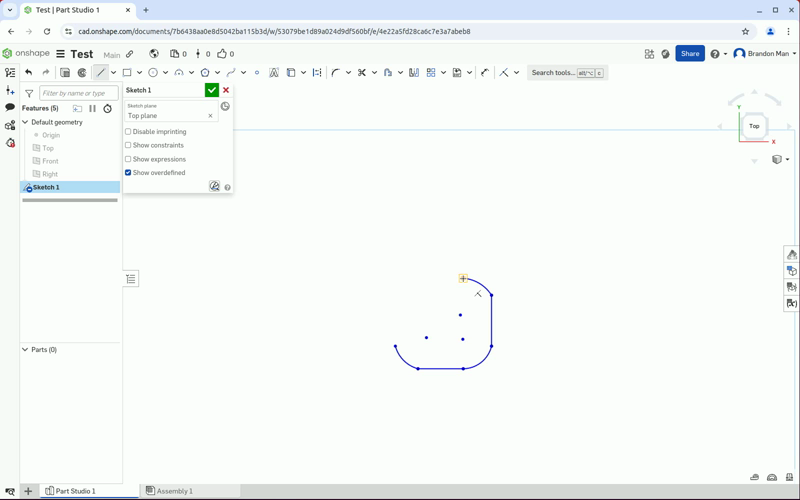
scroll(-6)
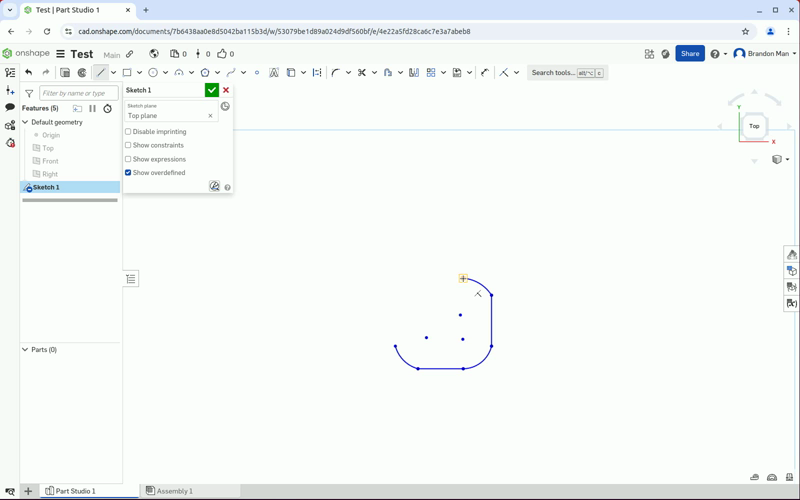
scroll(-6)
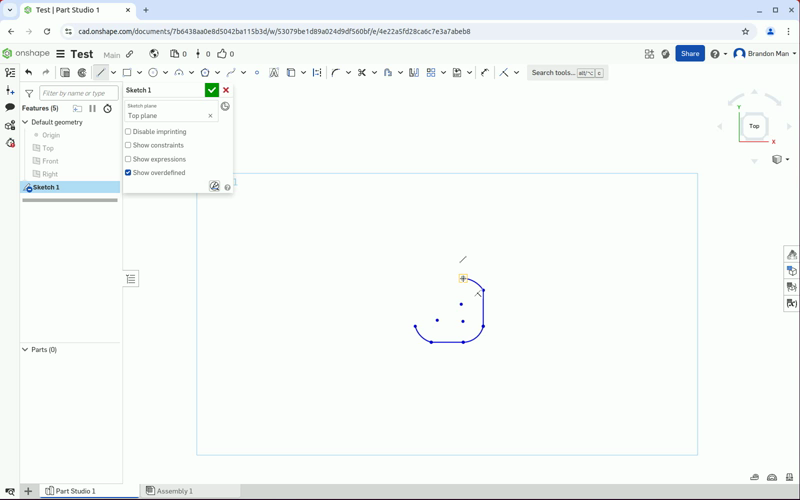
scroll(-6)
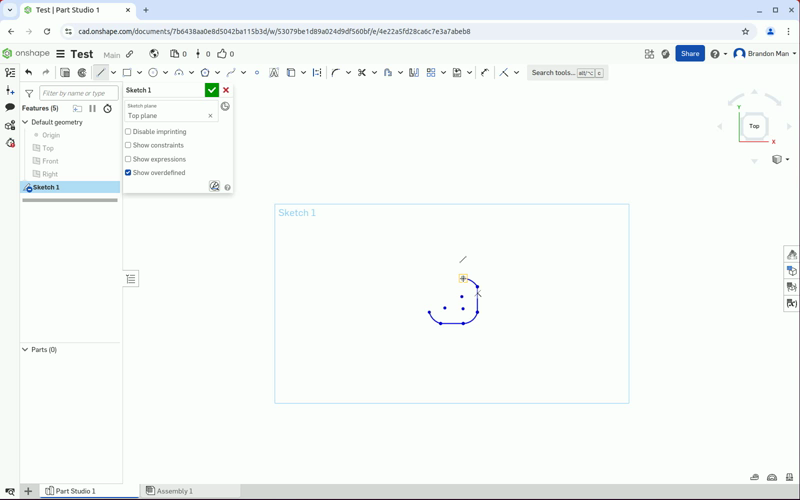
scroll(-6)
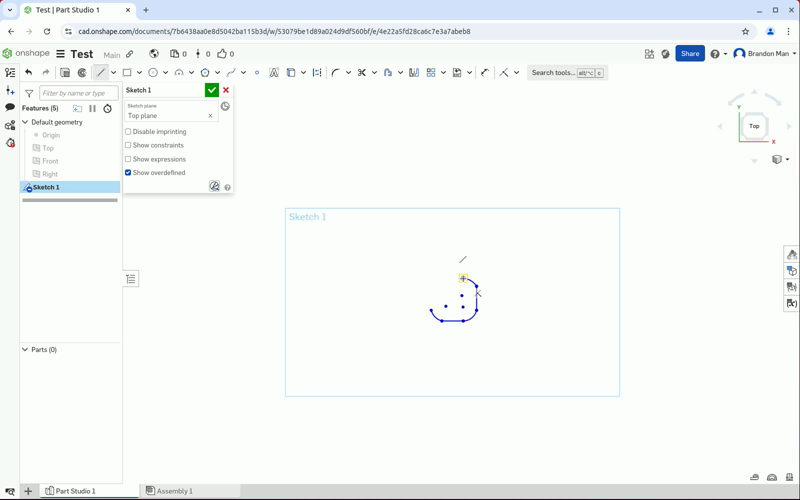
scroll(-6)
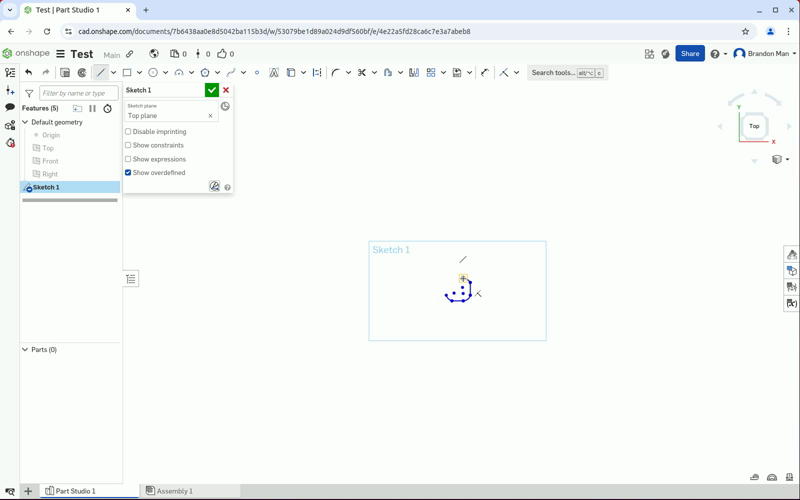
scroll(-6)
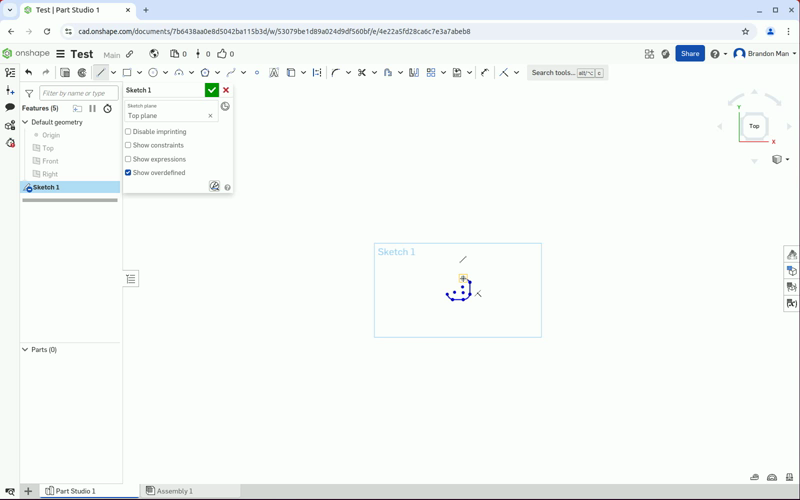
scroll(-6)
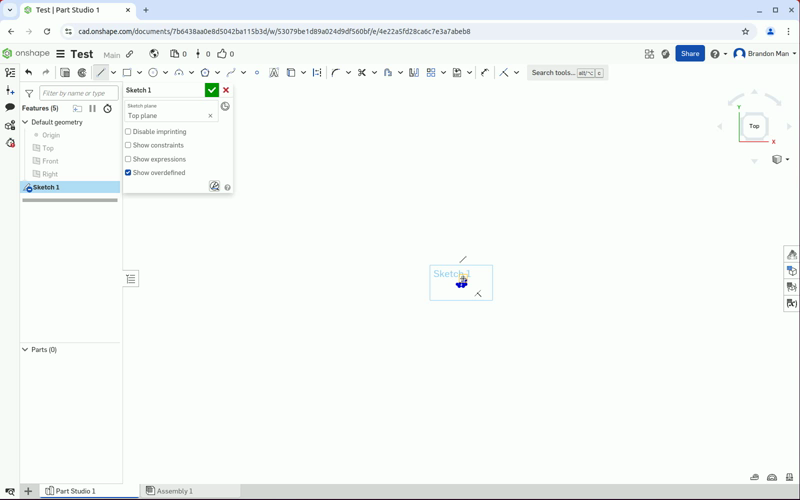
key_down(shift)
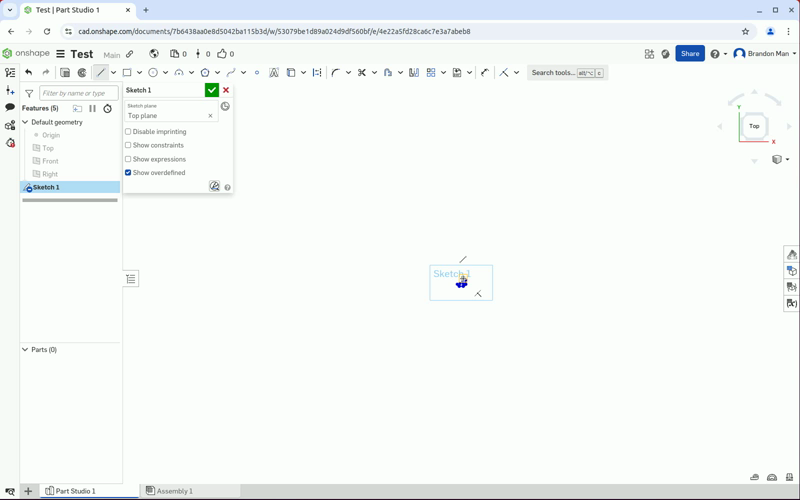
mouse_move(493, 278)
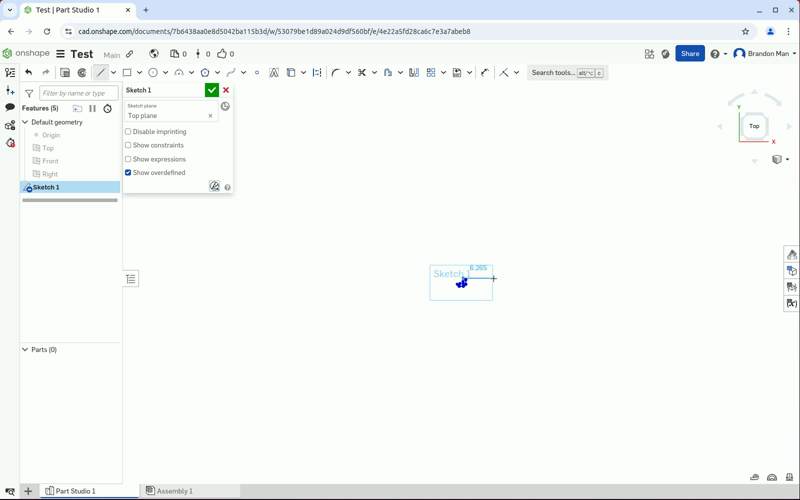
mouse_move(459, 278)
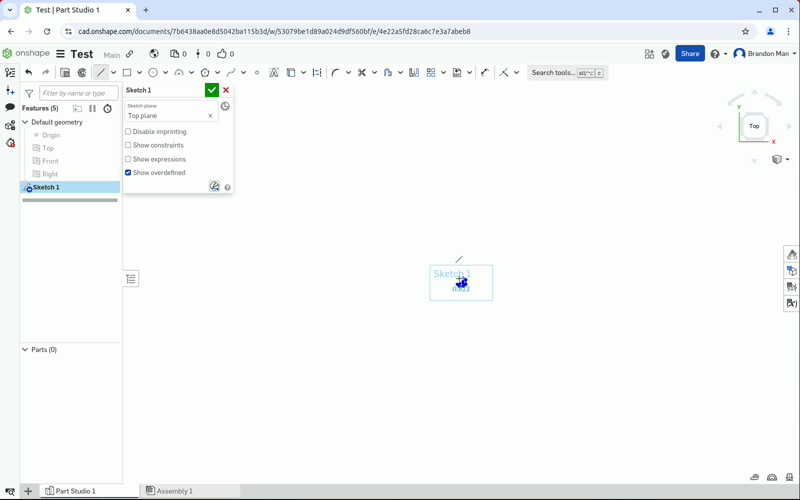
scroll(6)
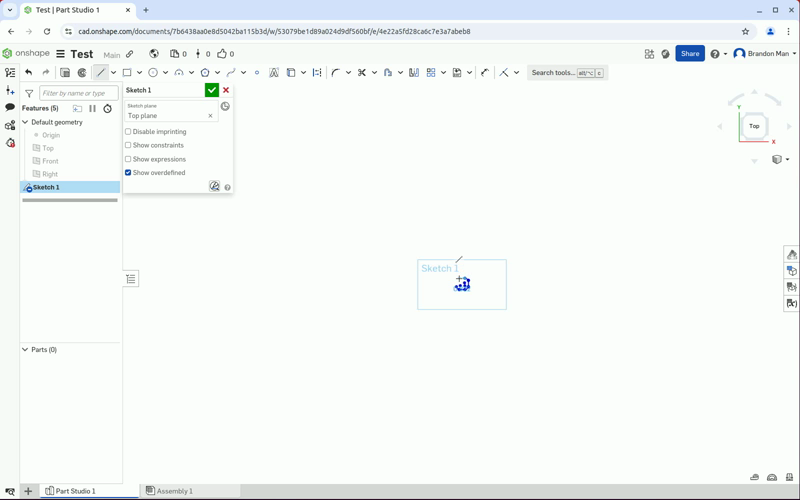
scroll(6)
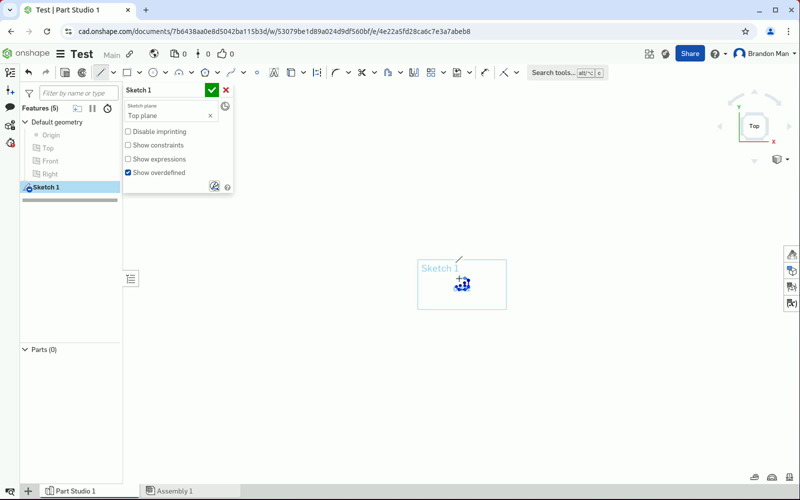
scroll(6)
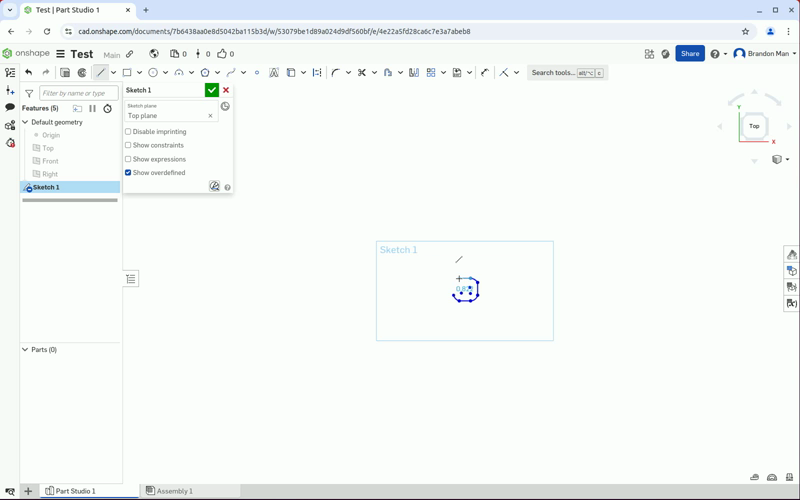
scroll(6)
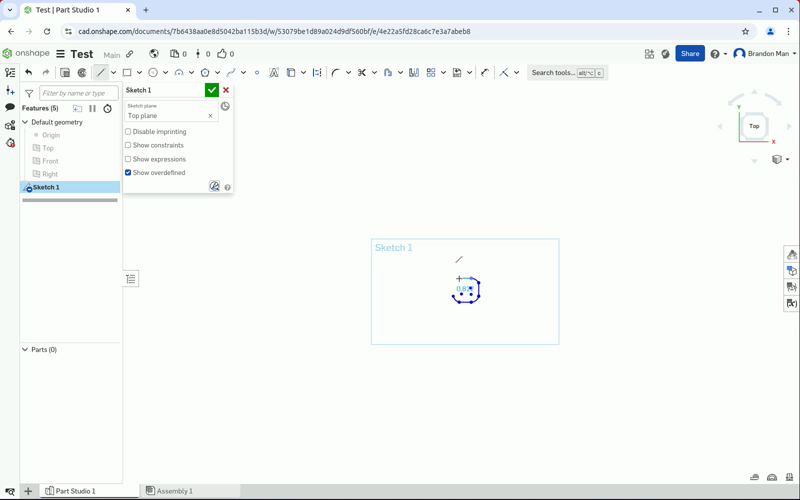
scroll(6)
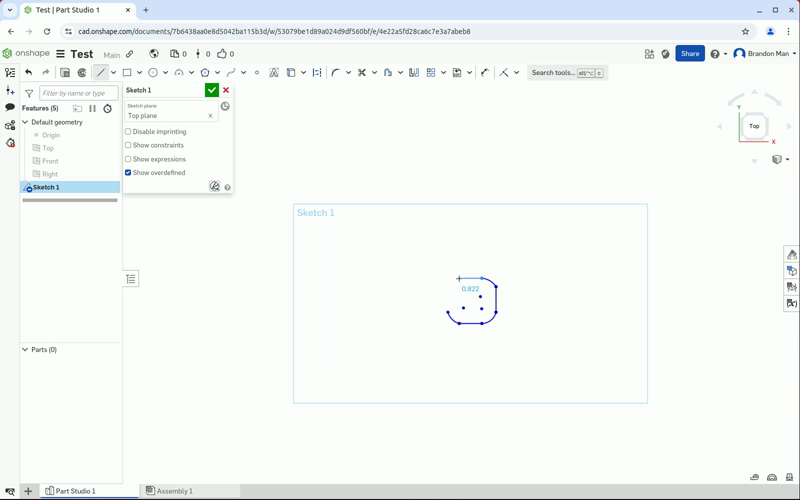
scroll(6)
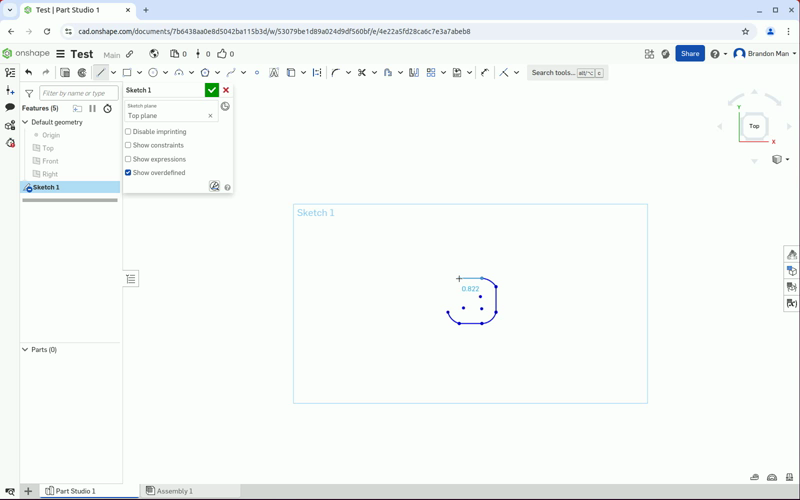
scroll(6)
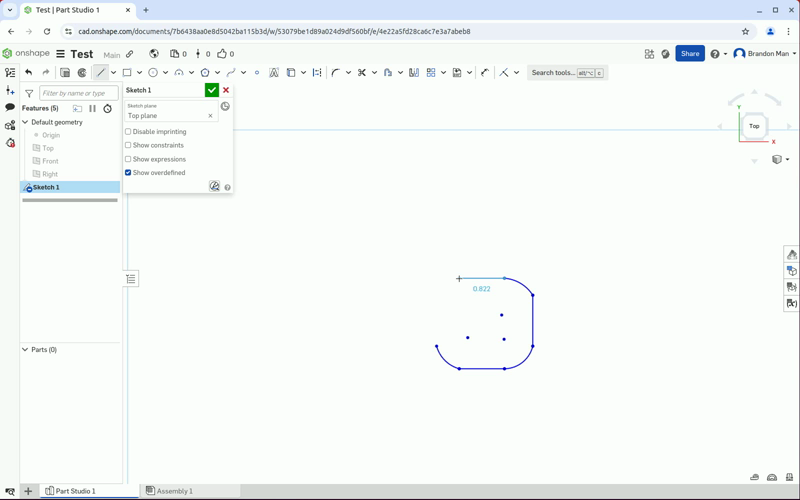
click(459, 278)
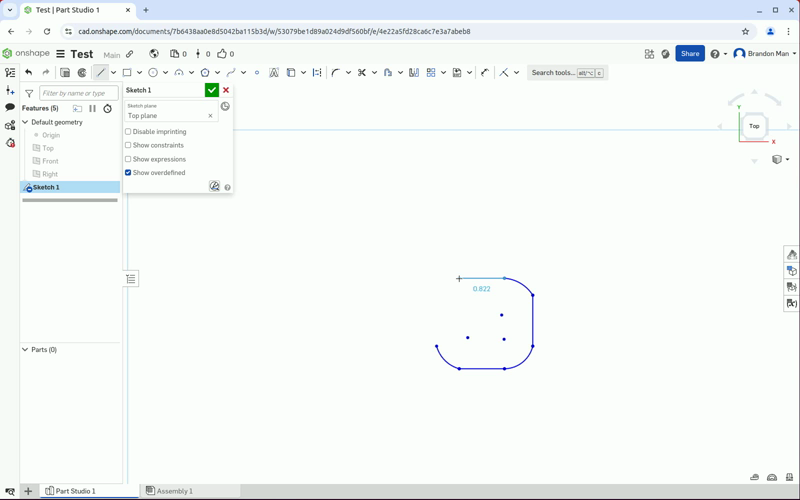
scroll(-6)
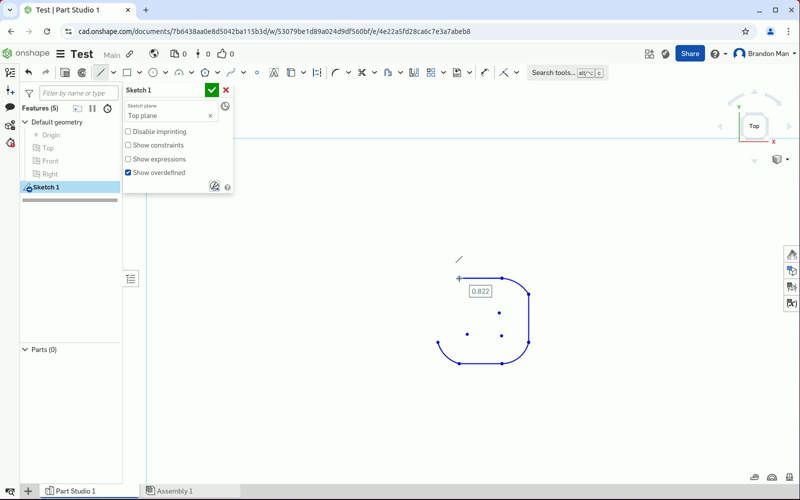
scroll(-6)
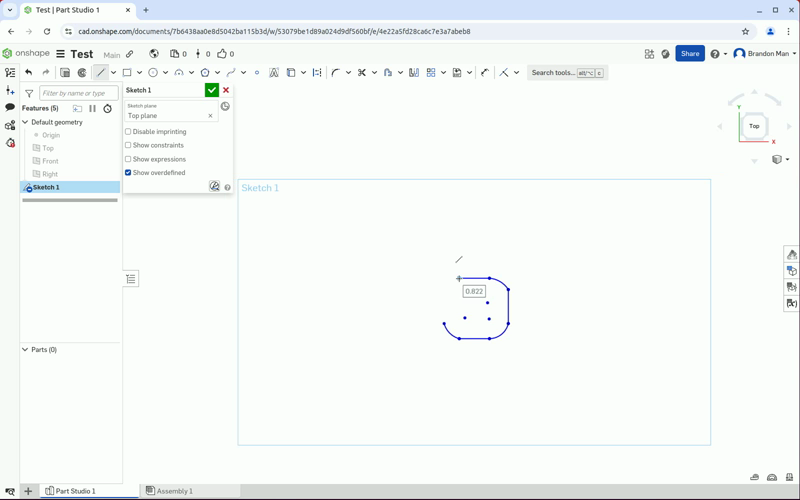
scroll(-6)
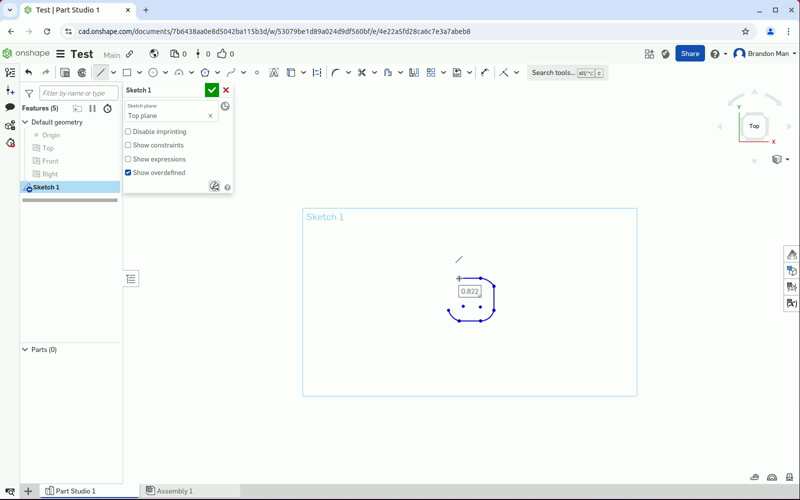
scroll(-6)
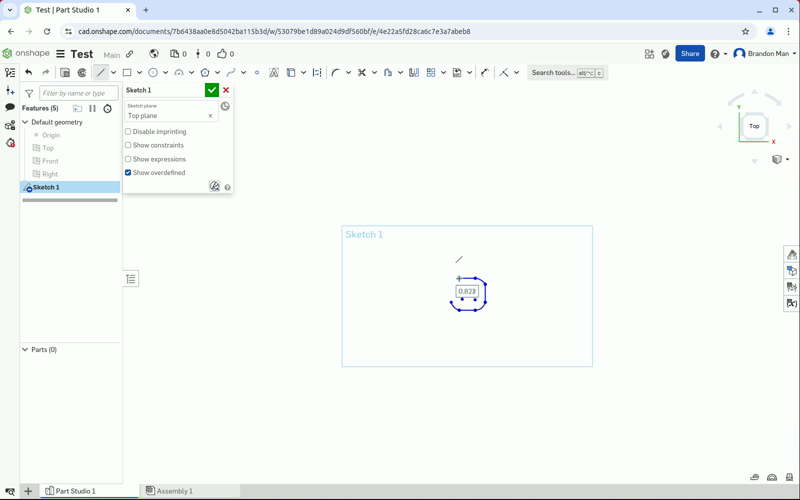
scroll(-6)
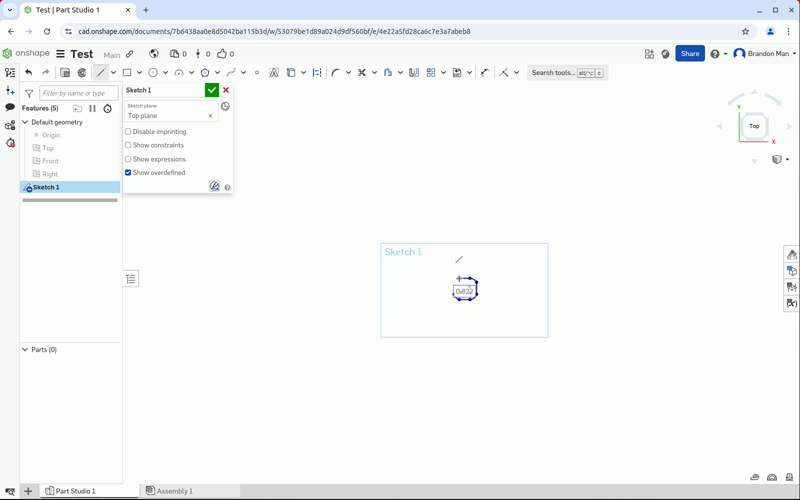
scroll(-6)
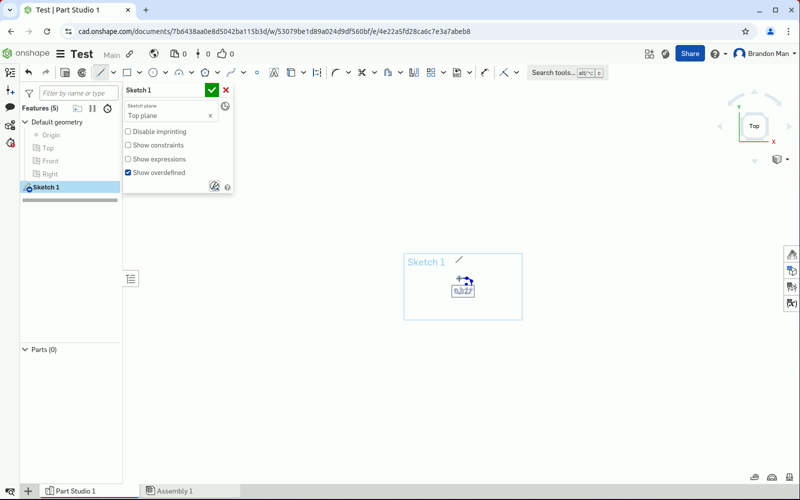
scroll(-6)
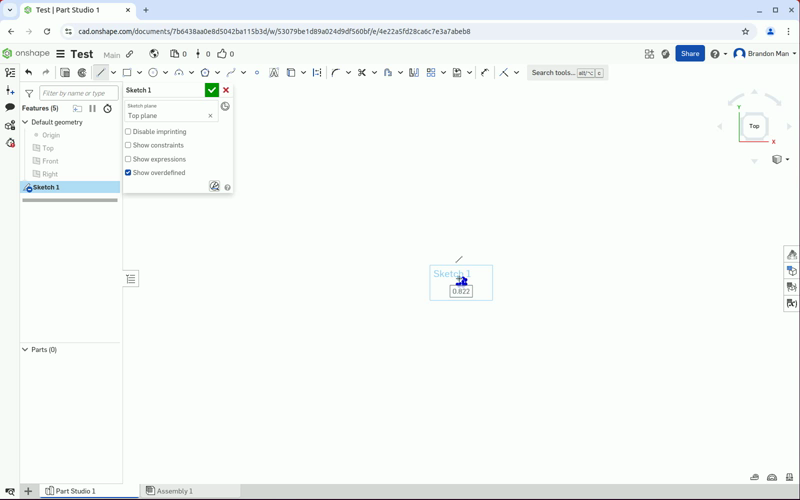
key_up(shift)
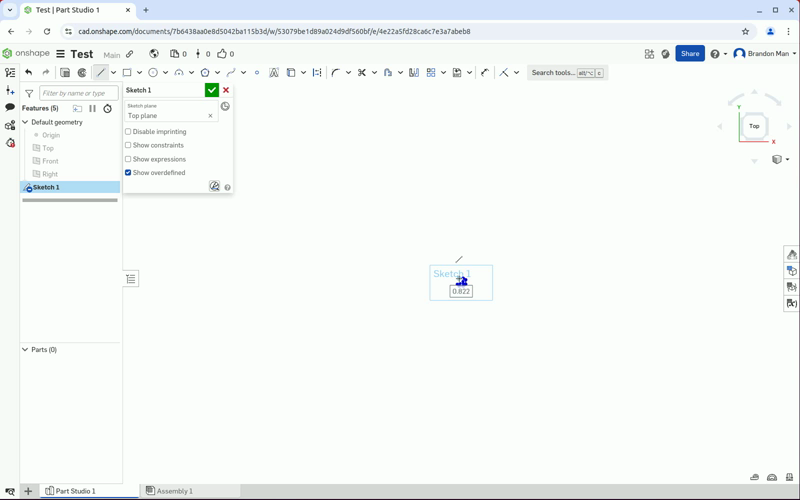
key(esc)
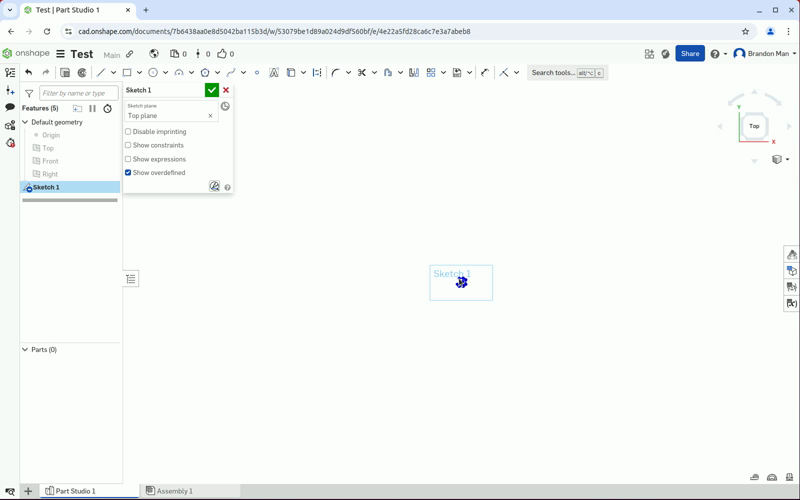
key(a)
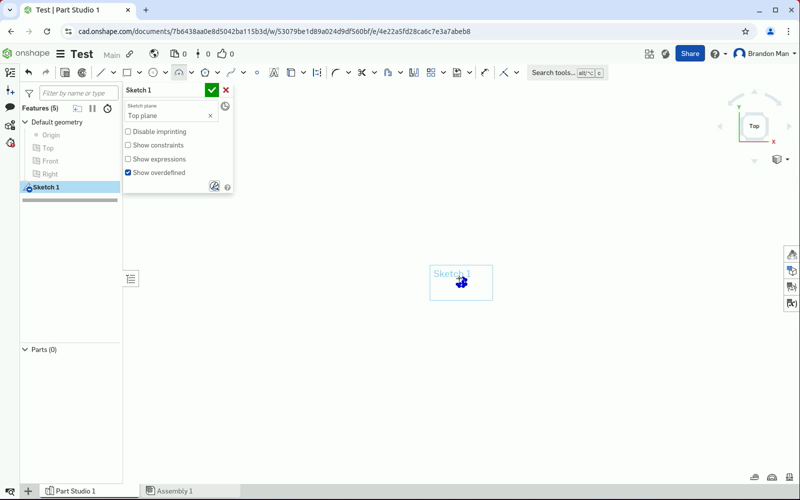
mouse_move(459, 278)
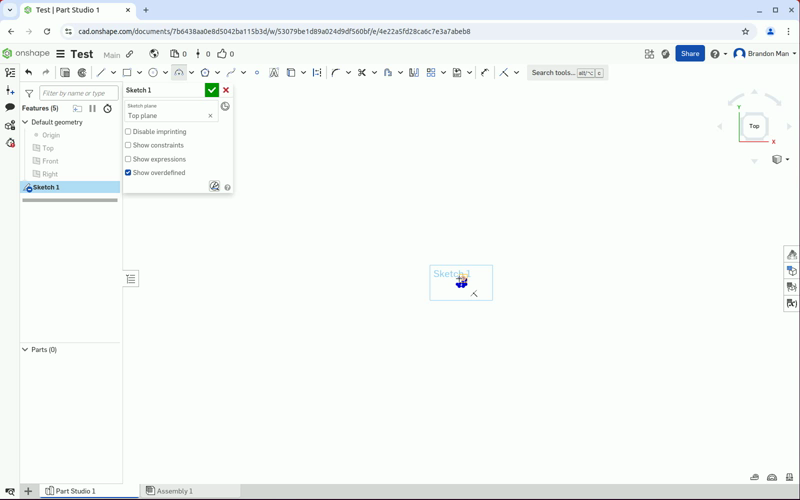
scroll(6)
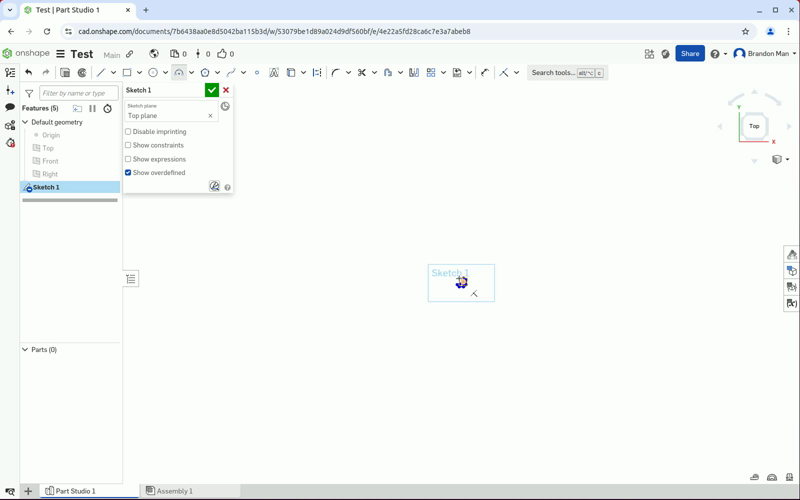
scroll(6)
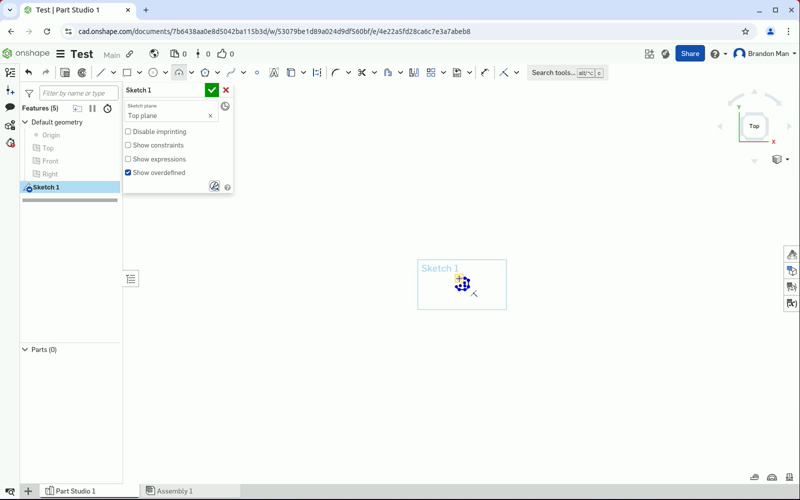
scroll(6)
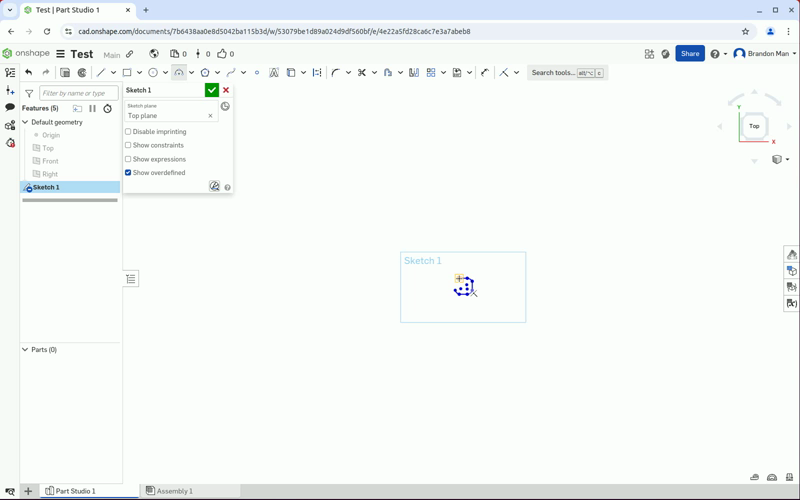
scroll(6)
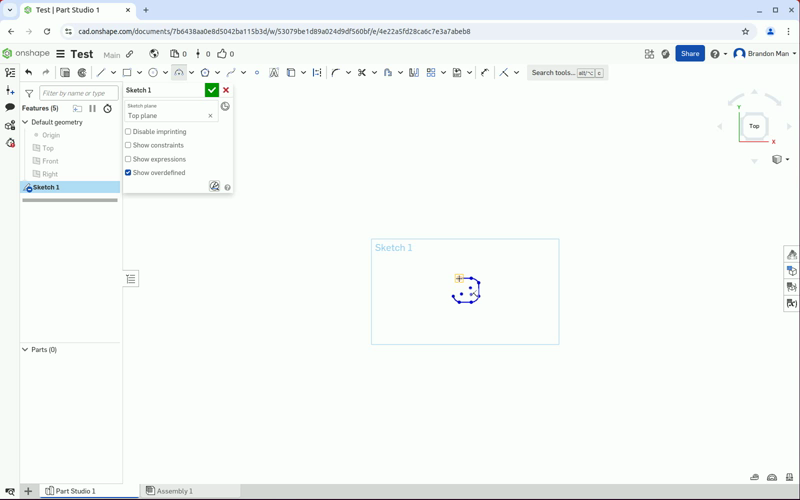
scroll(6)
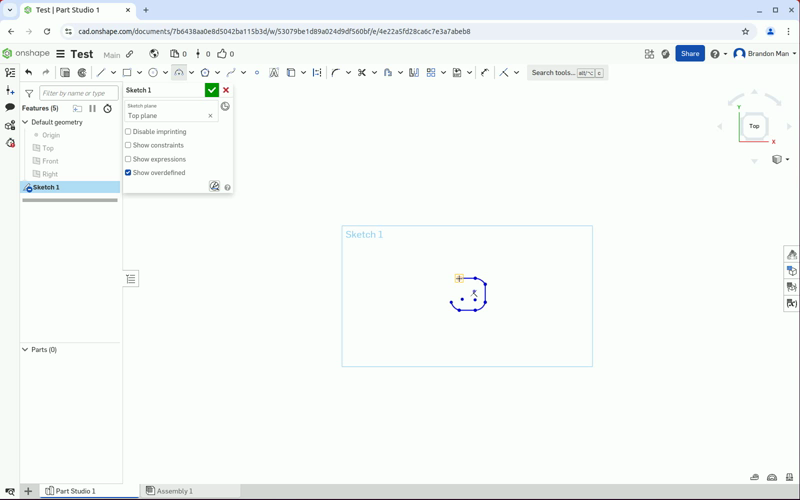
scroll(6)
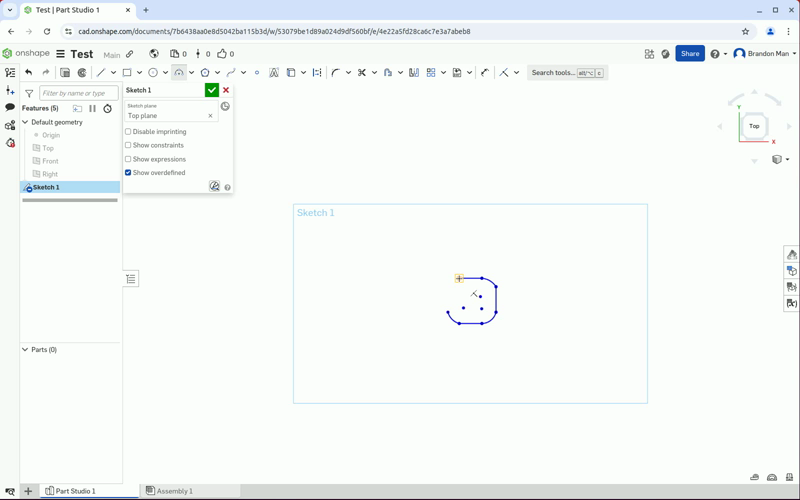
scroll(6)
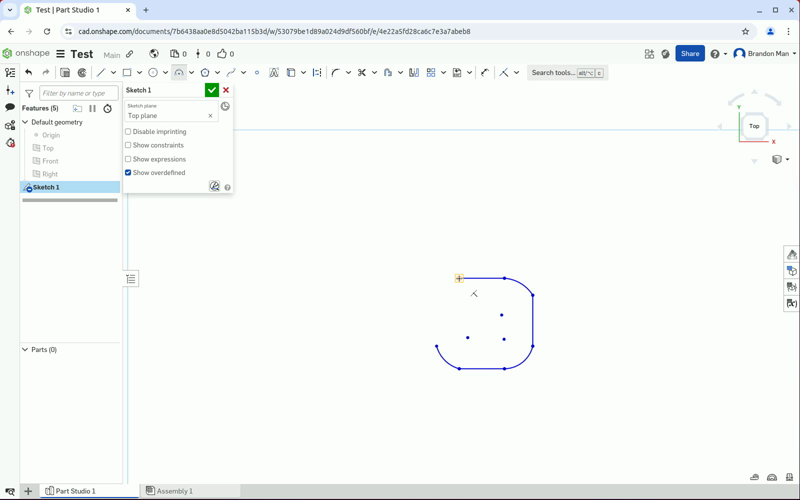
click(459, 278)
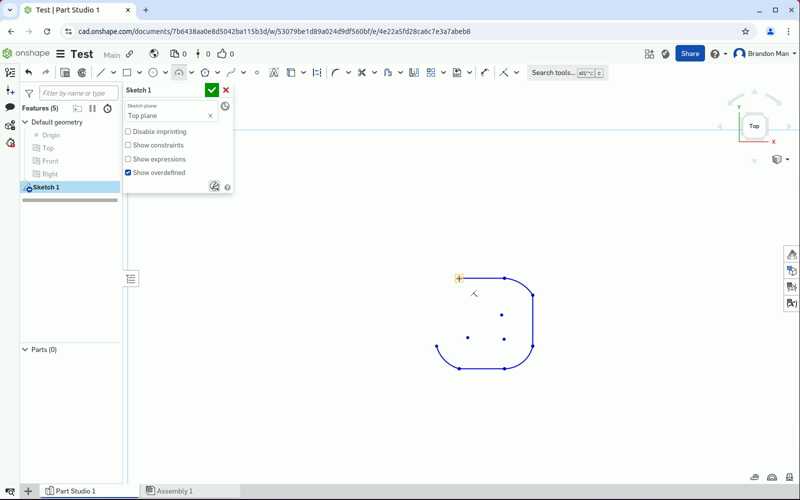
scroll(-6)
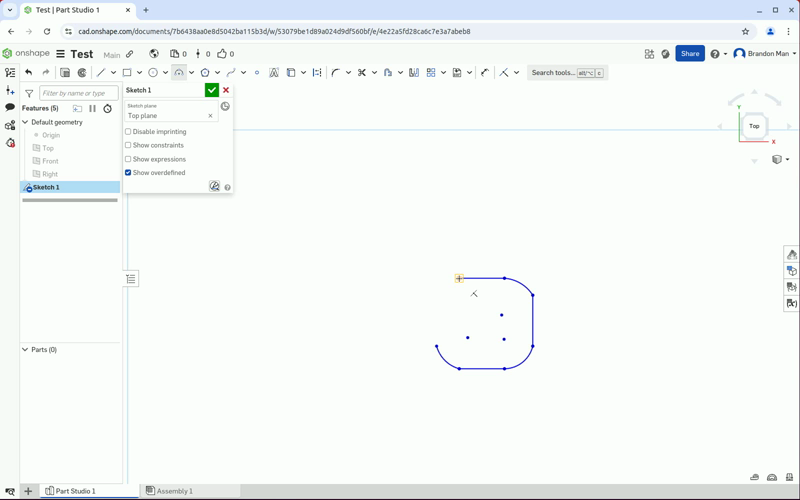
scroll(-6)
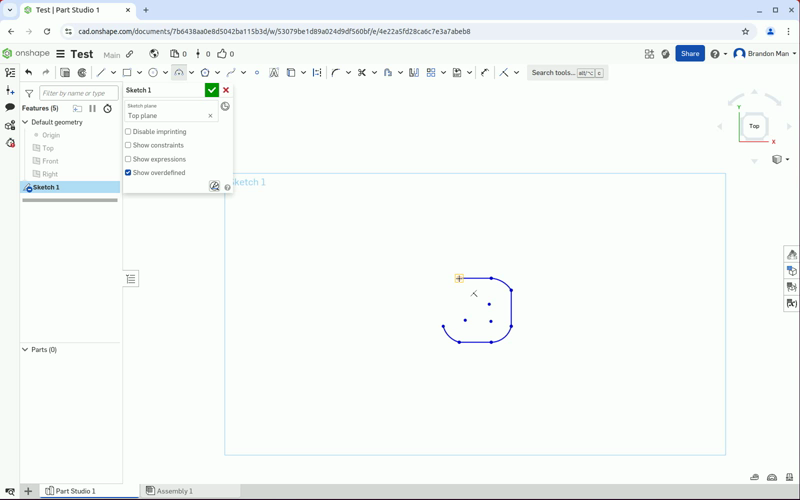
scroll(-6)
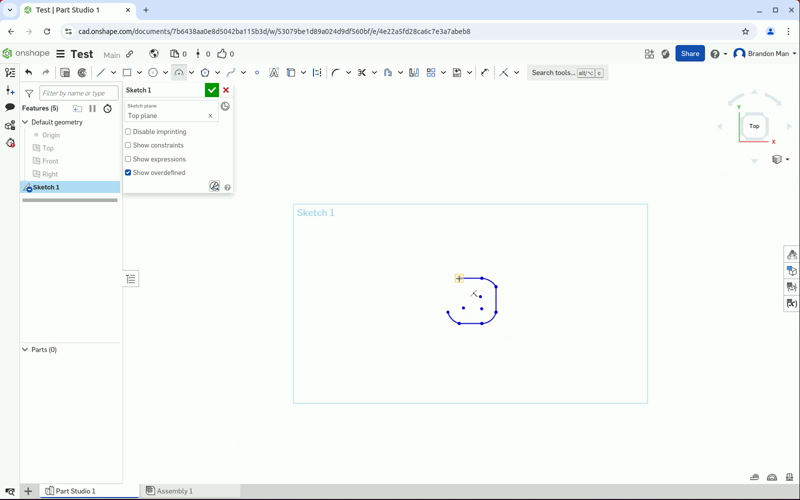
scroll(-6)
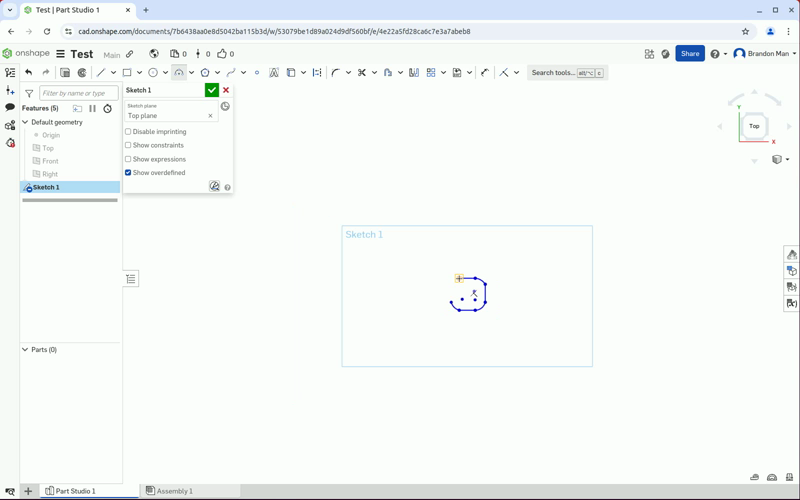
scroll(-6)
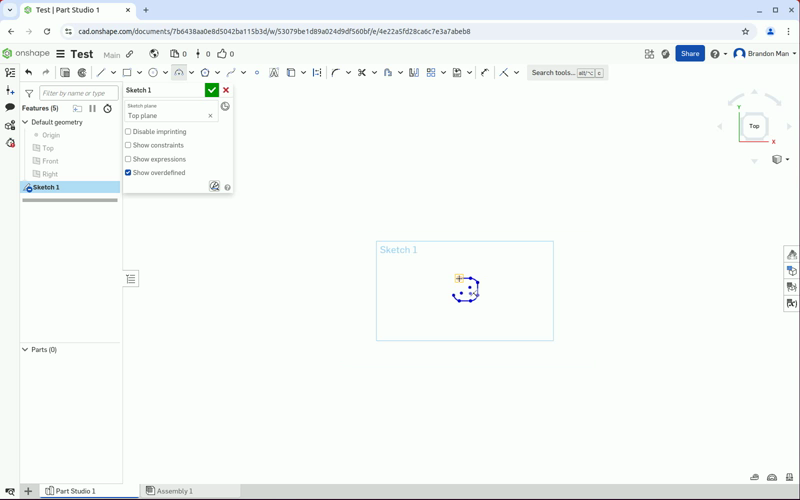
scroll(-6)
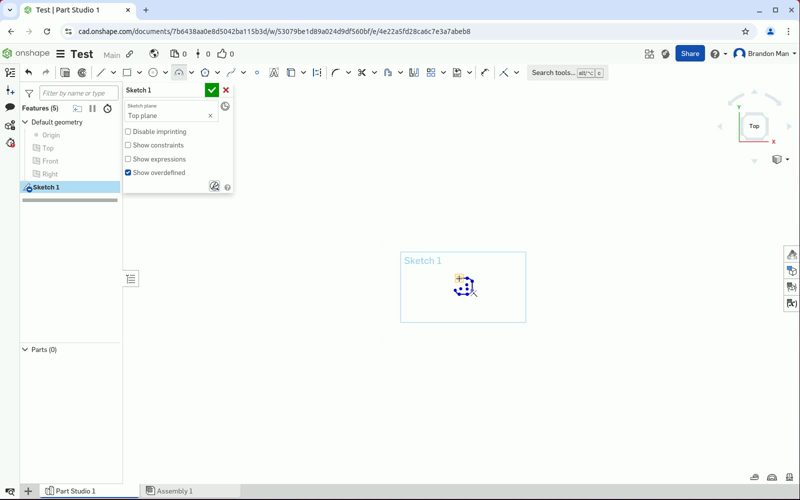
scroll(-6)
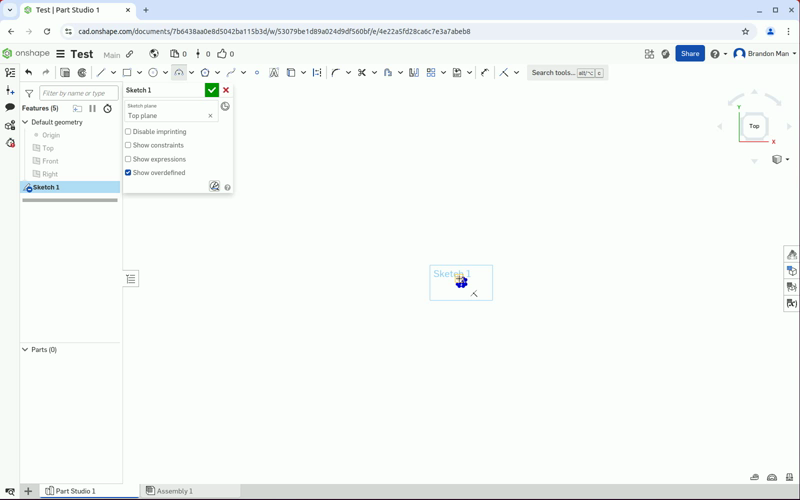
key_down(shift)
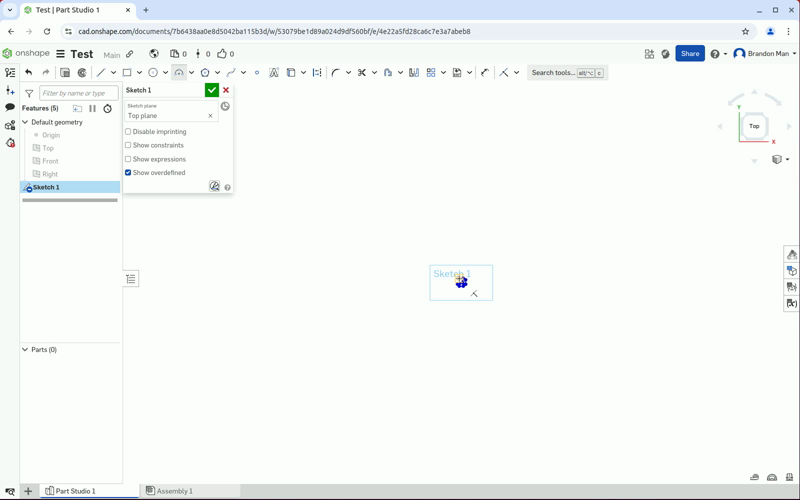
mouse_move(457, 279)
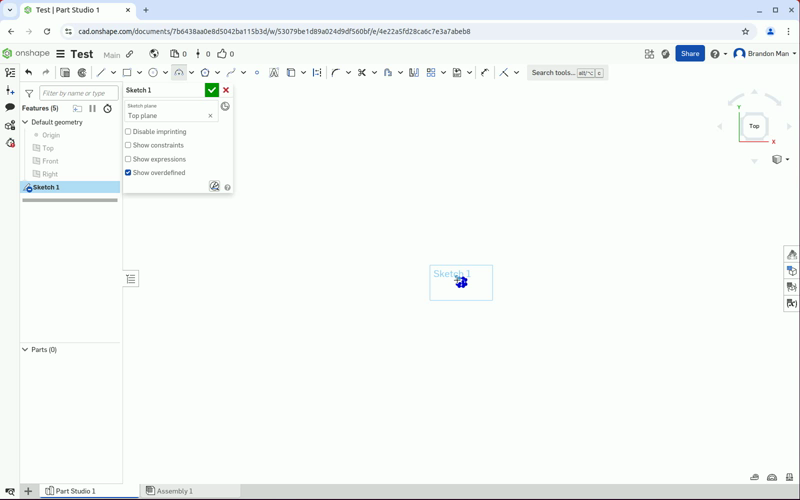
scroll(6)
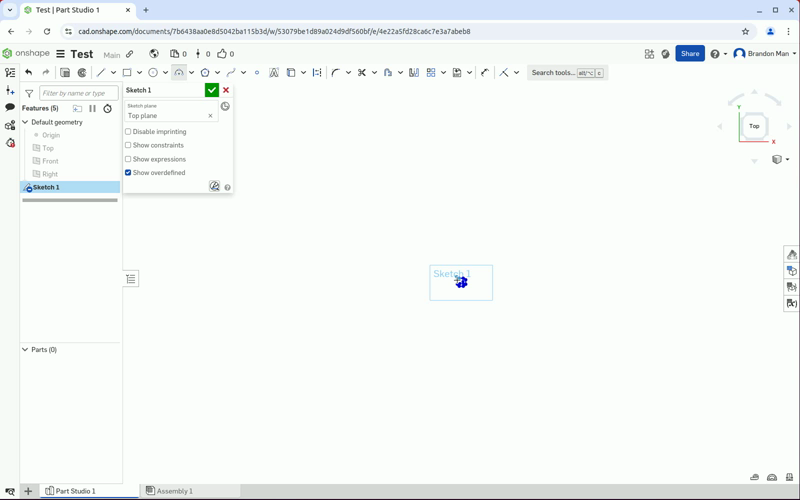
scroll(6)
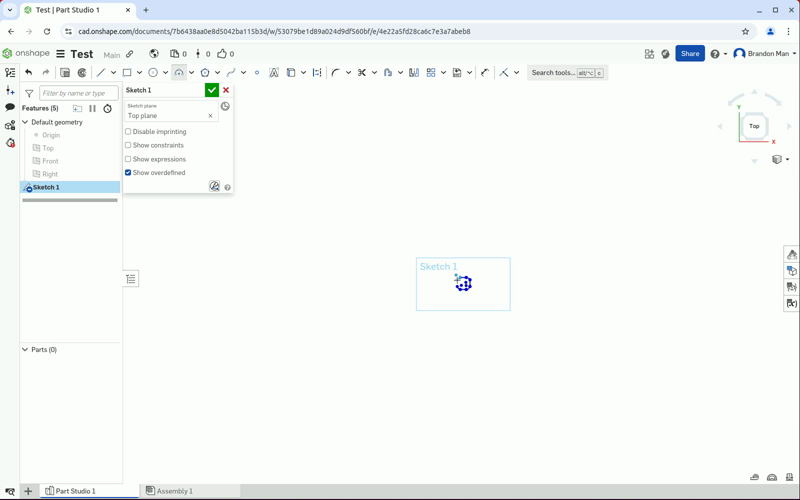
scroll(6)
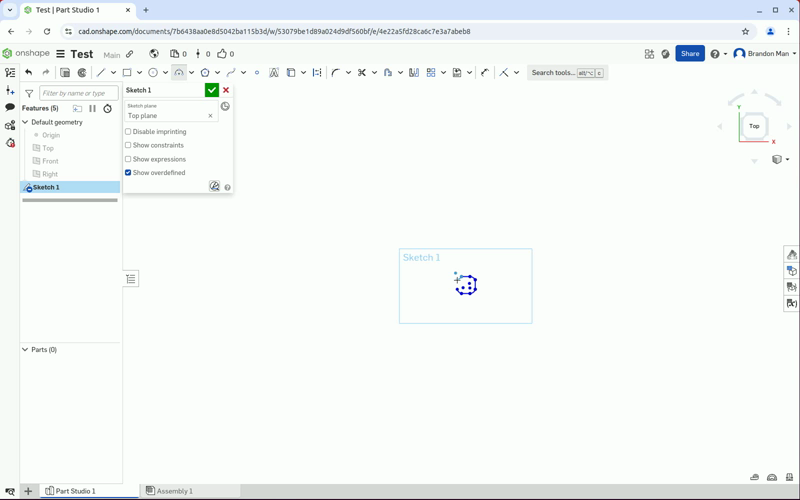
scroll(6)
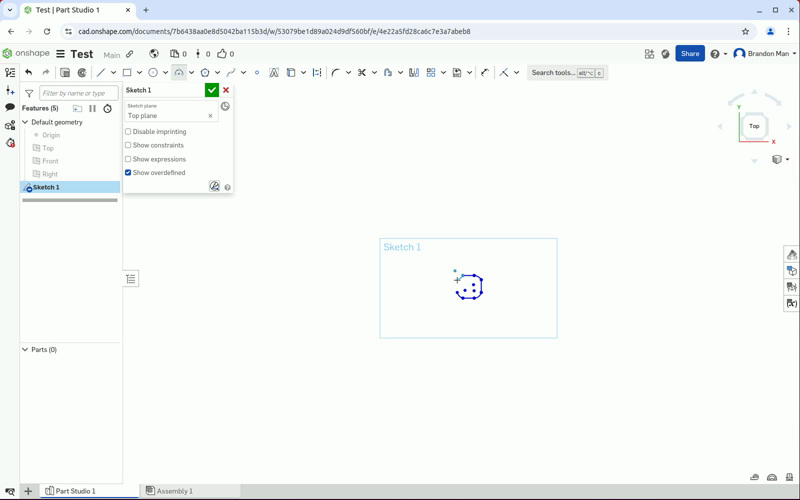
scroll(6)
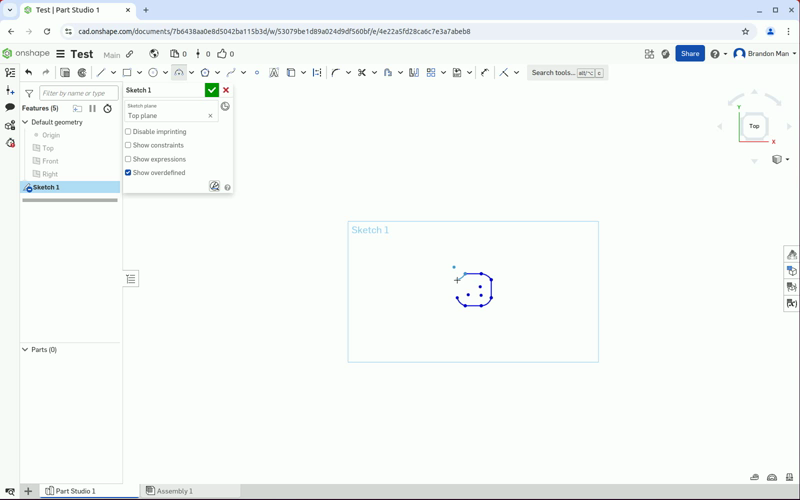
scroll(6)
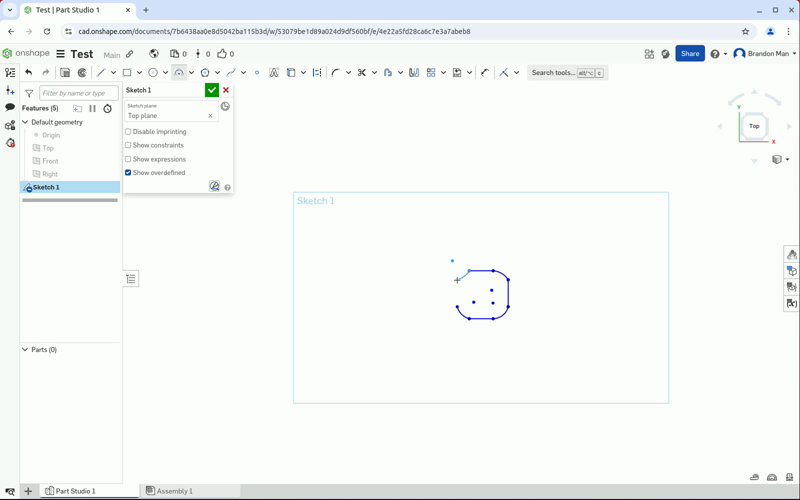
scroll(6)
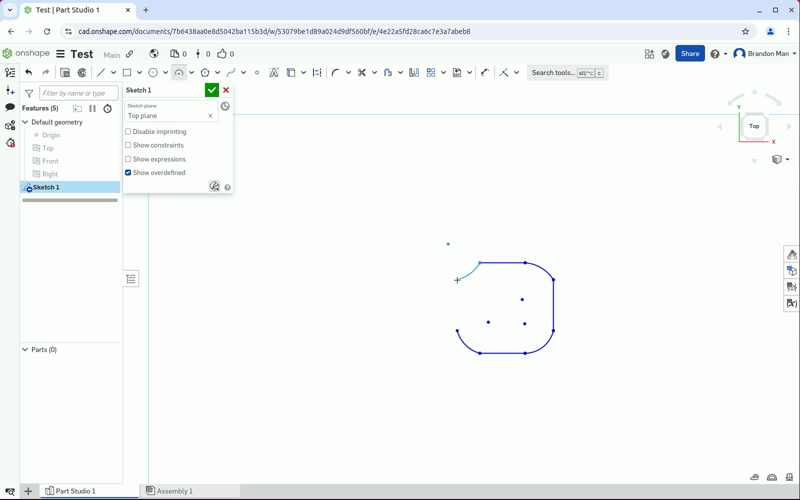
click(457, 279)
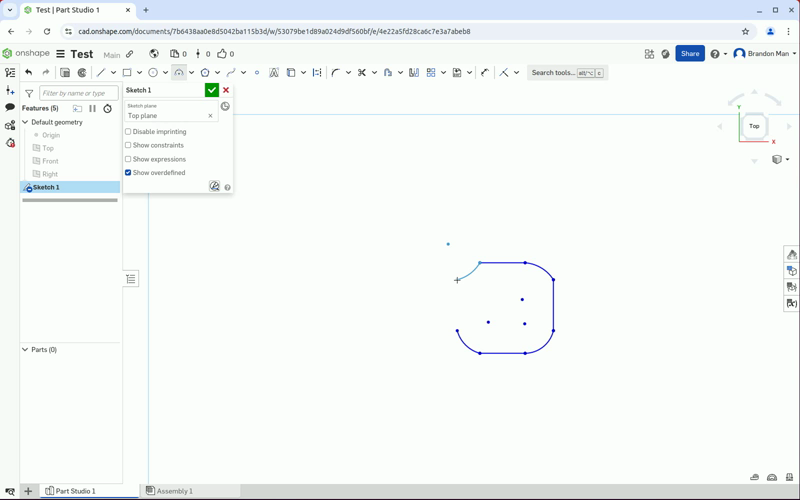
scroll(-6)
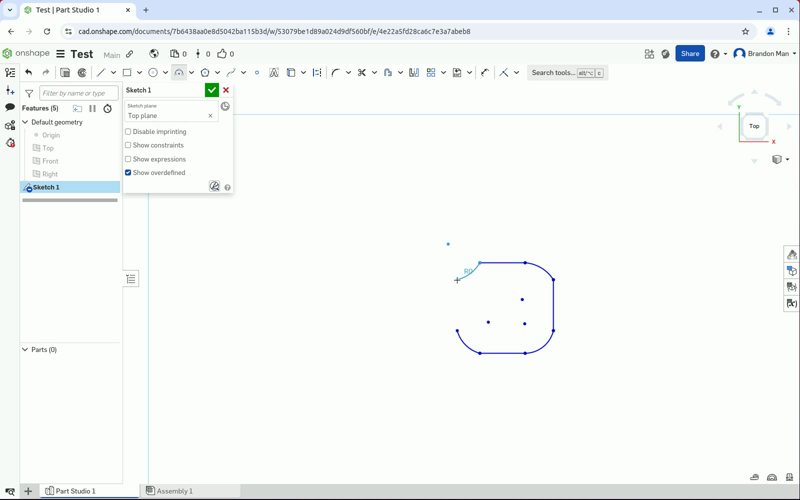
scroll(-6)
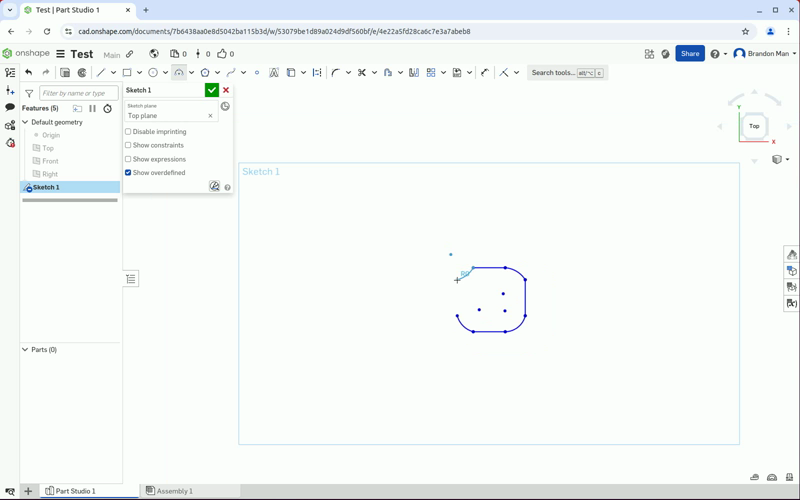
scroll(-6)
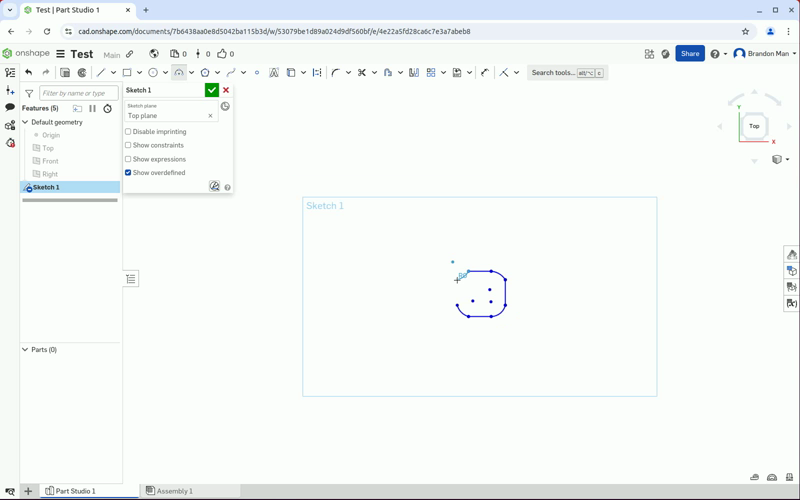
scroll(-6)
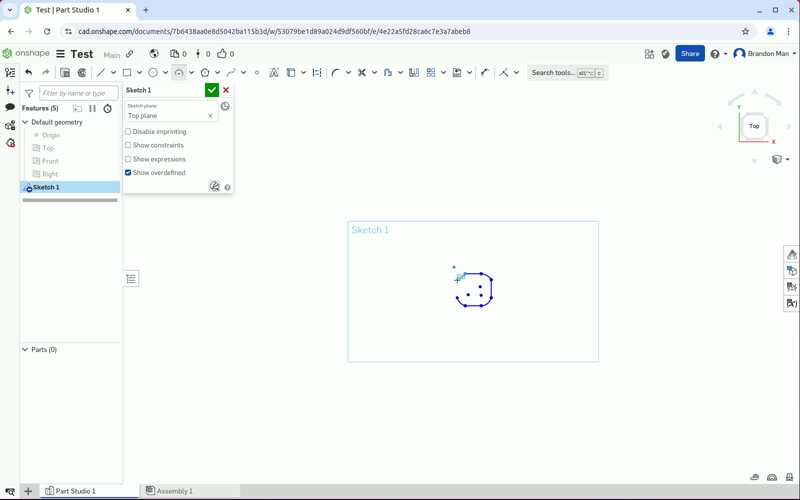
scroll(-6)
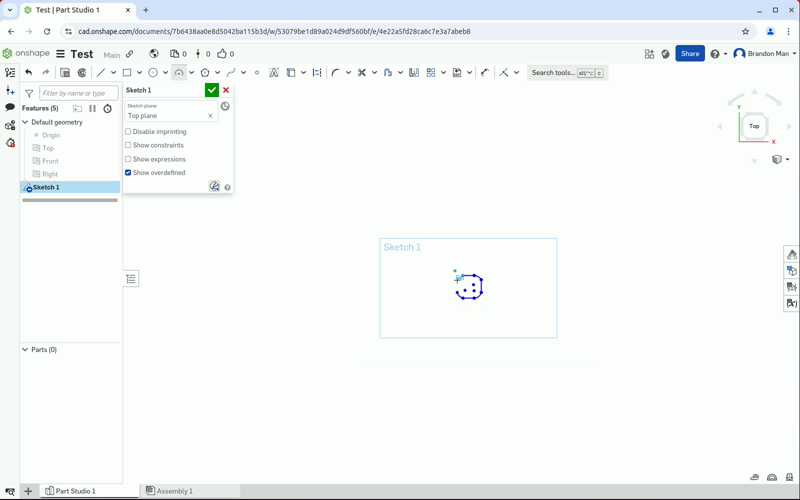
scroll(-6)
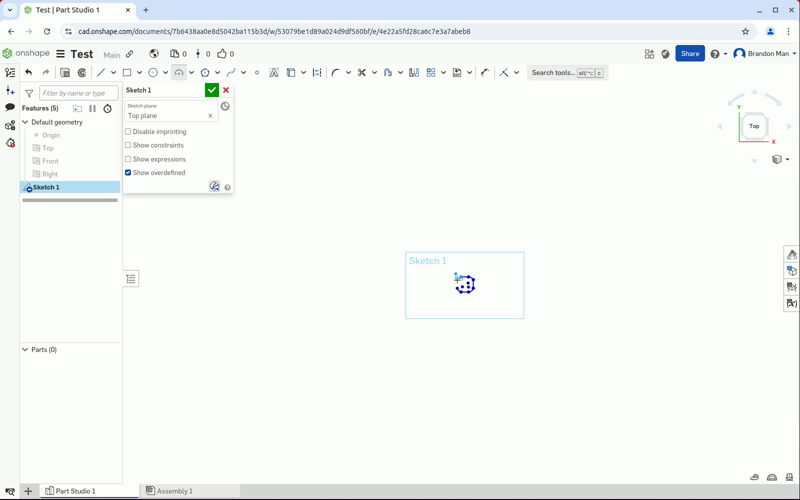
scroll(-6)
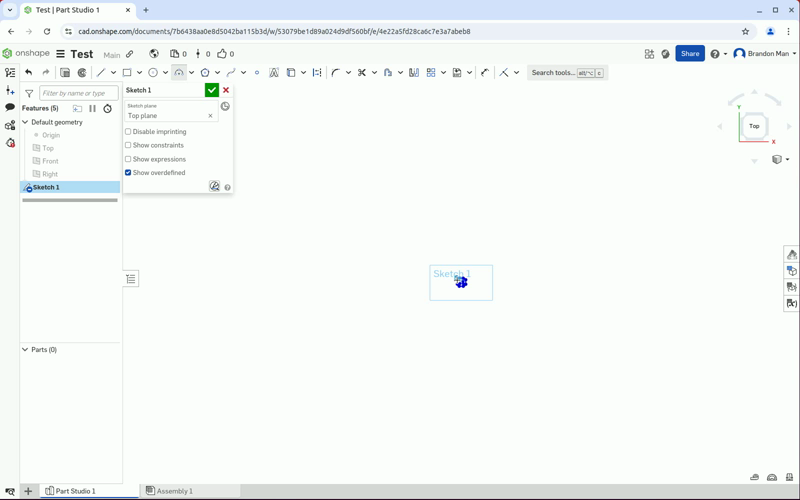
mouse_move(458, 278)
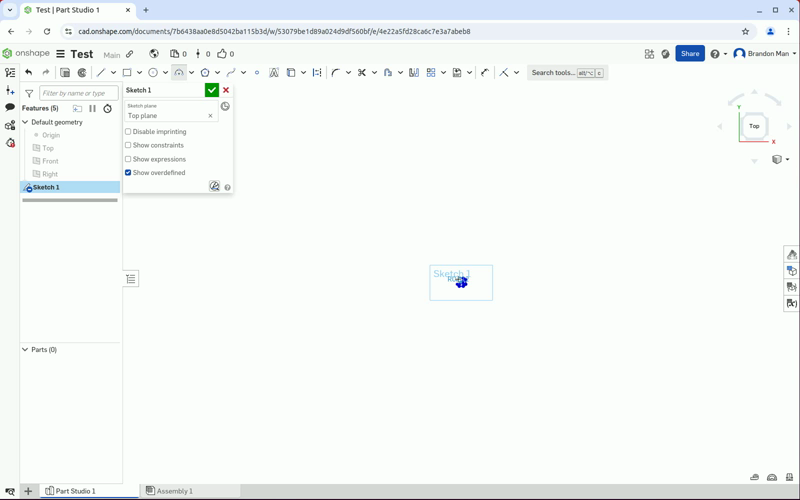
scroll(6)
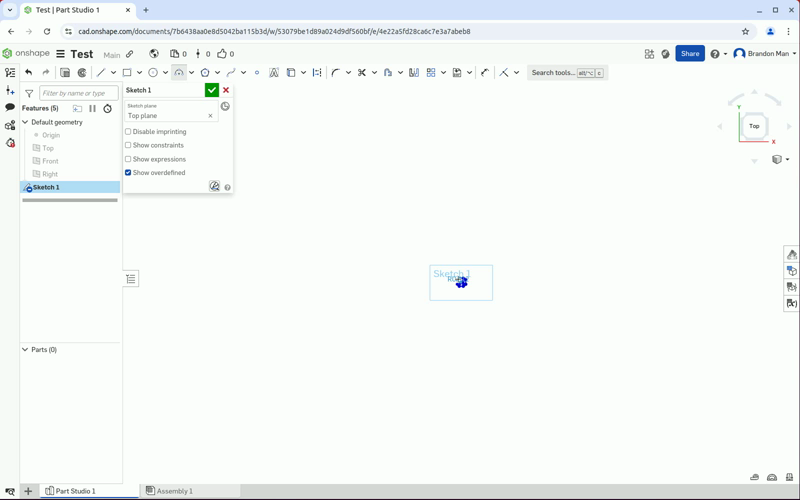
scroll(6)
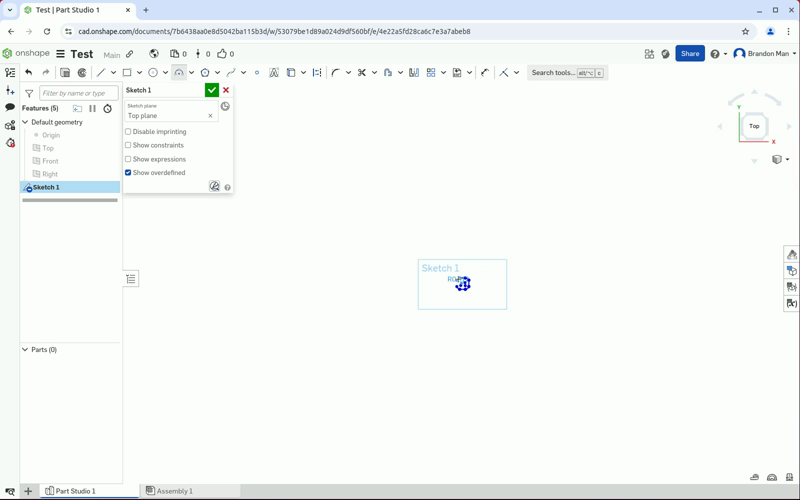
scroll(6)
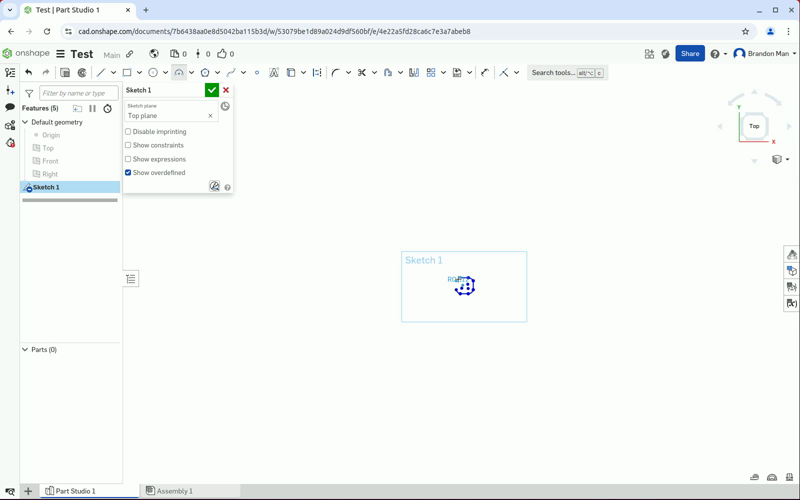
scroll(6)
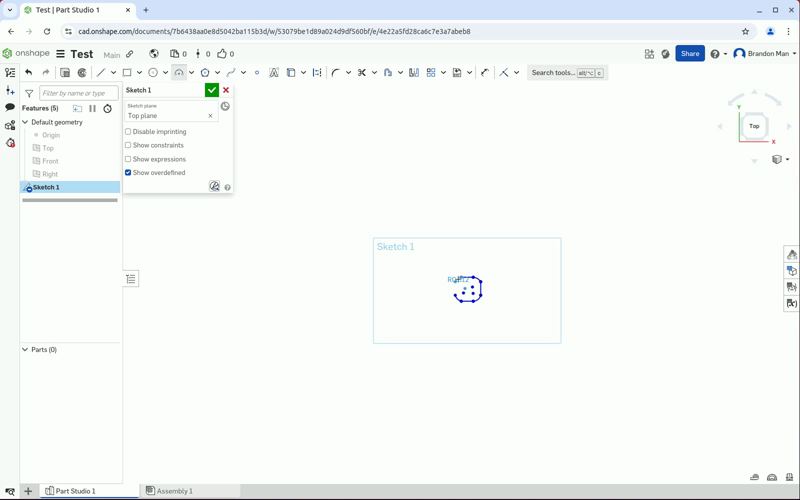
scroll(6)
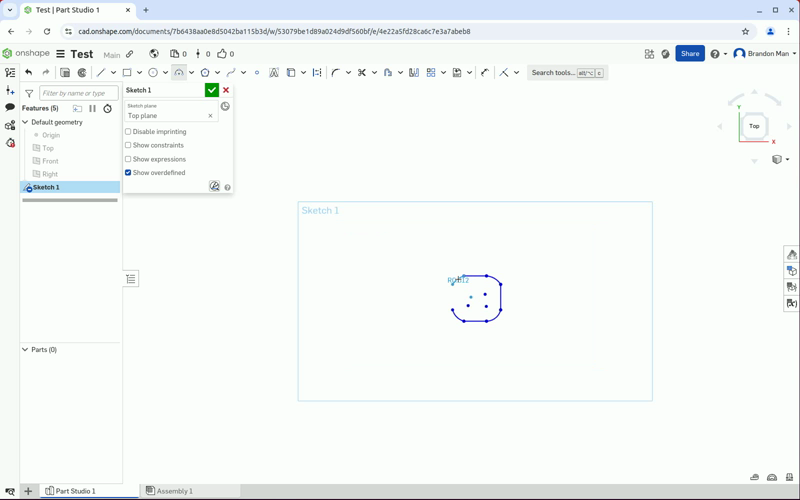
scroll(6)
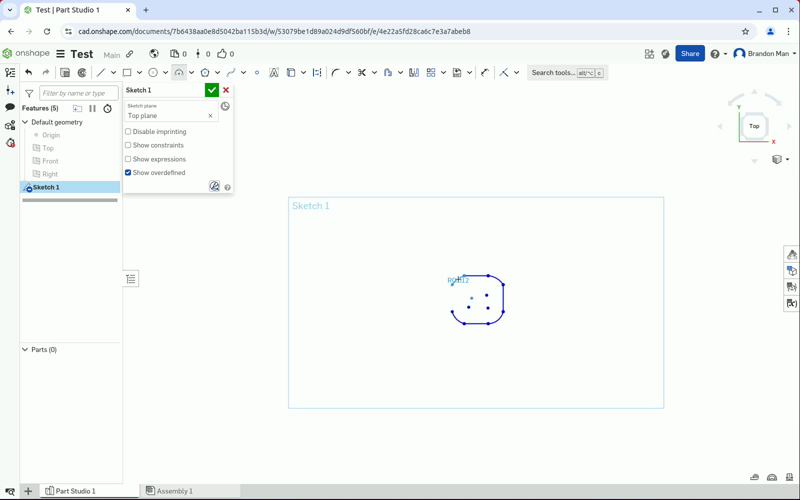
scroll(6)
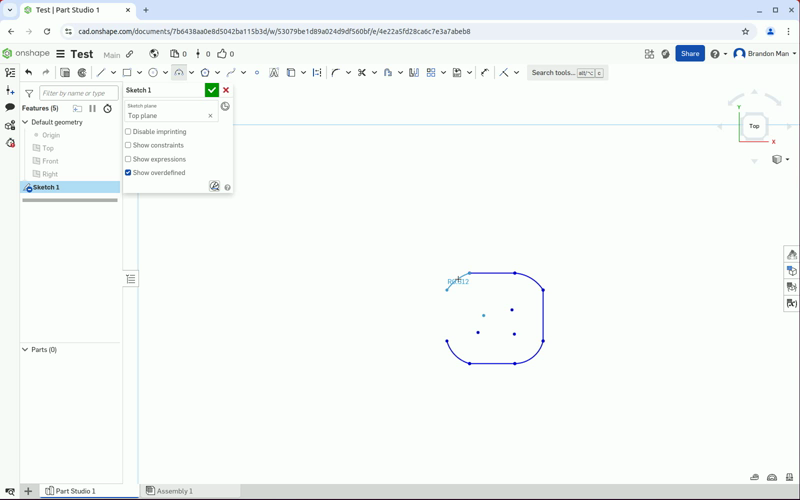
click(458, 278)
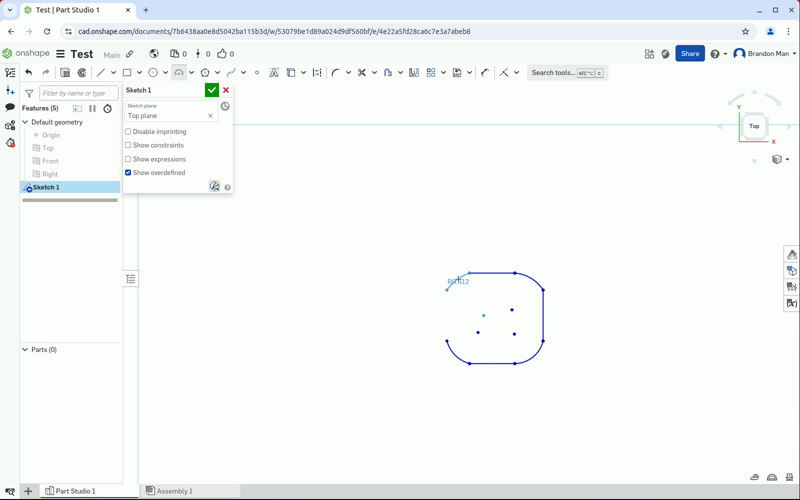
scroll(-6)
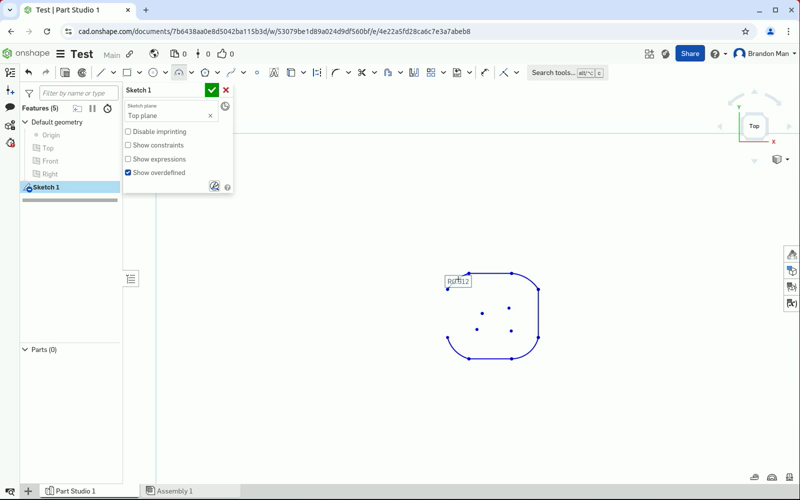
scroll(-6)
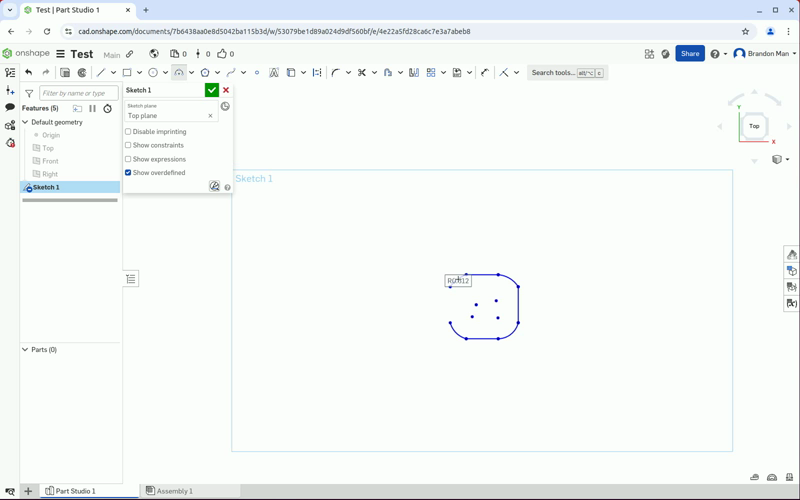
scroll(-6)
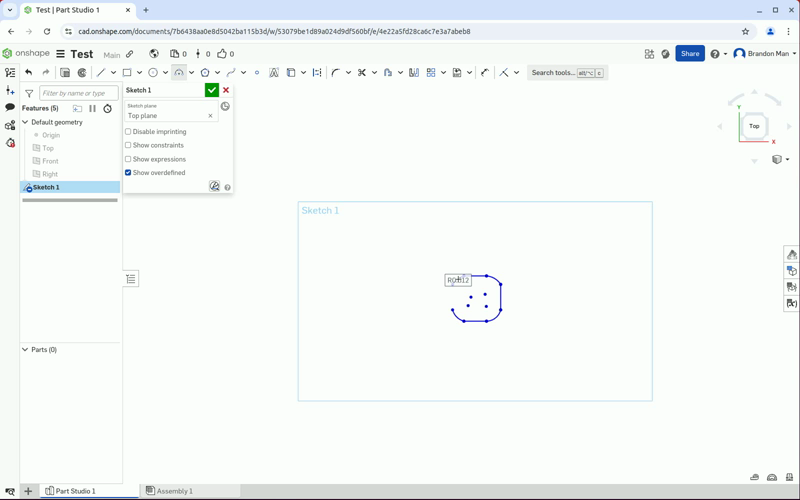
scroll(-6)
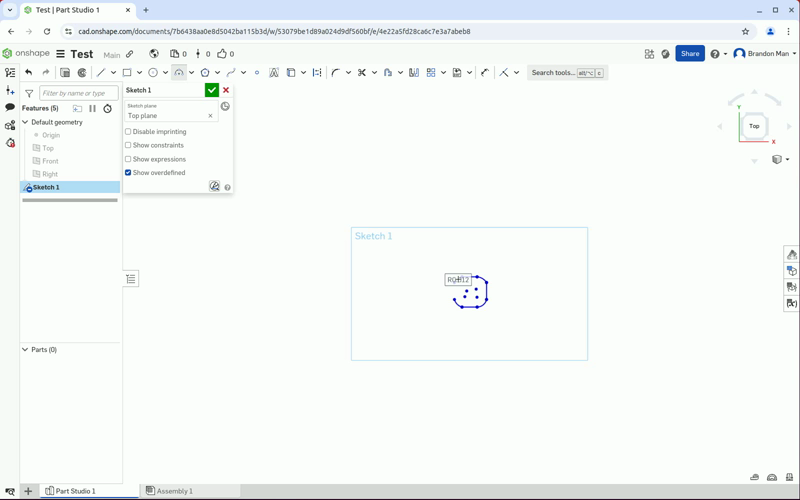
scroll(-6)
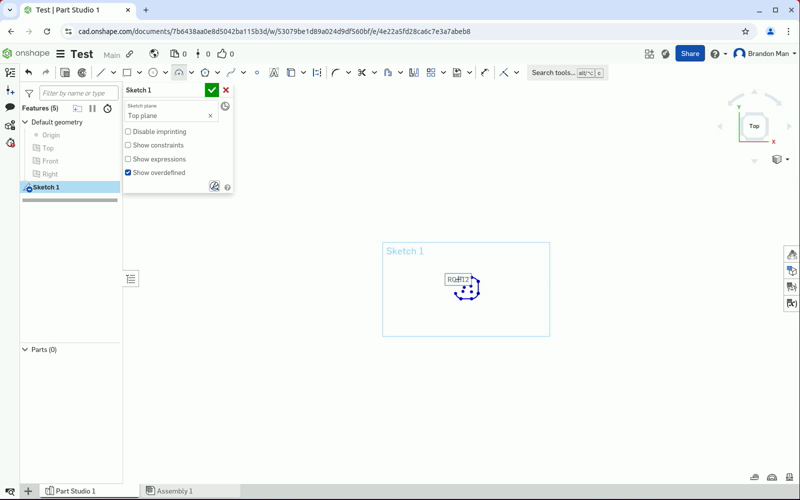
scroll(-6)
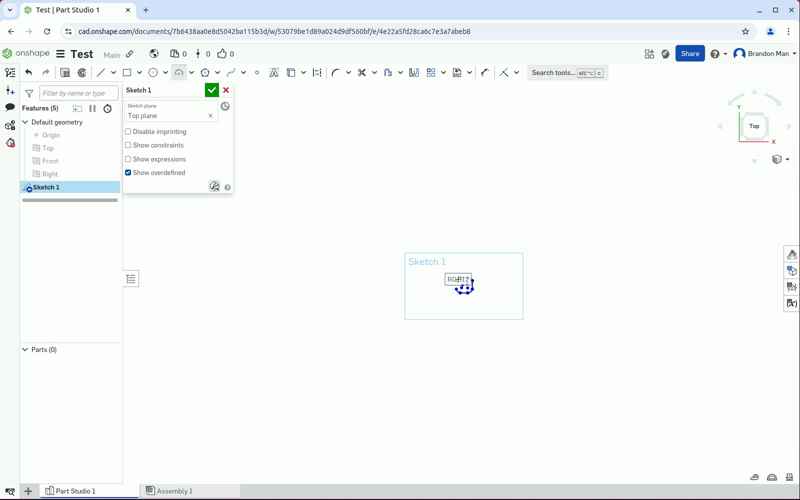
scroll(-6)
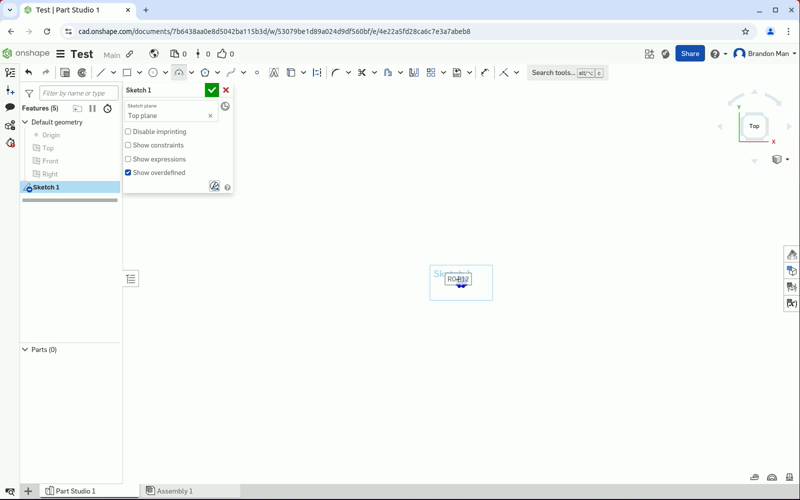
key_up(shift)
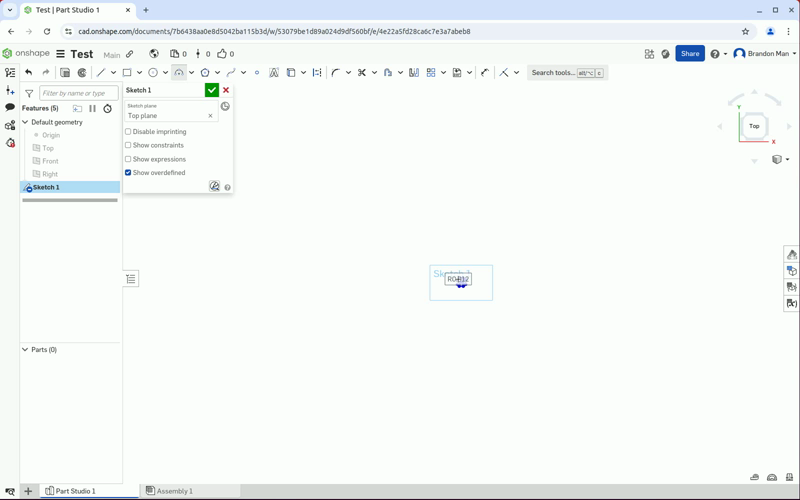
key(esc)
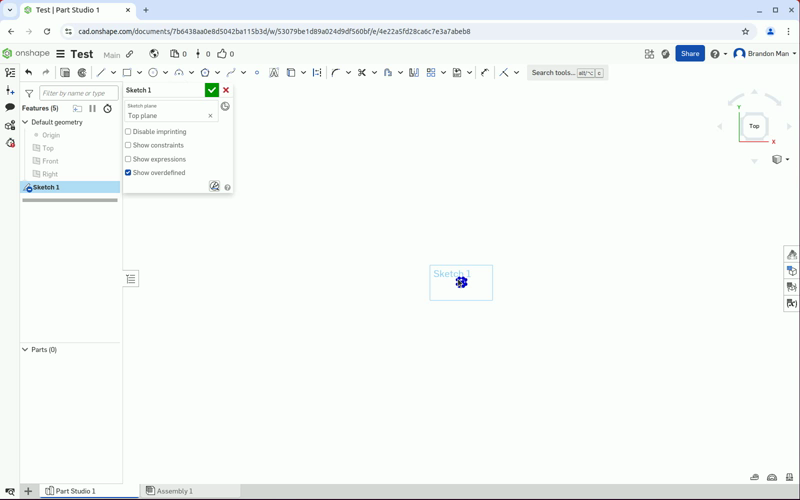
key(l)
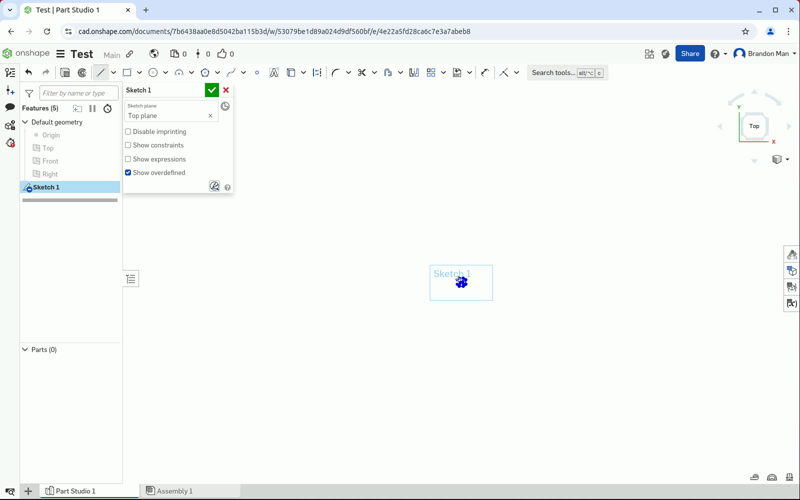
mouse_move(457, 279)
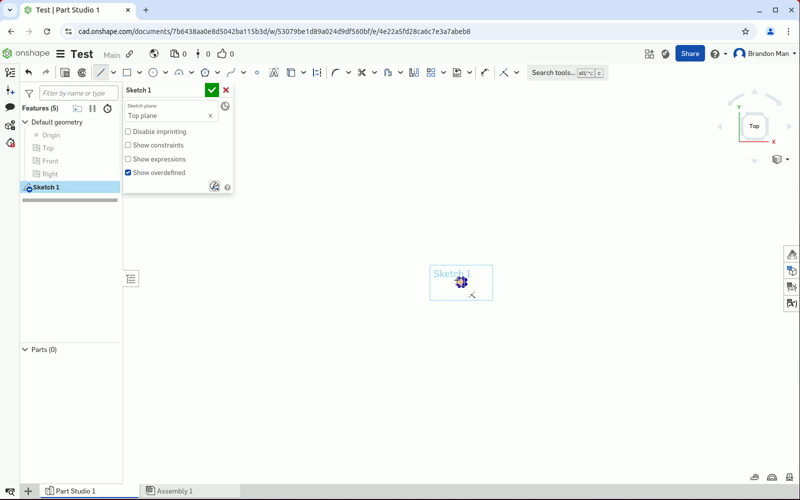
scroll(6)
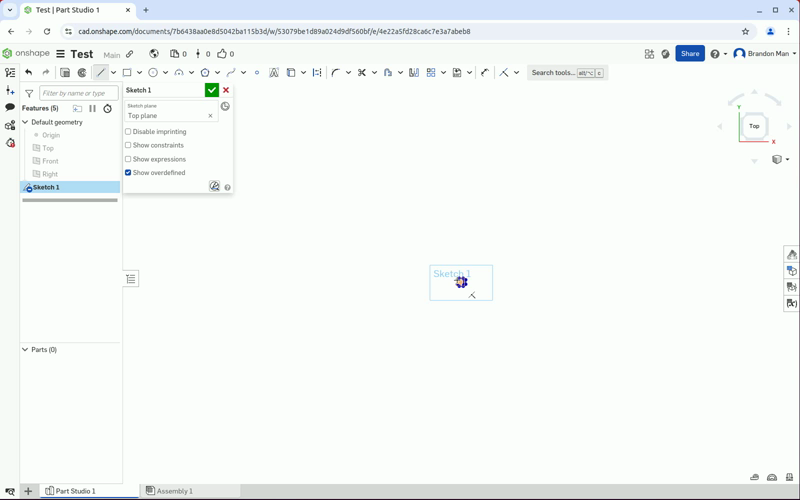
scroll(6)
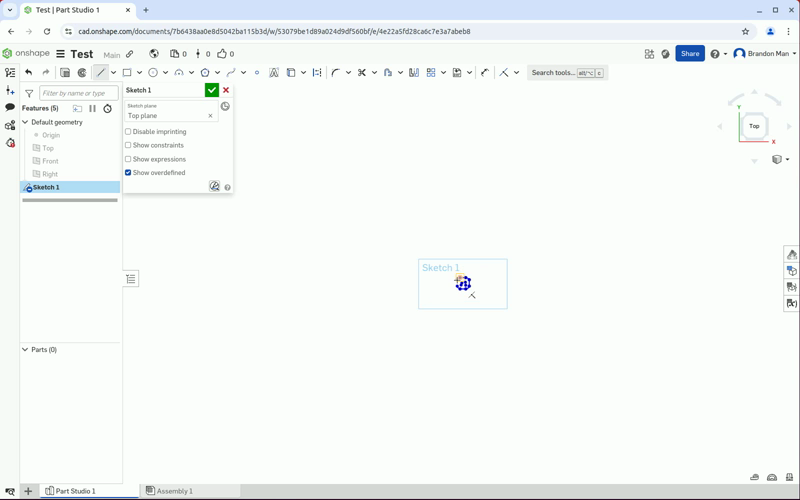
scroll(6)
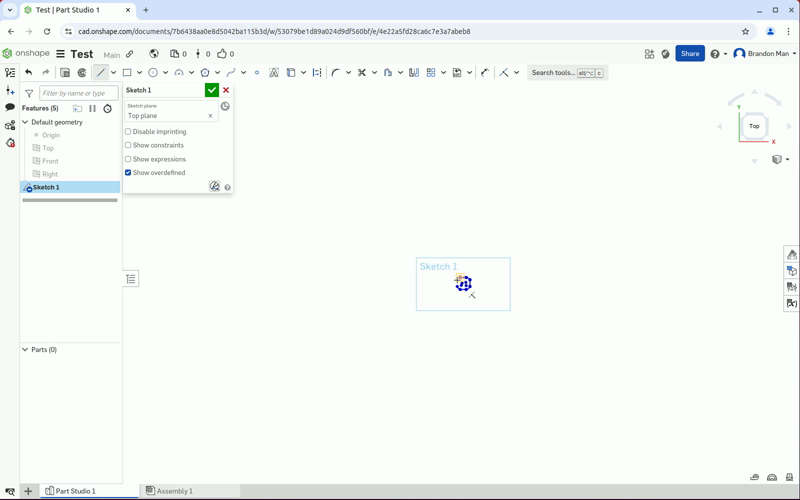
scroll(6)
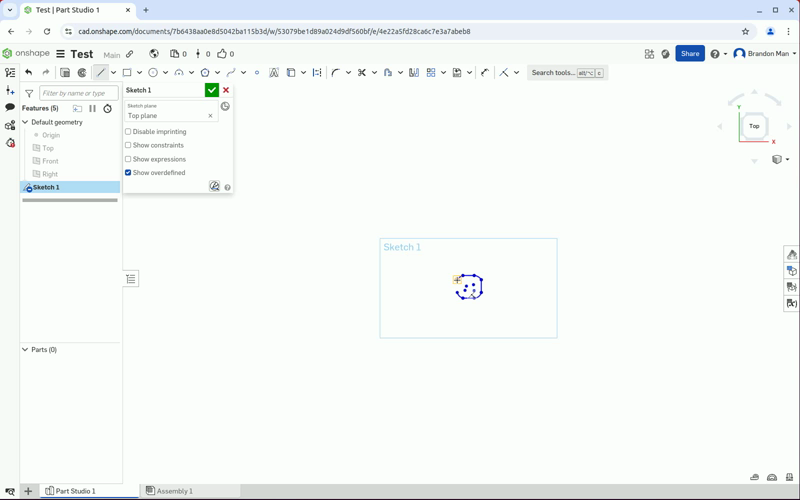
scroll(6)
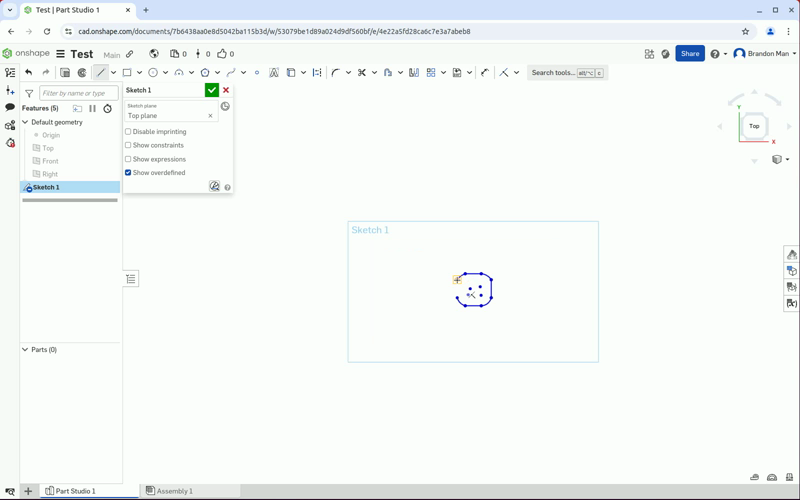
scroll(6)
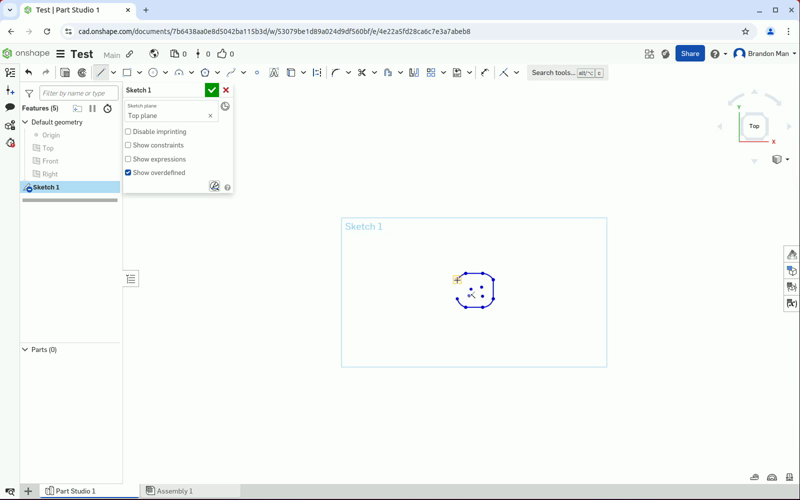
scroll(6)
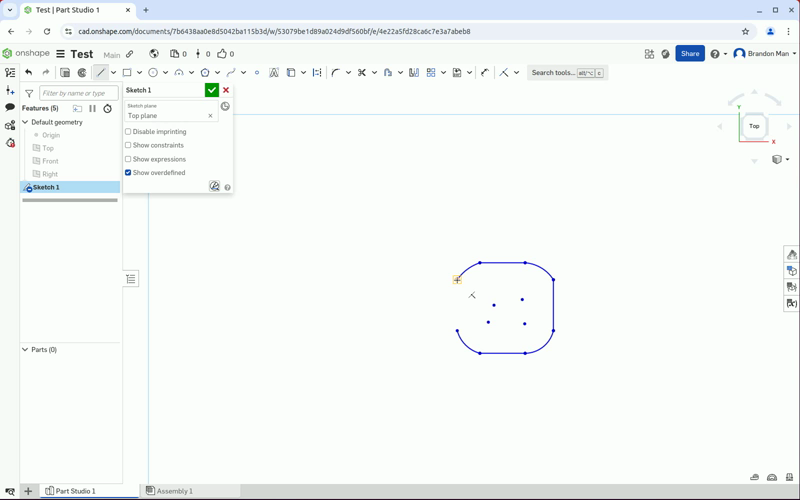
click(457, 279)
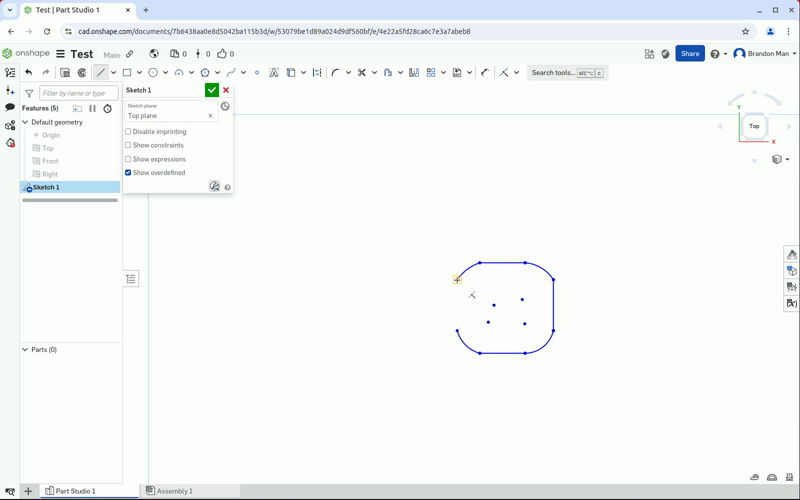
scroll(-6)
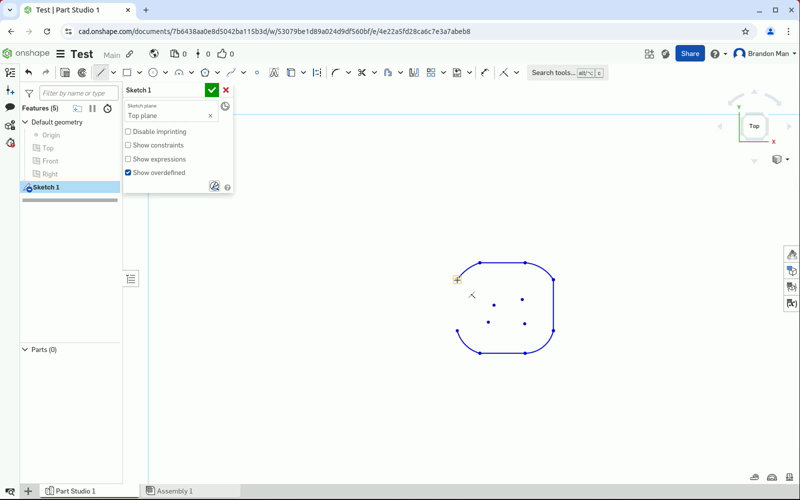
scroll(-6)
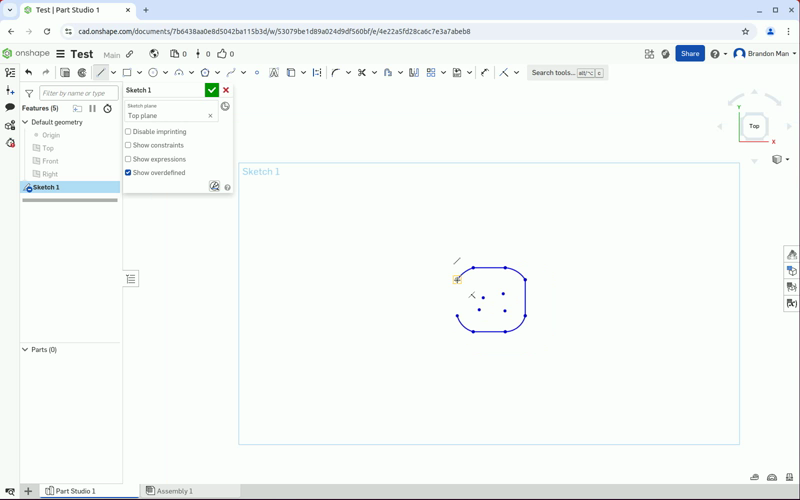
scroll(-6)
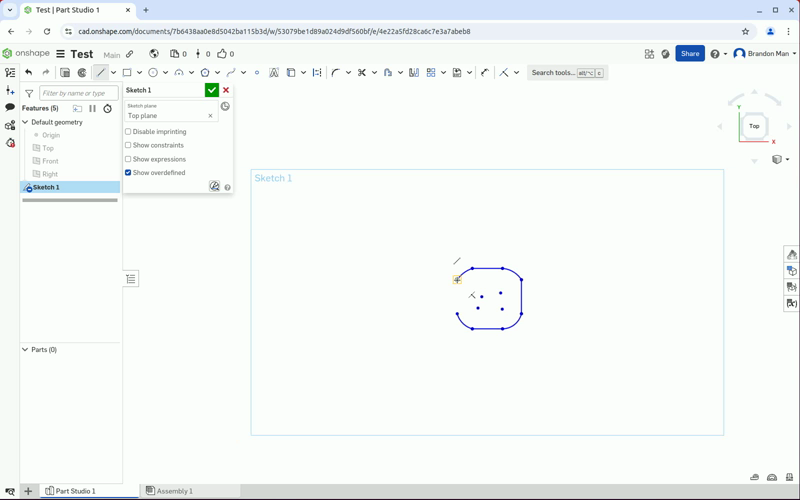
scroll(-6)
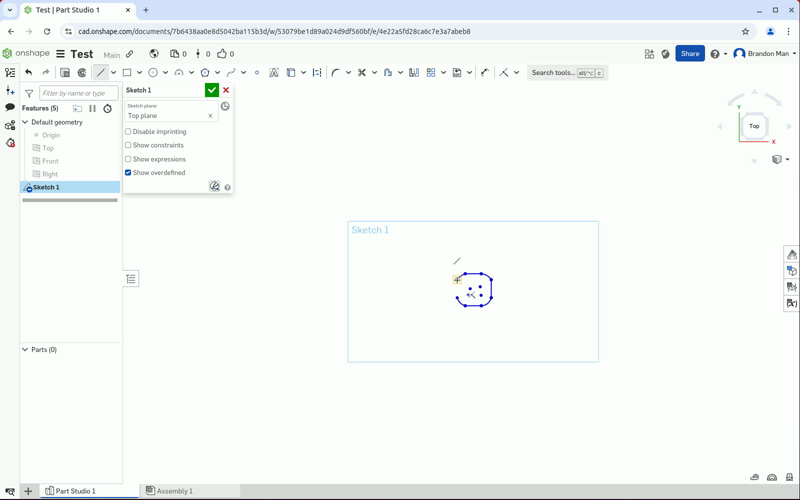
scroll(-6)
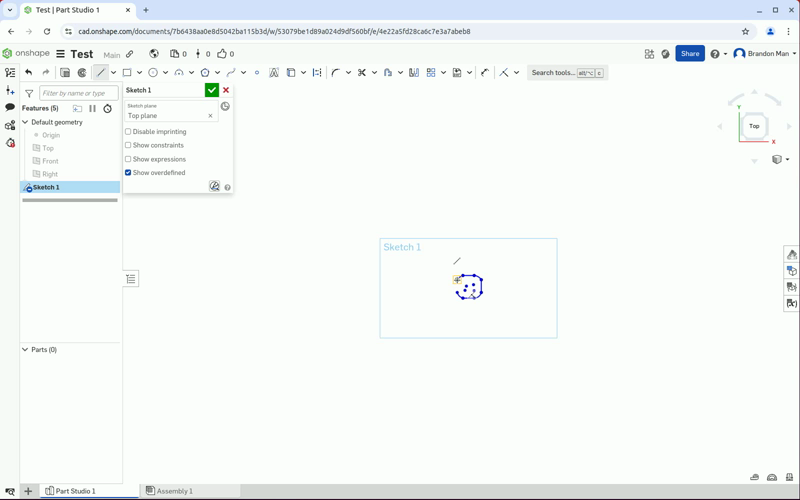
scroll(-6)
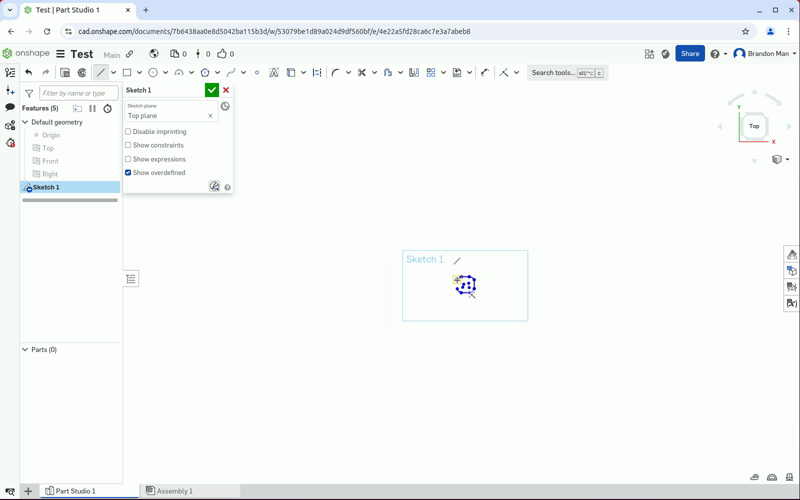
scroll(-6)
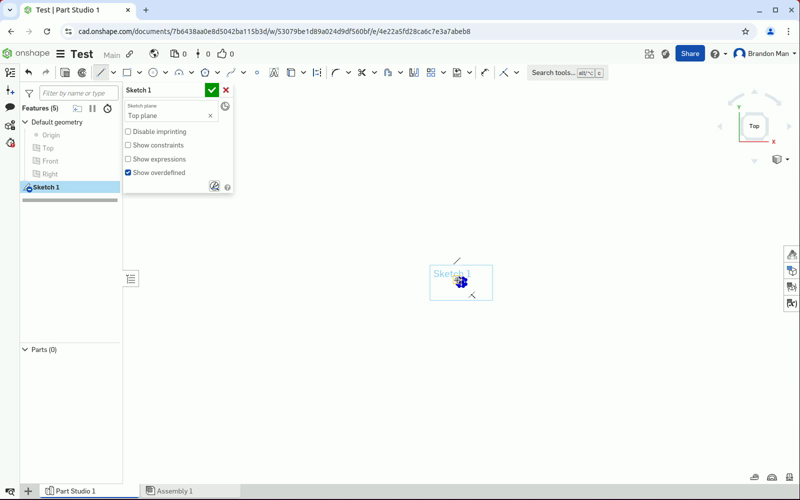
mouse_move(487, 279)
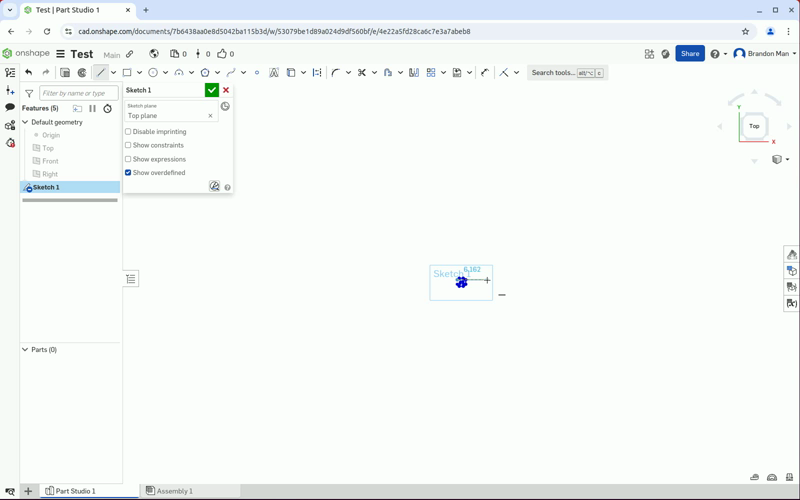
key_down(shift)
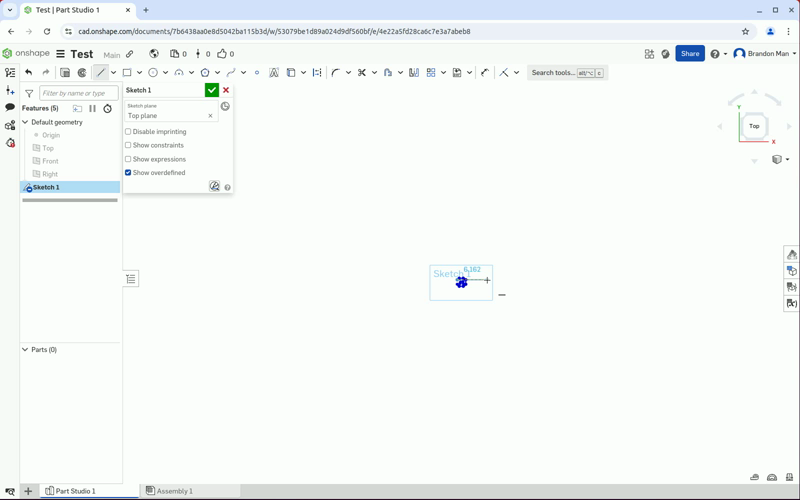
mouse_move(457, 284)
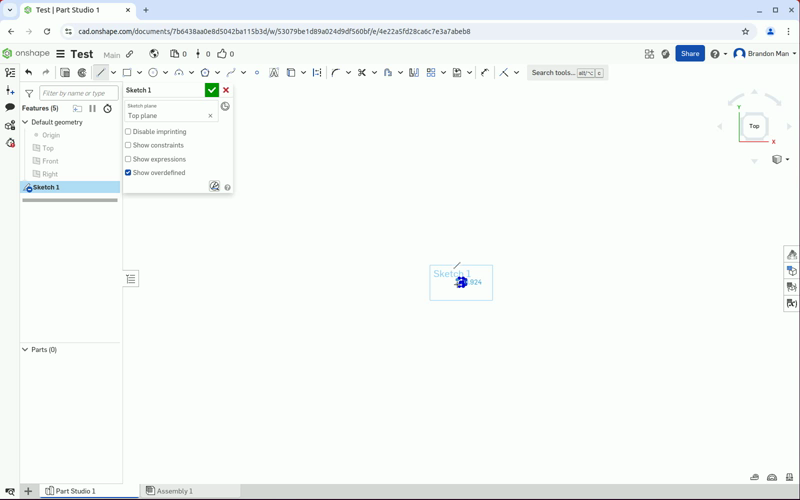
scroll(6)
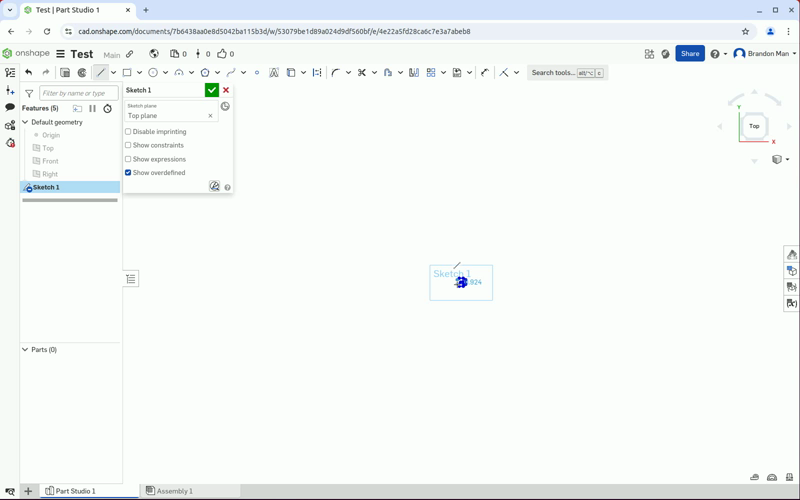
scroll(6)
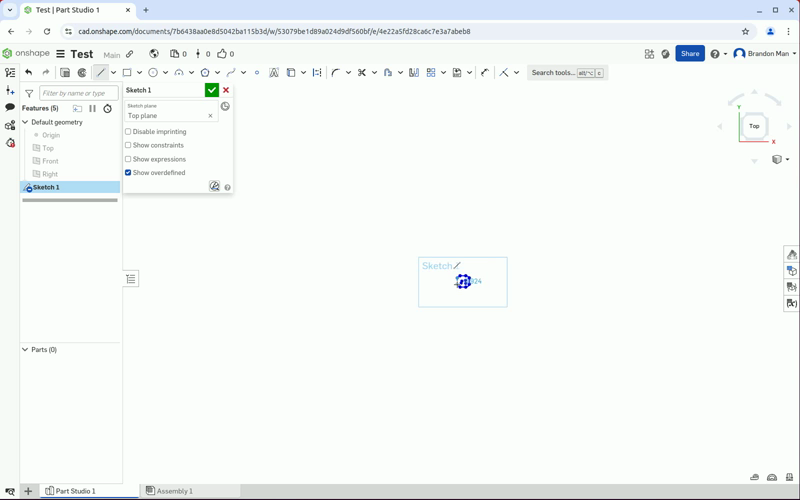
scroll(6)
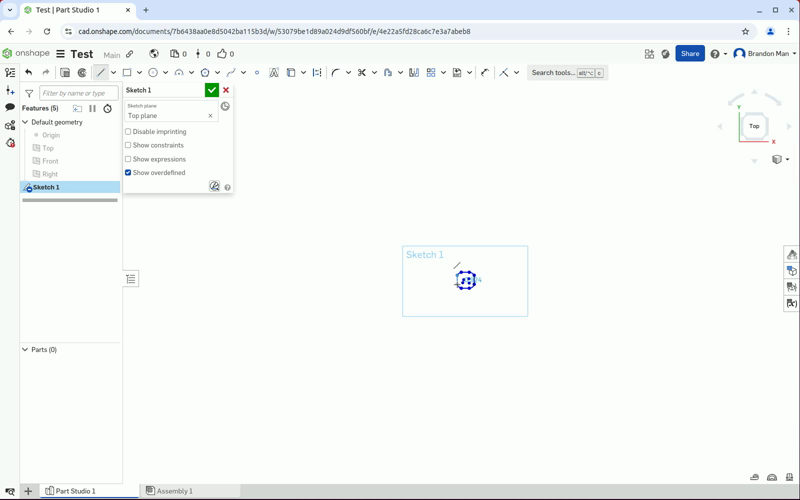
scroll(6)
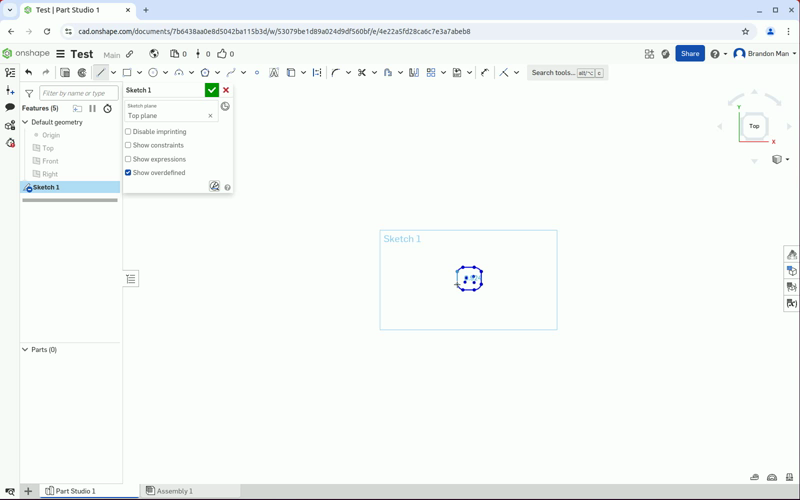
scroll(6)
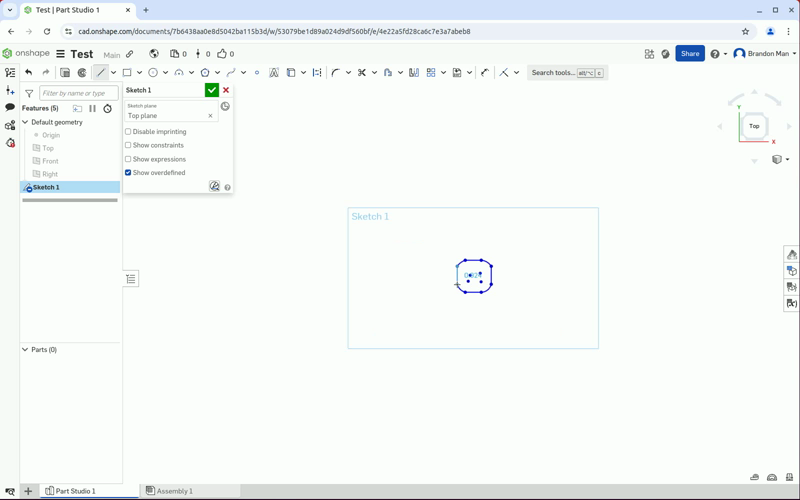
scroll(6)
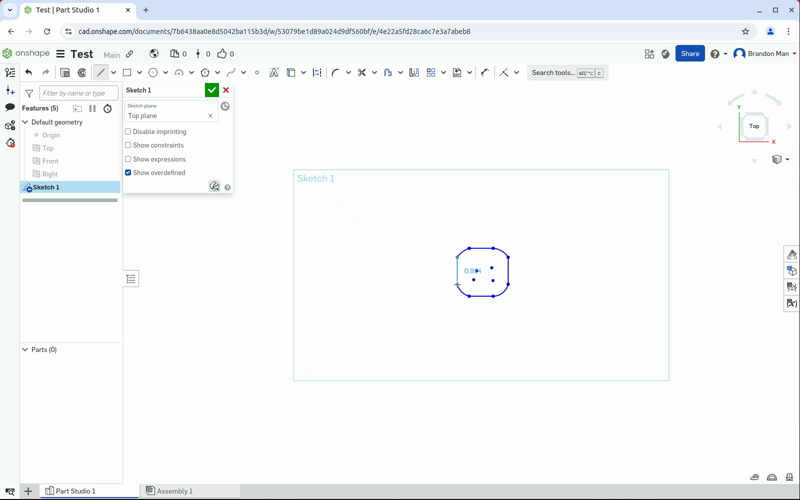
scroll(6)
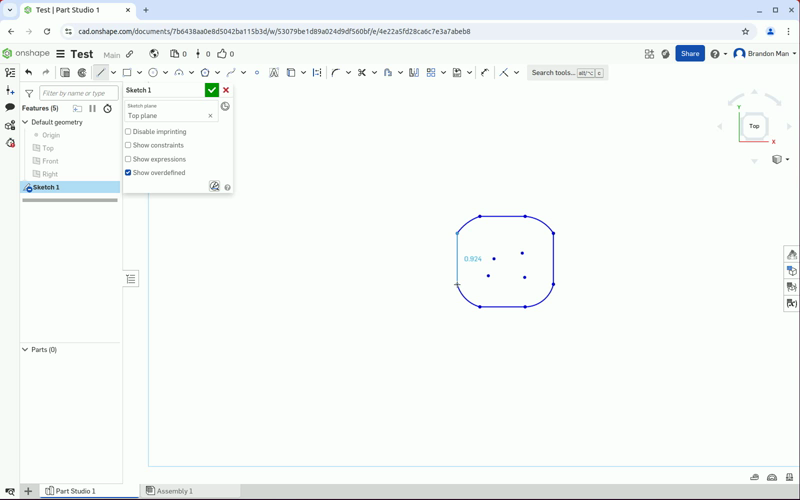
key_up(shift)
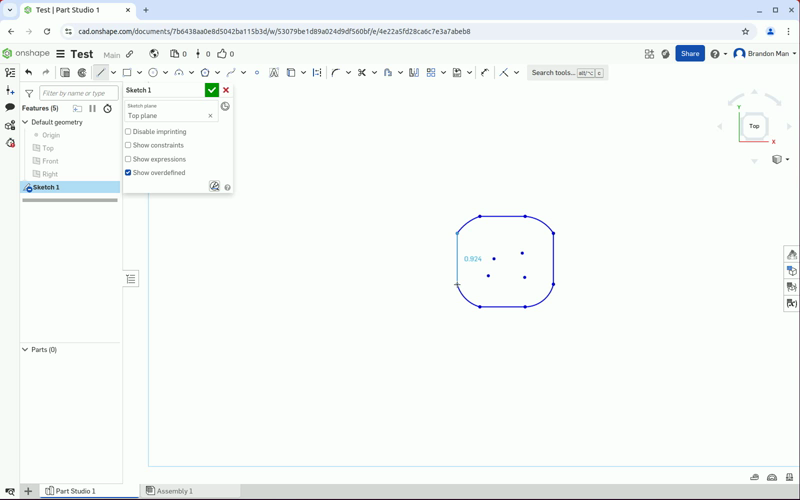
click(457, 284)
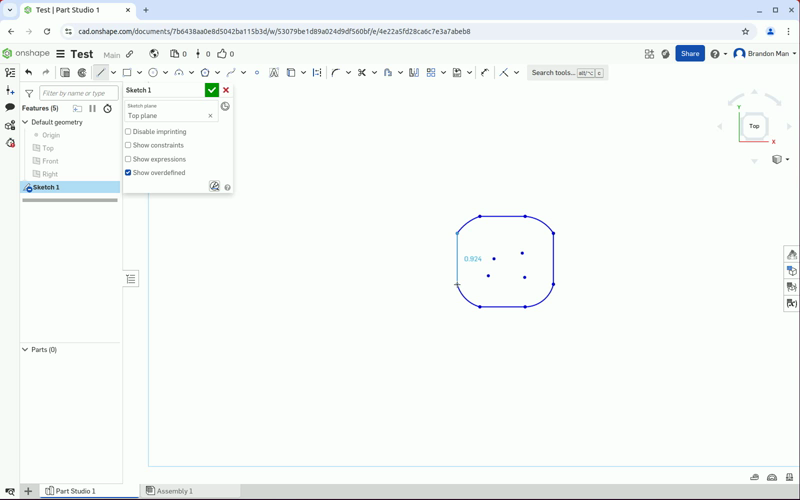
scroll(-6)
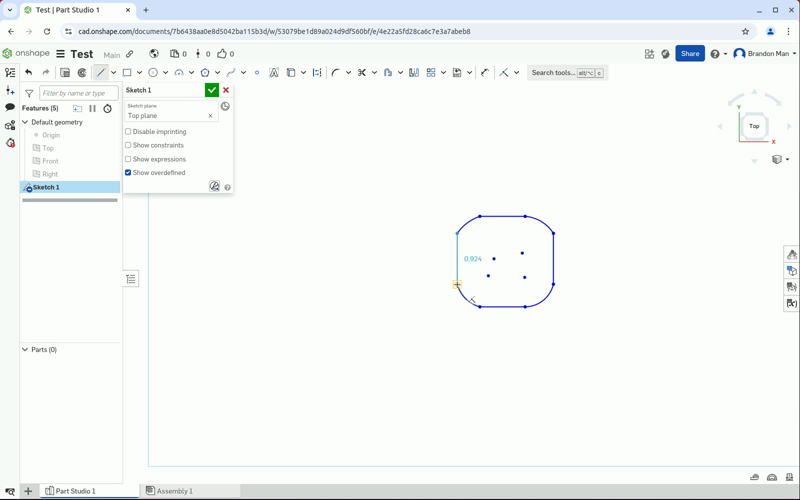
scroll(-6)
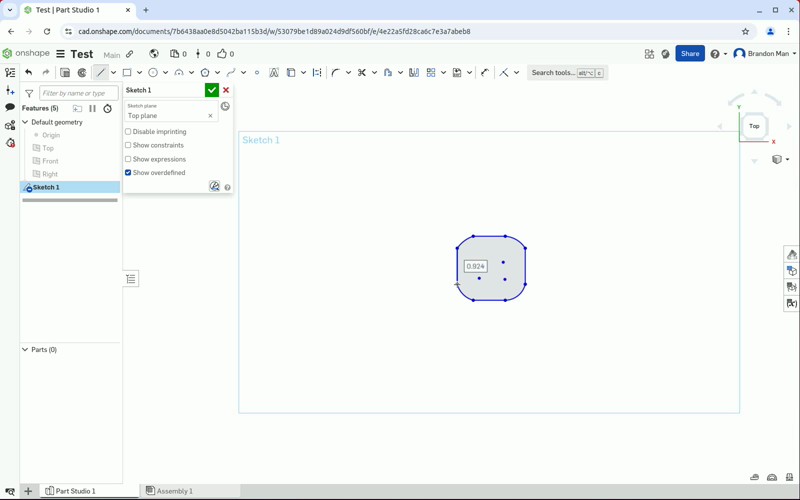
scroll(-6)
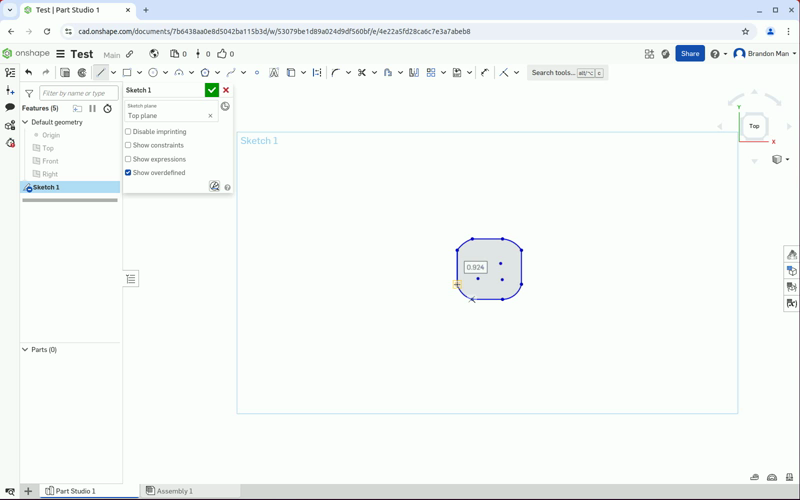
scroll(-6)
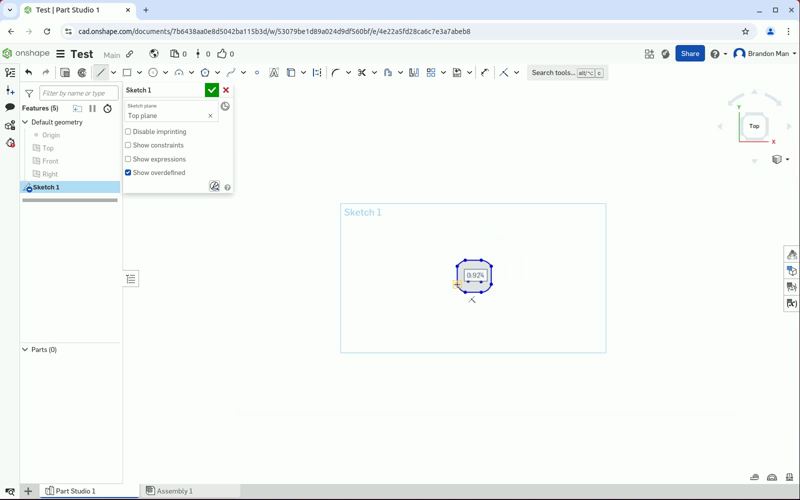
scroll(-6)
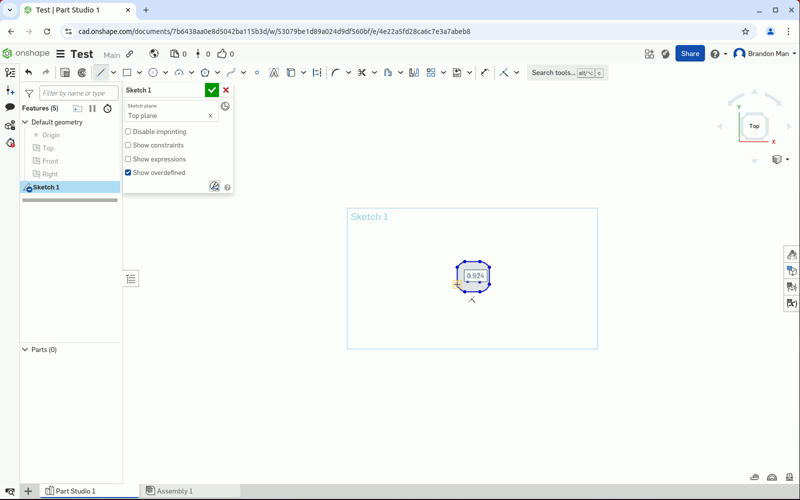
scroll(-6)
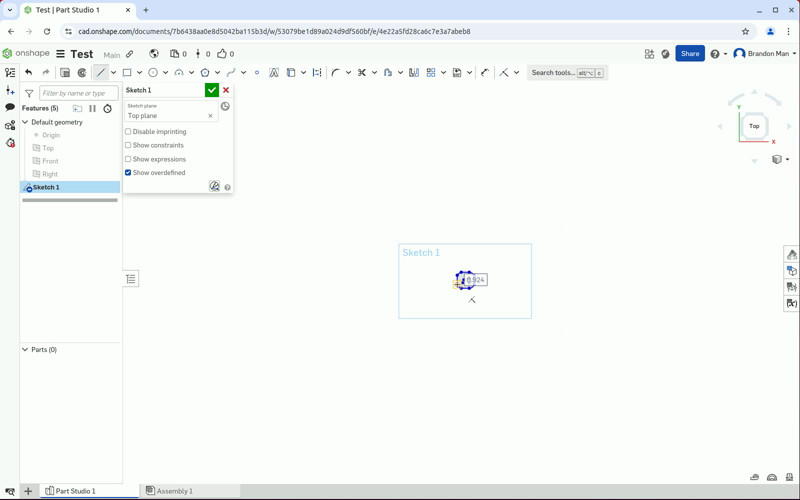
scroll(-6)
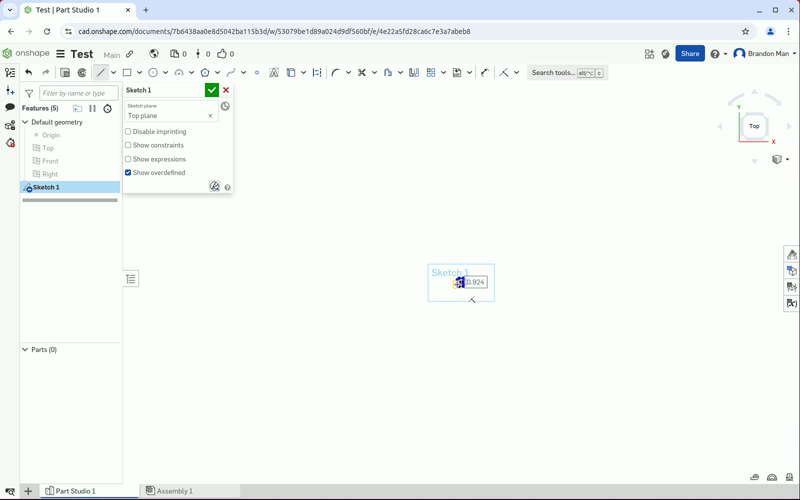
key(esc)
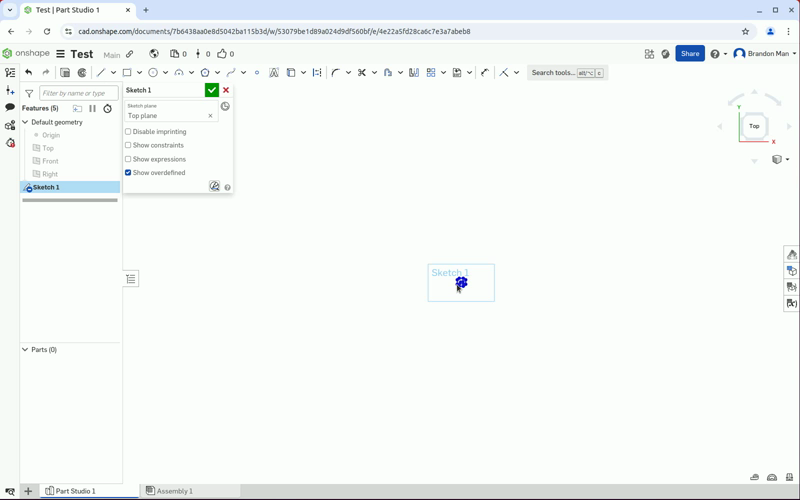
mouse_move(460, 284)
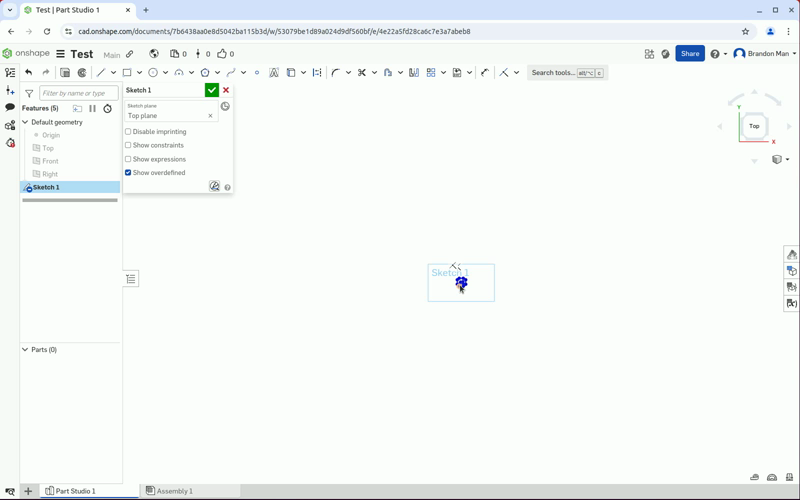
scroll(6)
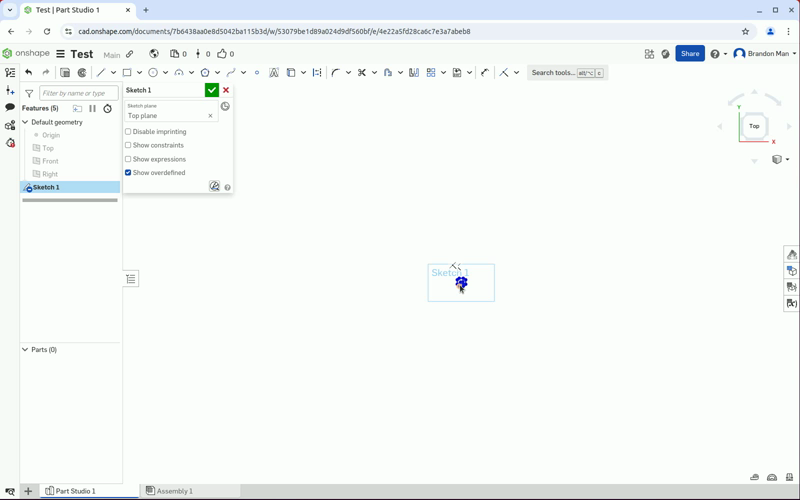
scroll(6)
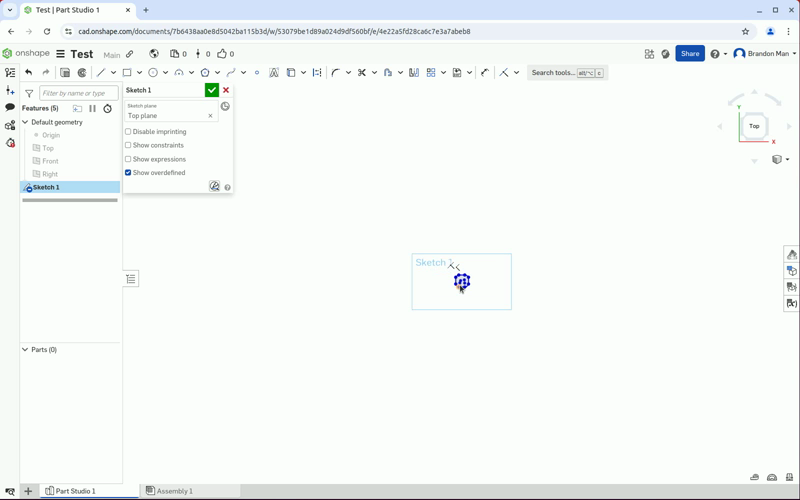
scroll(6)
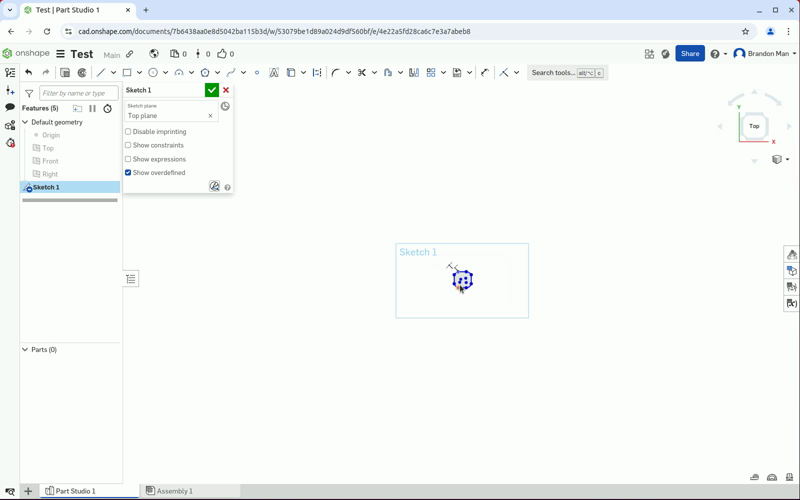
scroll(6)
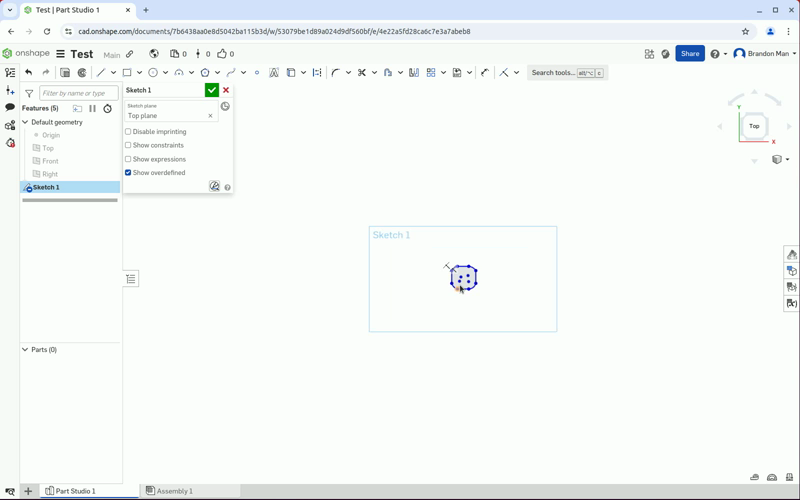
scroll(6)
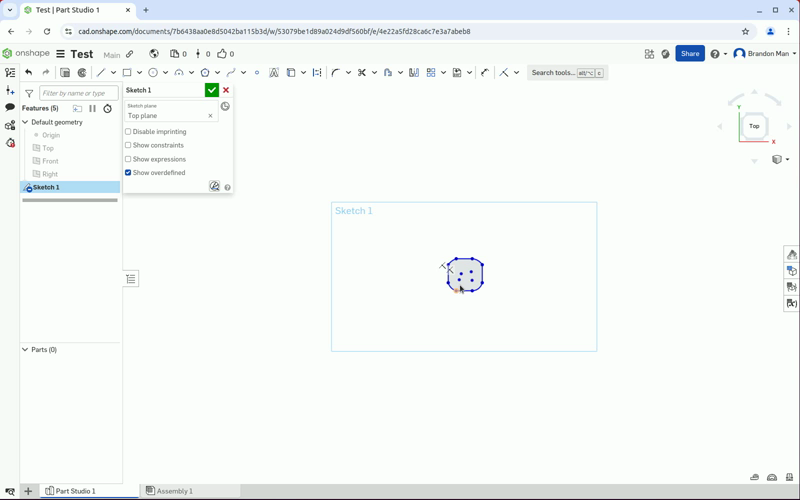
scroll(6)
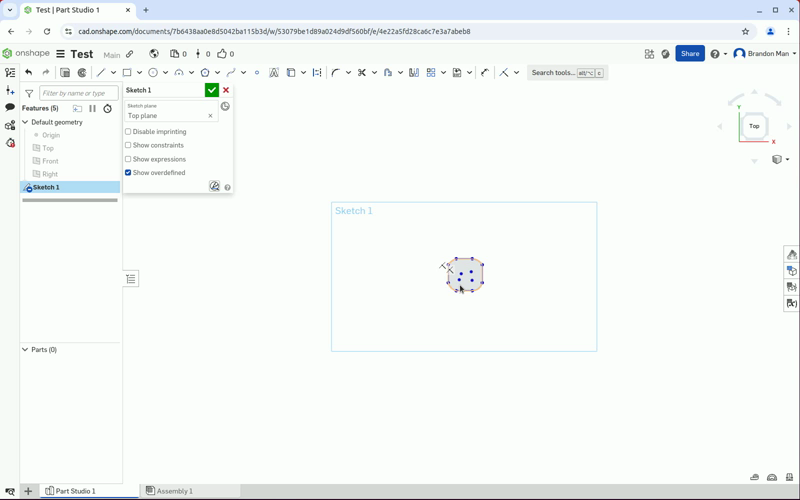
scroll(6)
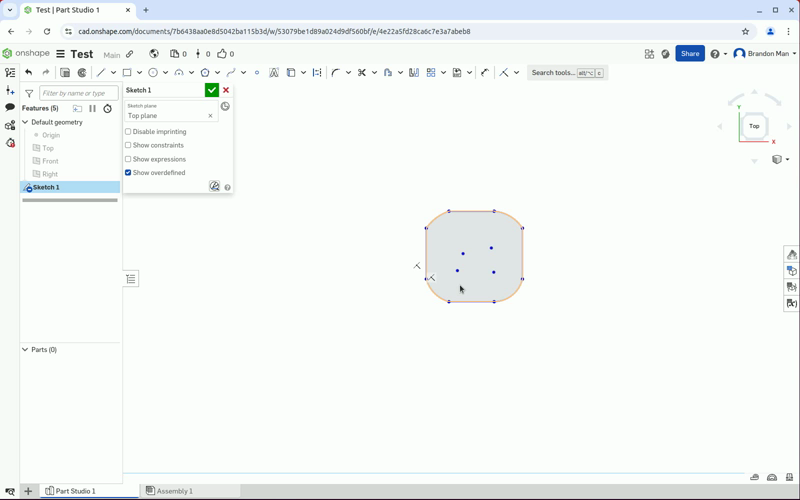
click(460, 284)
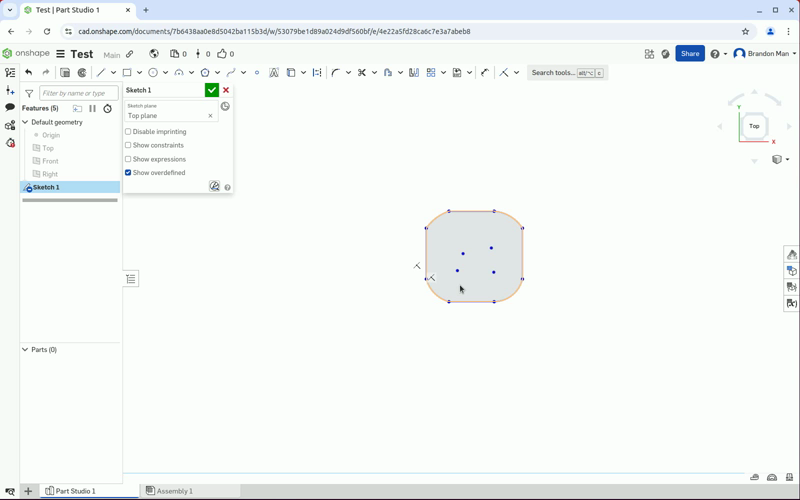
scroll(-6)
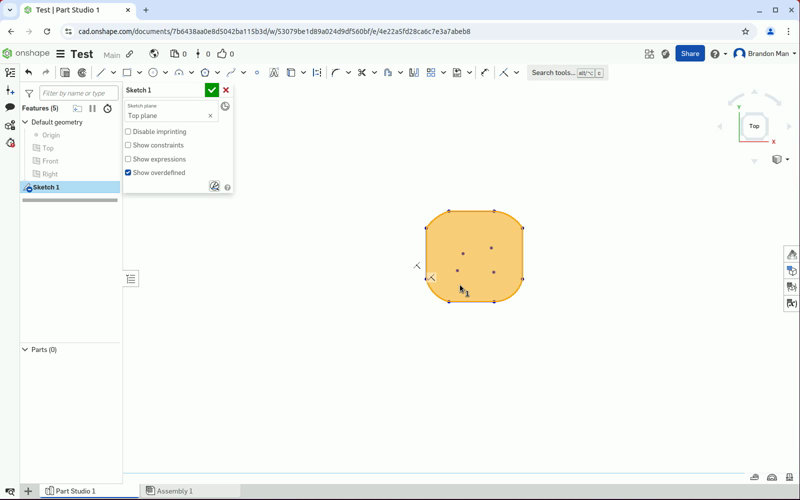
scroll(-6)
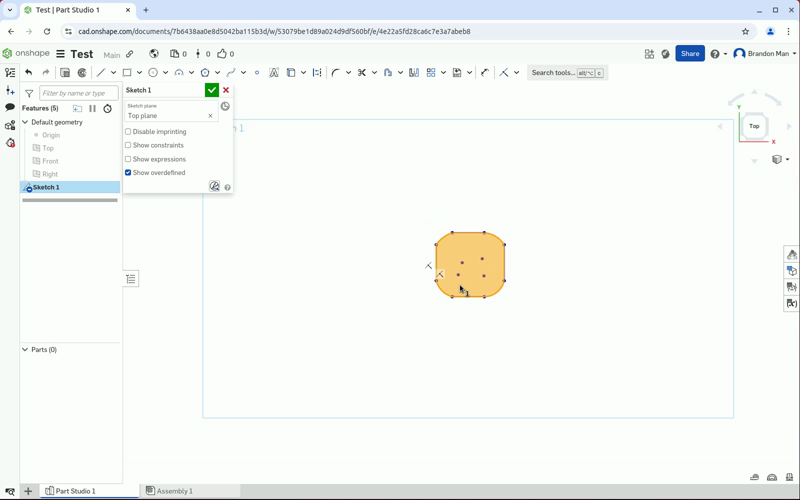
scroll(-6)
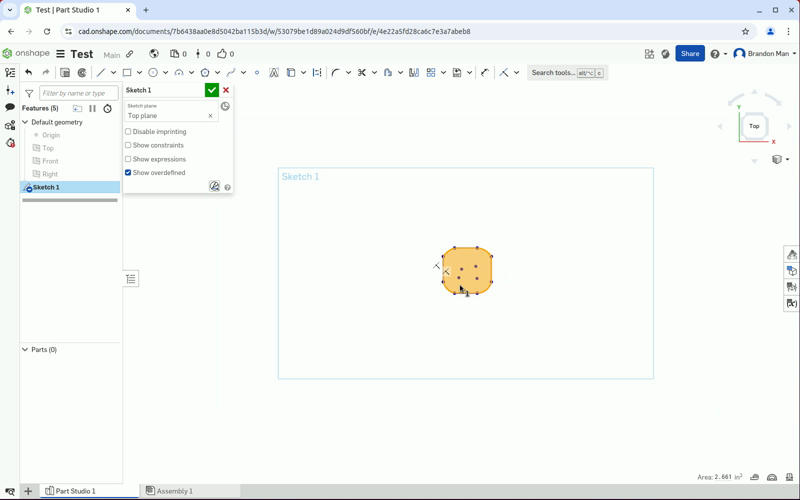
scroll(-6)
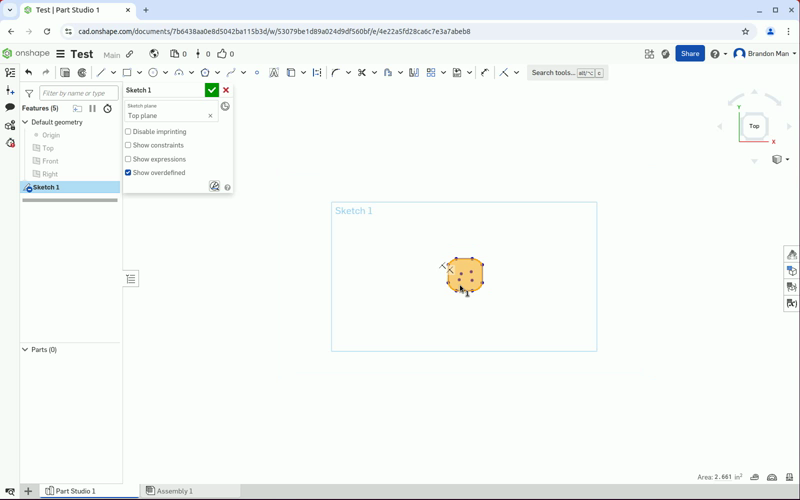
scroll(-6)
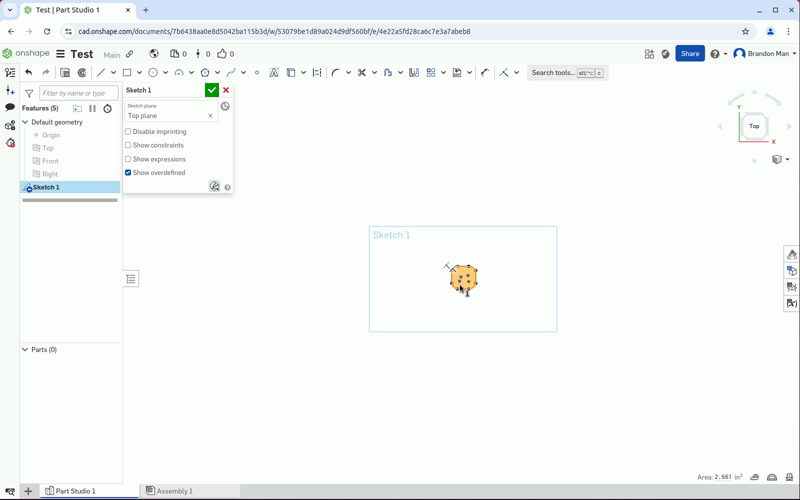
scroll(-6)
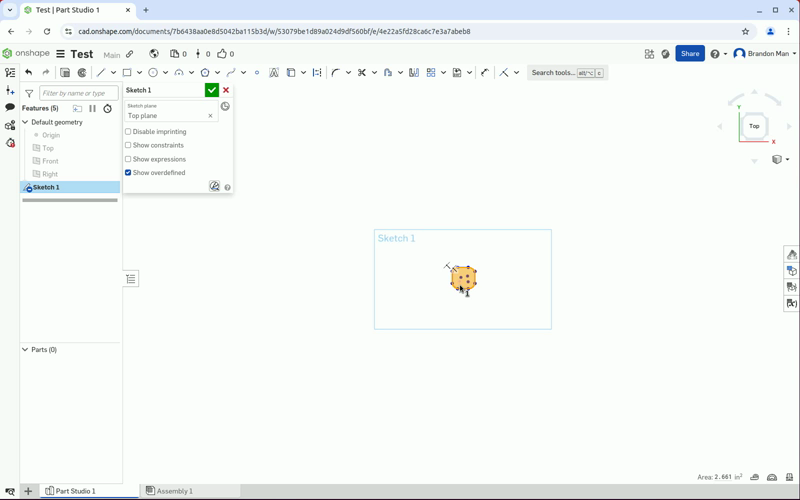
scroll(-6)
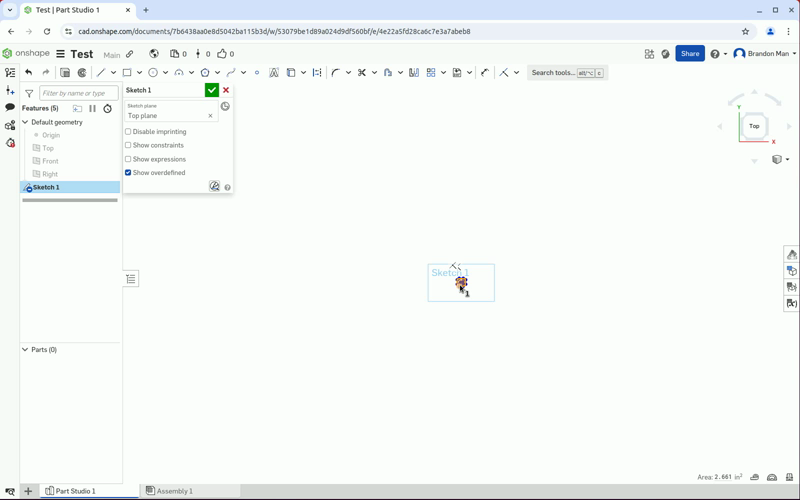
mouse_move(73, 352)
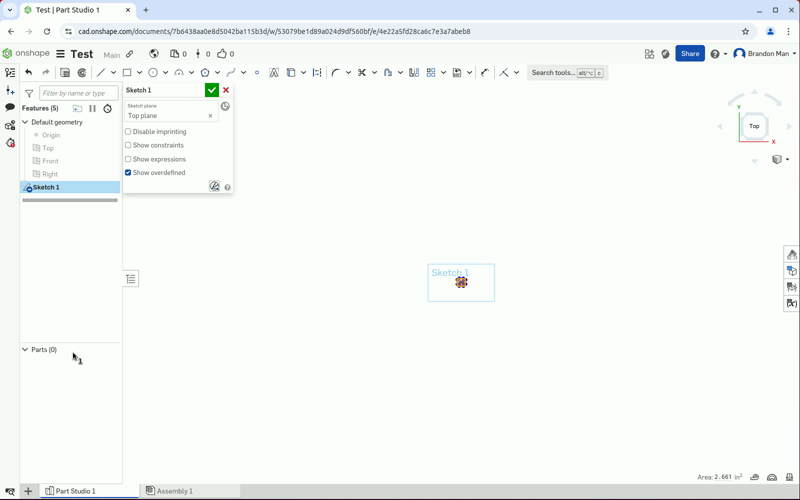
key(shift+y)
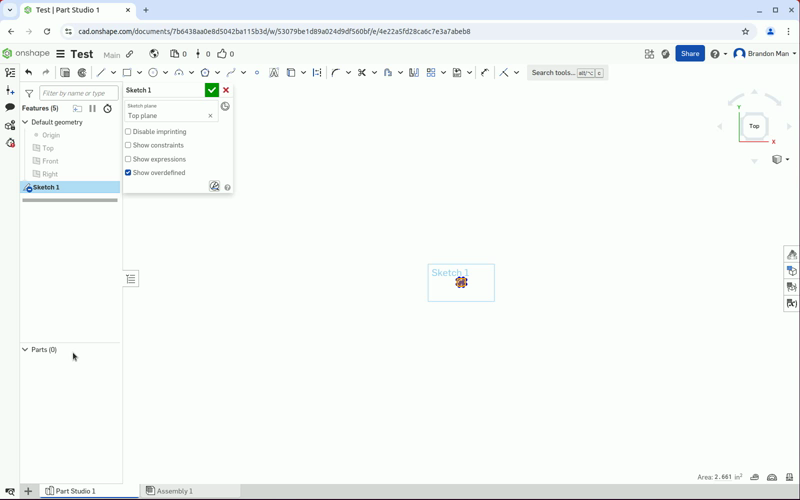
key(shift+e)
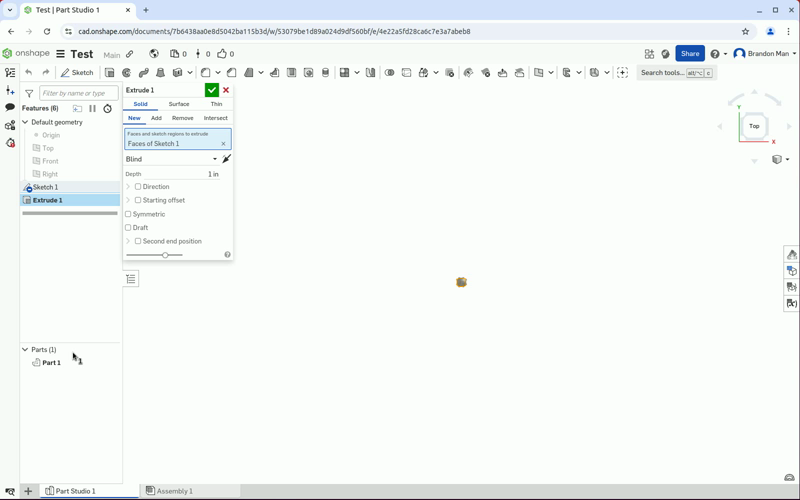
mouse_move(143, 106)
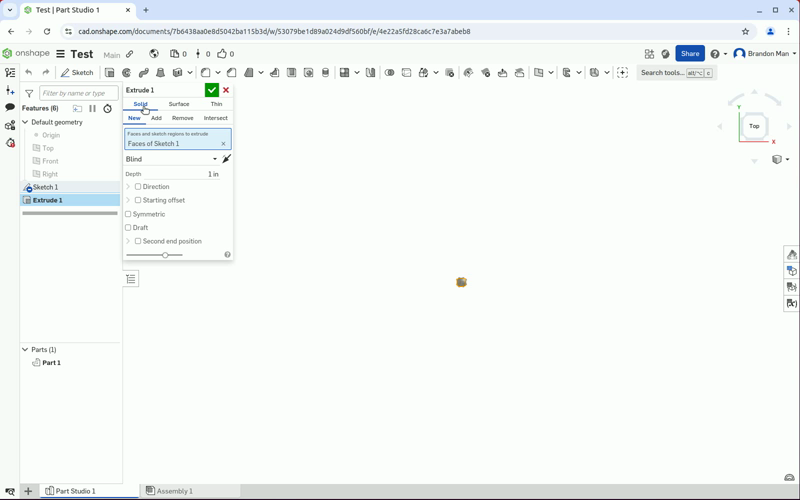
click(143, 106)
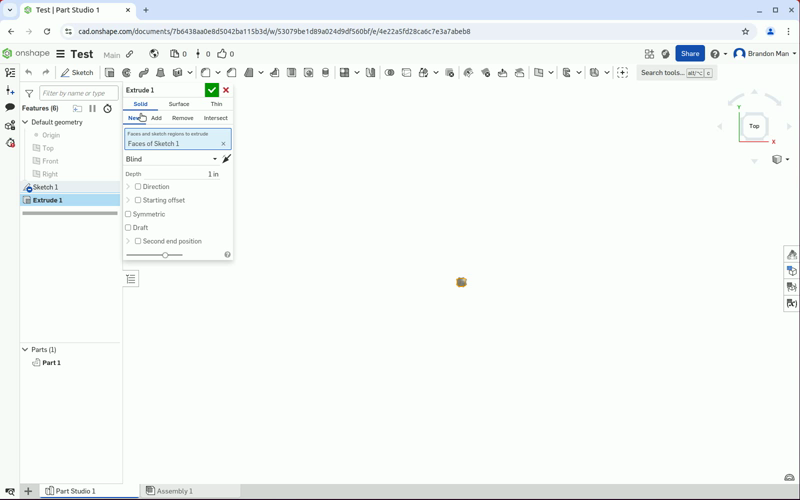
mouse_move(137, 120)
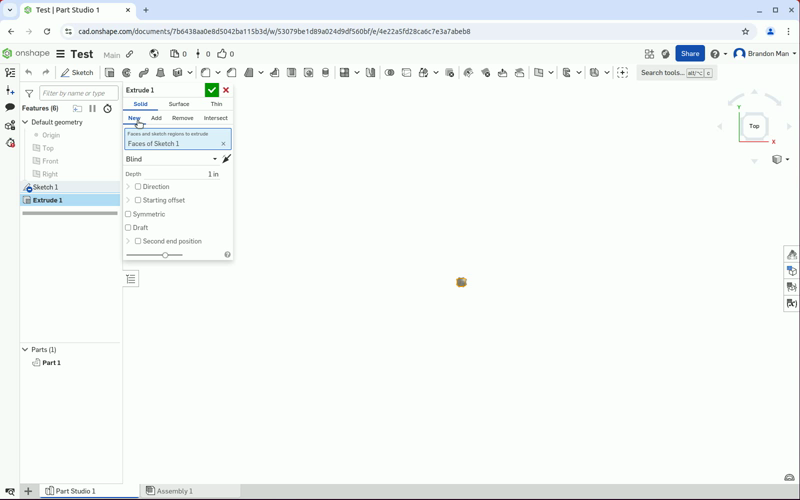
click(137, 120)
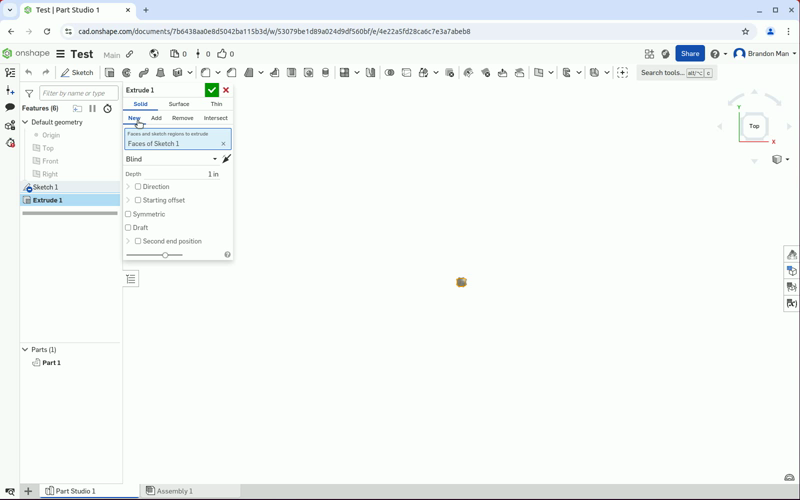
key(tab, 4)
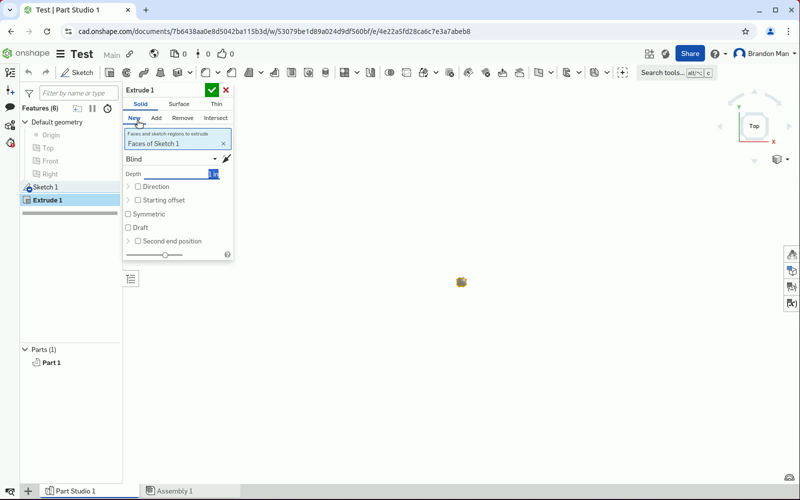
text(22.627)
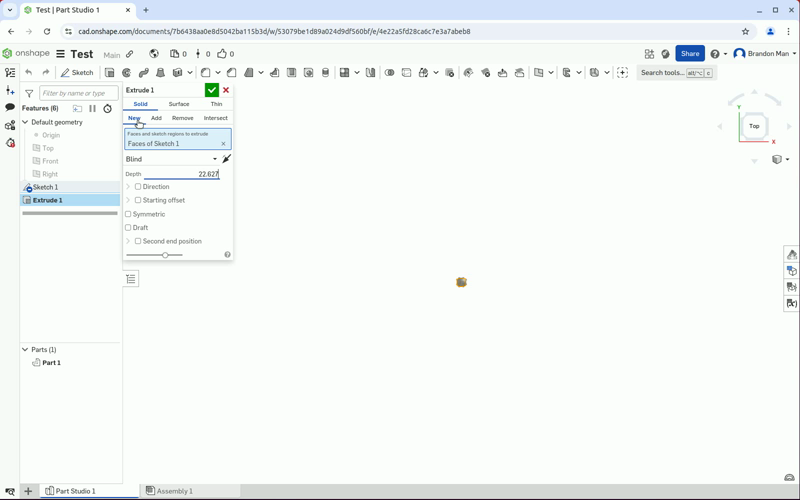
key(enter)
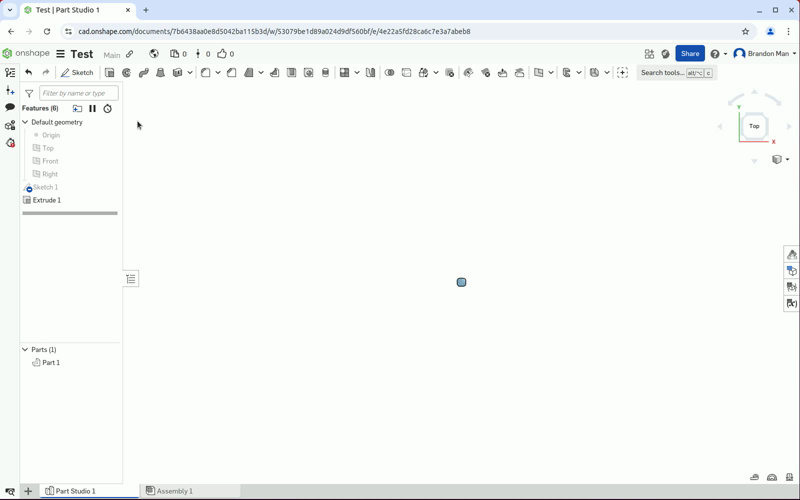
key(shift+h)
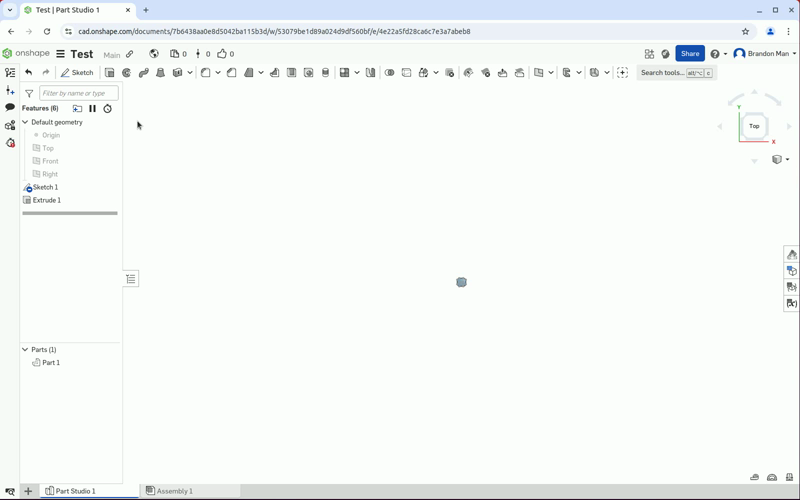
key(shift+h)
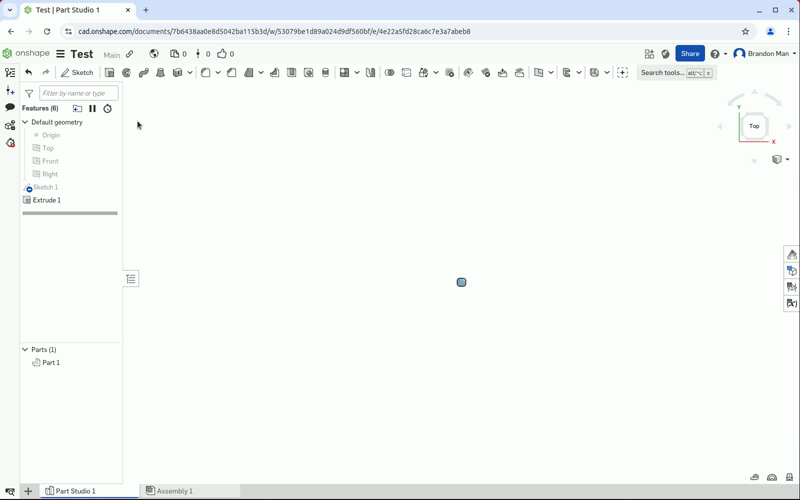
mouse_move(73, 189)
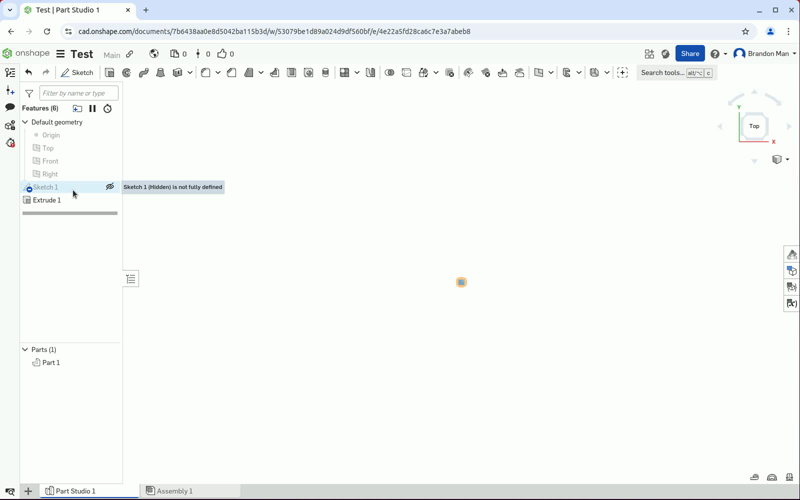
click(73, 189)
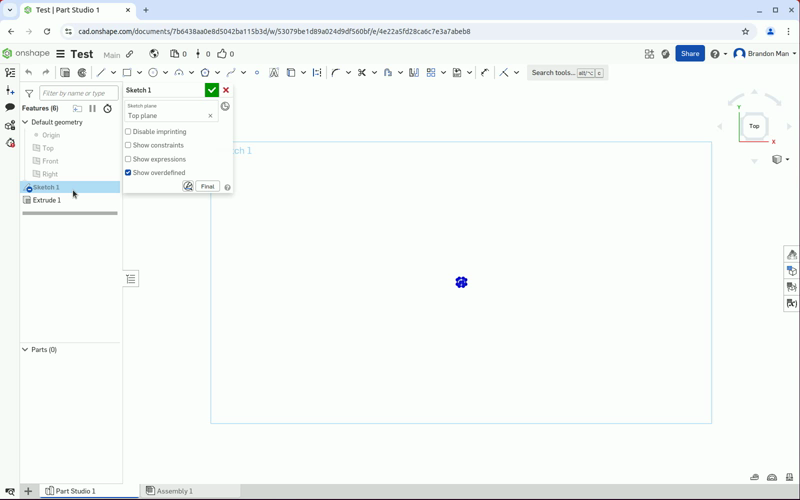
mouse_move(229, 92)
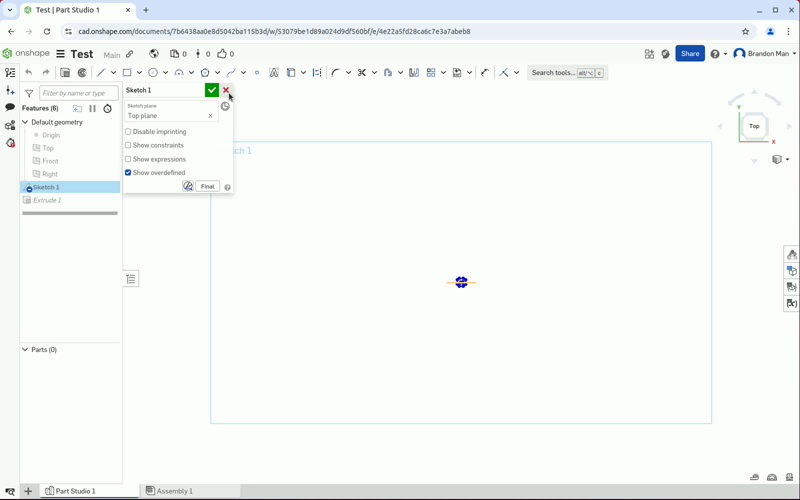
click(229, 92)
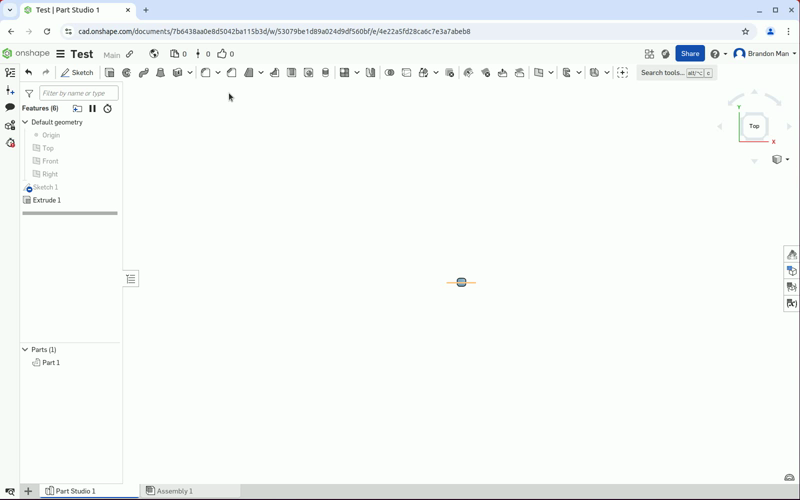
mouse_move(73, 352)
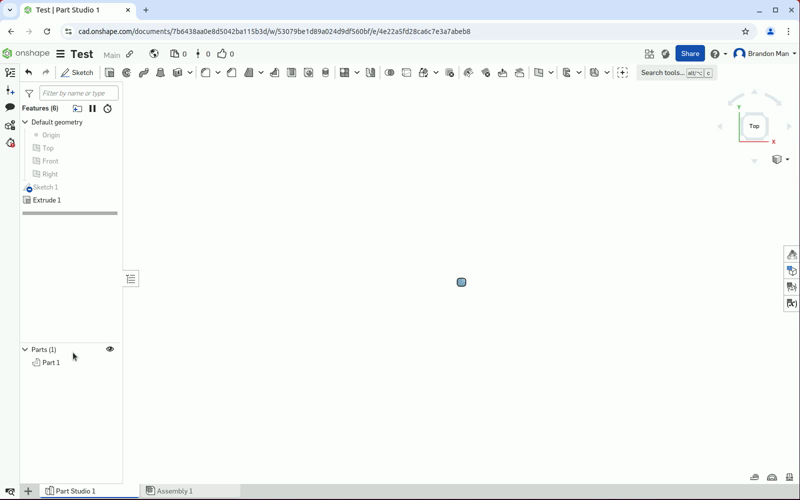
key(y)
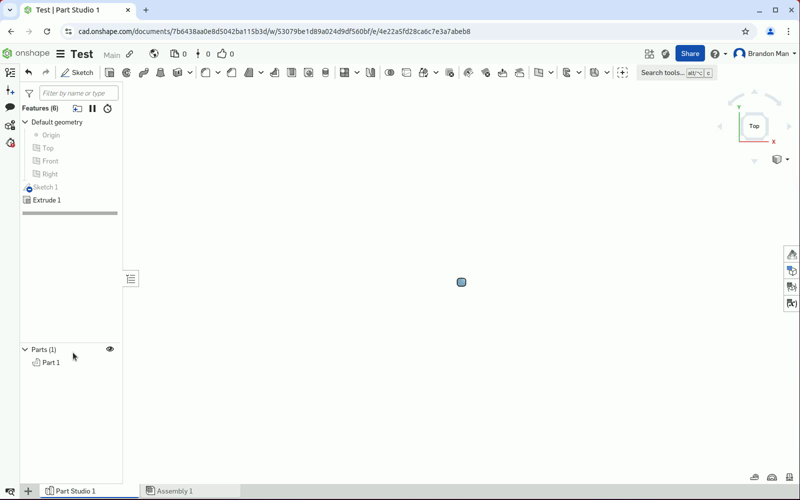
key(shift+p)
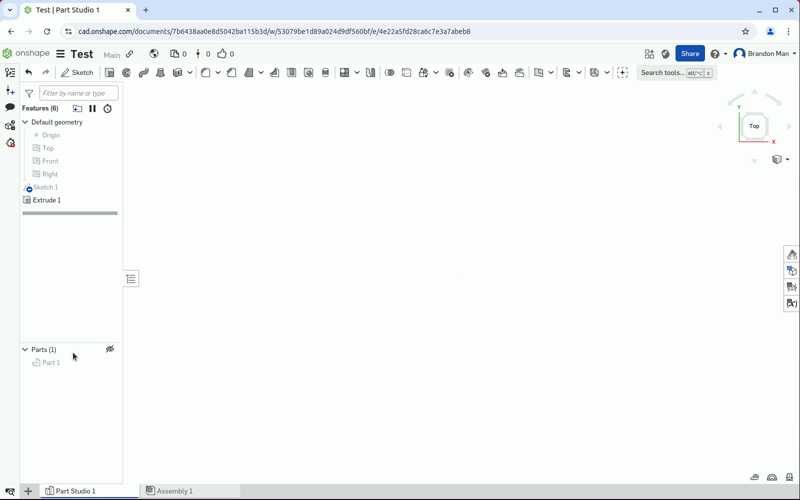
key(space)
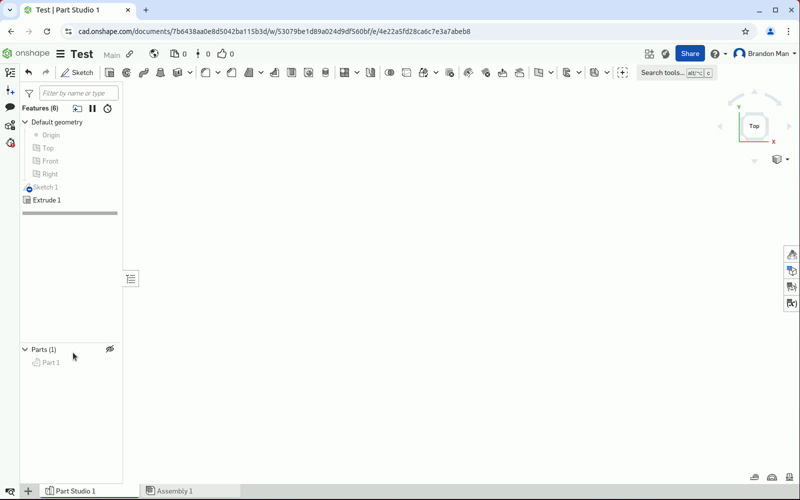
key_down(shift)
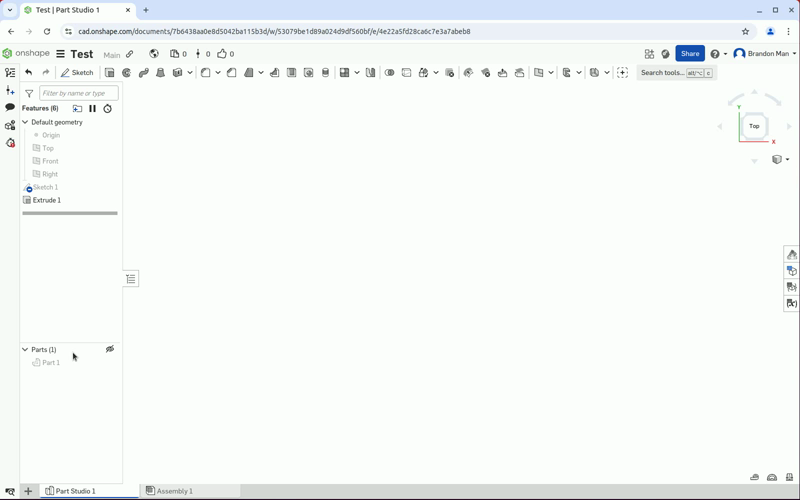
key(up)
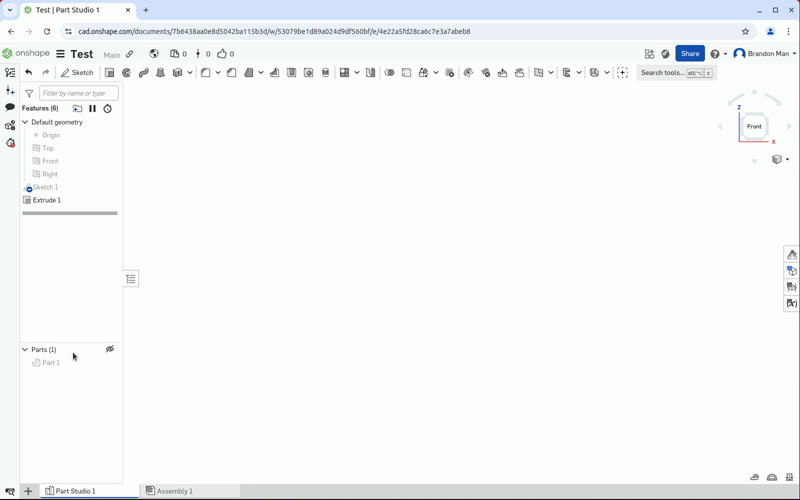
key_up(shift)
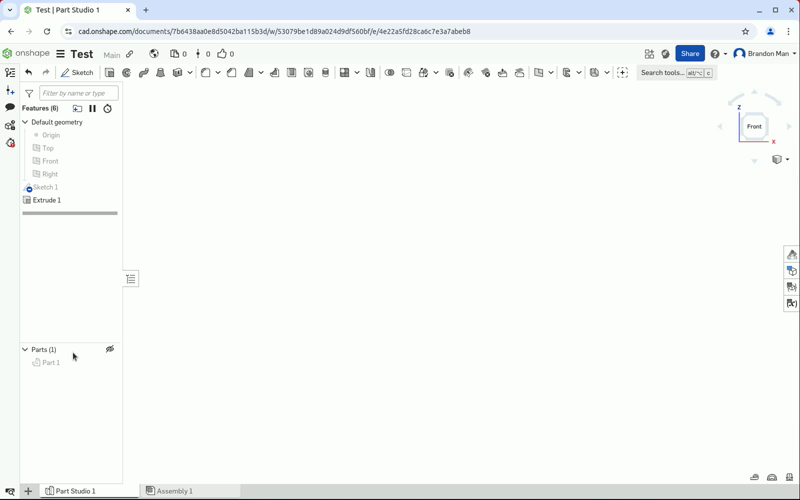
key(space)
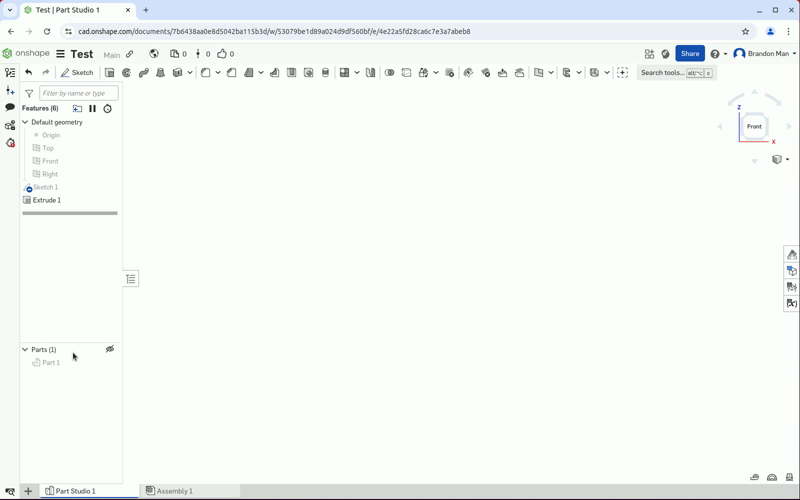
key_down(shift)
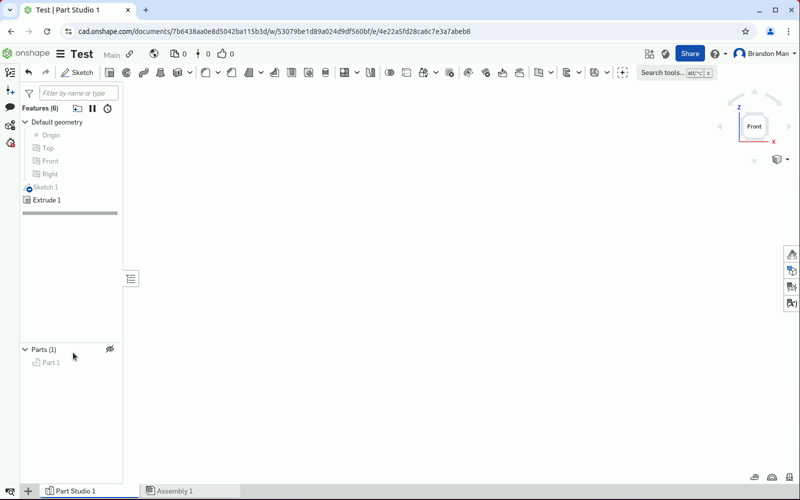
key(left)
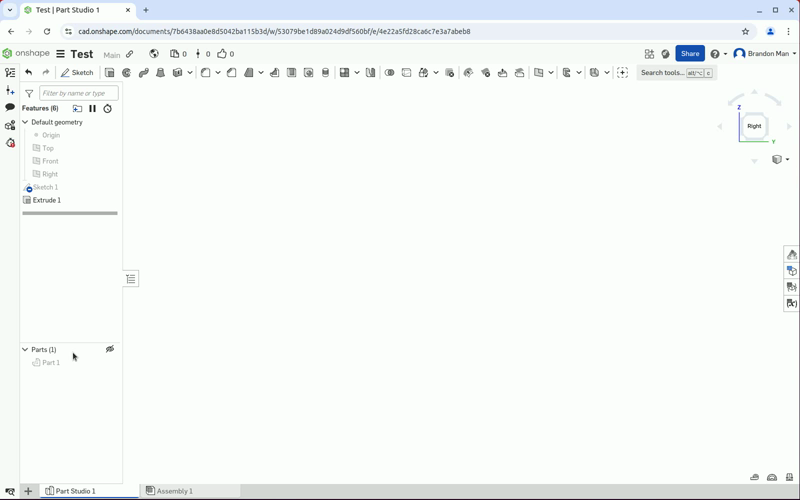
key_up(shift)
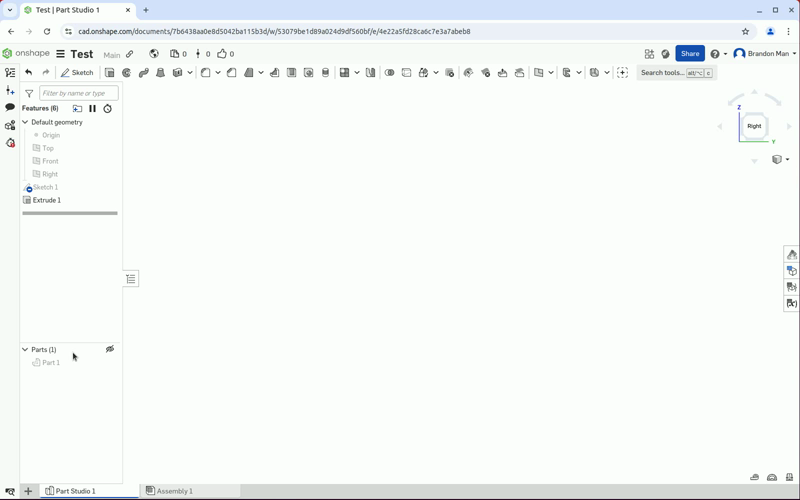
mouse_move(73, 352)
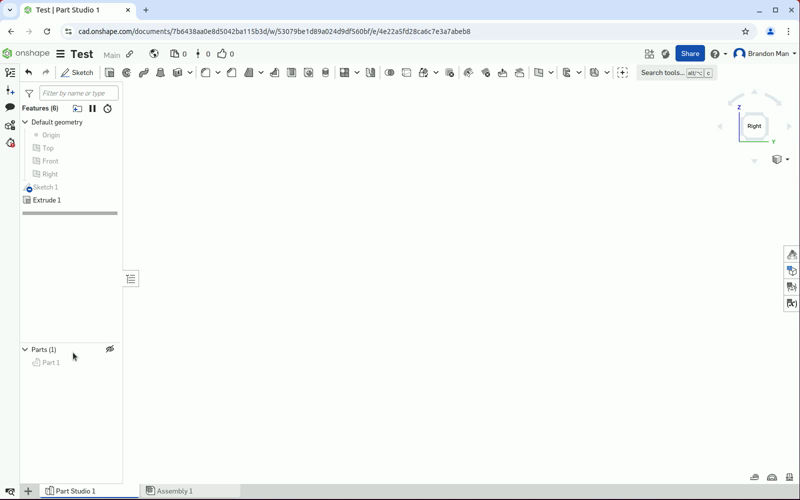
key(shift+y)
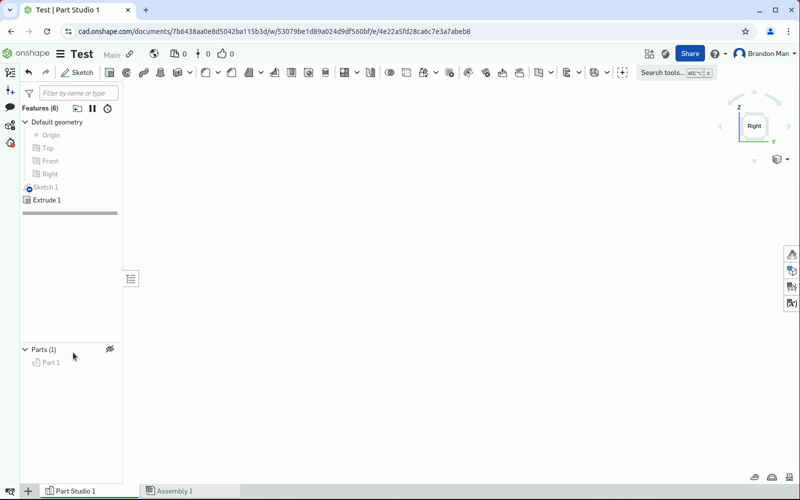
key(shift+s)
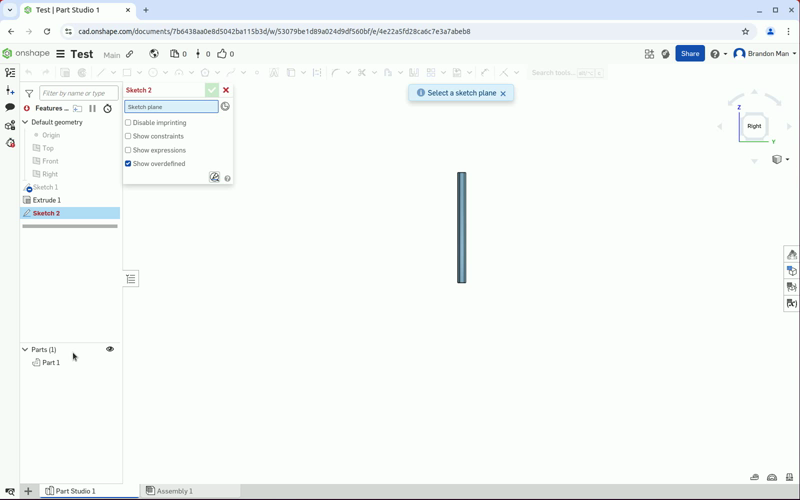
mouse_move(73, 176)
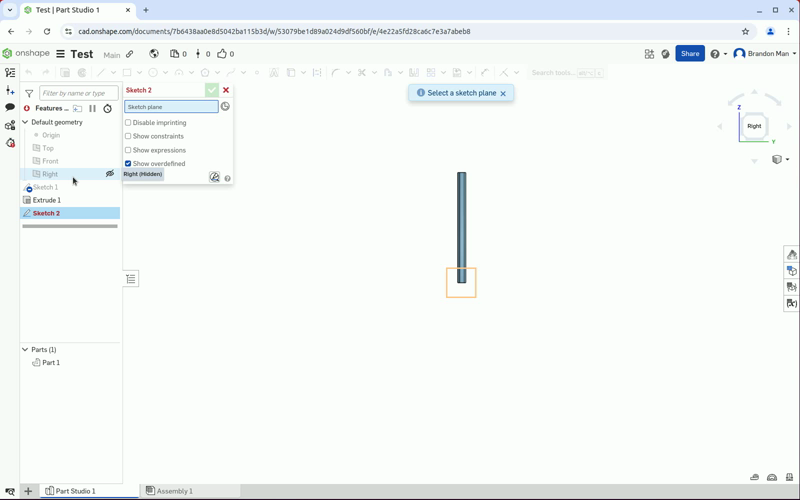
click(73, 176)
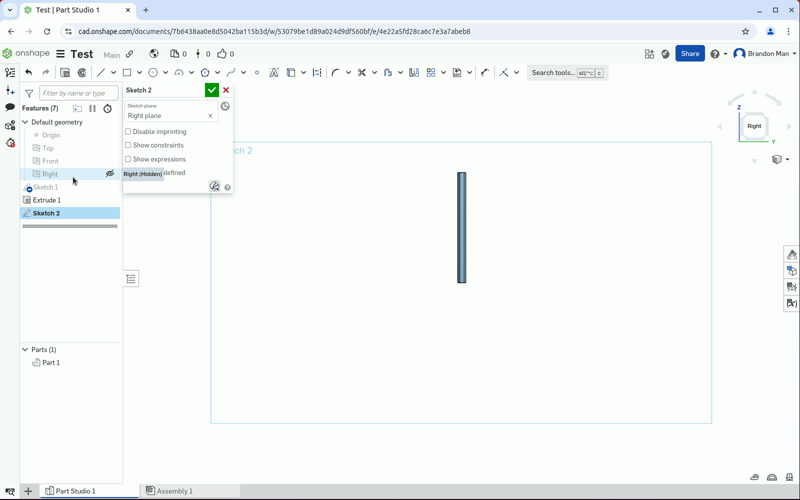
mouse_move(73, 352)
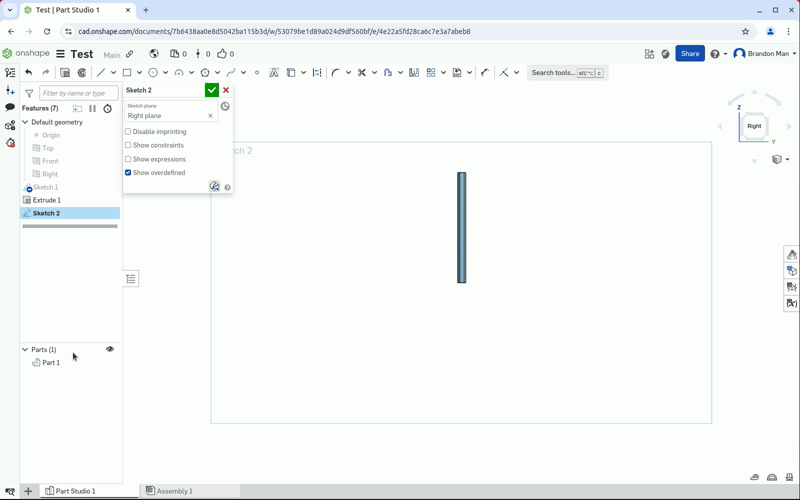
key(y)
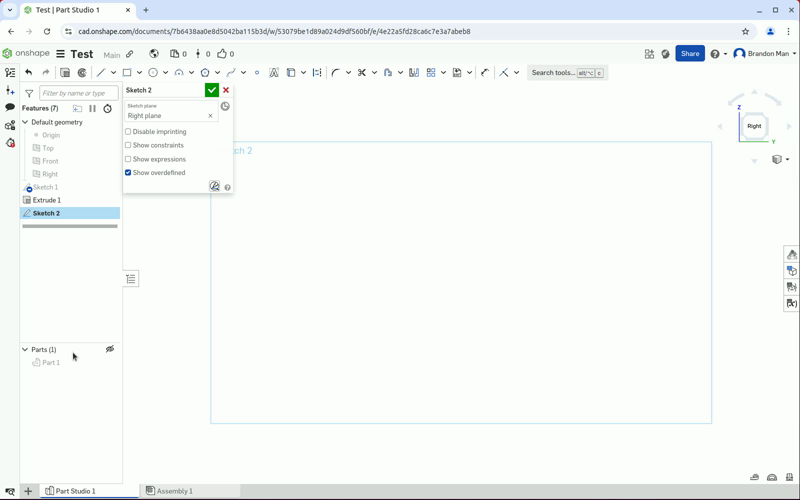
key(l)
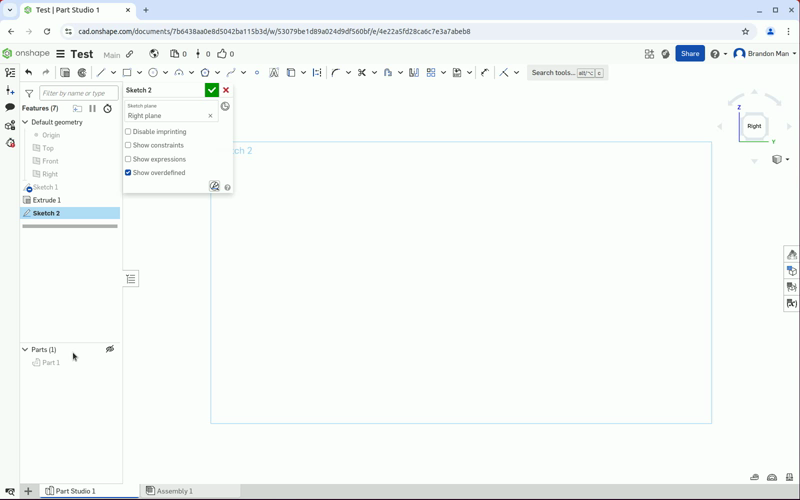
key_down(shift)
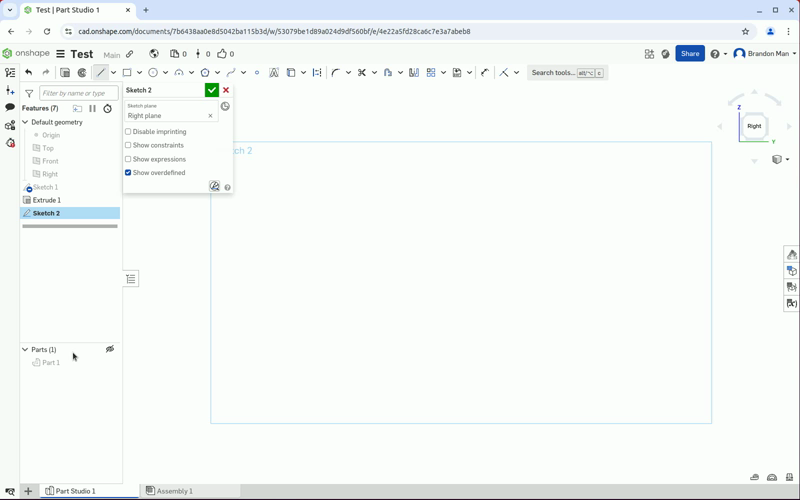
mouse_move(426, 293)
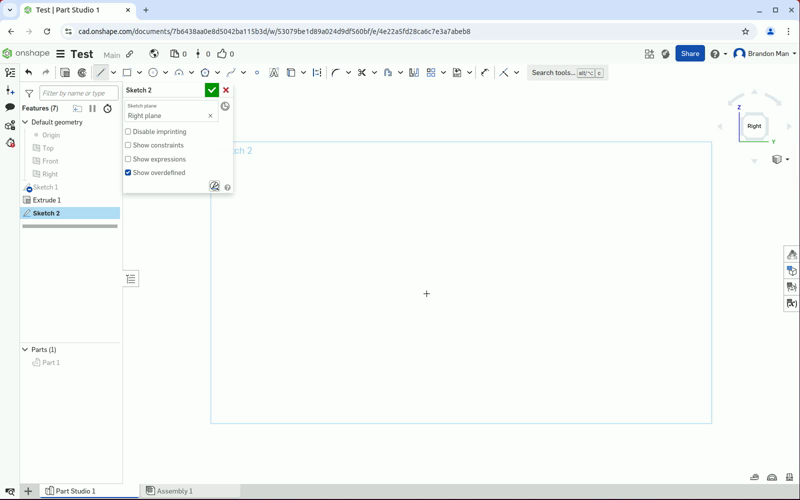
click(426, 293)
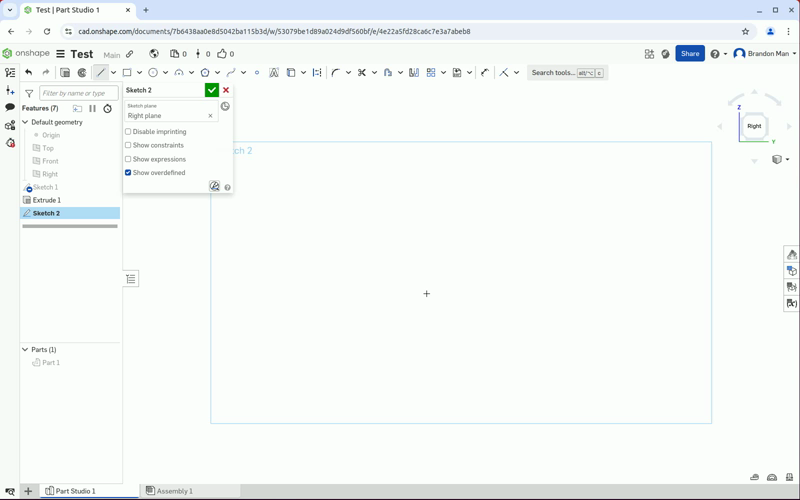
key_up(shift)
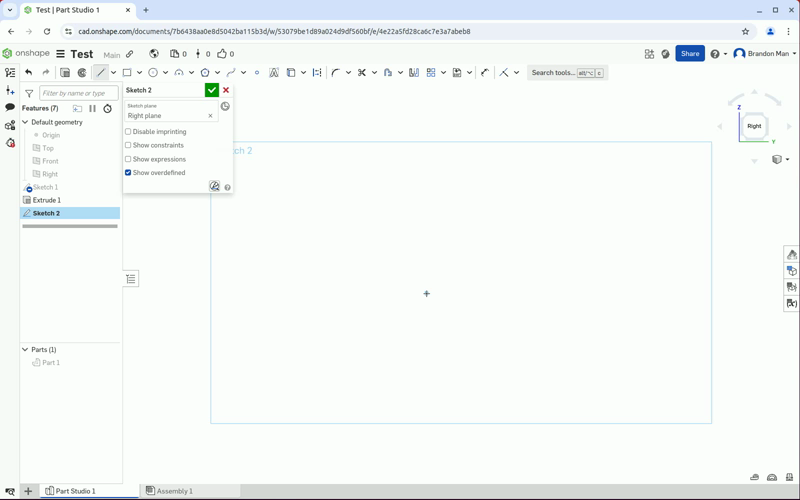
key_down(shift)
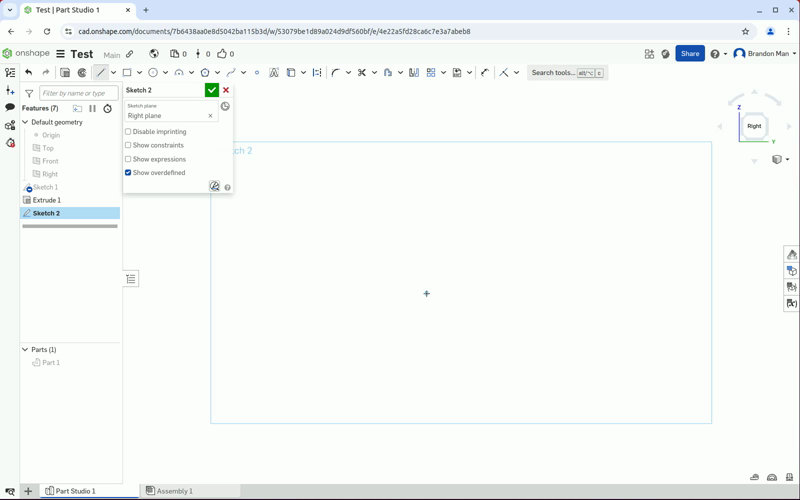
mouse_move(456, 293)
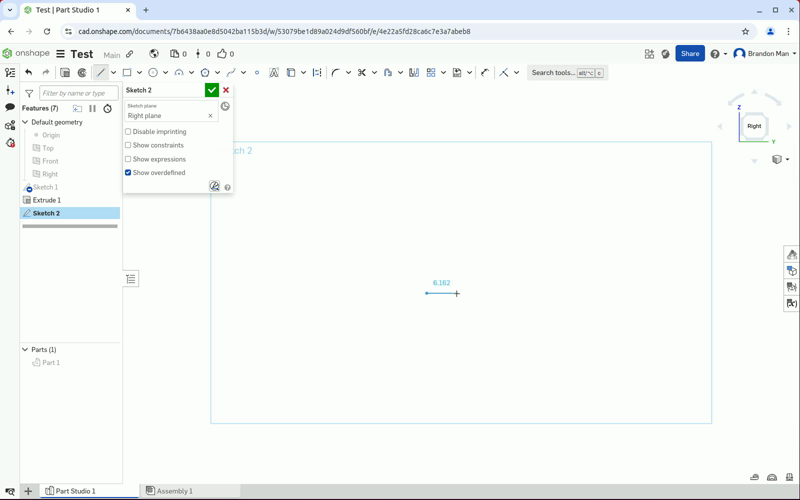
mouse_move(429, 293)
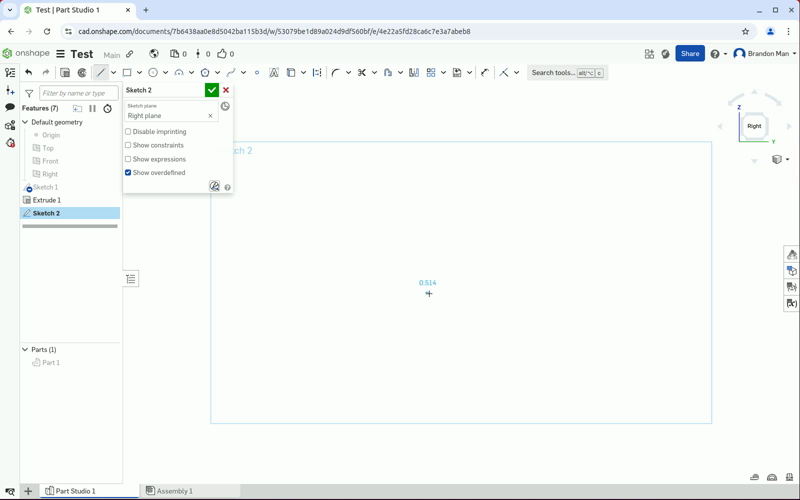
scroll(6)
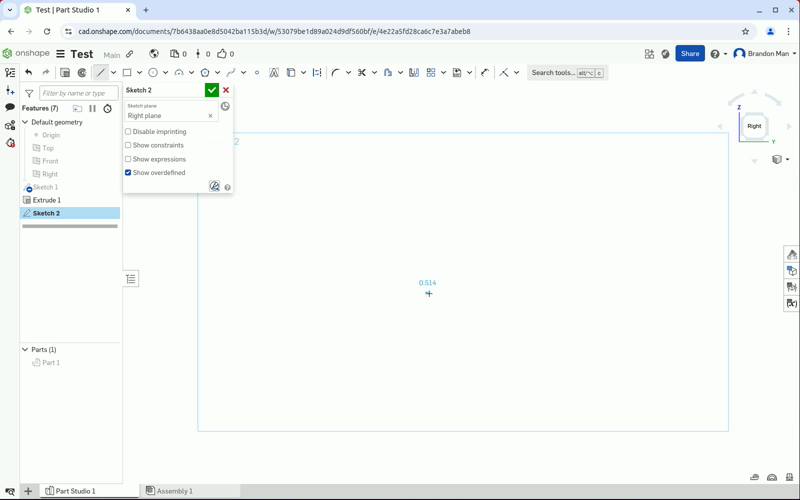
scroll(6)
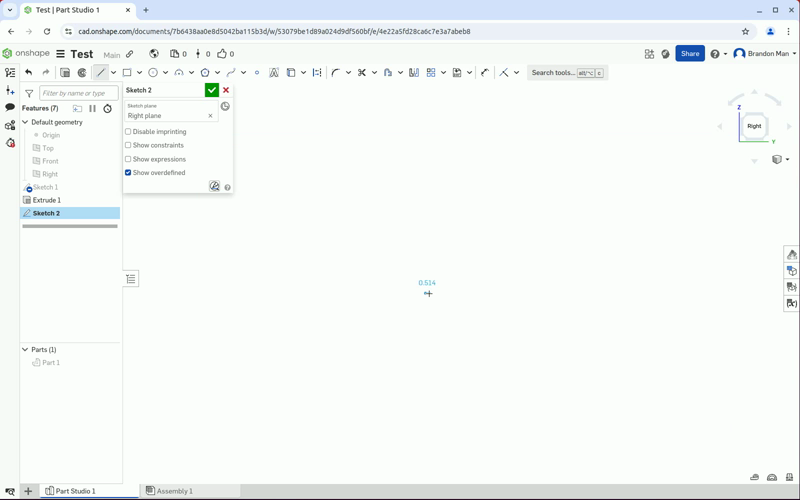
scroll(6)
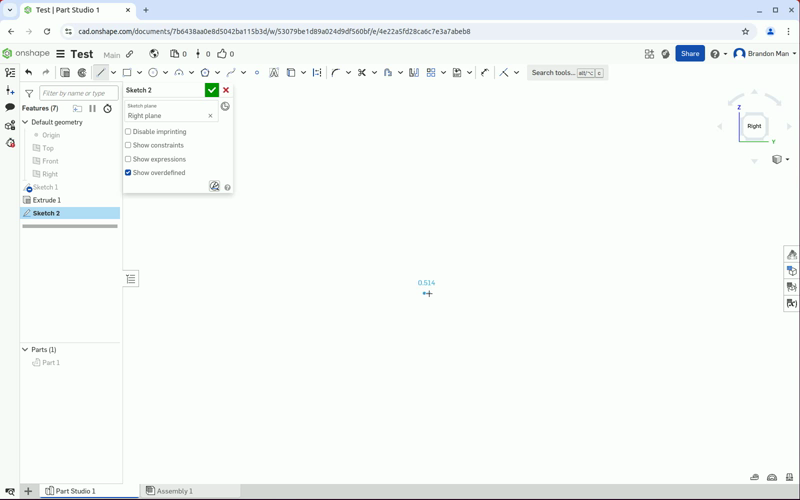
scroll(6)
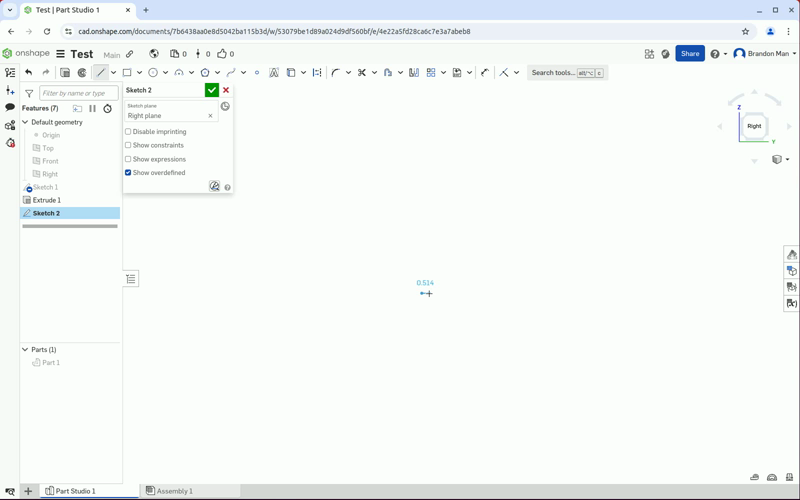
scroll(6)
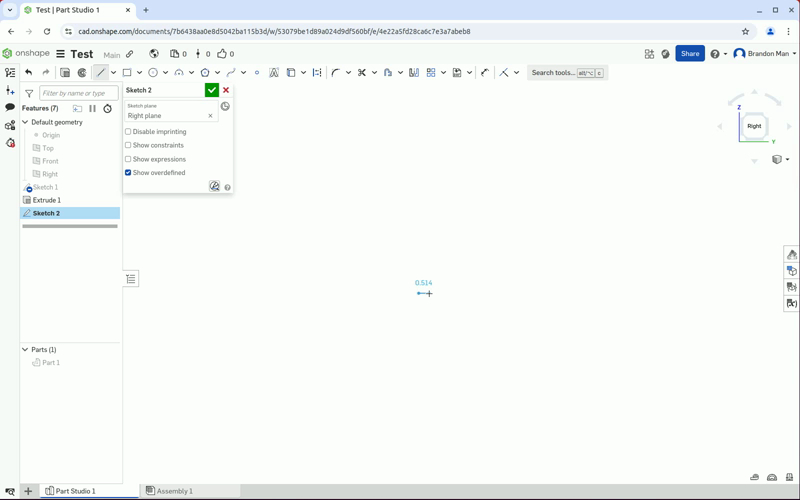
scroll(6)
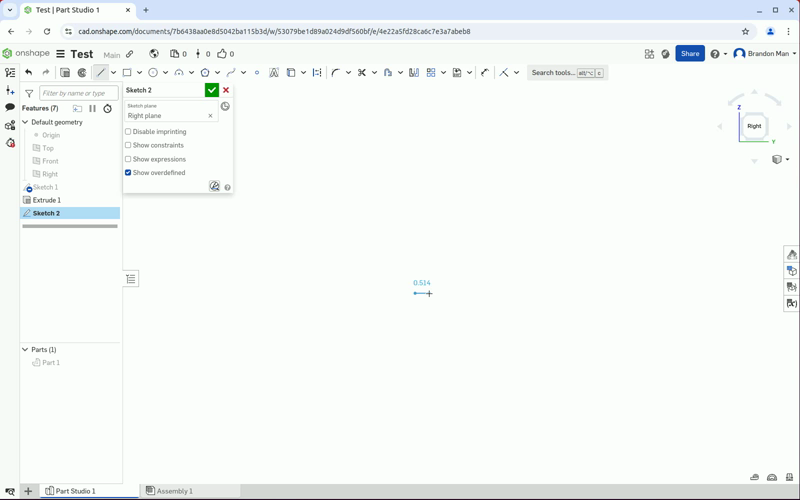
scroll(6)
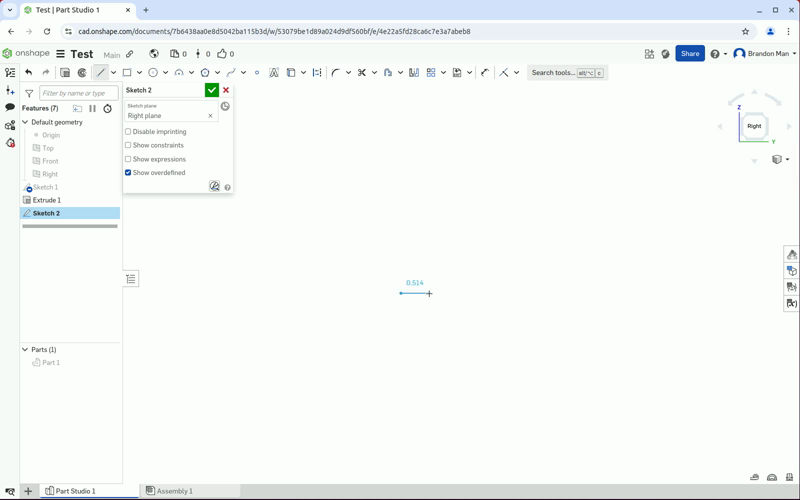
click(429, 293)
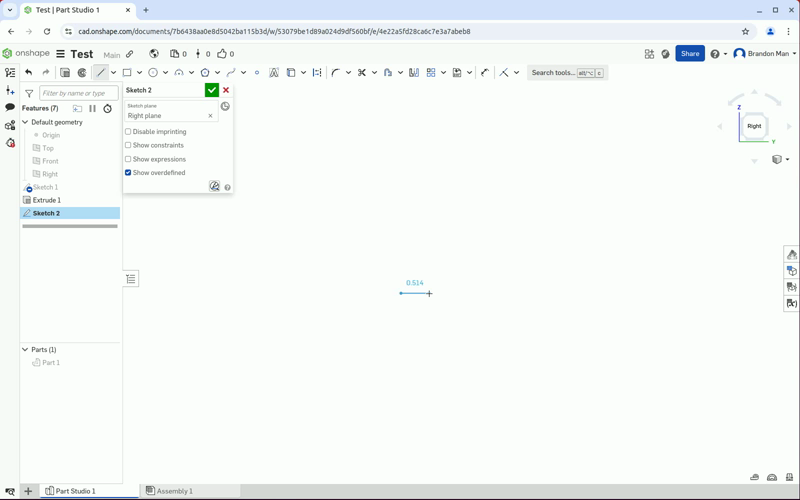
scroll(-6)
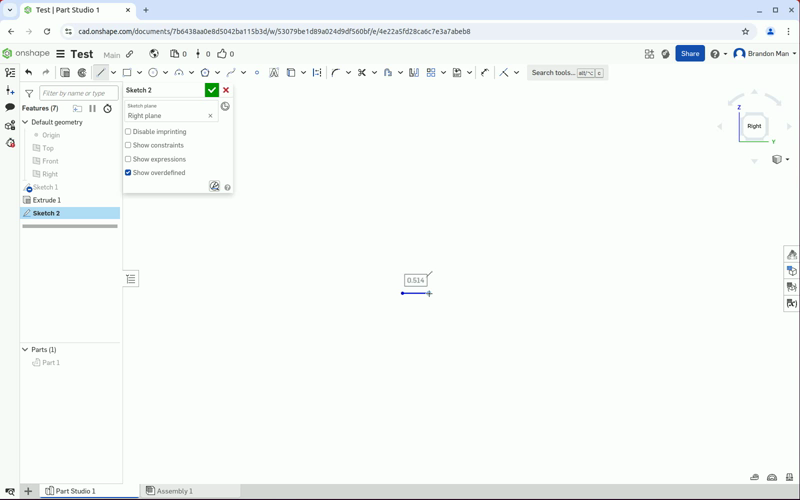
scroll(-6)
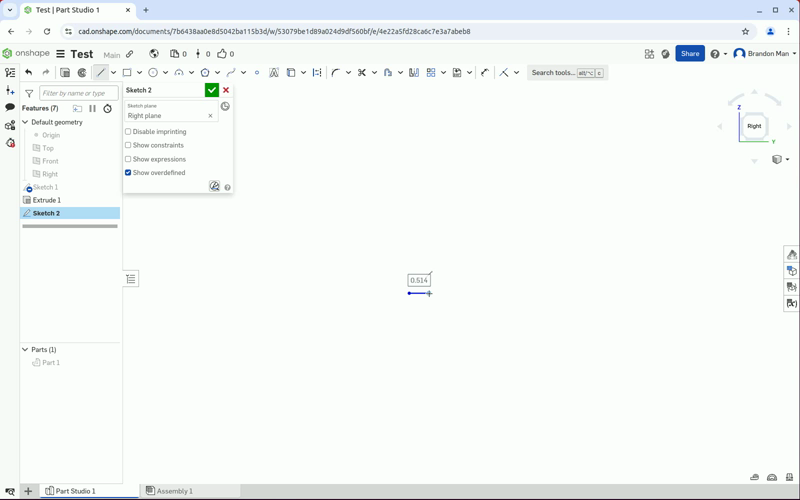
scroll(-6)
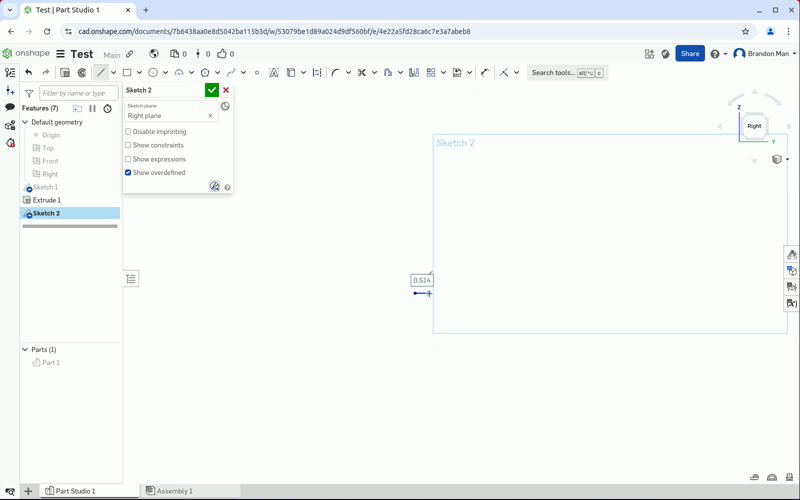
scroll(-6)
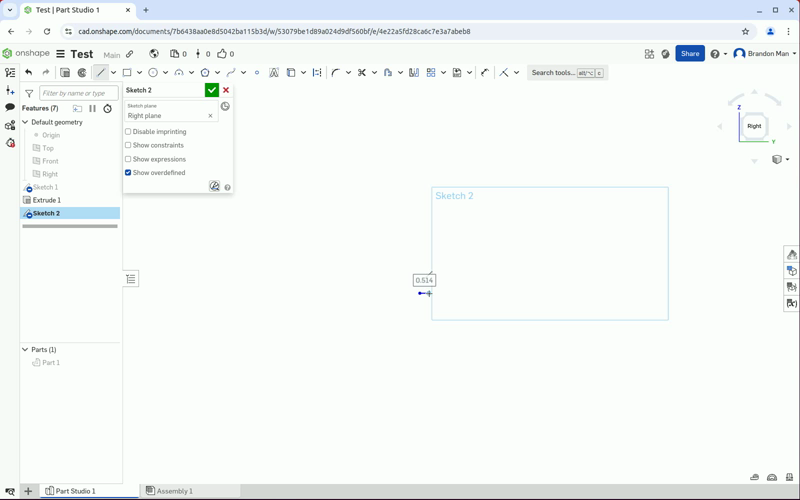
scroll(-6)
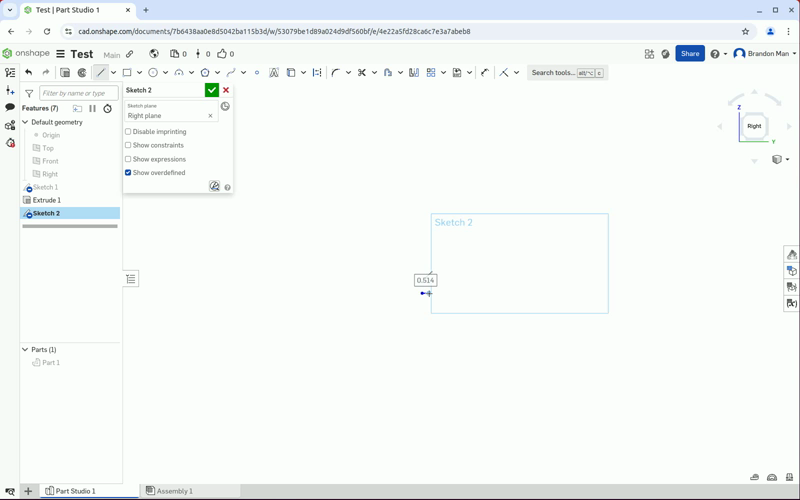
scroll(-6)
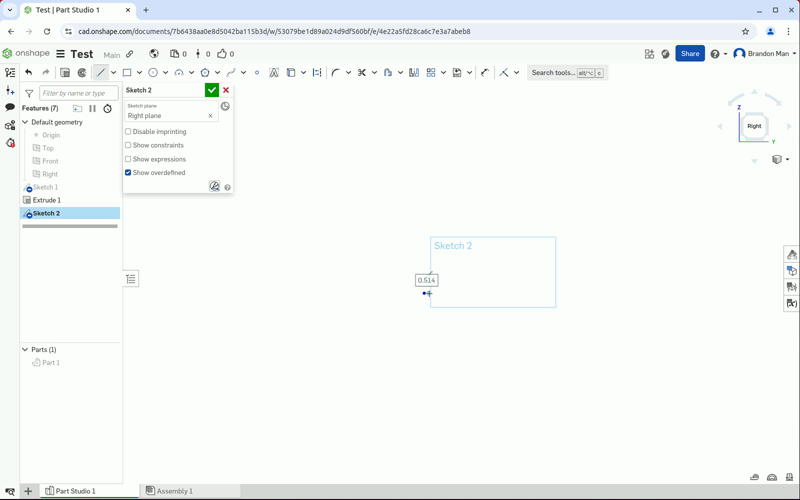
scroll(-6)
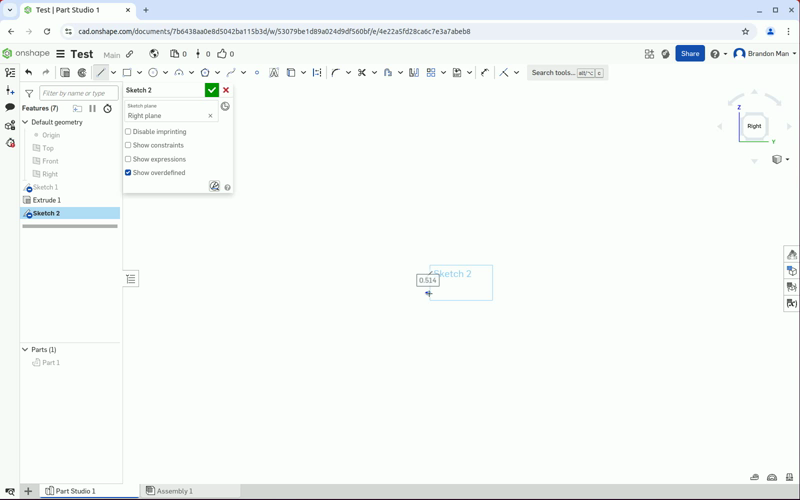
key_up(shift)
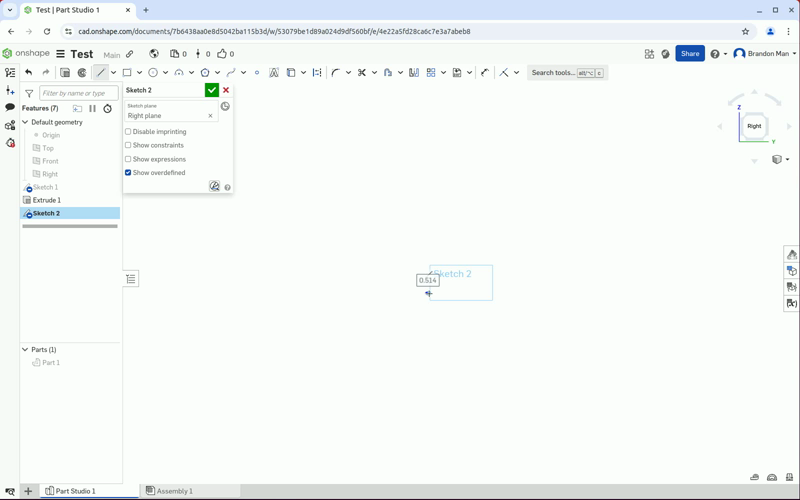
key_down(shift)
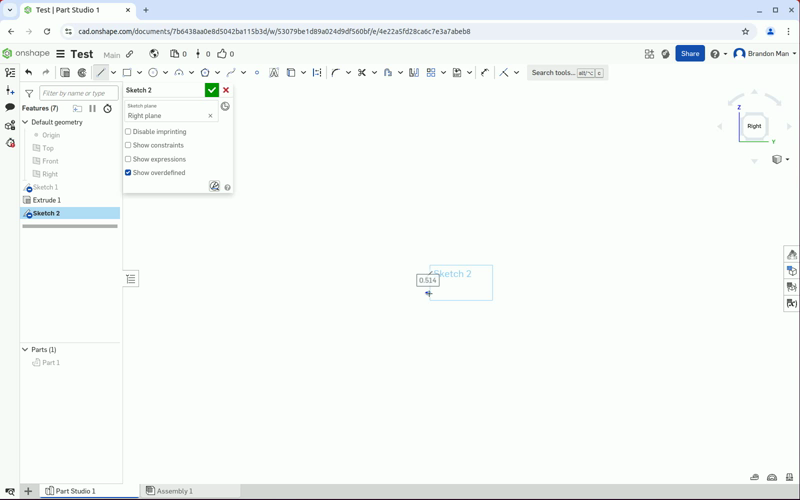
mouse_move(429, 183)
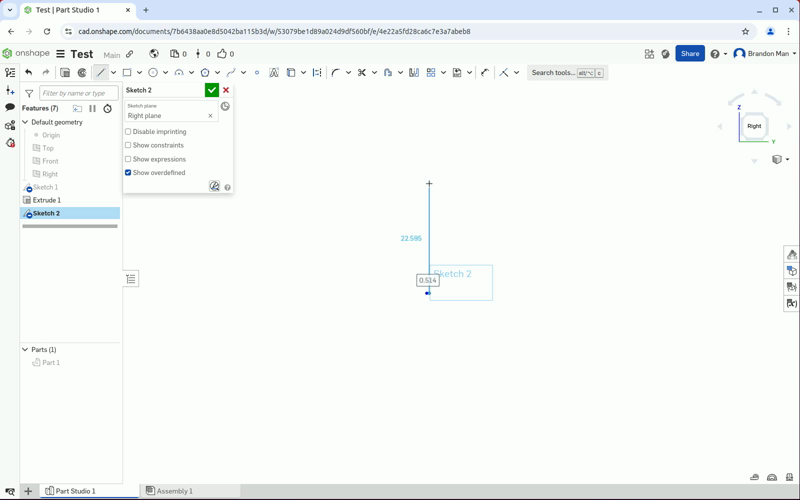
click(429, 183)
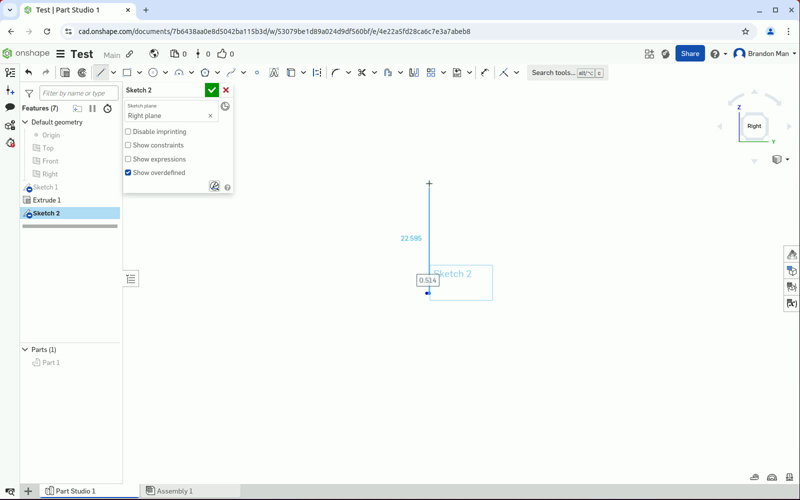
key_up(shift)
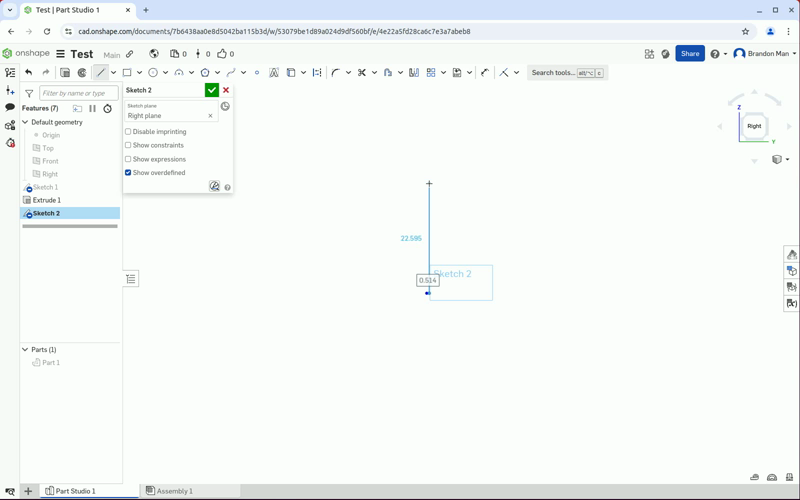
key_down(shift)
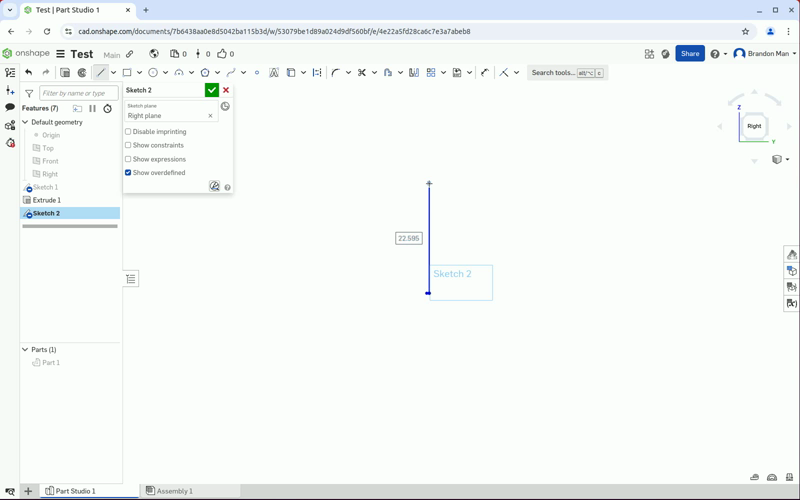
mouse_move(459, 183)
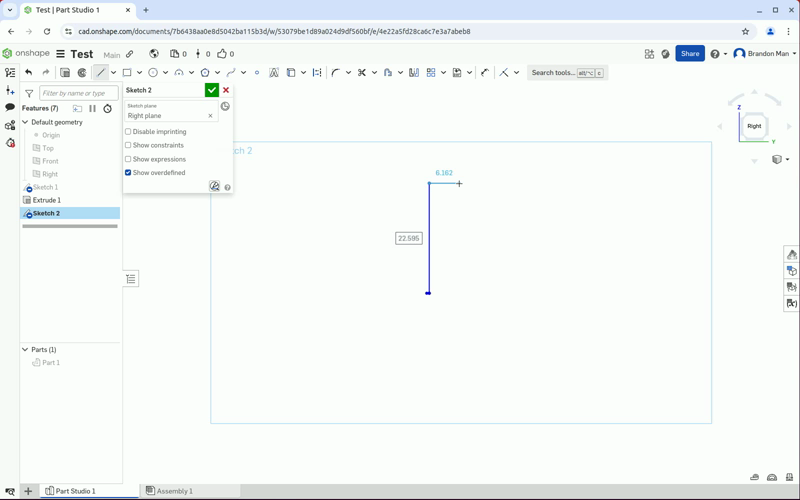
mouse_move(426, 183)
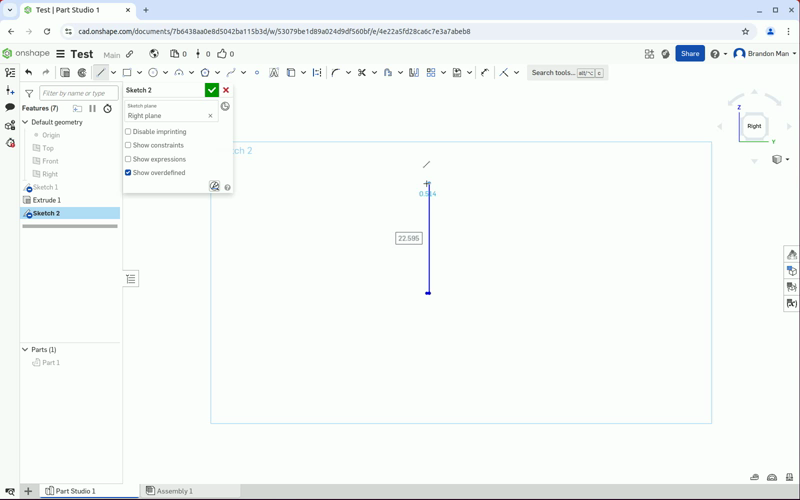
scroll(6)
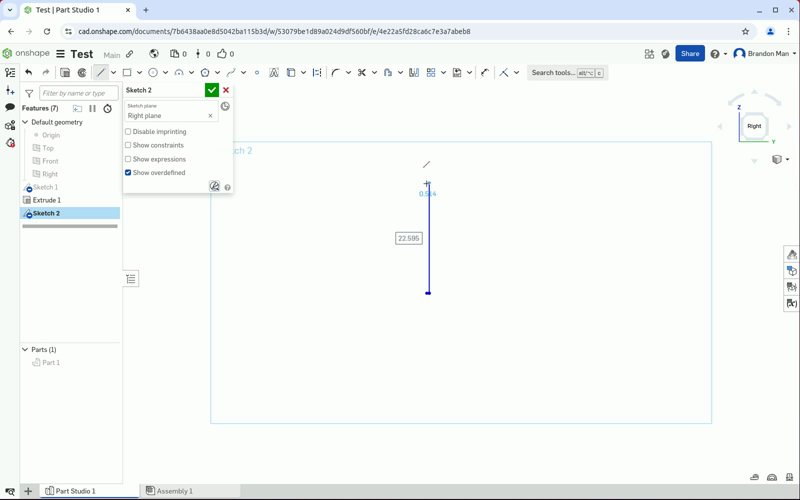
scroll(6)
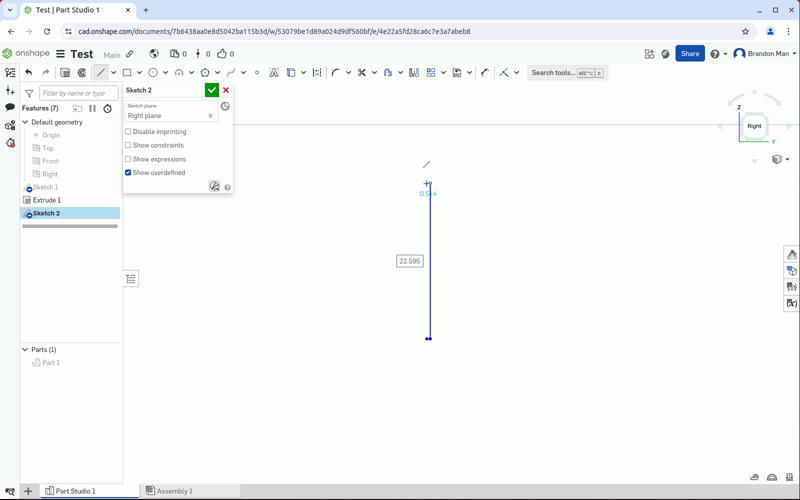
scroll(6)
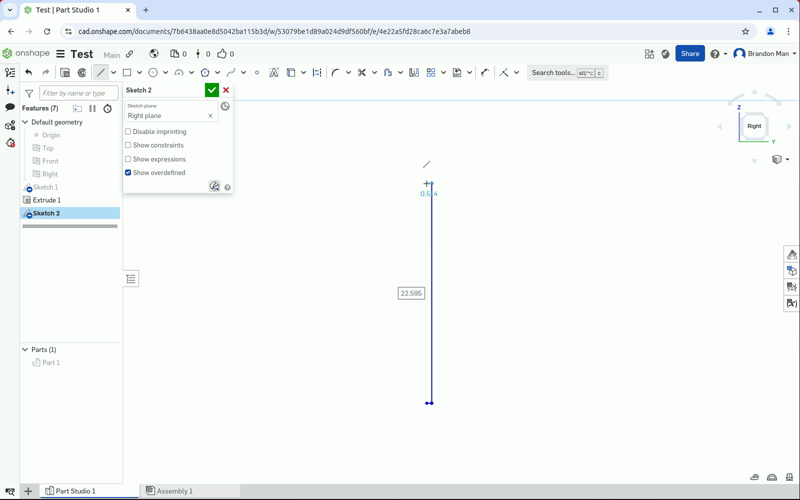
scroll(6)
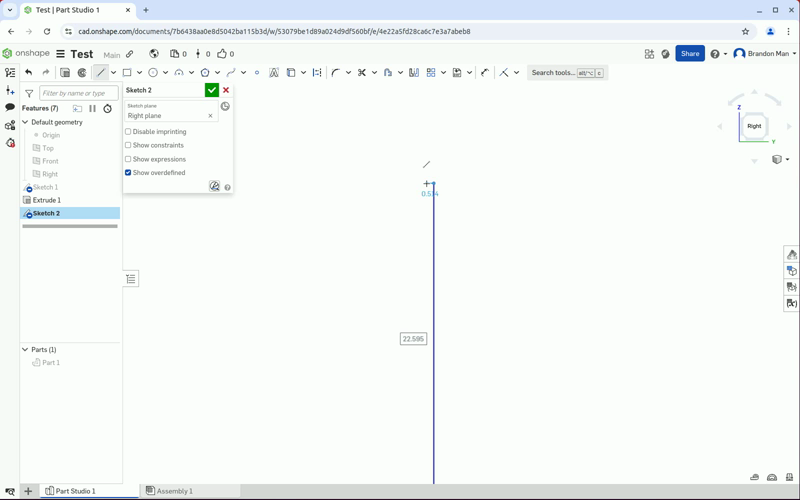
scroll(6)
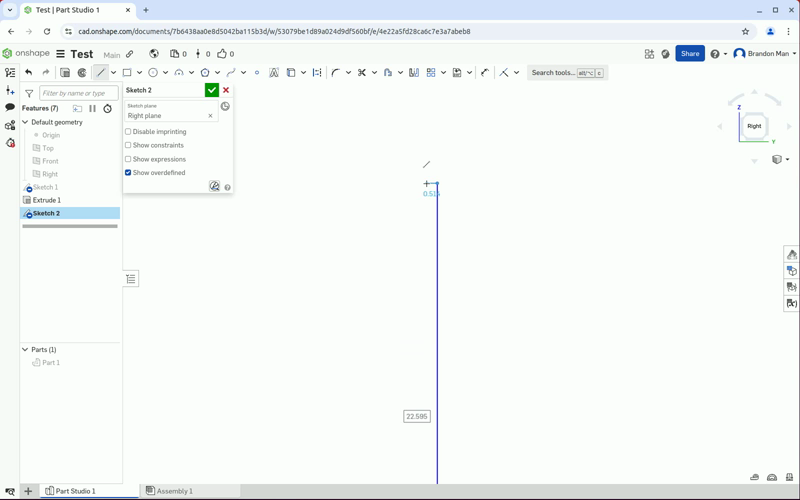
scroll(6)
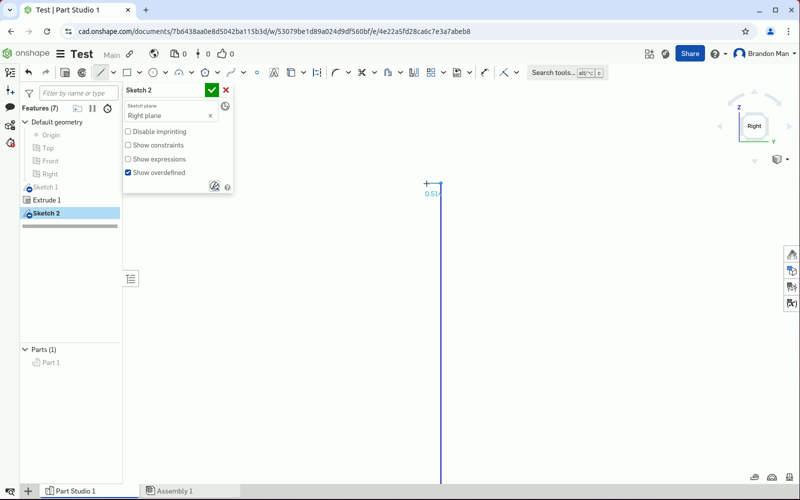
scroll(6)
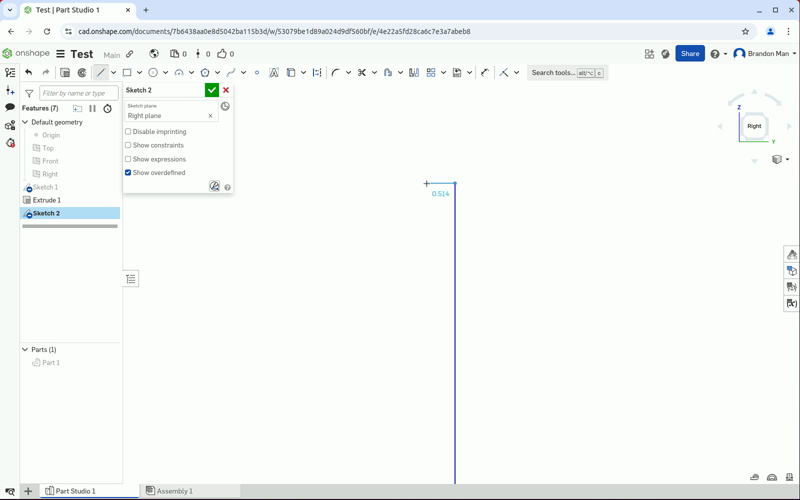
click(426, 183)
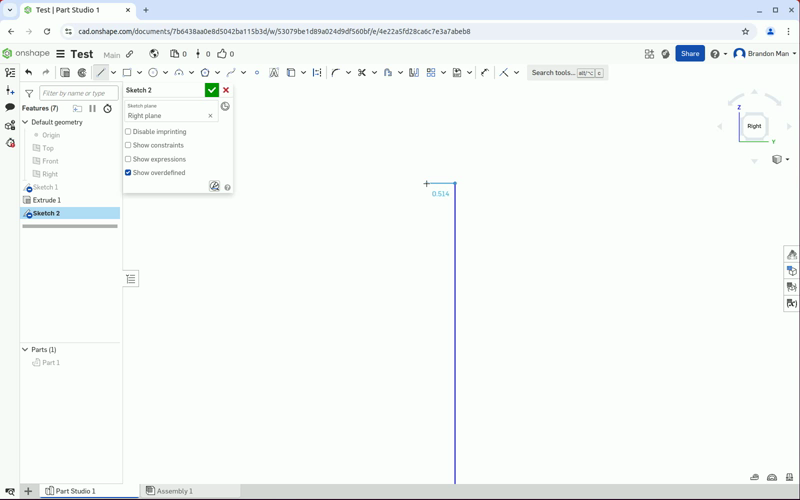
scroll(-6)
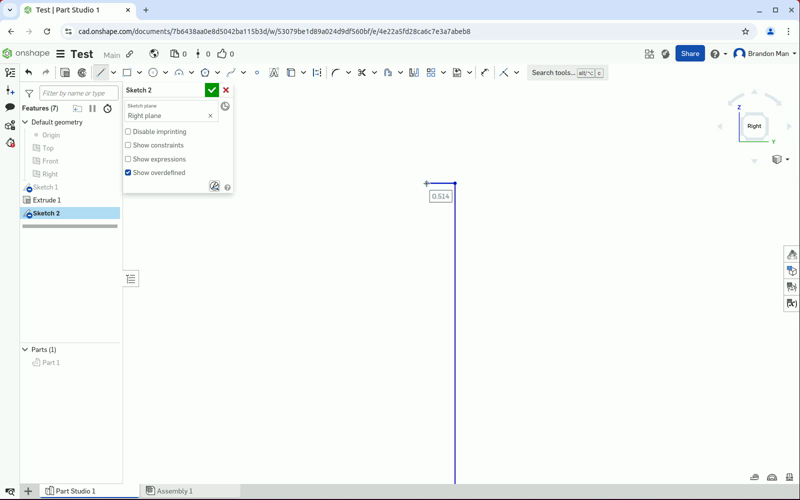
scroll(-6)
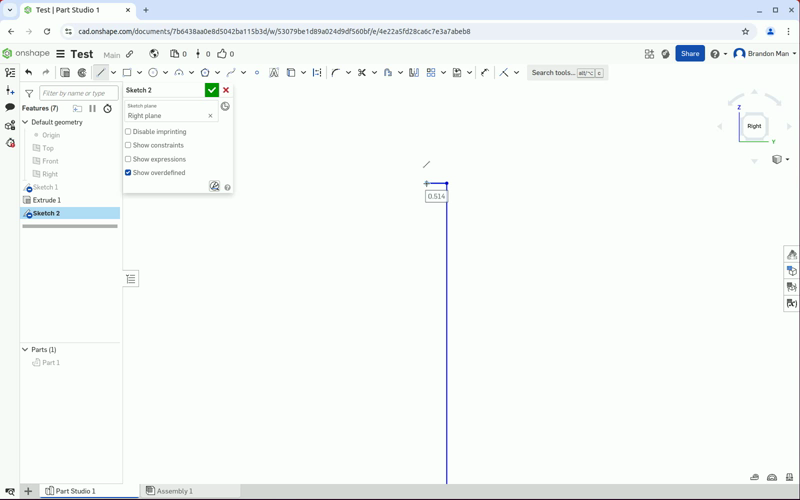
scroll(-6)
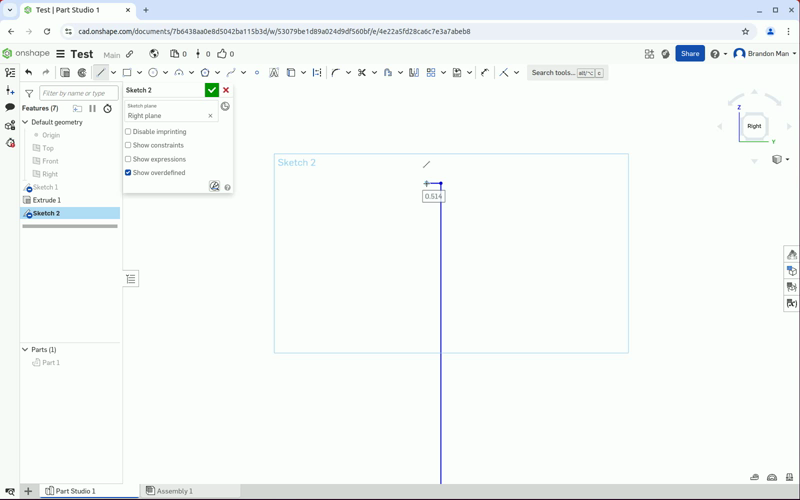
scroll(-6)
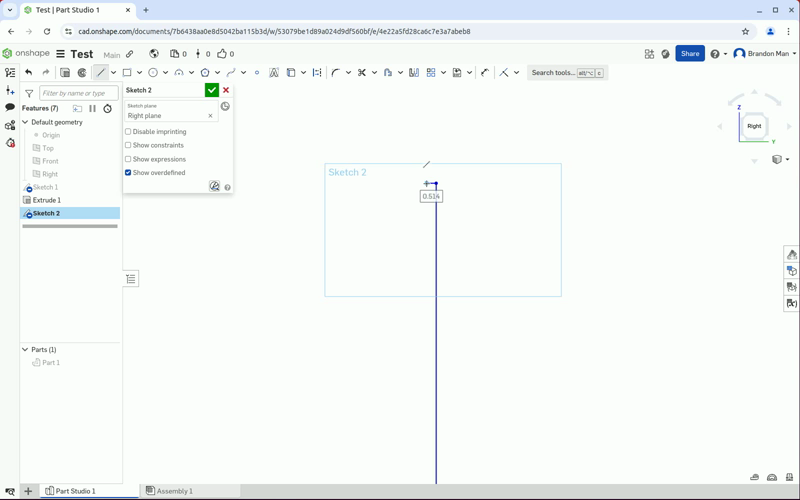
scroll(-6)
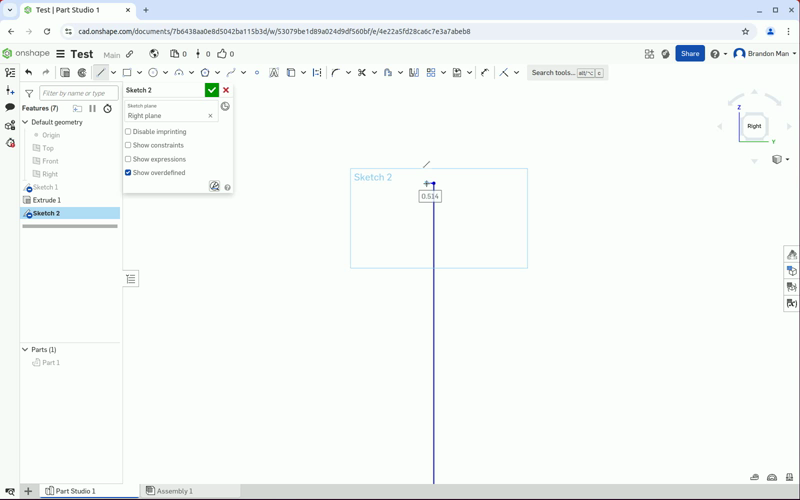
scroll(-6)
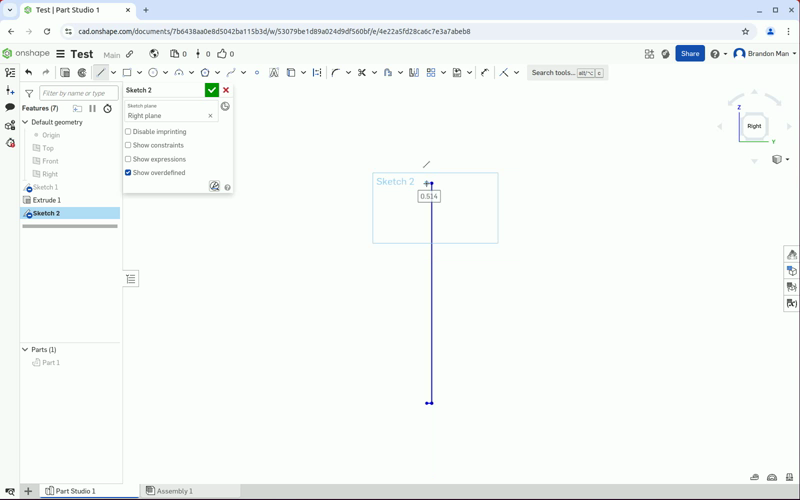
scroll(-6)
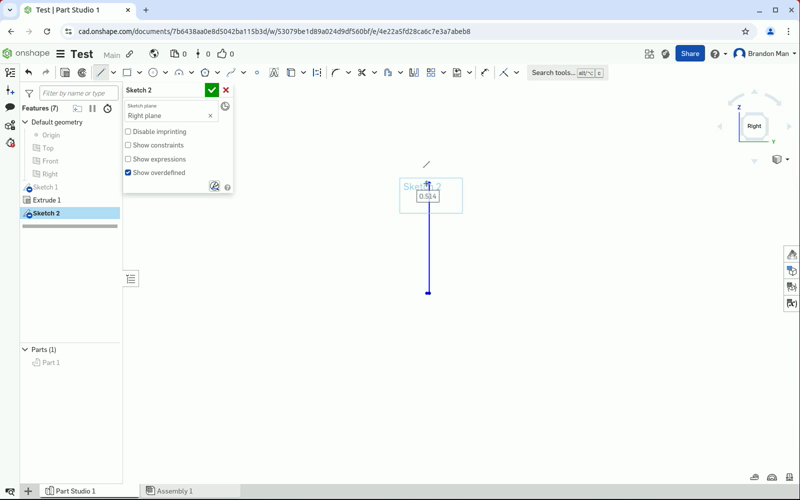
key_up(shift)
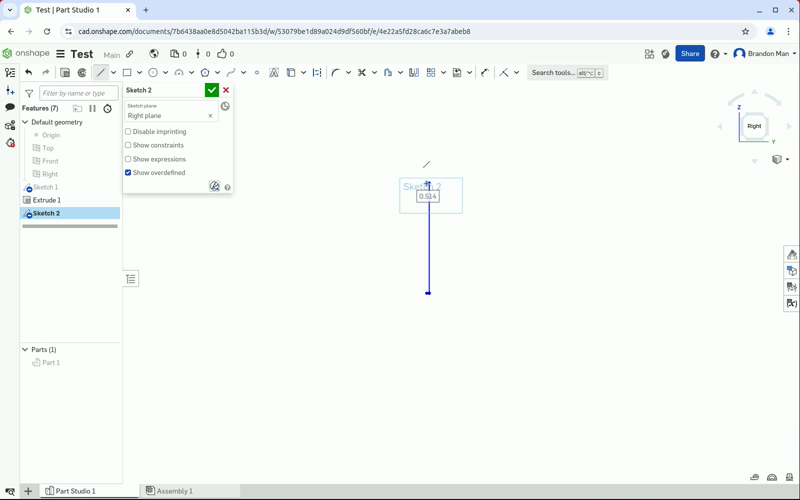
key_down(shift)
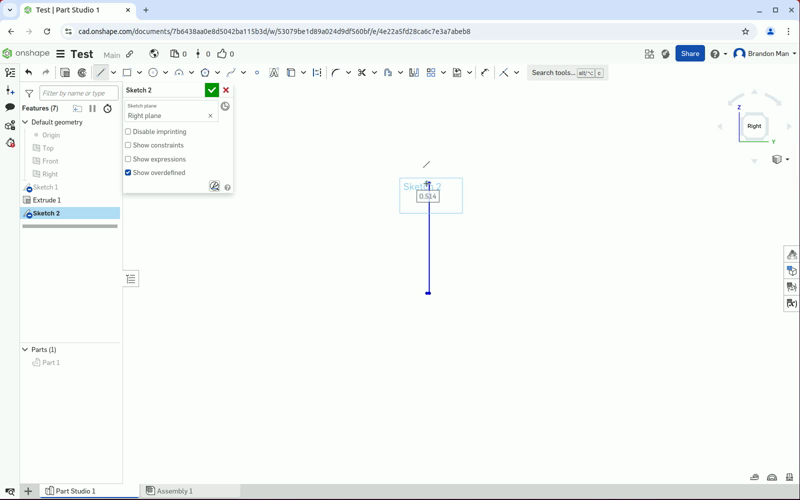
mouse_move(426, 293)
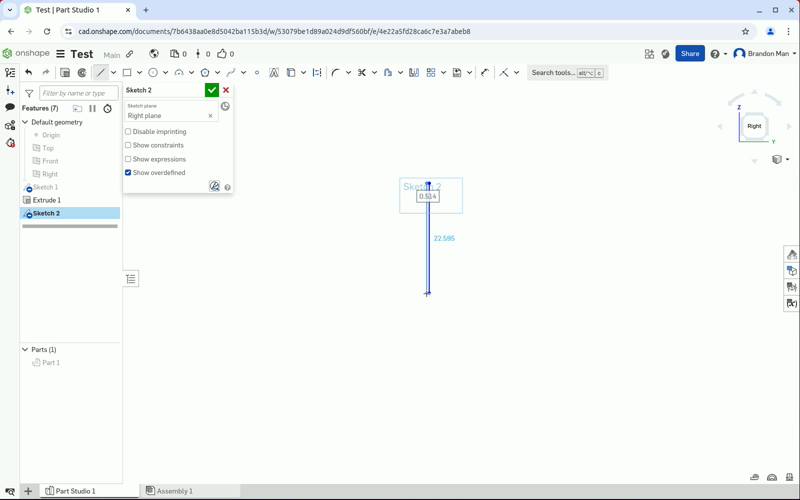
scroll(6)
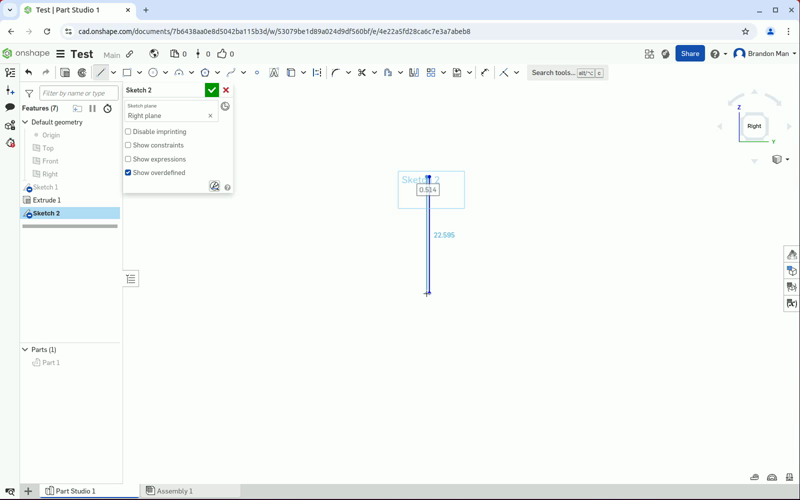
scroll(6)
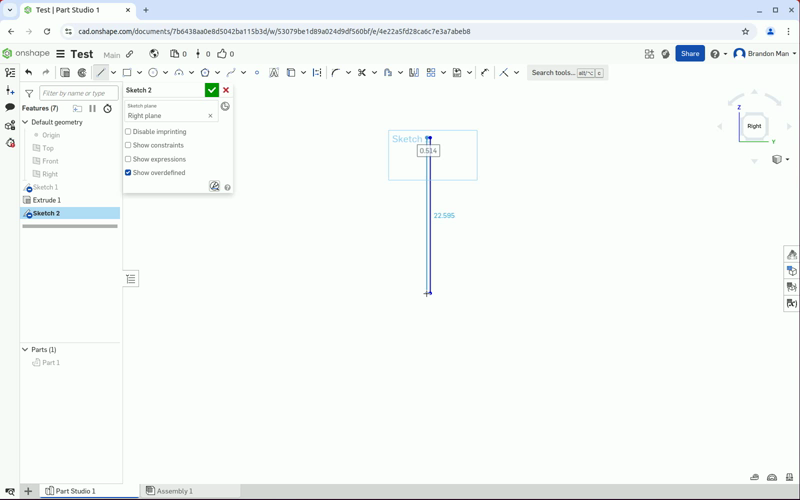
scroll(6)
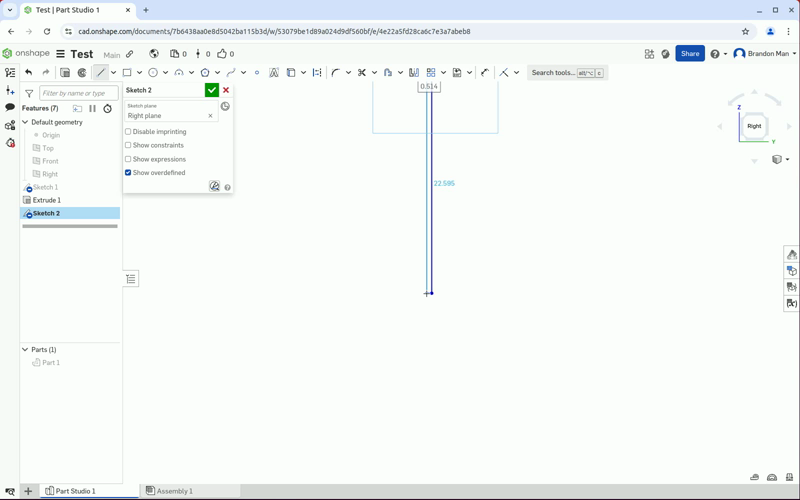
scroll(6)
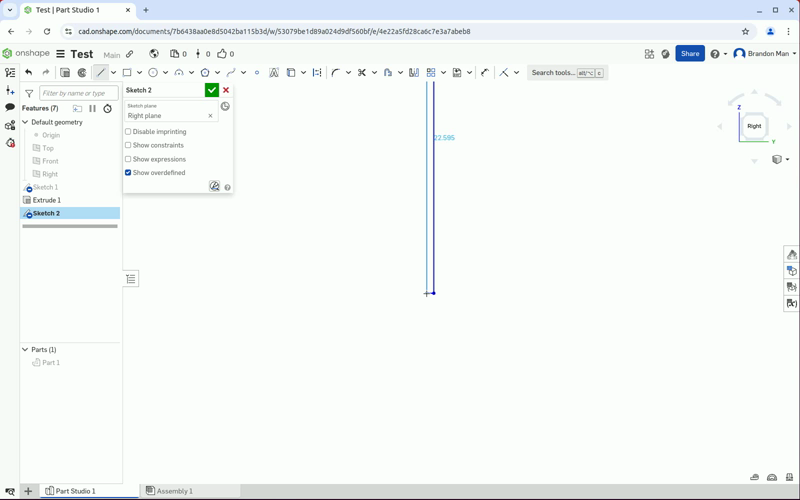
scroll(6)
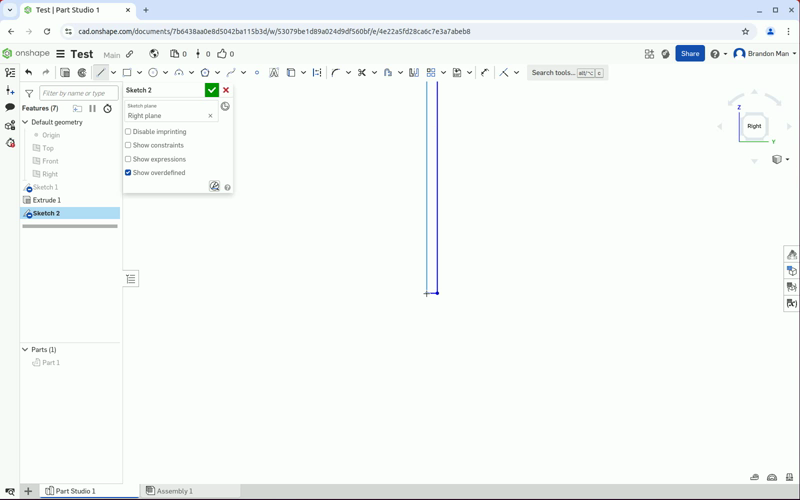
scroll(6)
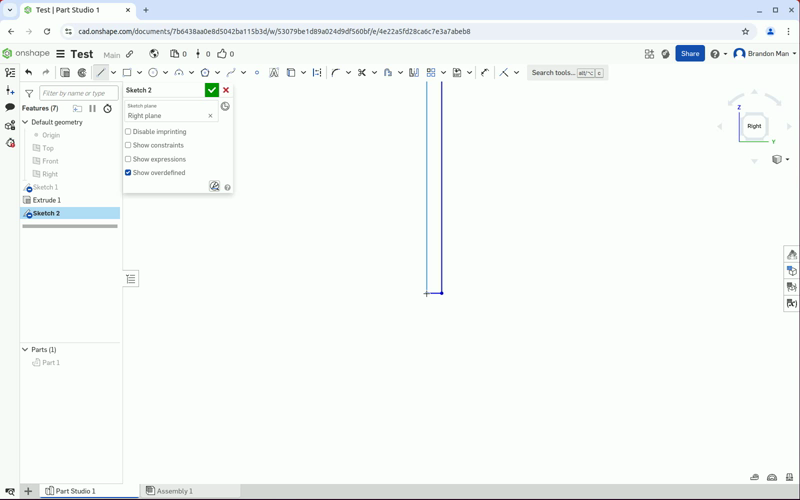
scroll(6)
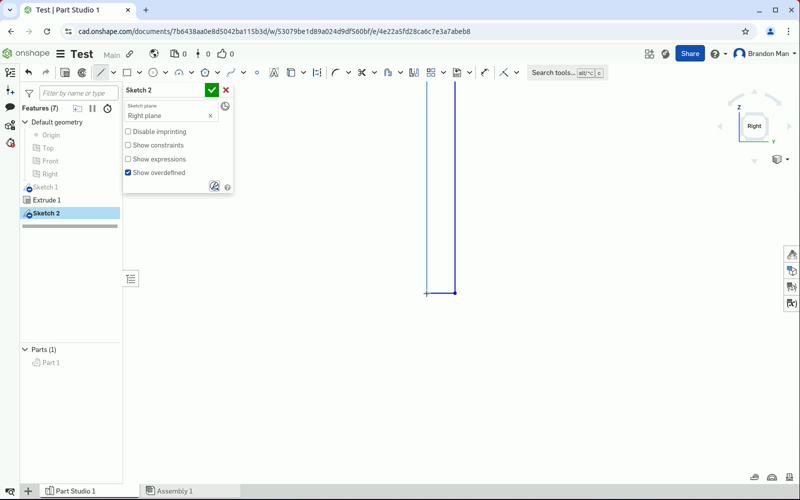
key_up(shift)
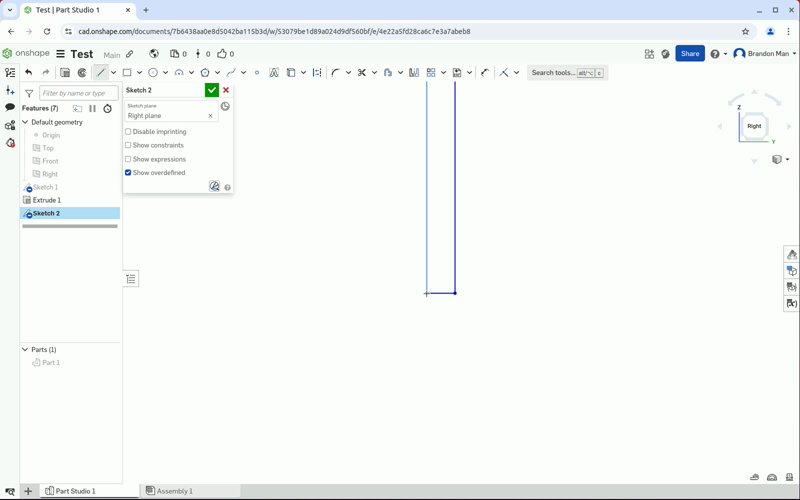
click(426, 293)
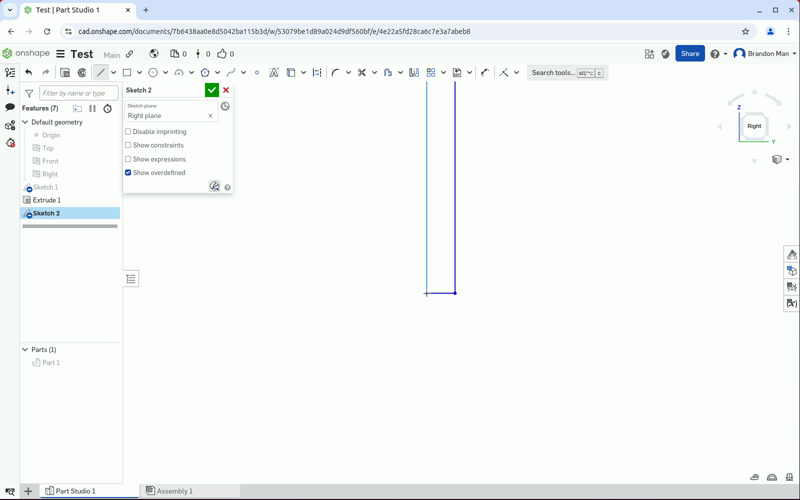
scroll(-6)
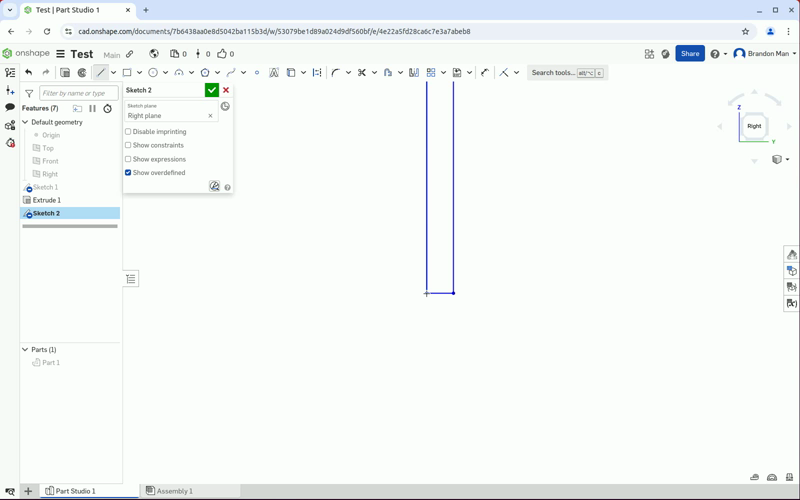
scroll(-6)
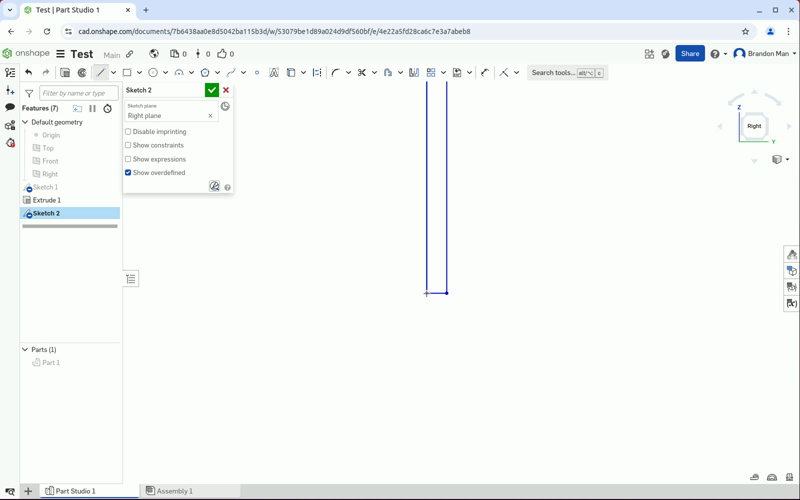
scroll(-6)
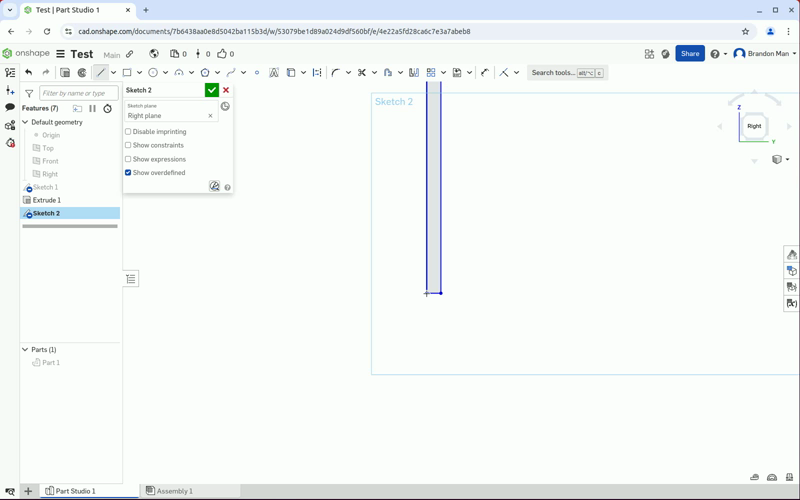
scroll(-6)
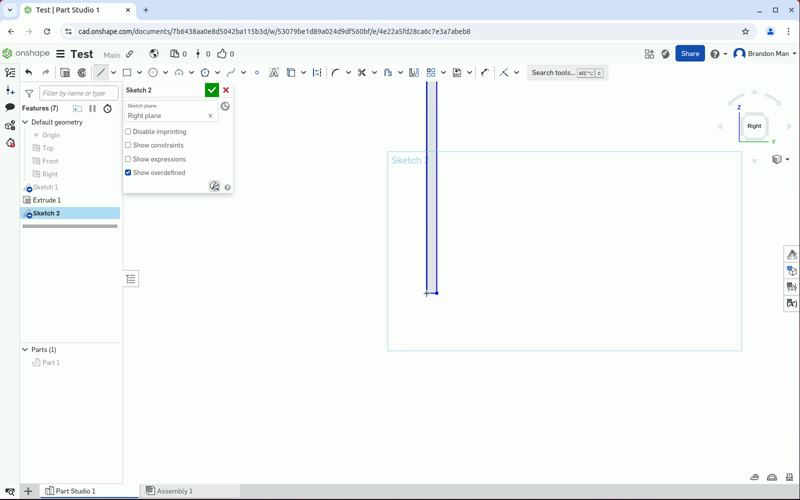
scroll(-6)
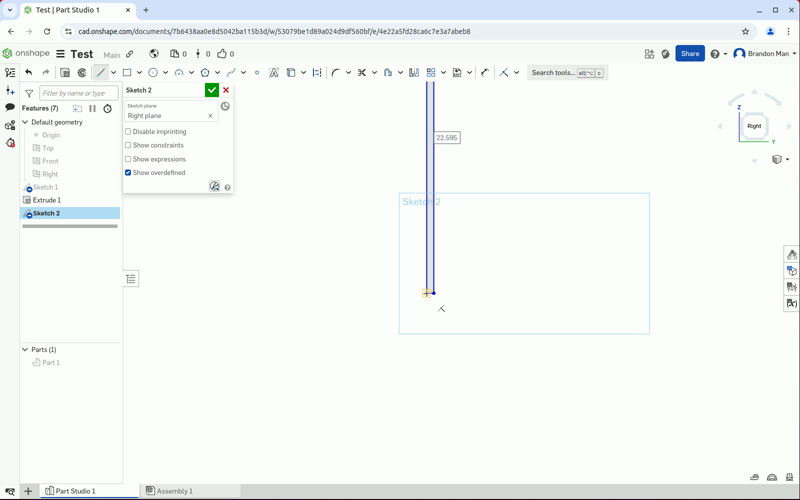
scroll(-6)
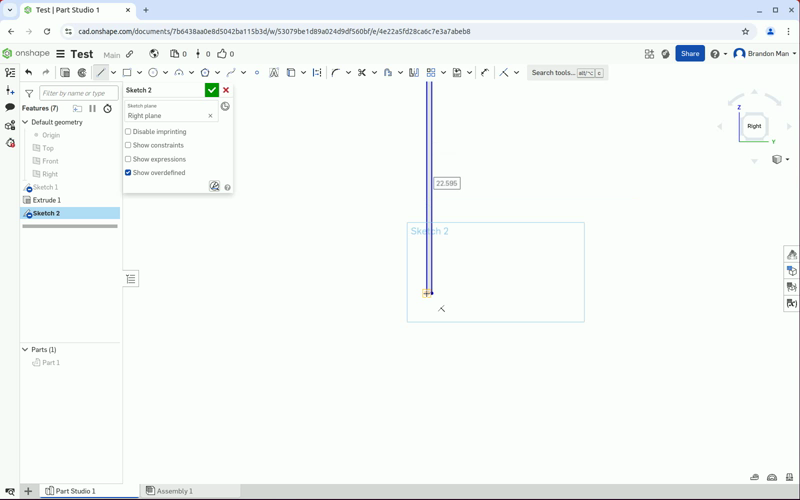
scroll(-6)
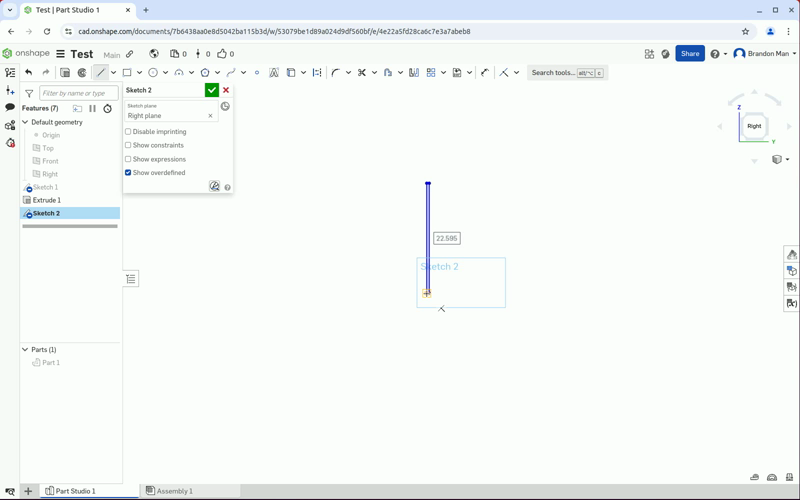
key(esc)
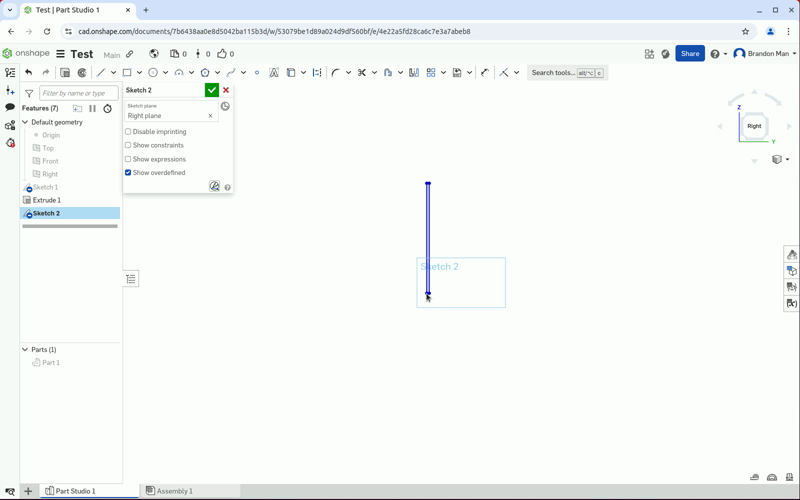
mouse_move(427, 275)
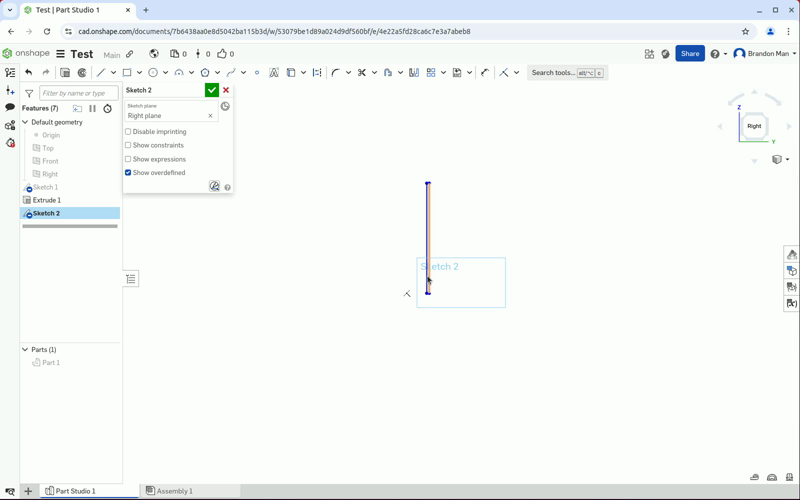
scroll(6)
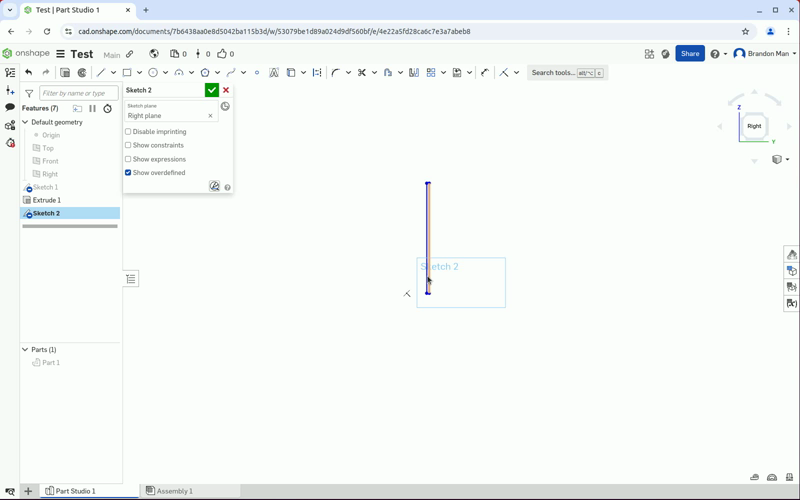
scroll(6)
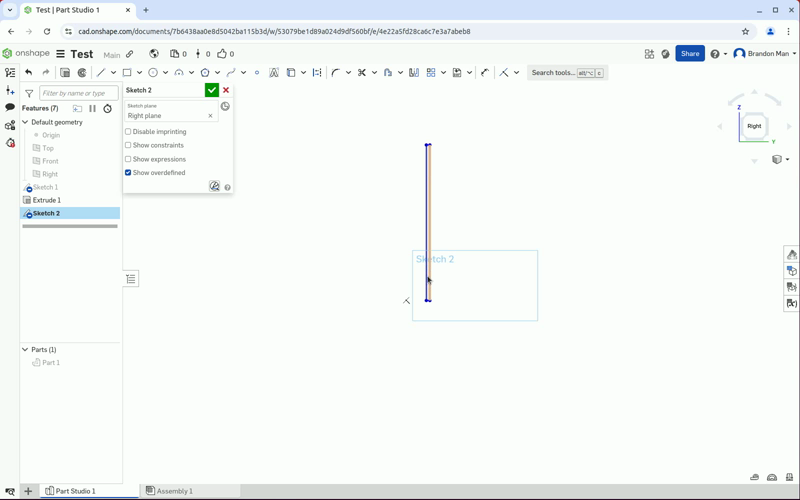
scroll(6)
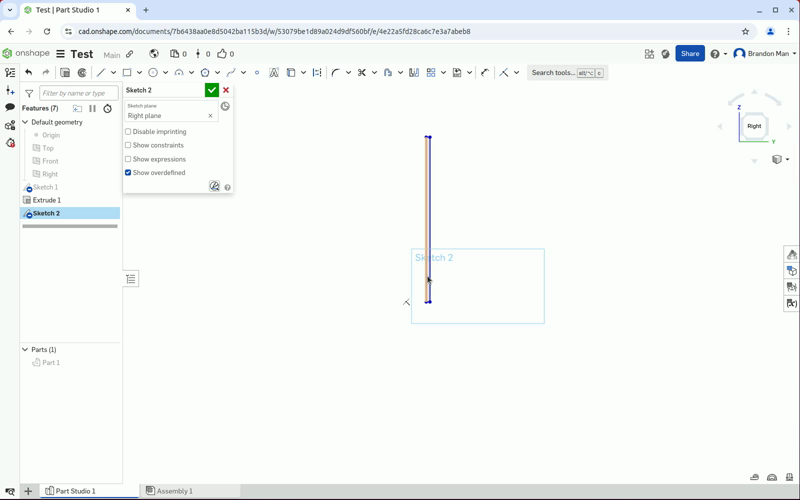
scroll(6)
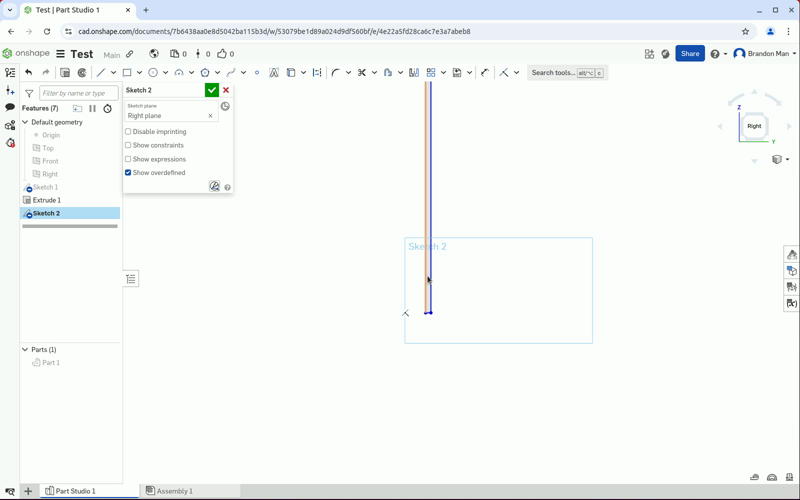
scroll(6)
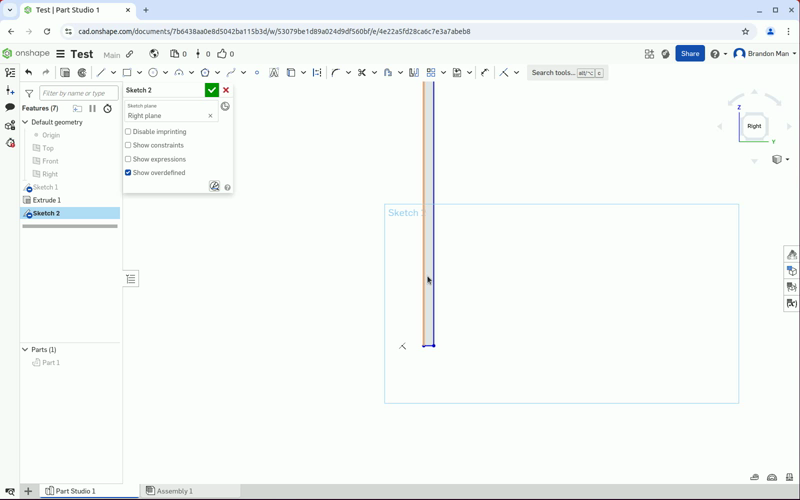
scroll(6)
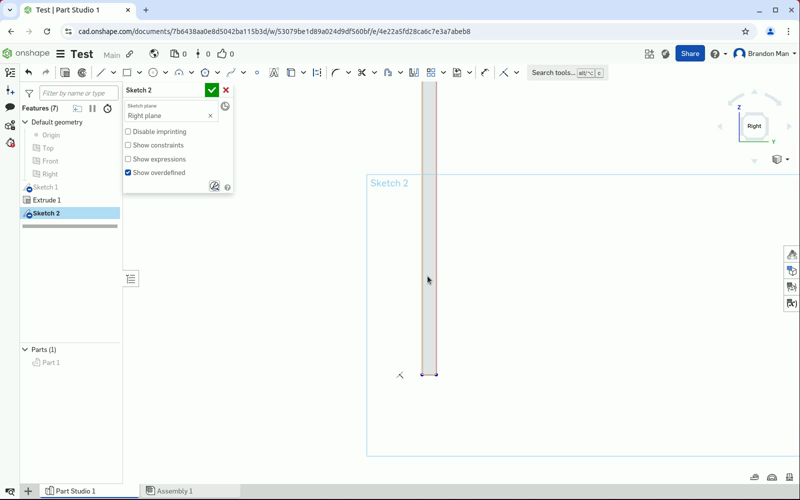
scroll(6)
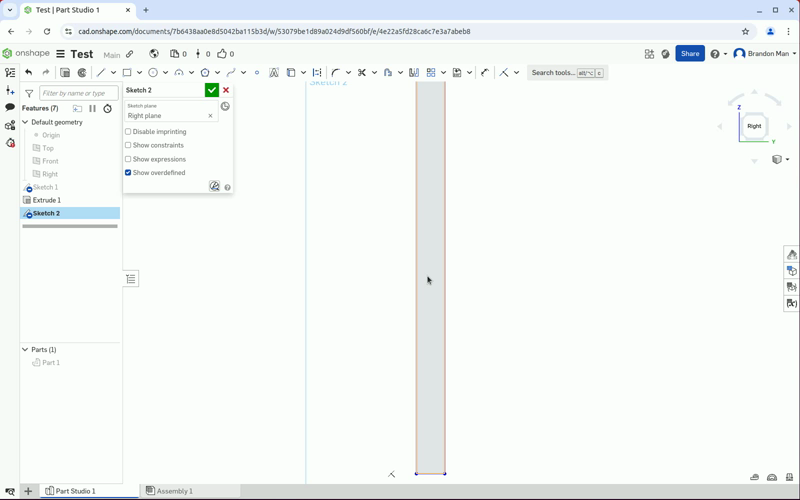
click(427, 275)
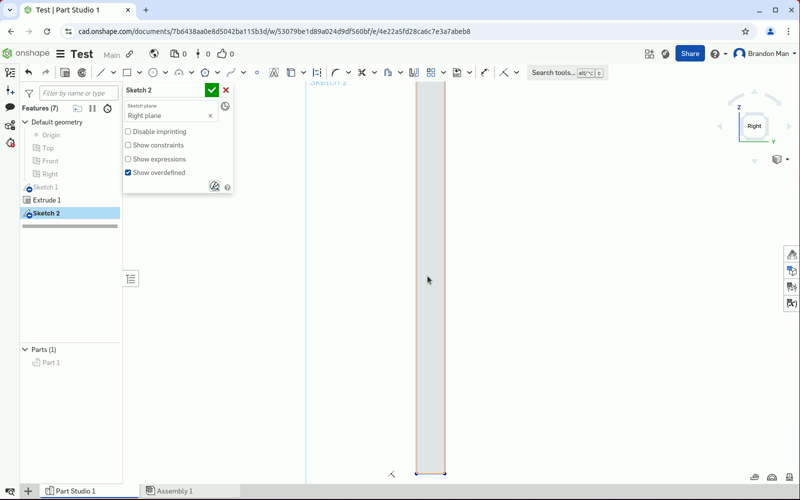
scroll(-6)
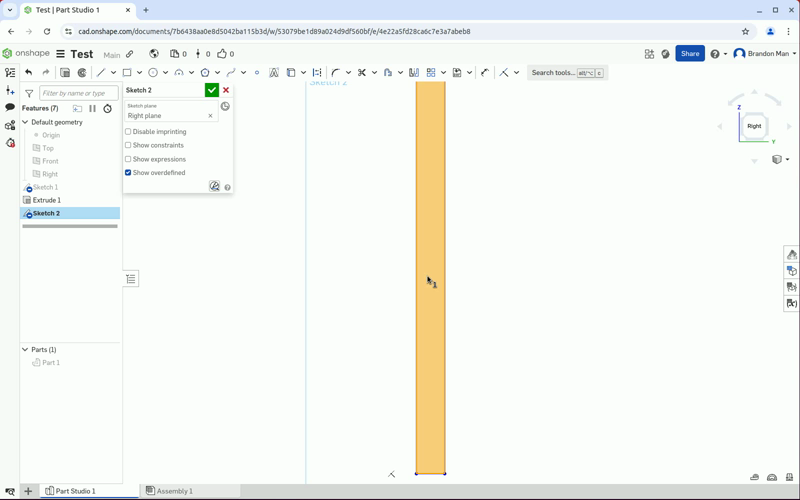
scroll(-6)
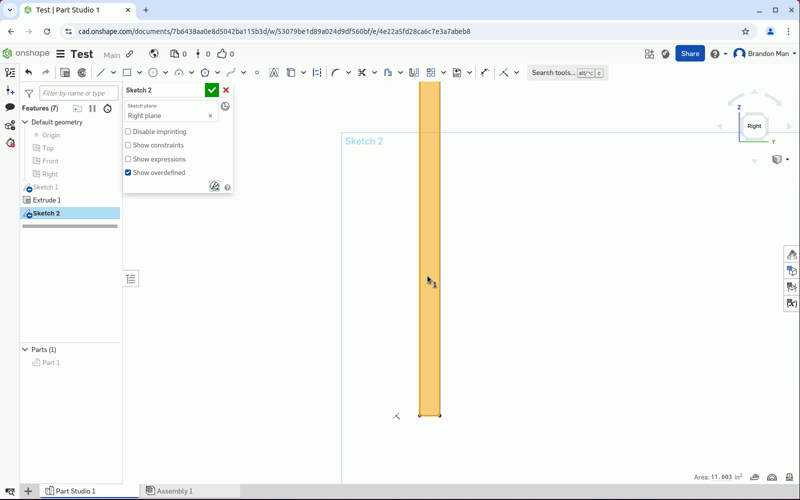
scroll(-6)
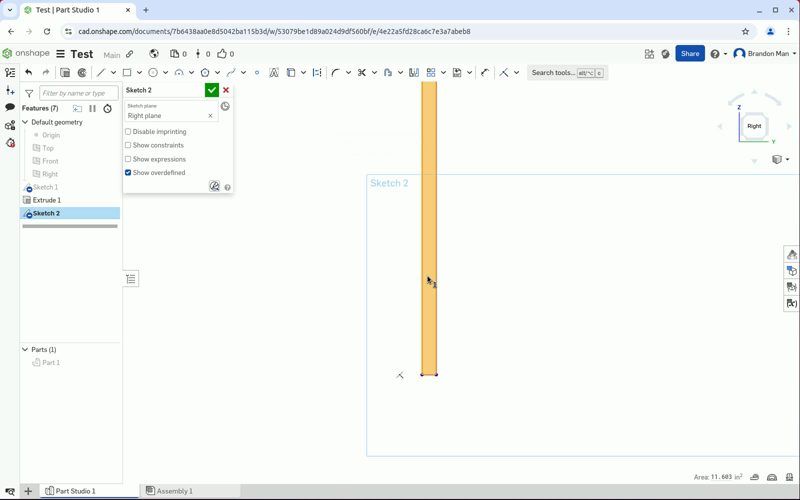
scroll(-6)
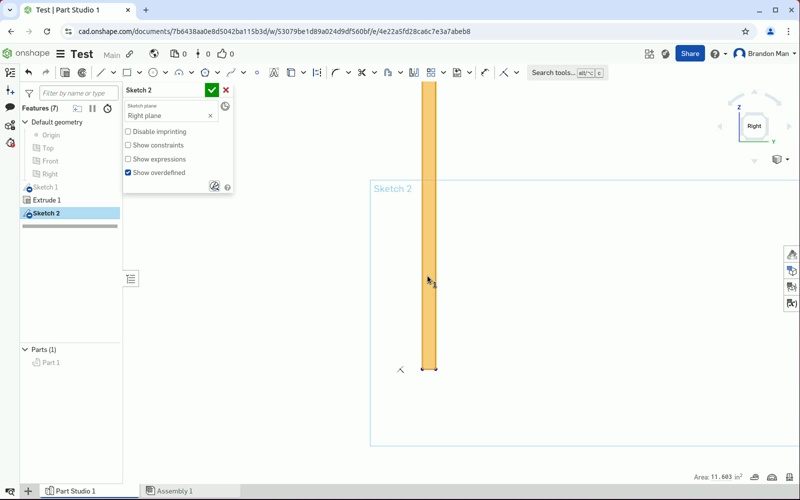
scroll(-6)
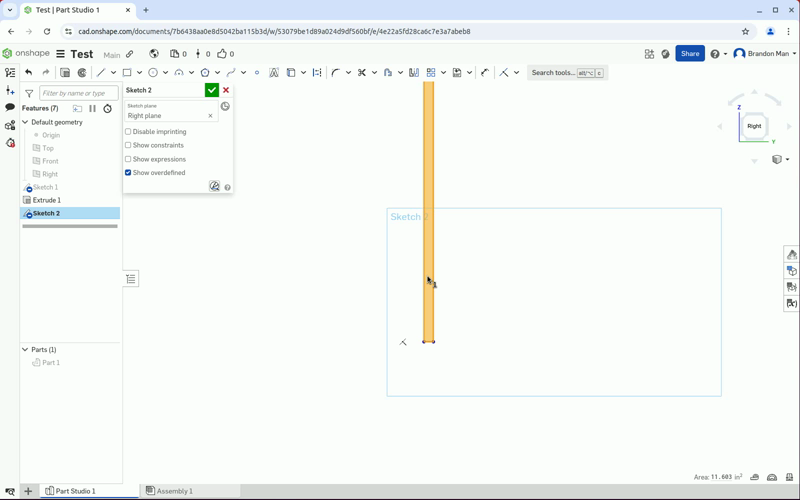
scroll(-6)
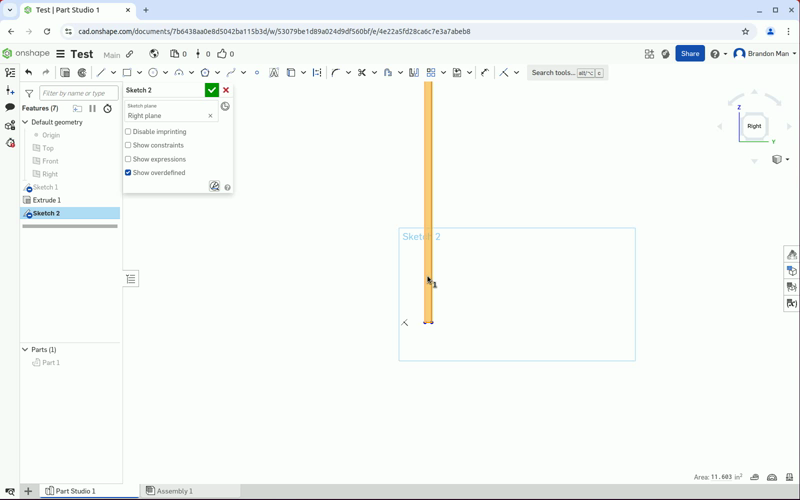
scroll(-6)
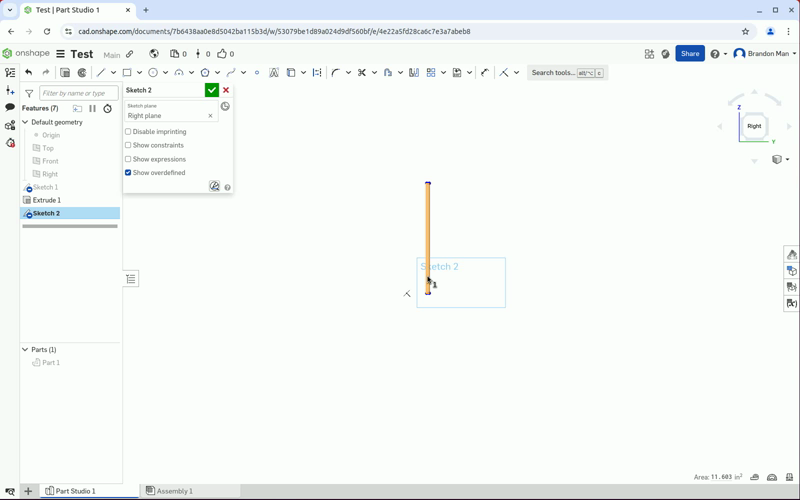
mouse_move(73, 352)
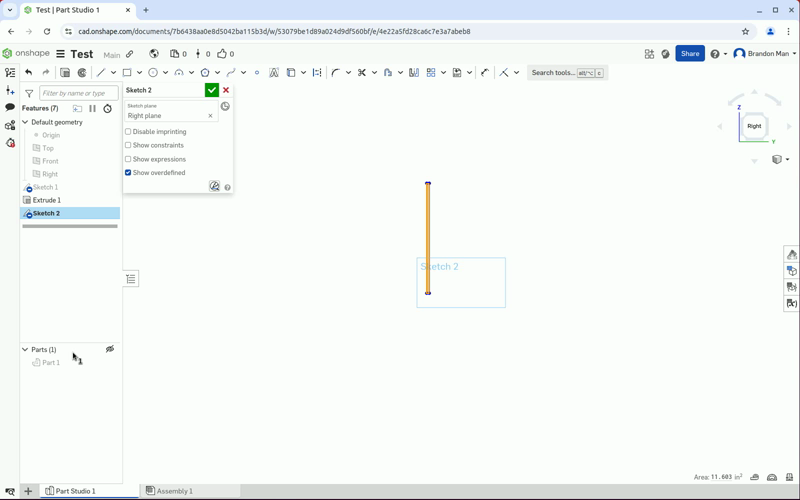
key(shift+y)
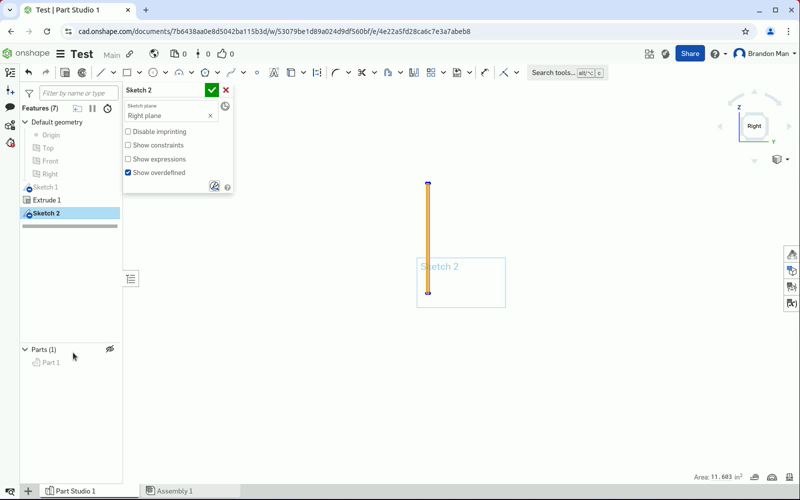
key(shift+e)
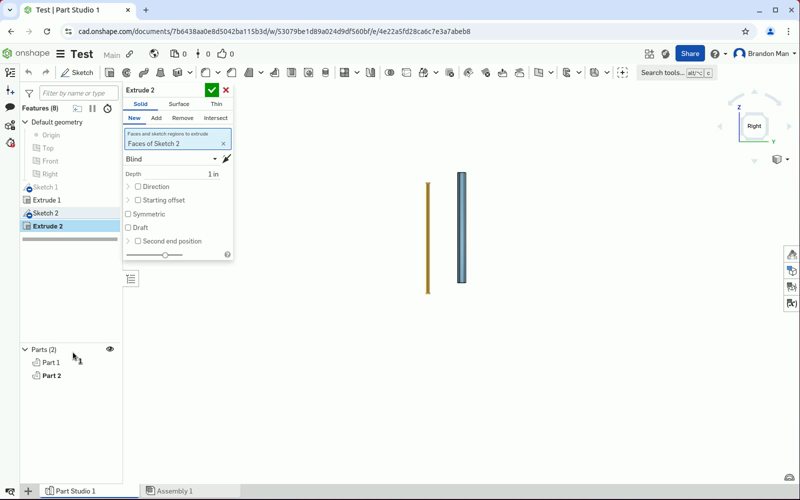
mouse_move(143, 106)
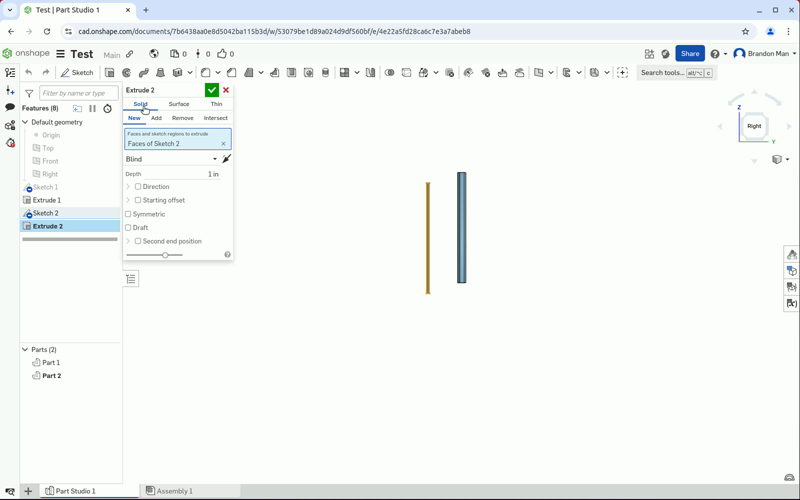
click(143, 106)
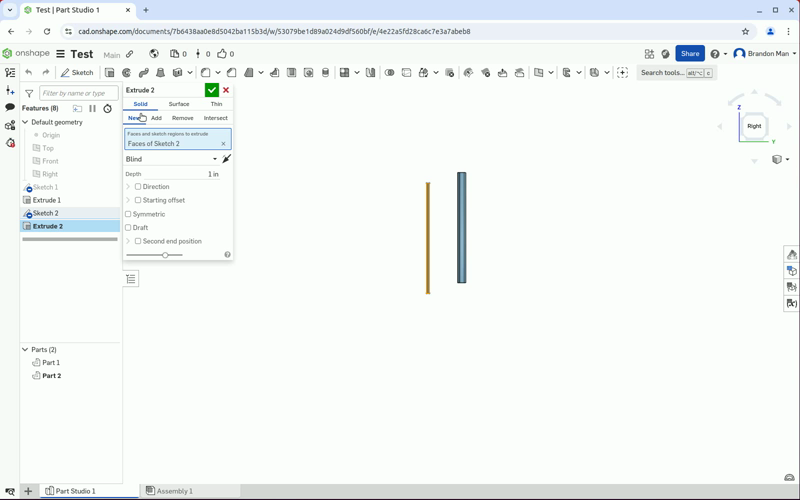
mouse_move(137, 120)
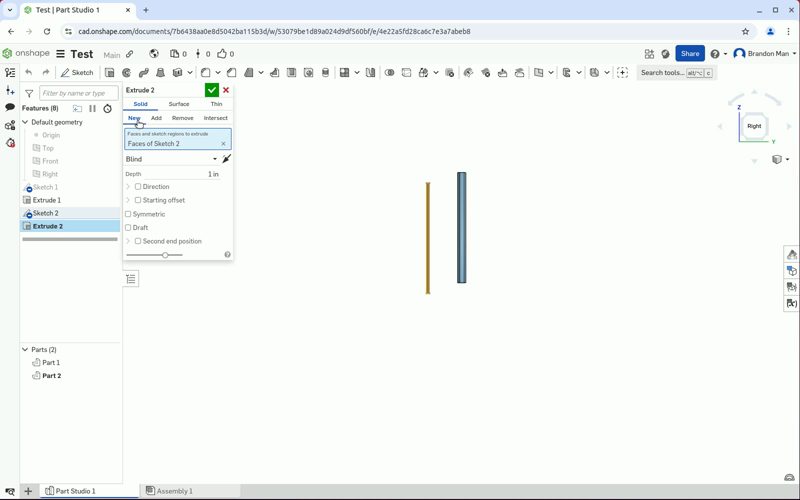
click(137, 120)
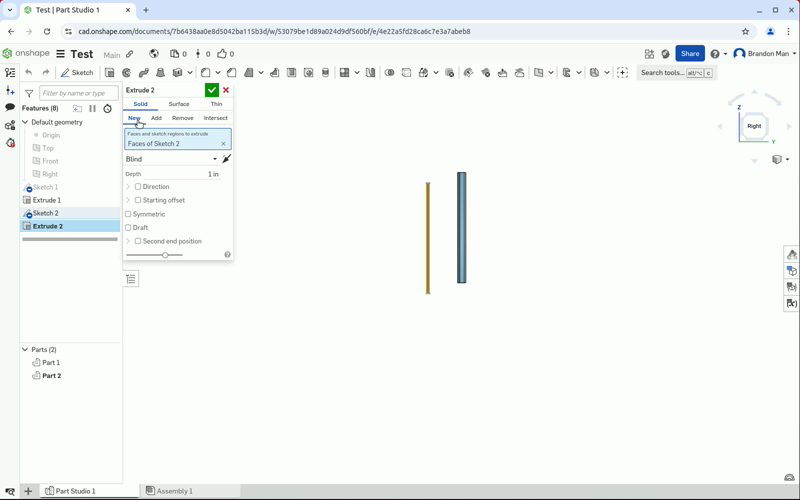
key(tab, 4)
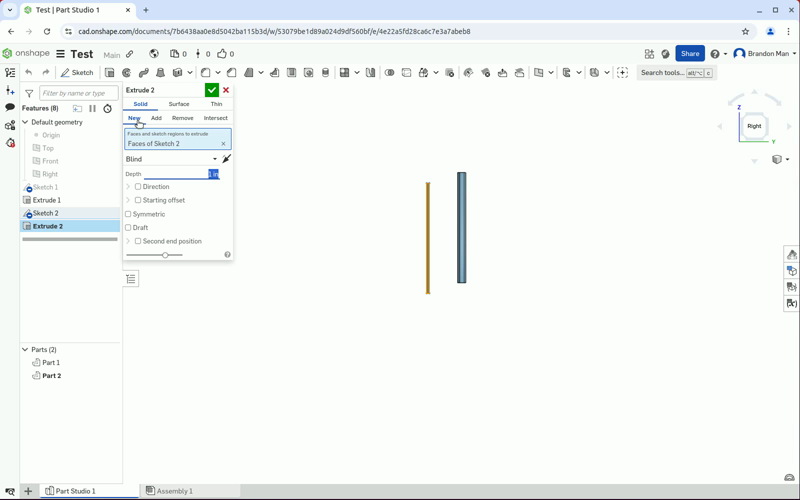
text(-0.241)
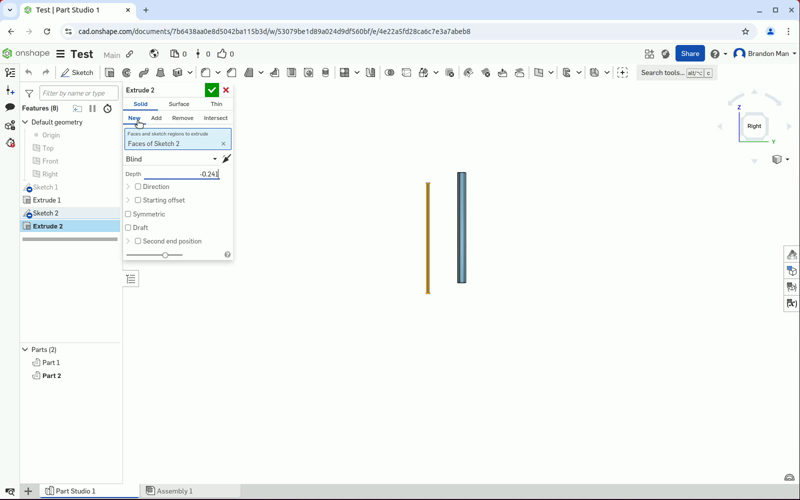
key(enter)
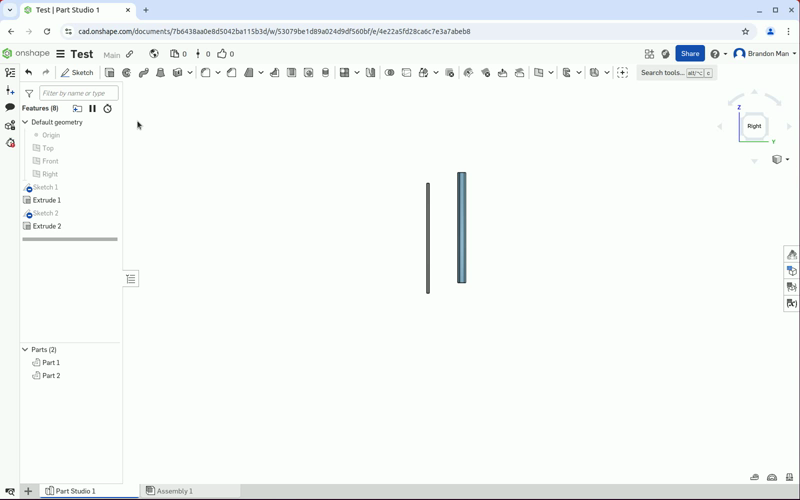
key(shift+h)
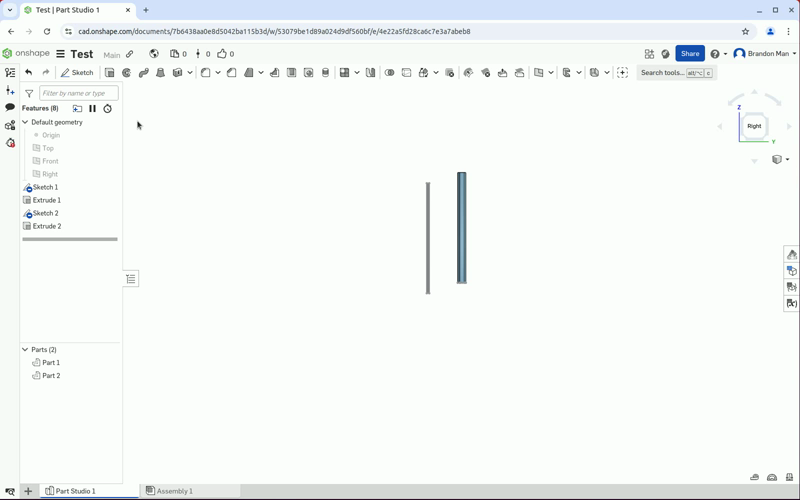
key(shift+h)
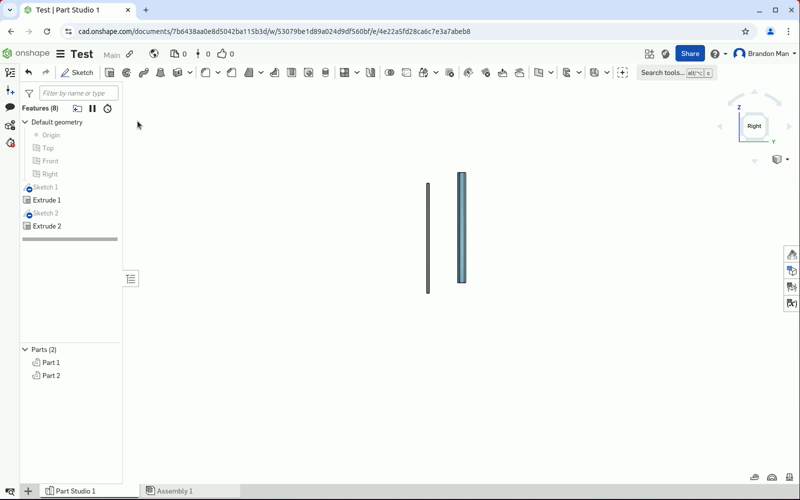
mouse_move(73, 189)
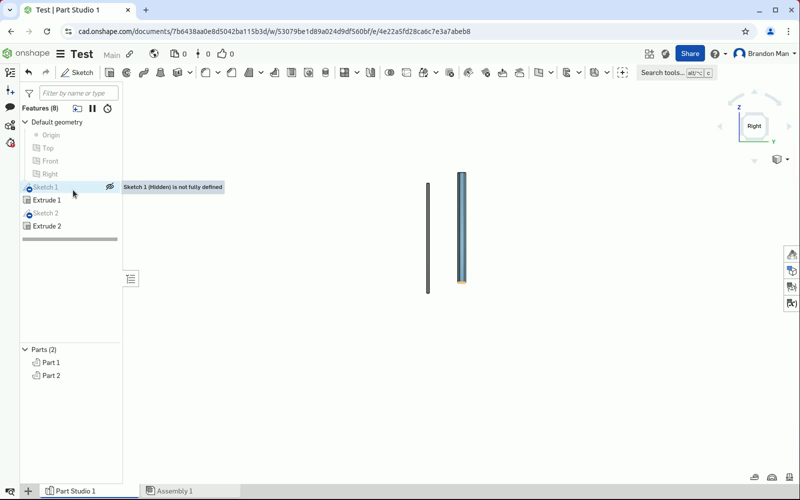
click(73, 189)
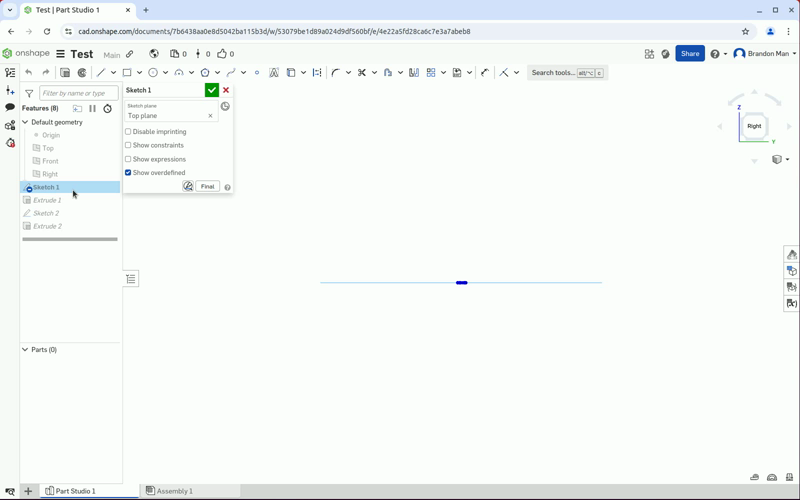
mouse_move(229, 92)
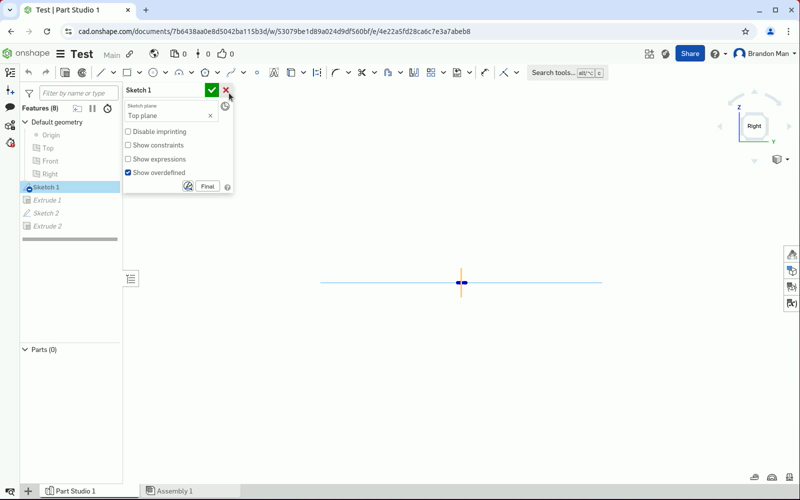
click(229, 92)
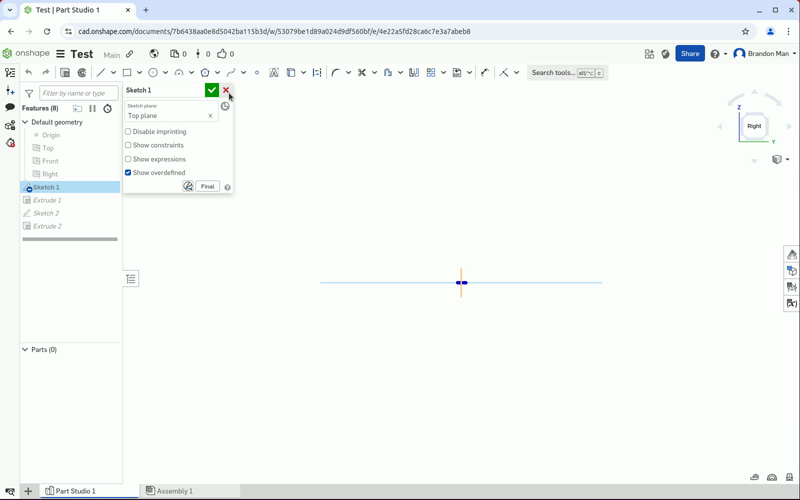
key(shift+s)
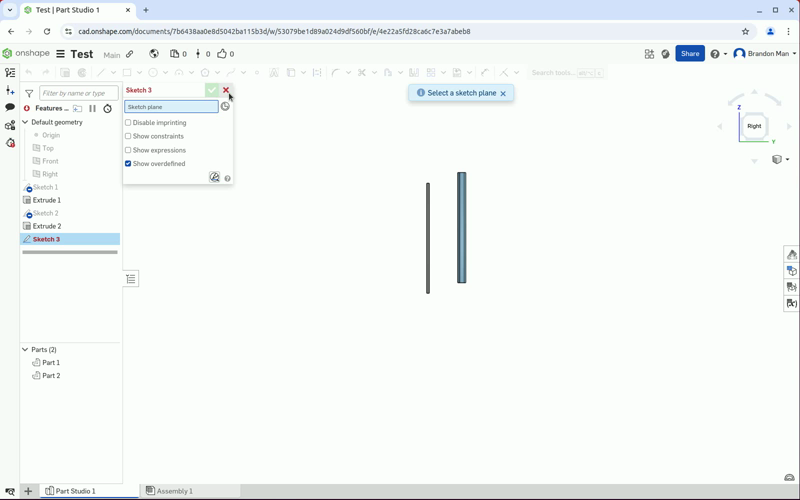
mouse_move(73, 176)
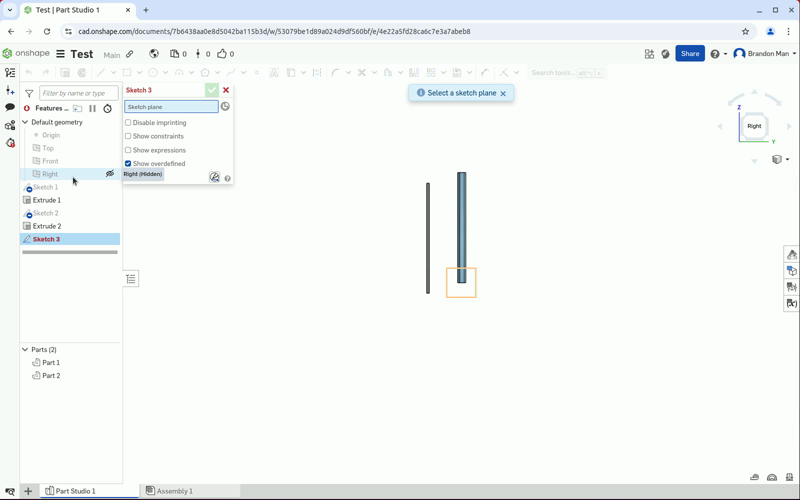
click(73, 176)
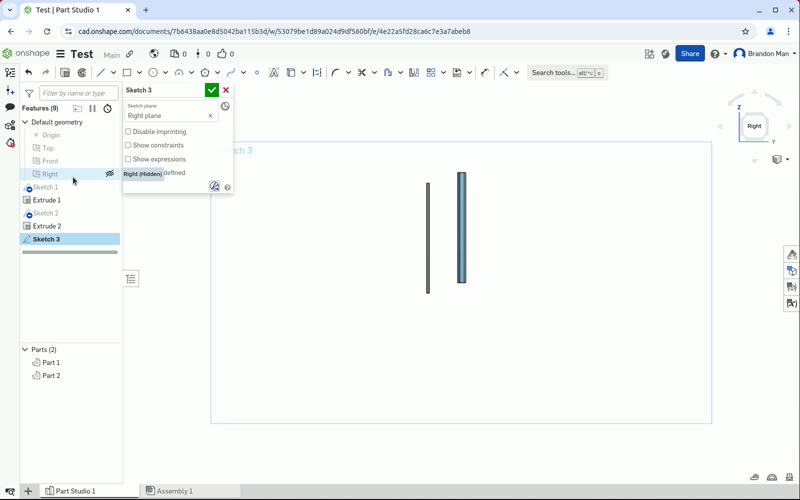
mouse_move(73, 352)
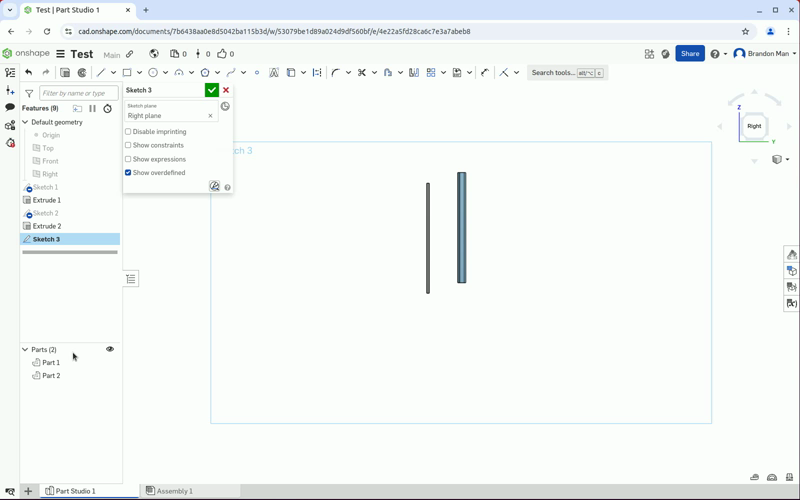
key(y)
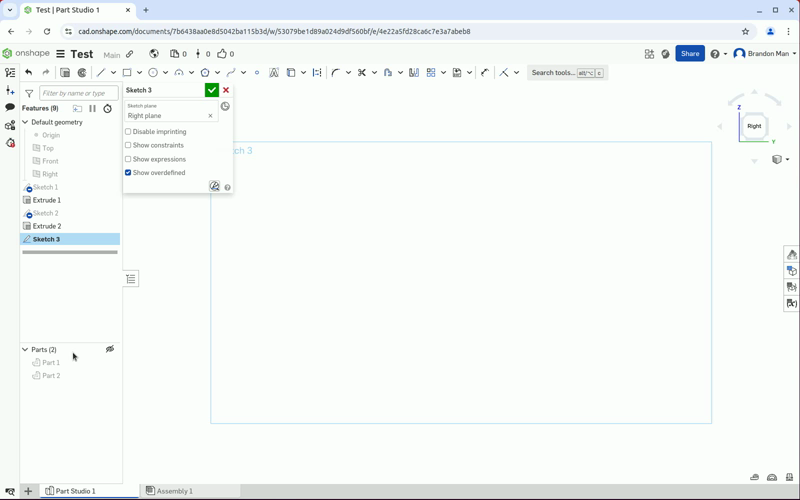
key(l)
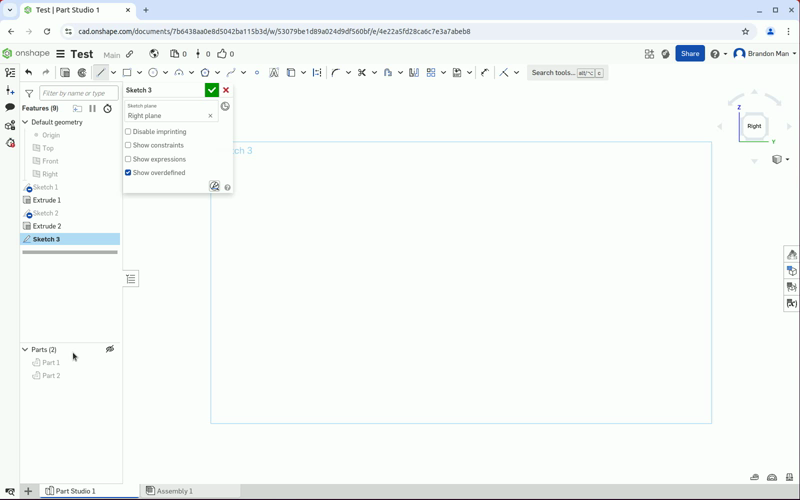
key_down(shift)
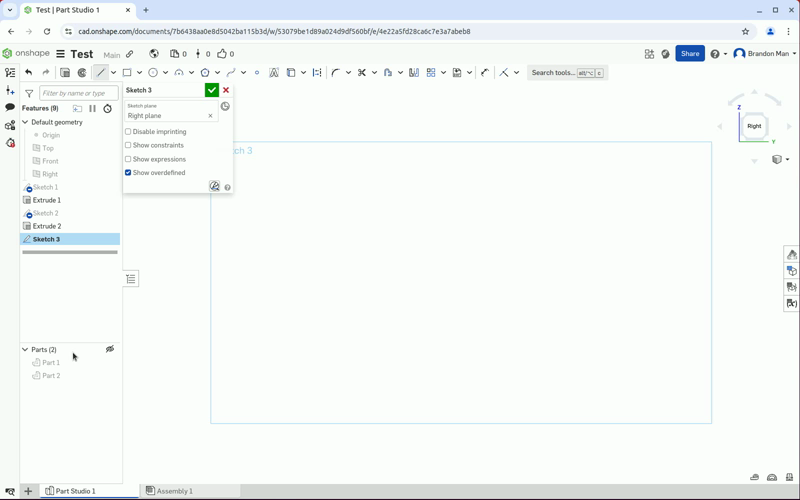
mouse_move(489, 280)
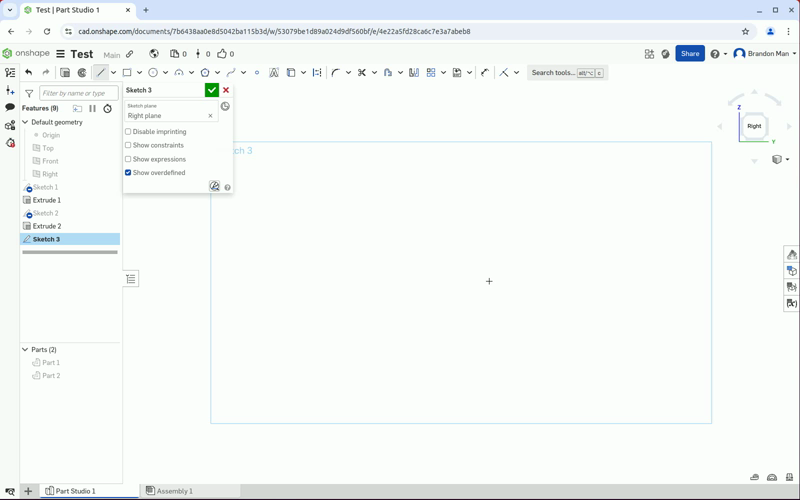
click(489, 280)
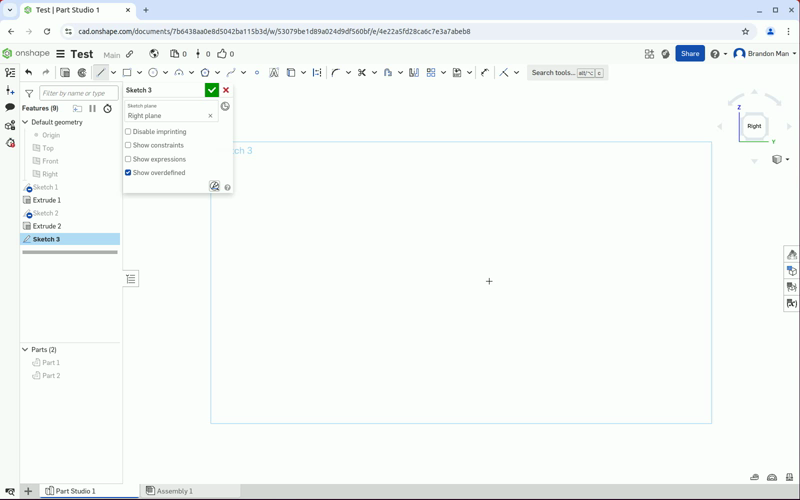
key_up(shift)
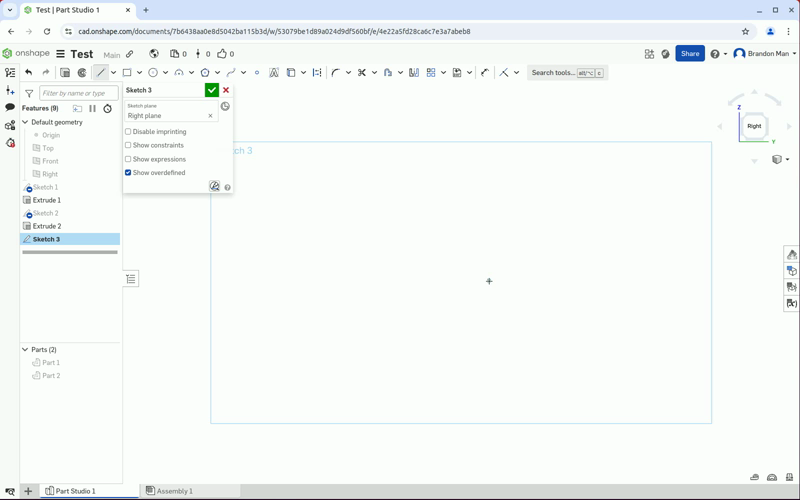
key_down(shift)
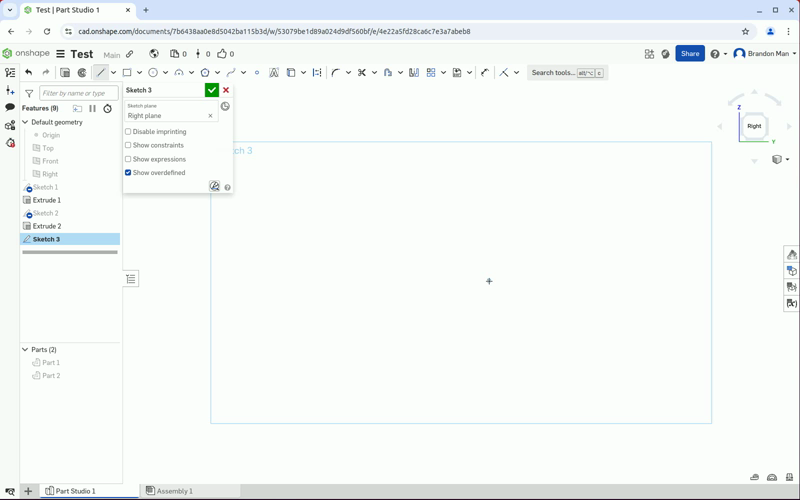
mouse_move(519, 280)
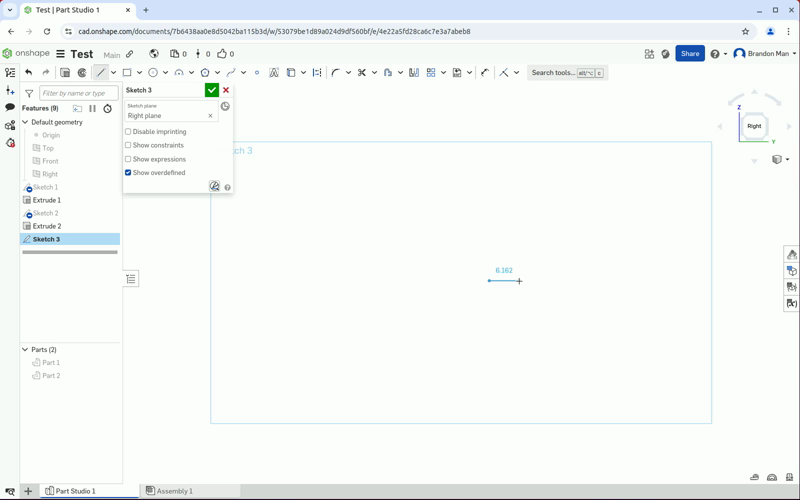
mouse_move(491, 280)
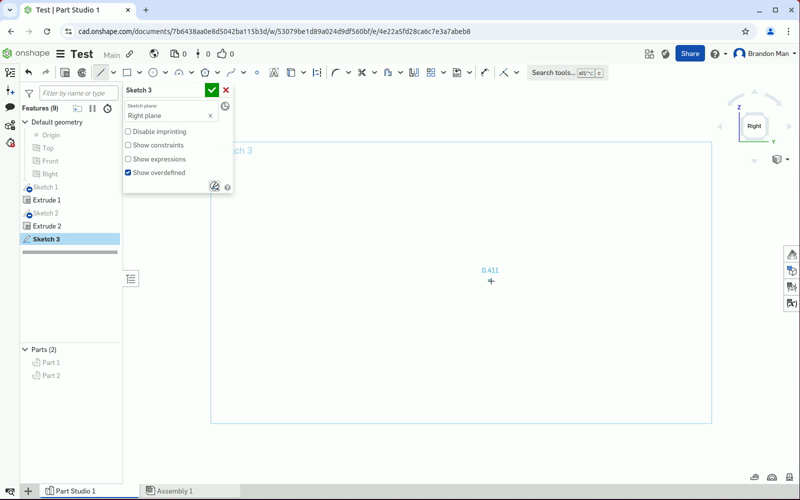
scroll(6)
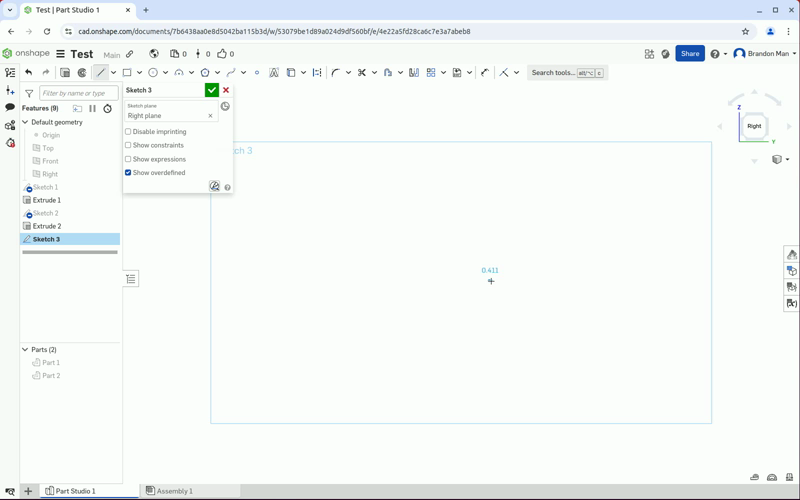
scroll(6)
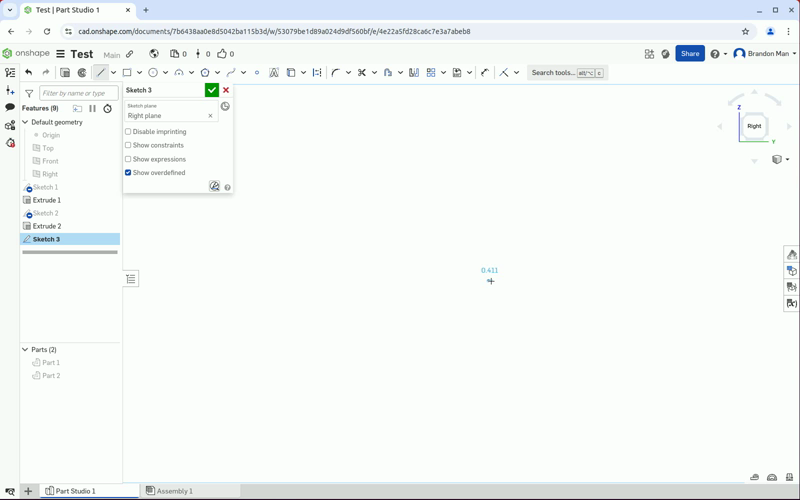
scroll(6)
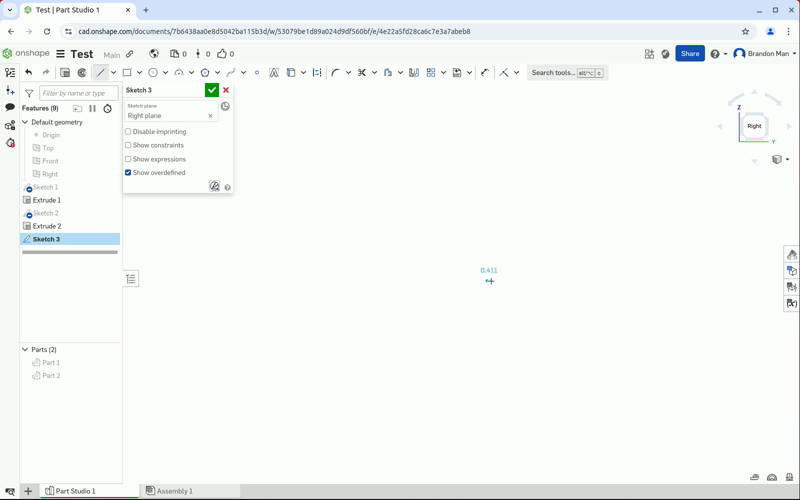
scroll(6)
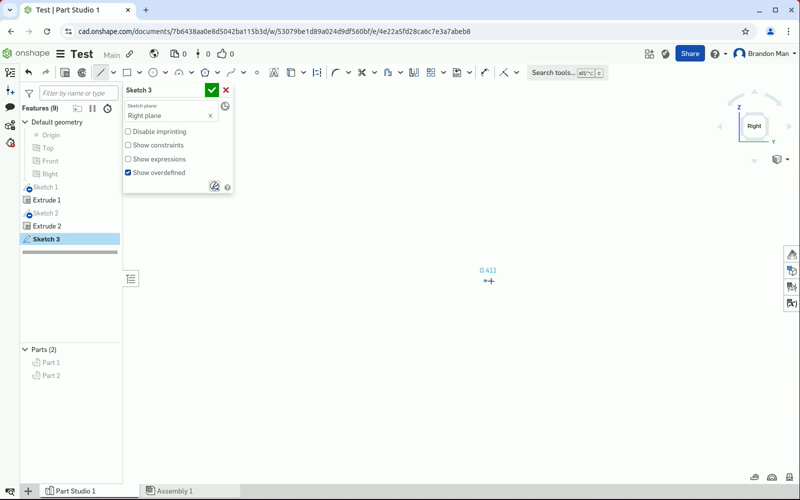
scroll(6)
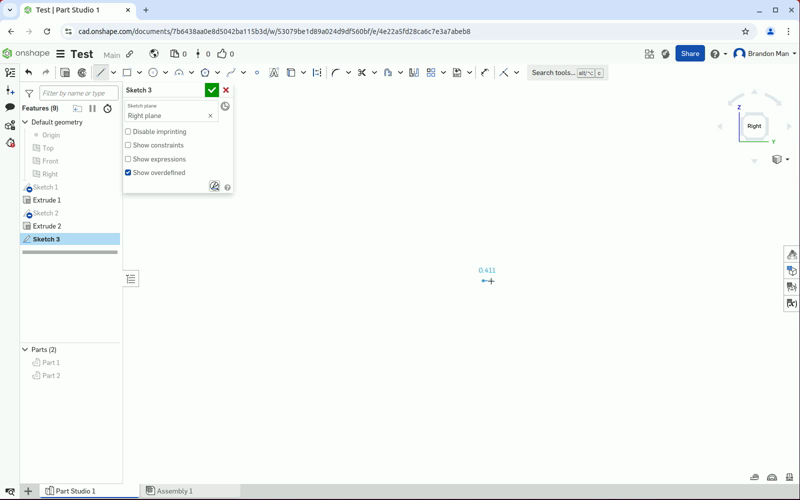
scroll(6)
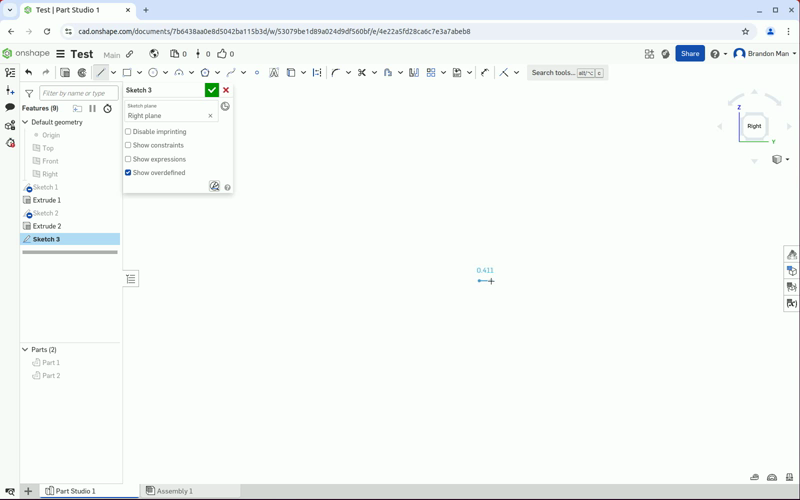
scroll(6)
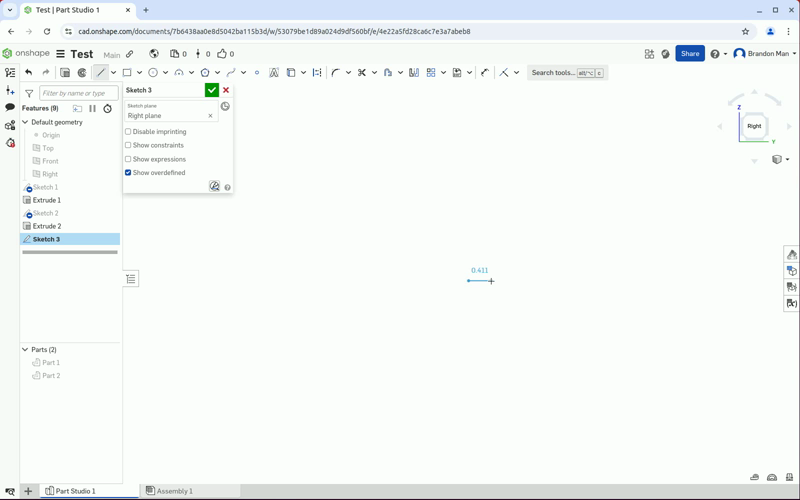
click(491, 280)
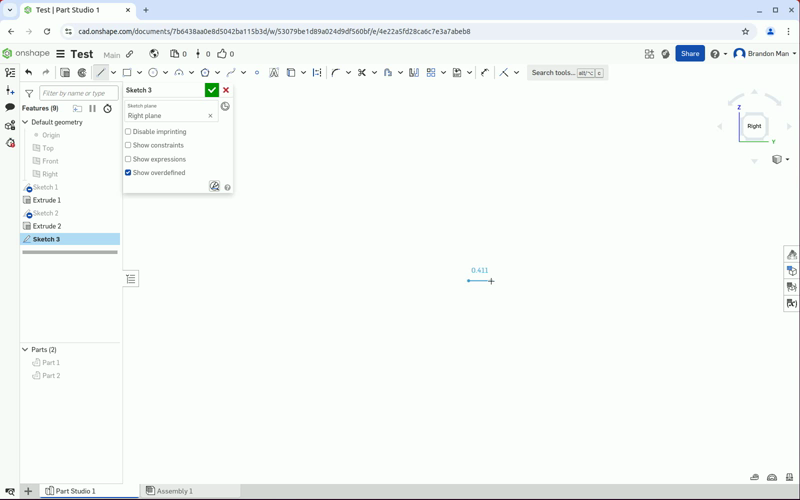
scroll(-6)
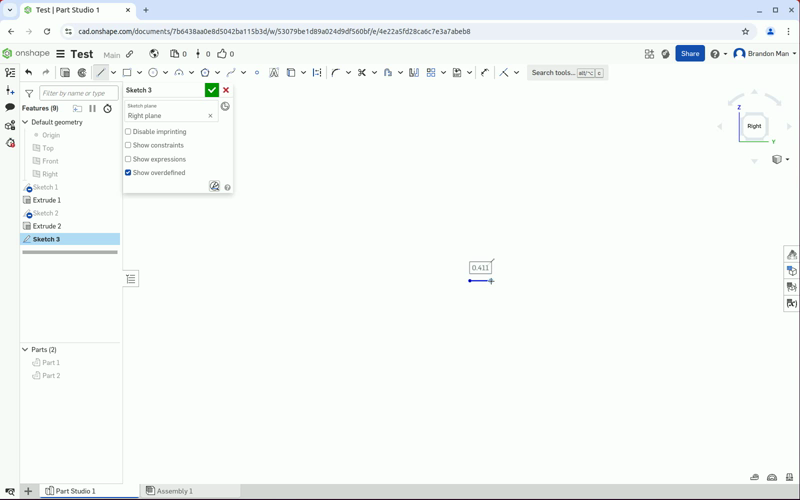
scroll(-6)
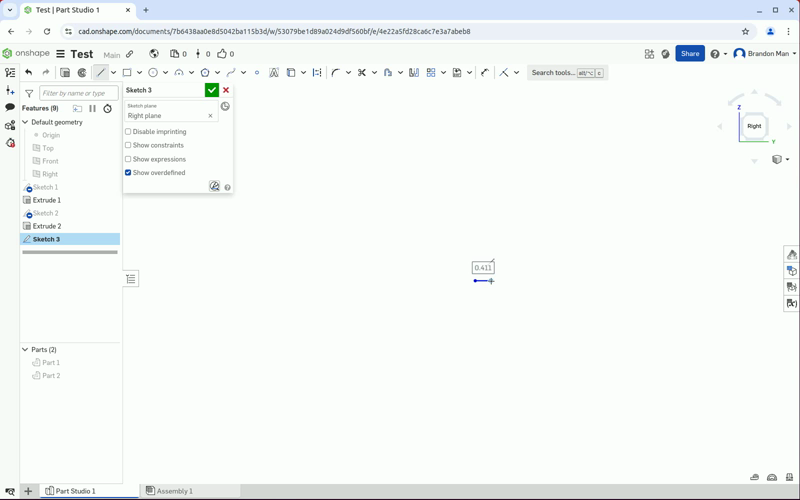
scroll(-6)
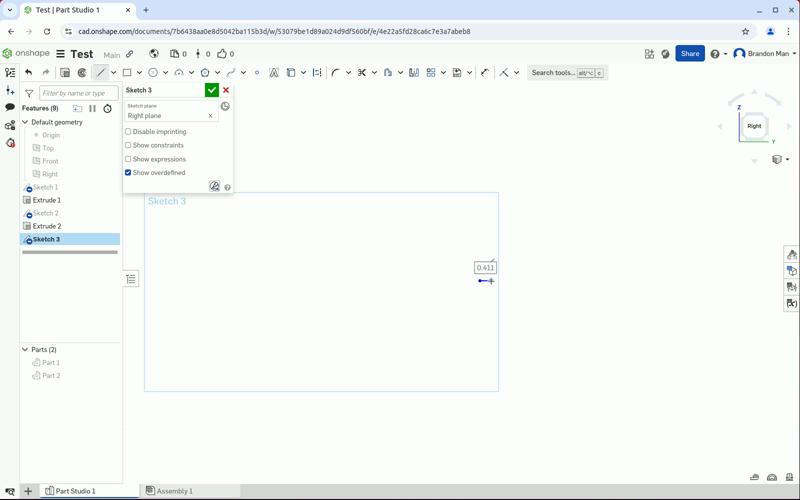
scroll(-6)
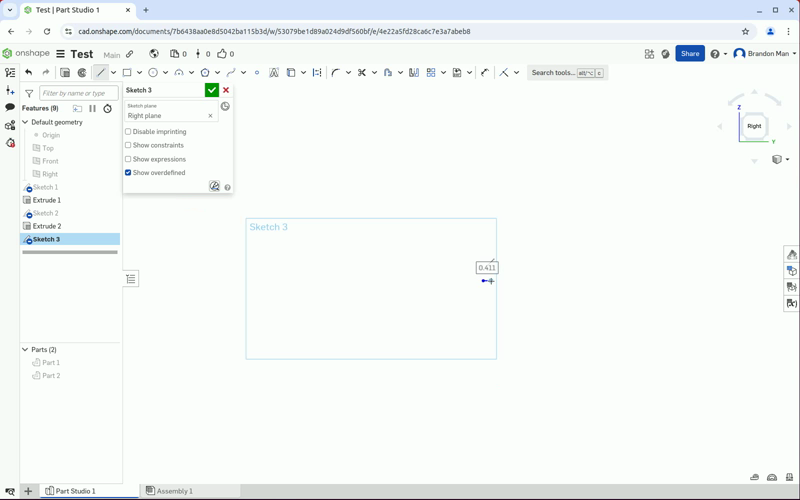
scroll(-6)
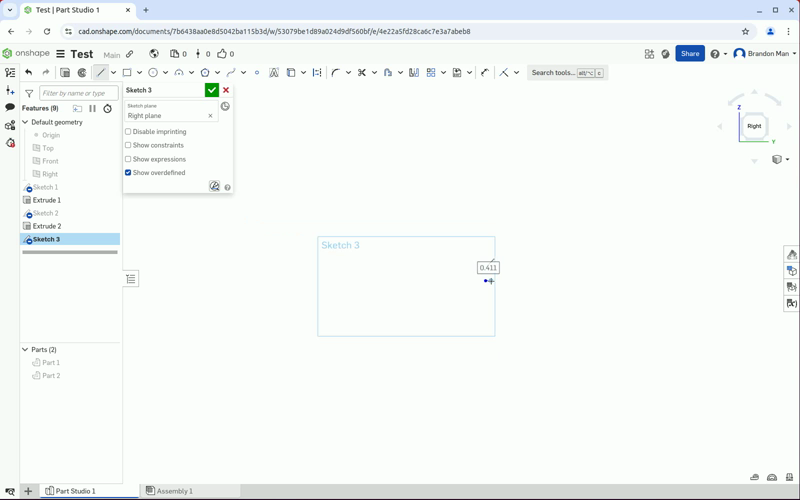
scroll(-6)
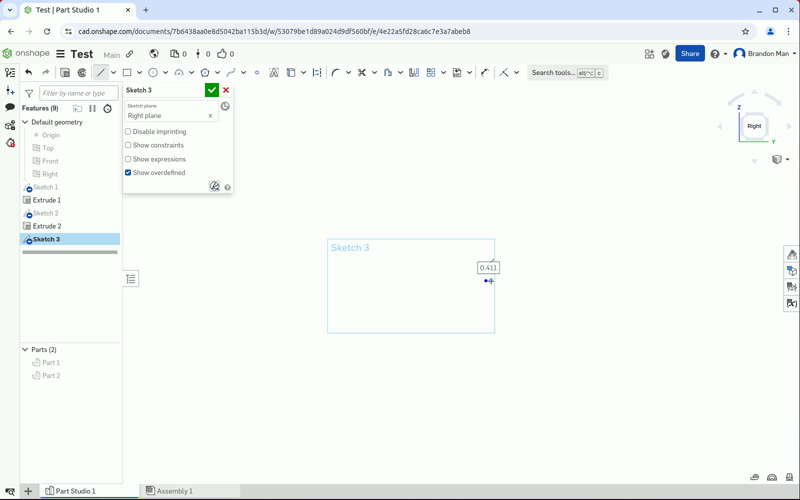
scroll(-6)
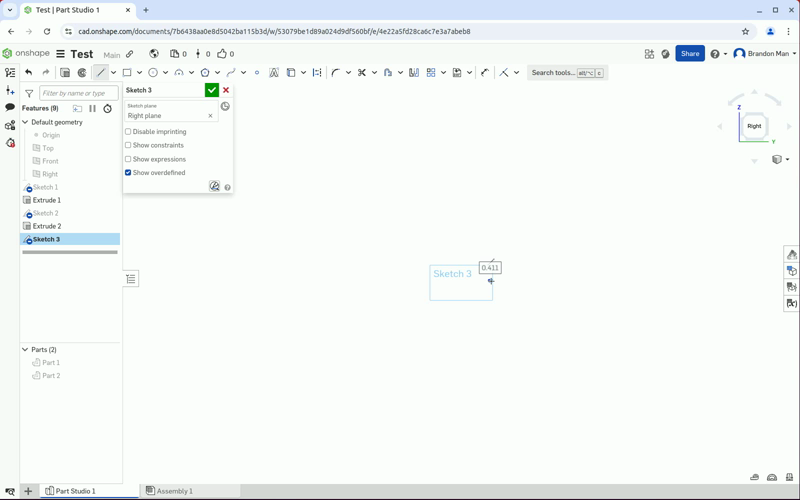
key_up(shift)
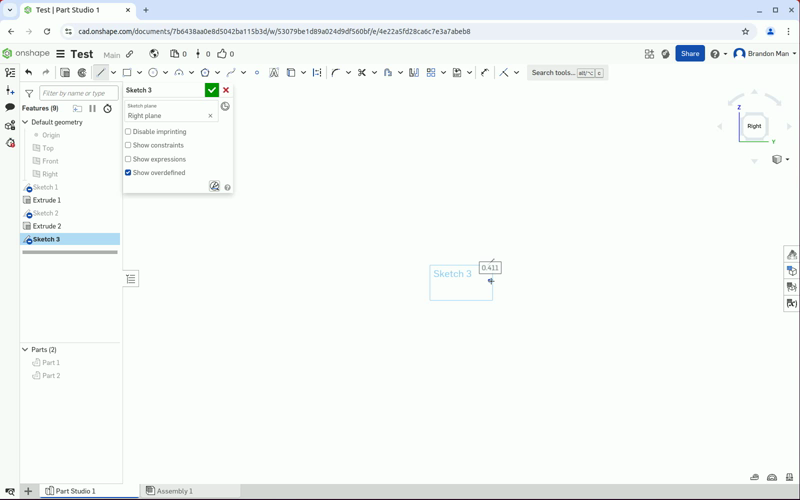
key_down(shift)
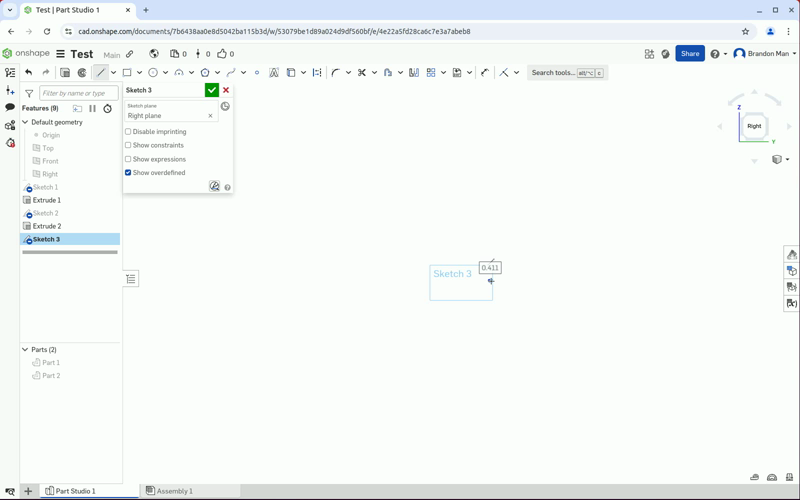
mouse_move(491, 170)
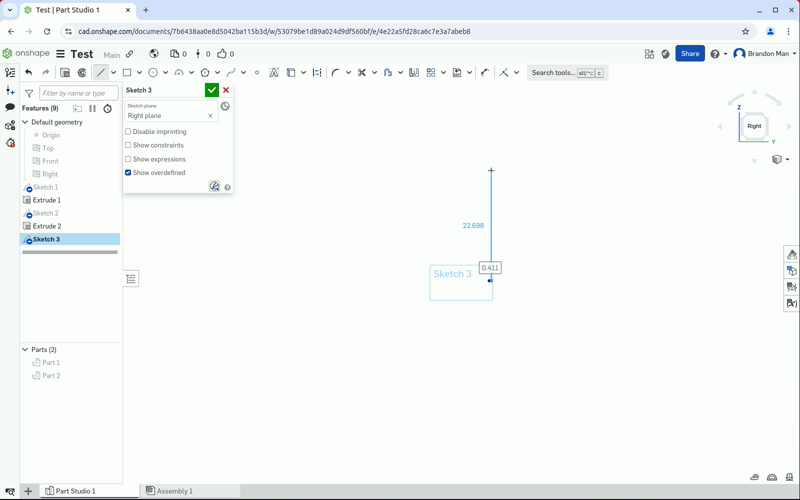
click(491, 170)
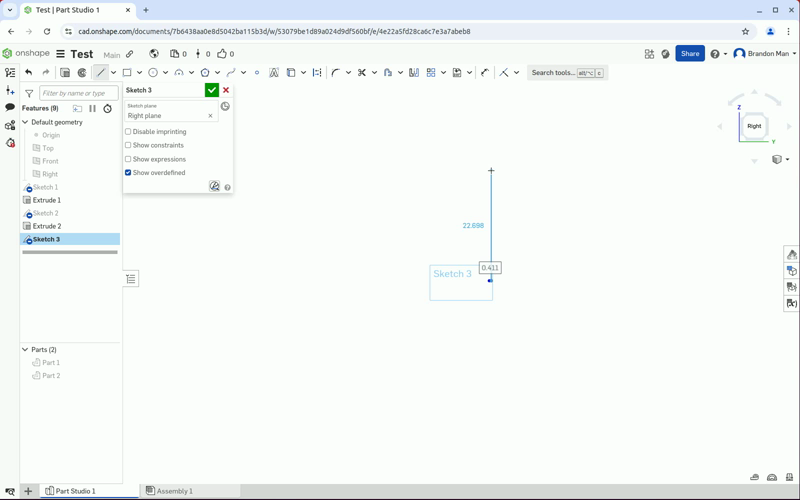
key_up(shift)
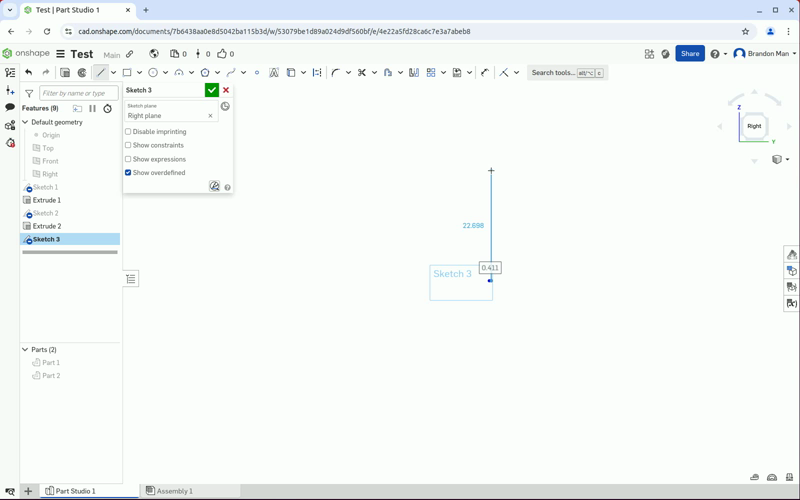
key_down(shift)
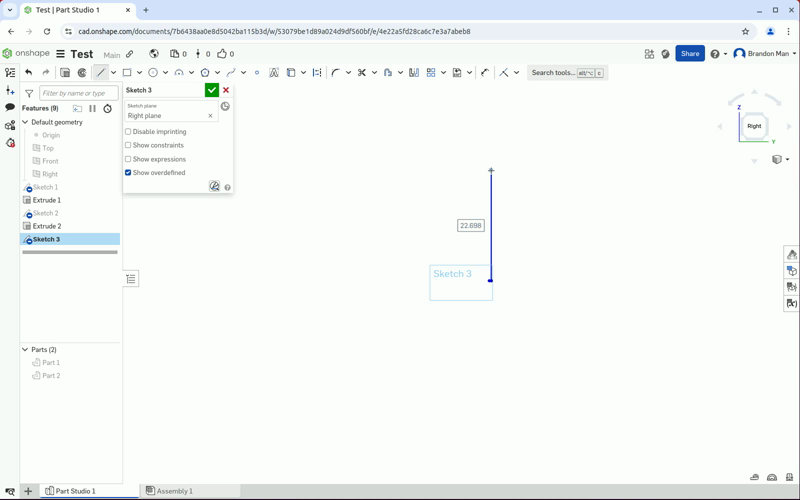
mouse_move(521, 170)
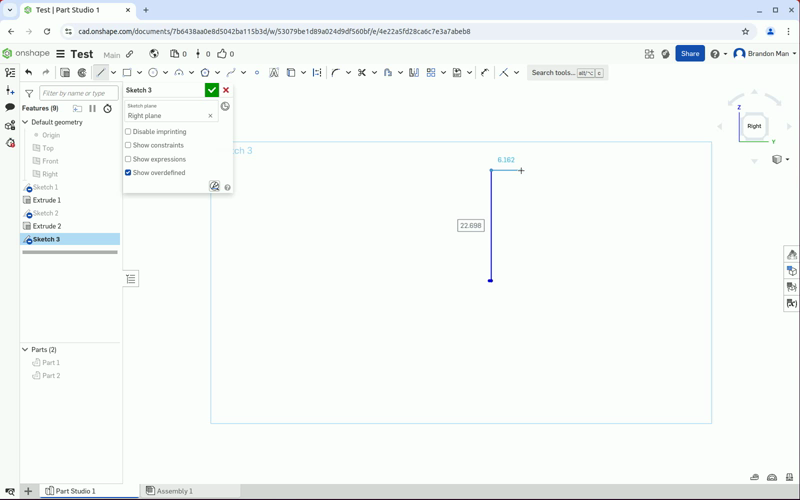
mouse_move(489, 170)
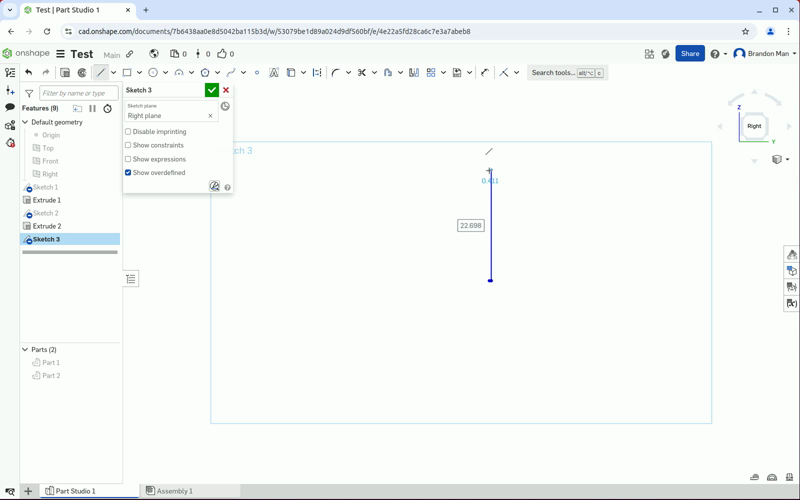
scroll(6)
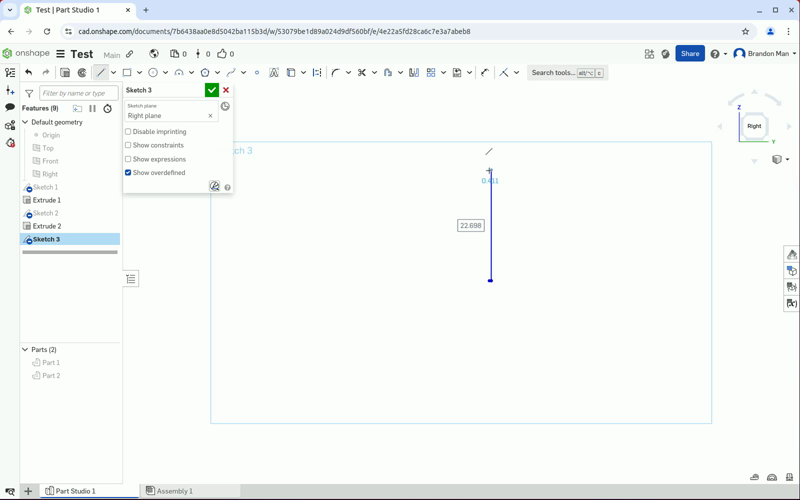
scroll(6)
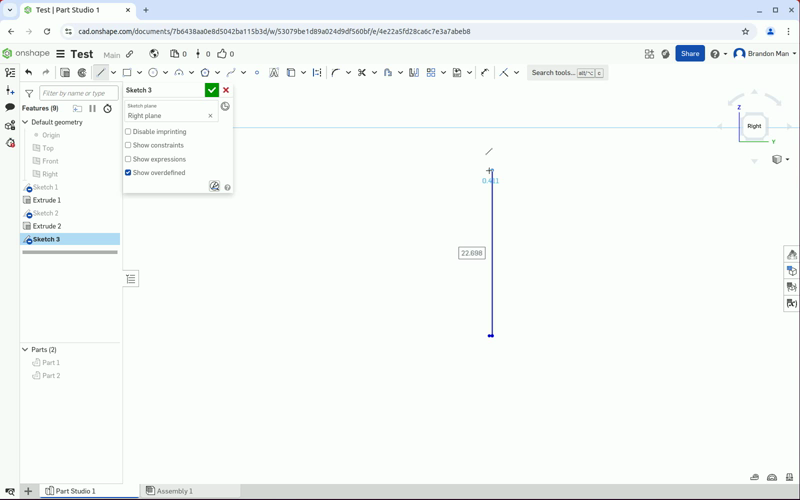
scroll(6)
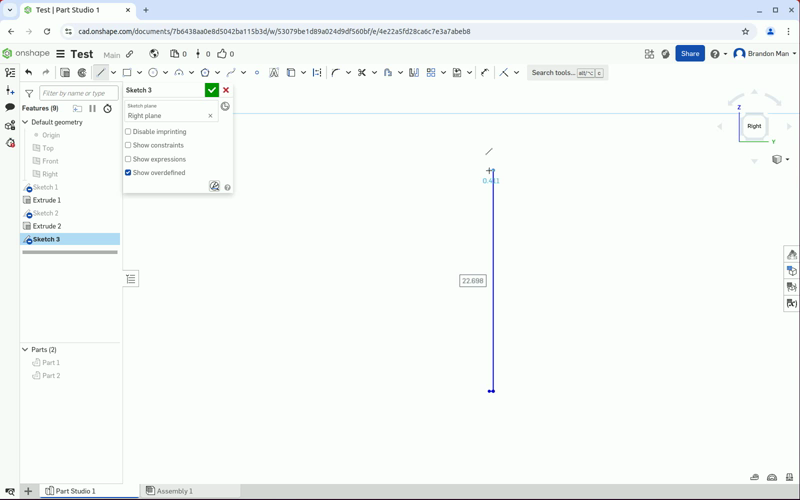
scroll(6)
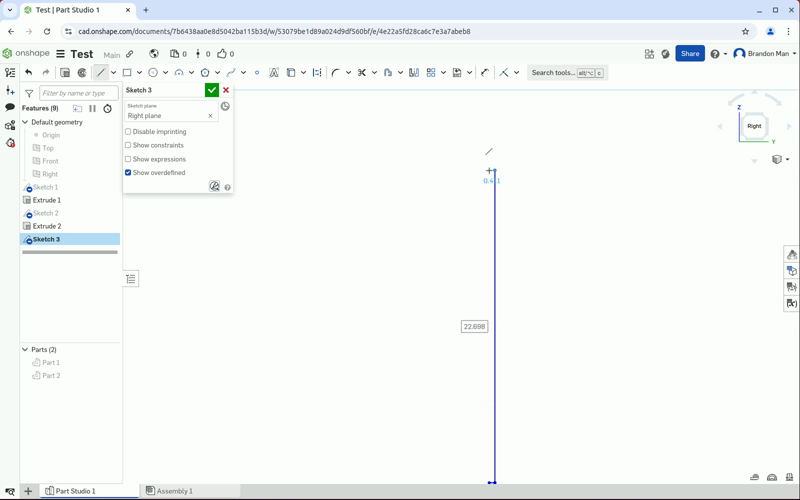
scroll(6)
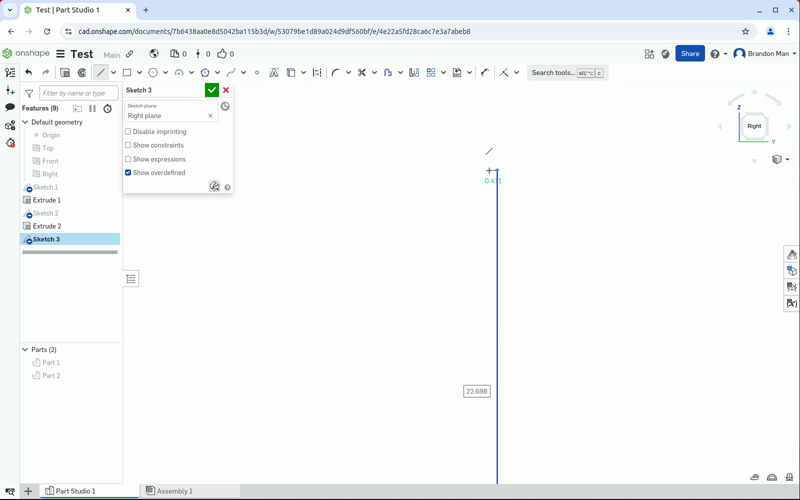
scroll(6)
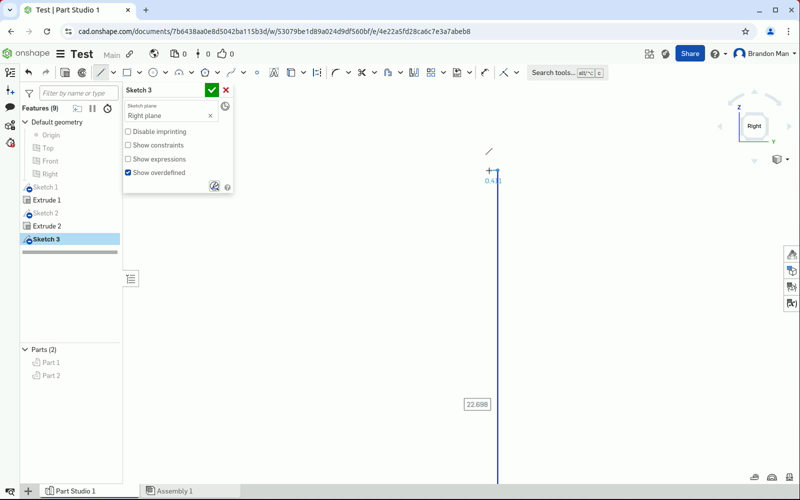
scroll(6)
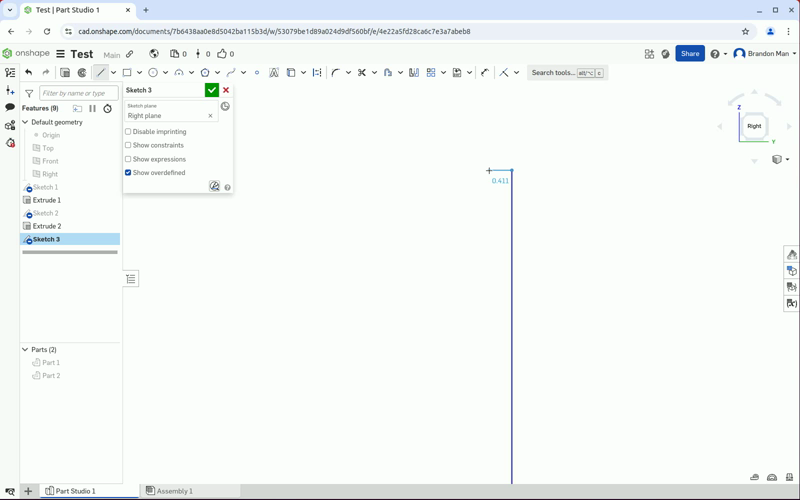
click(489, 170)
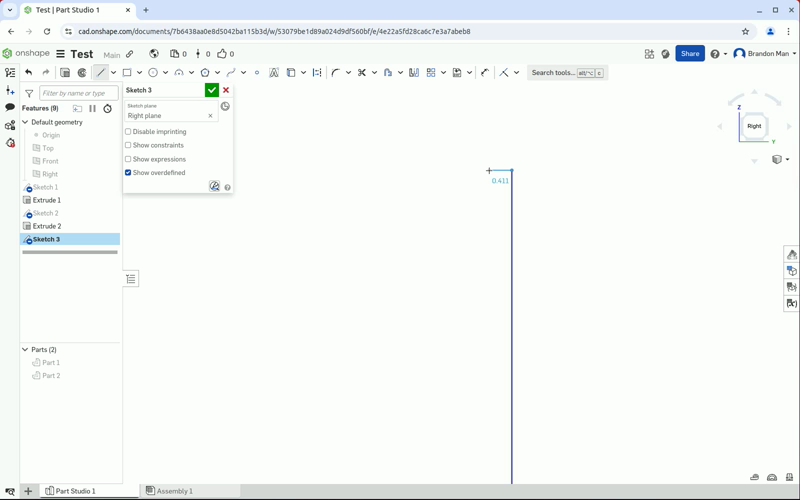
scroll(-6)
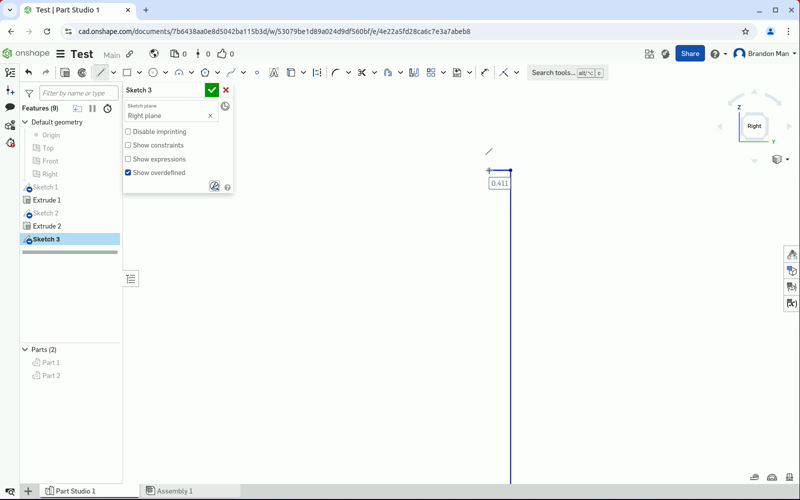
scroll(-6)
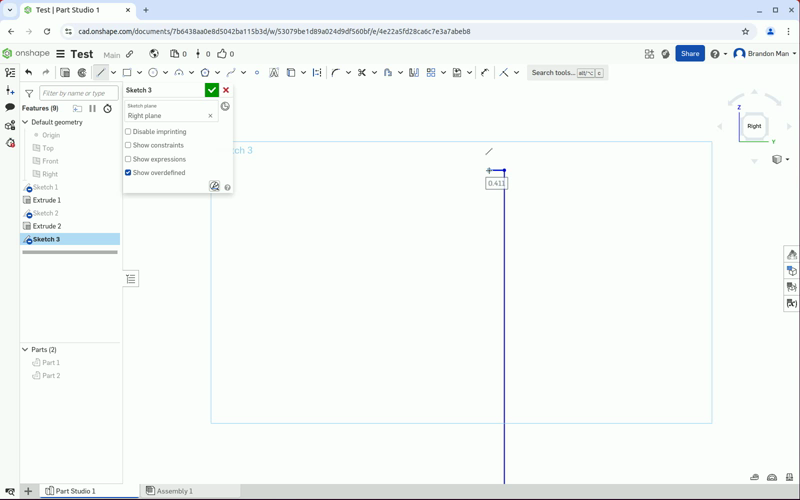
scroll(-6)
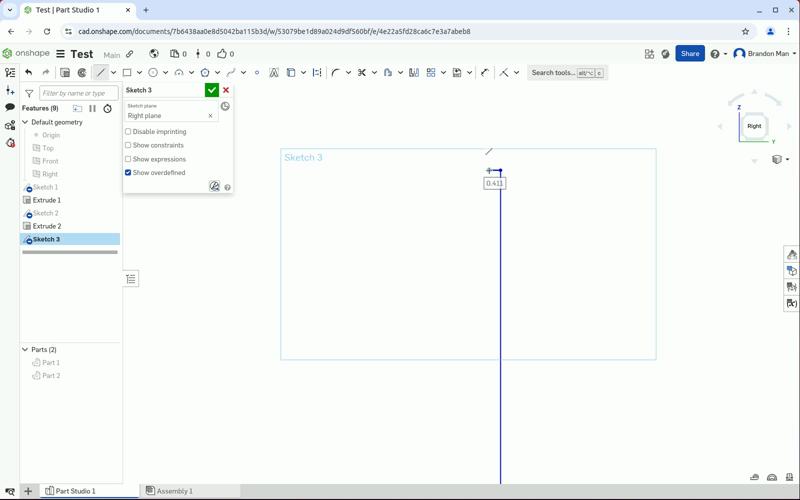
scroll(-6)
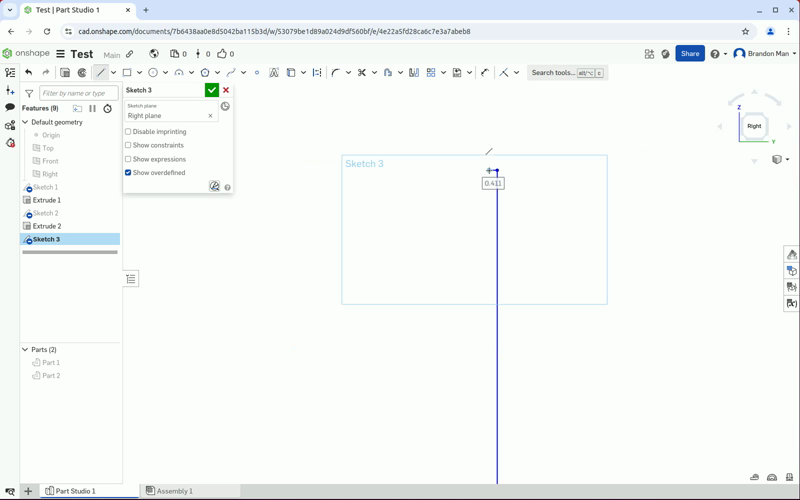
scroll(-6)
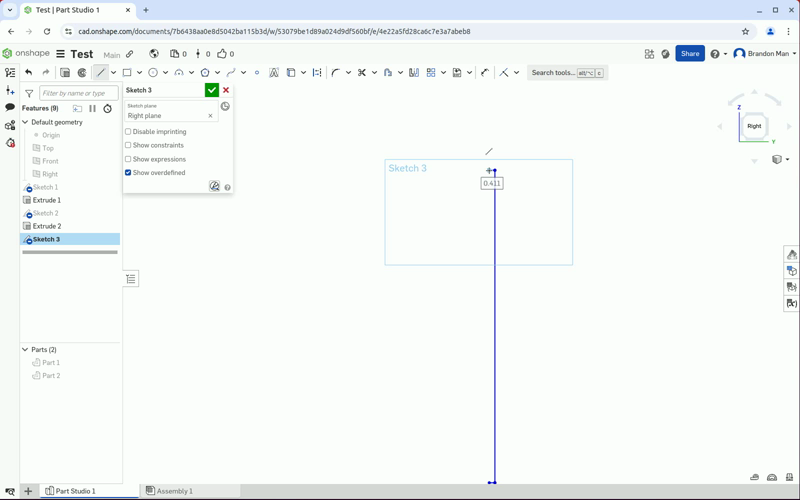
scroll(-6)
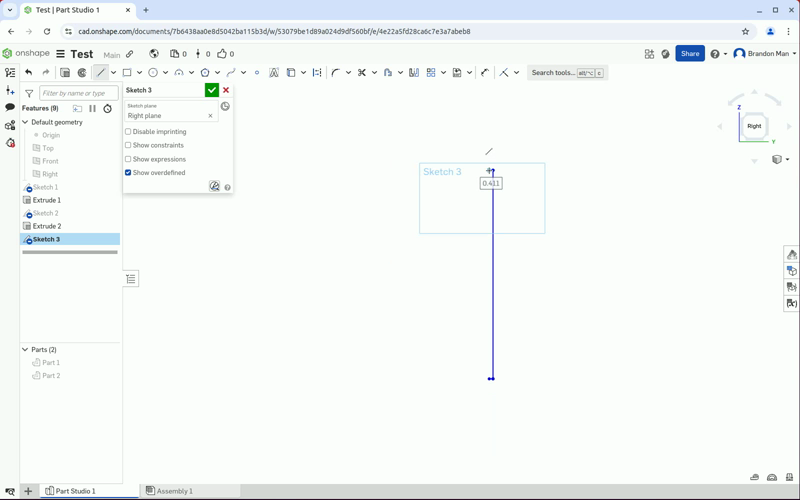
scroll(-6)
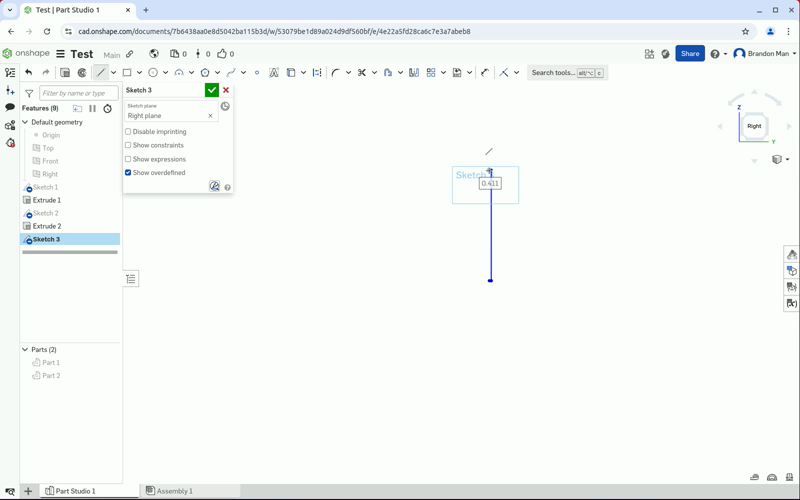
key_up(shift)
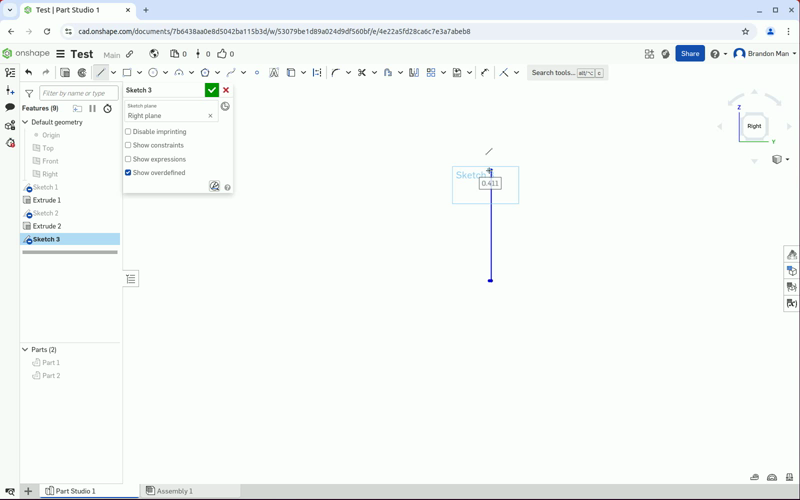
key_down(shift)
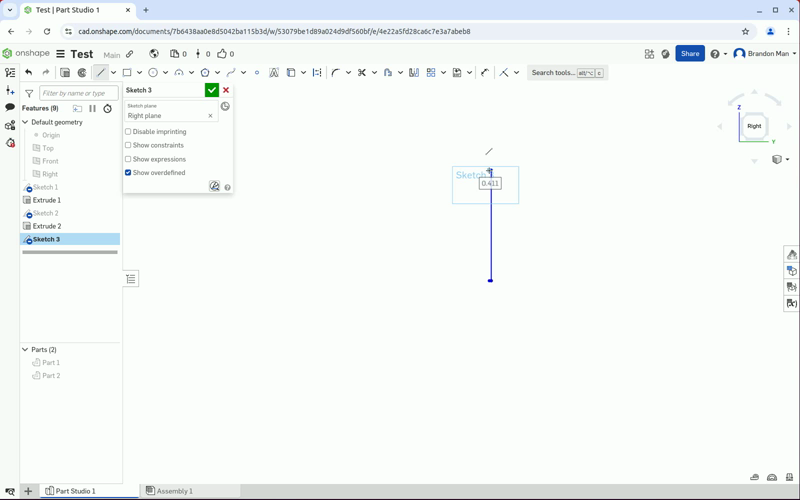
mouse_move(489, 280)
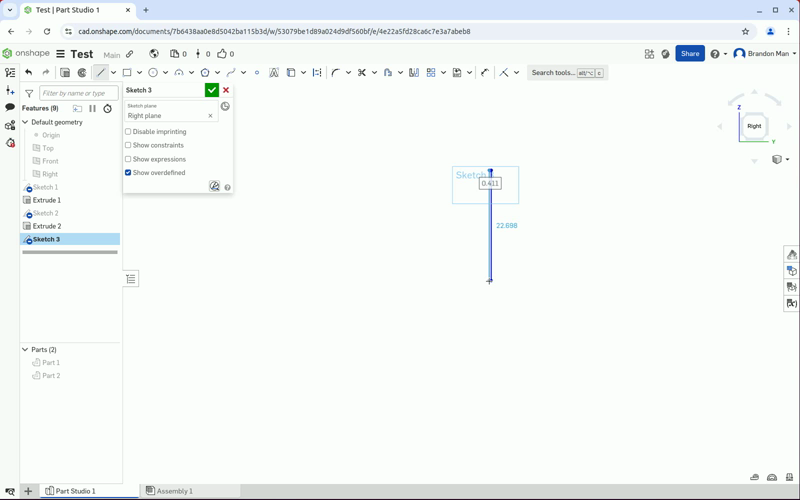
scroll(6)
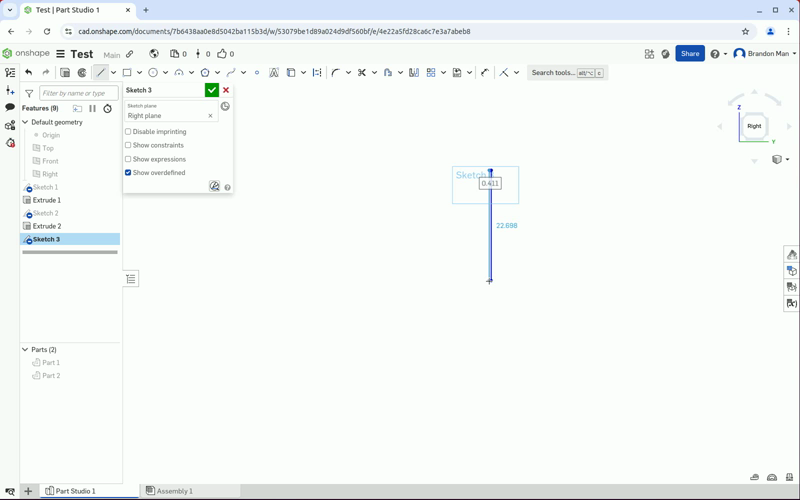
scroll(6)
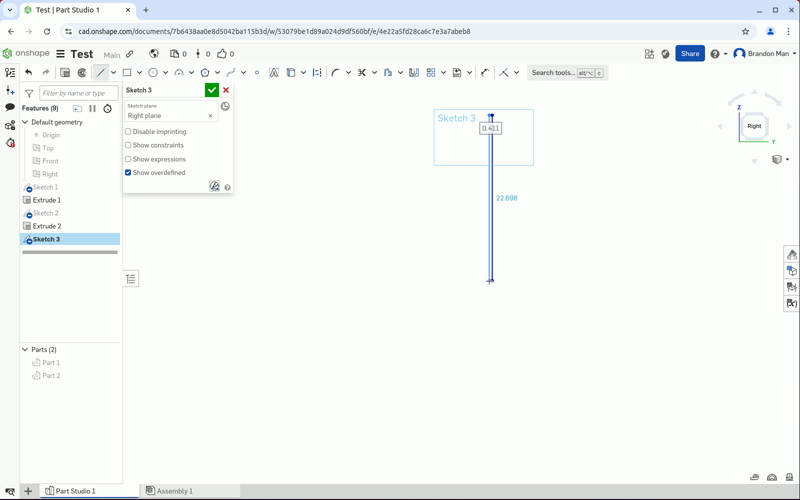
scroll(6)
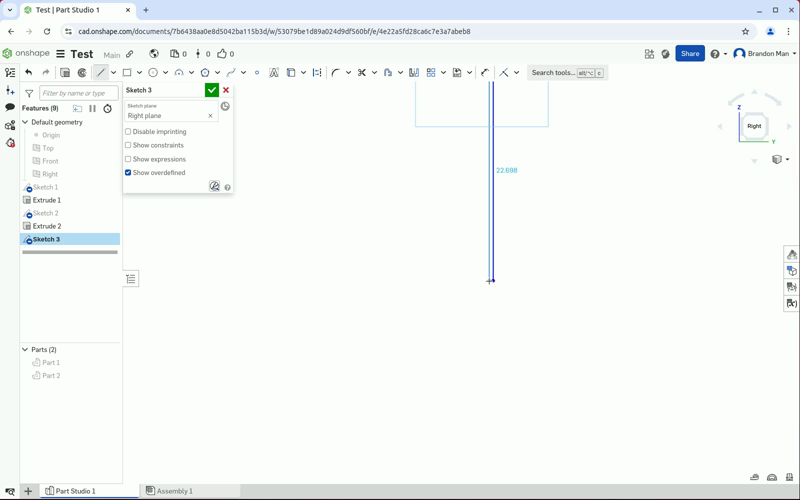
scroll(6)
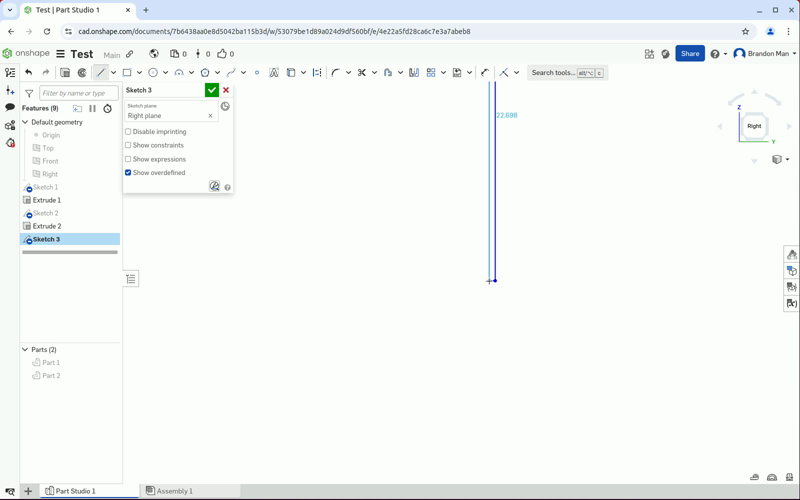
scroll(6)
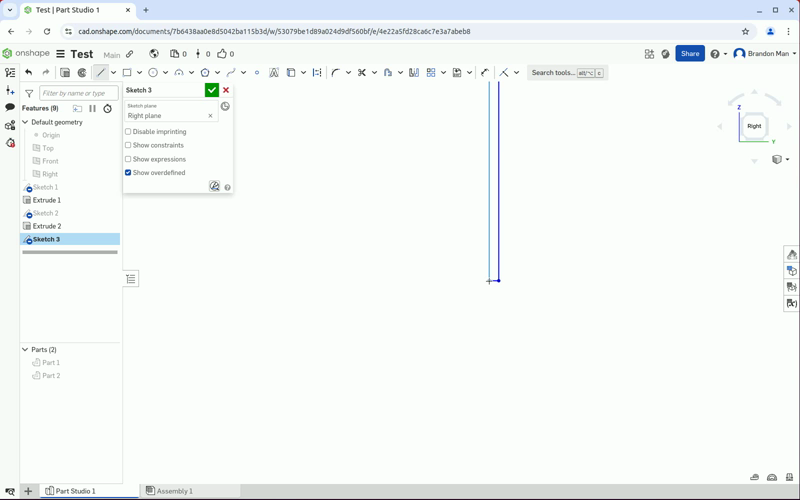
scroll(6)
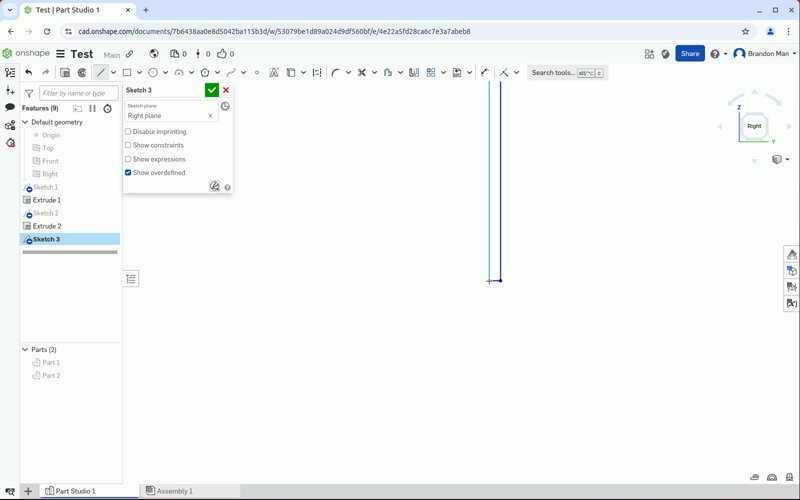
scroll(6)
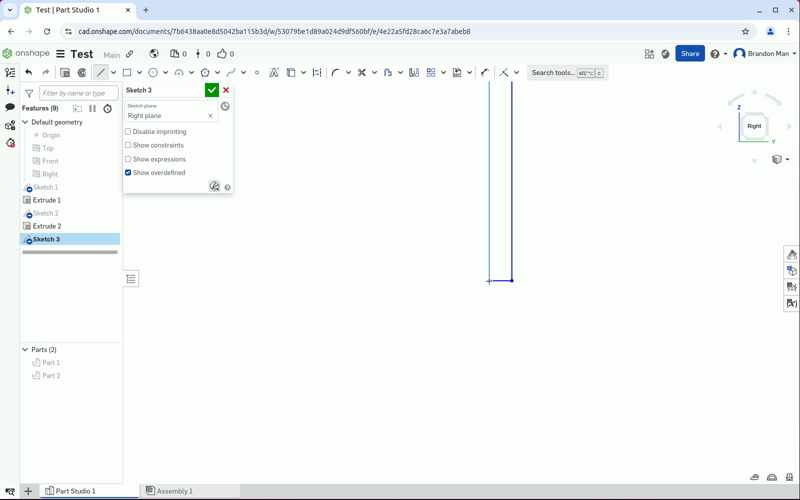
key_up(shift)
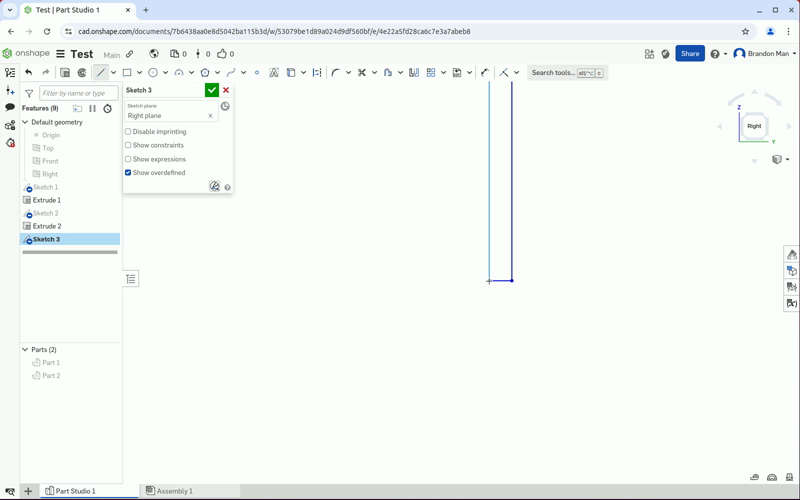
click(489, 280)
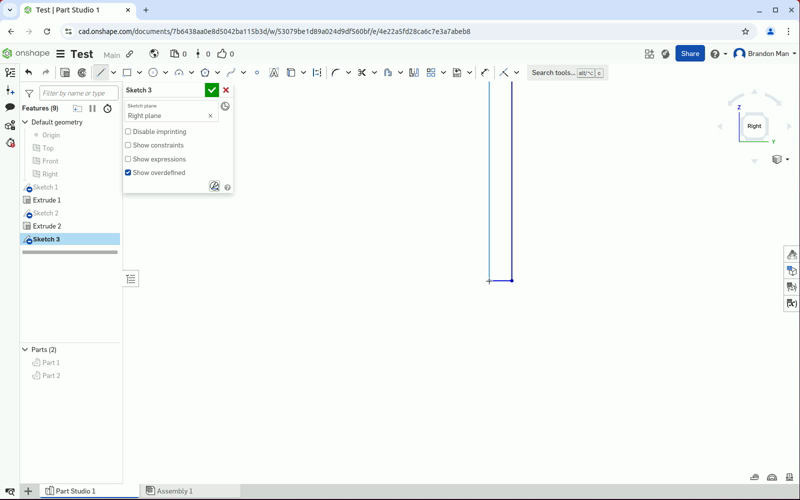
scroll(-6)
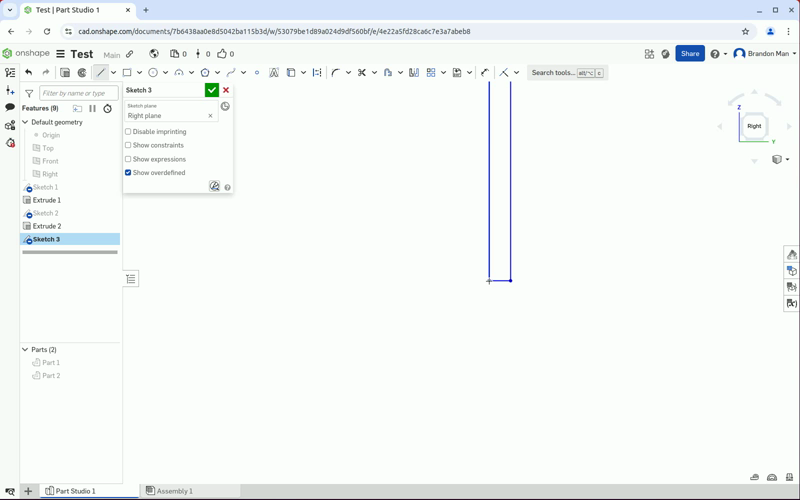
scroll(-6)
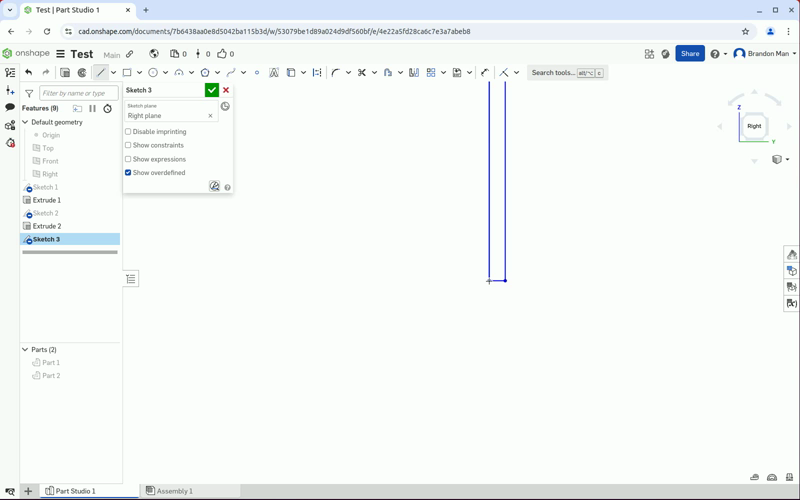
scroll(-6)
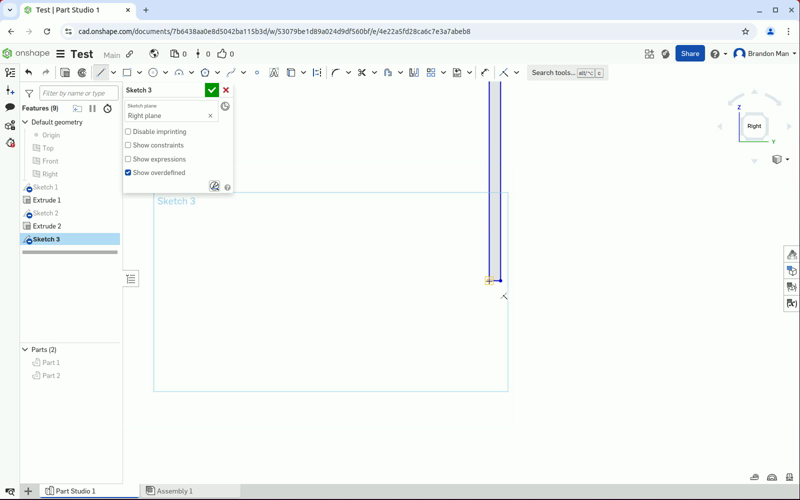
scroll(-6)
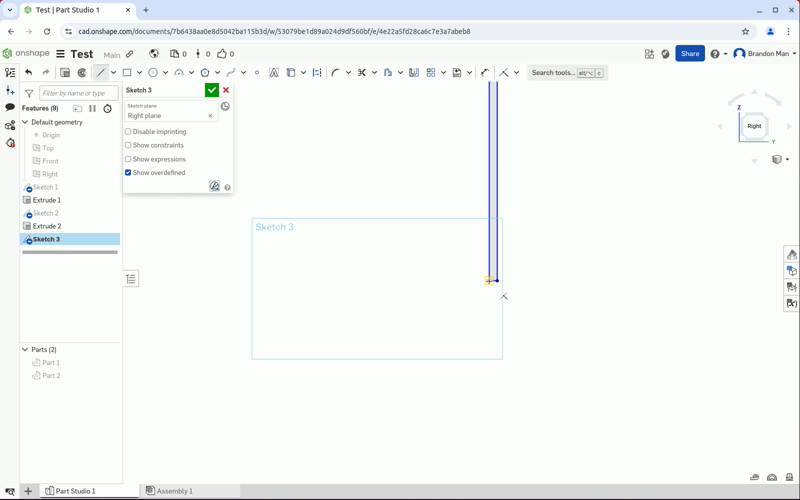
scroll(-6)
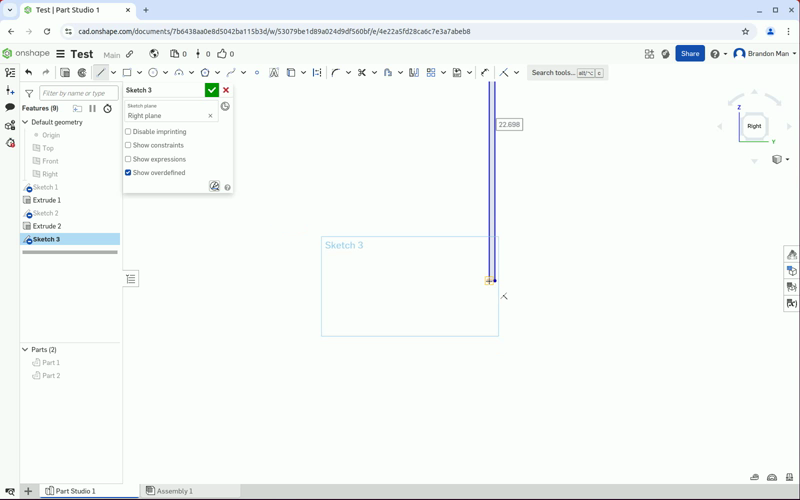
scroll(-6)
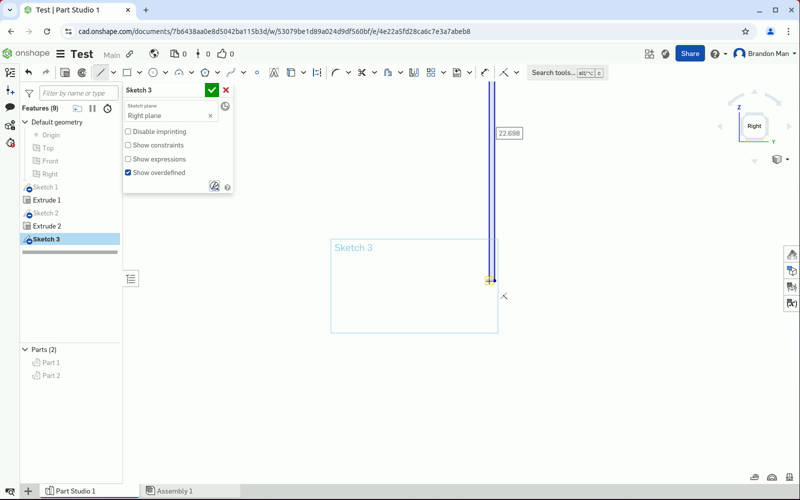
scroll(-6)
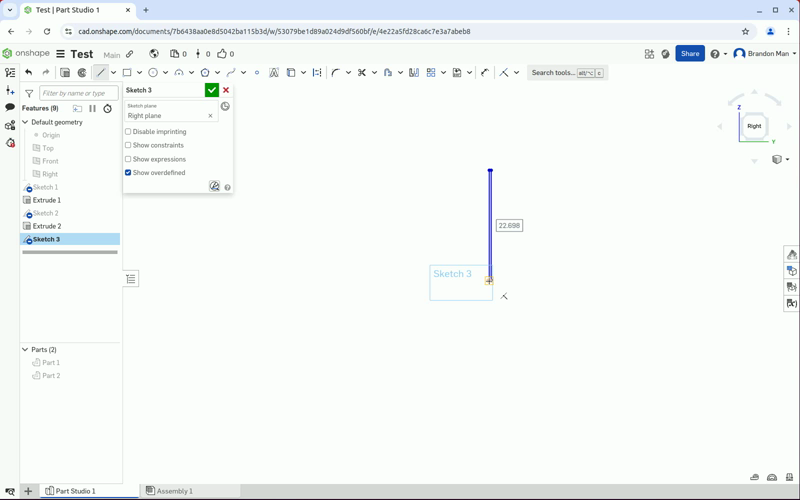
key(esc)
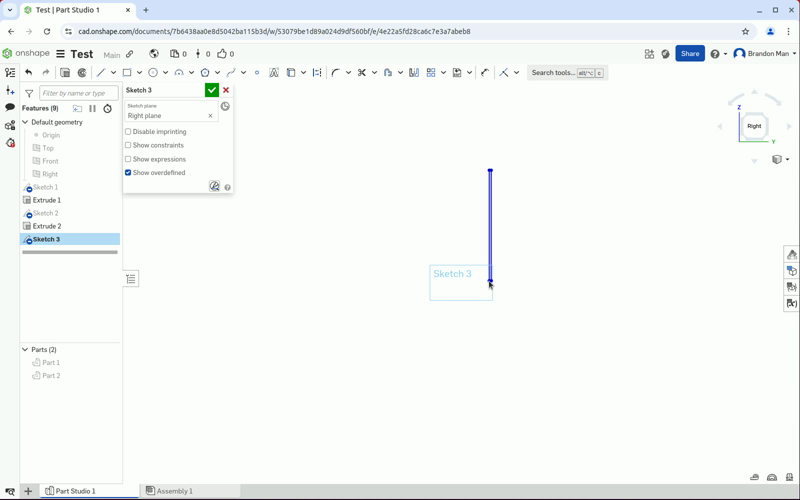
mouse_move(489, 254)
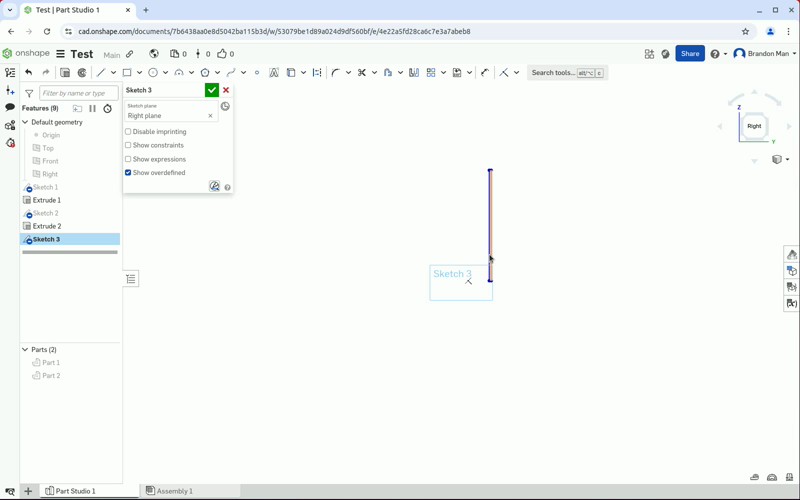
scroll(6)
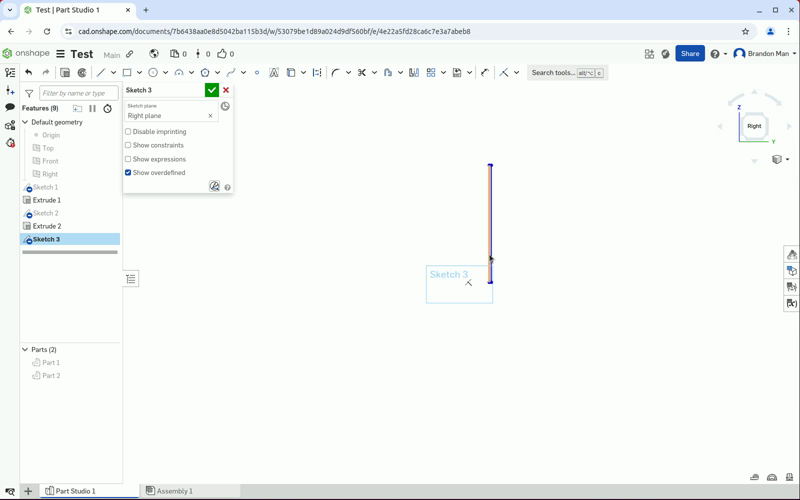
scroll(6)
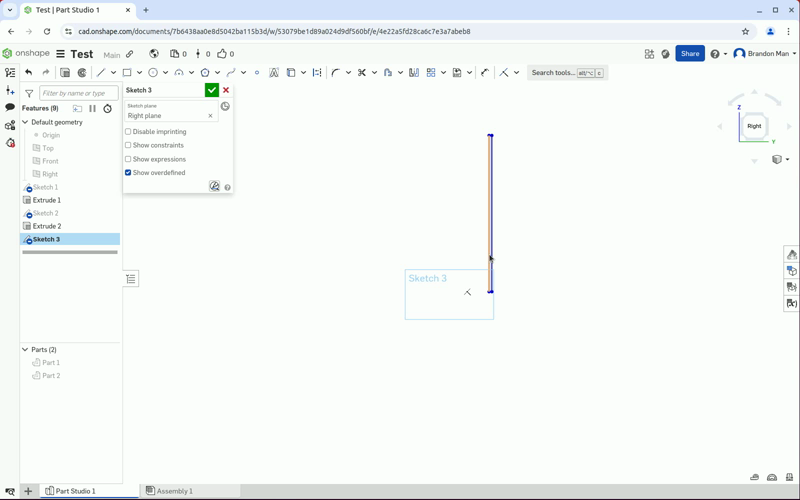
scroll(6)
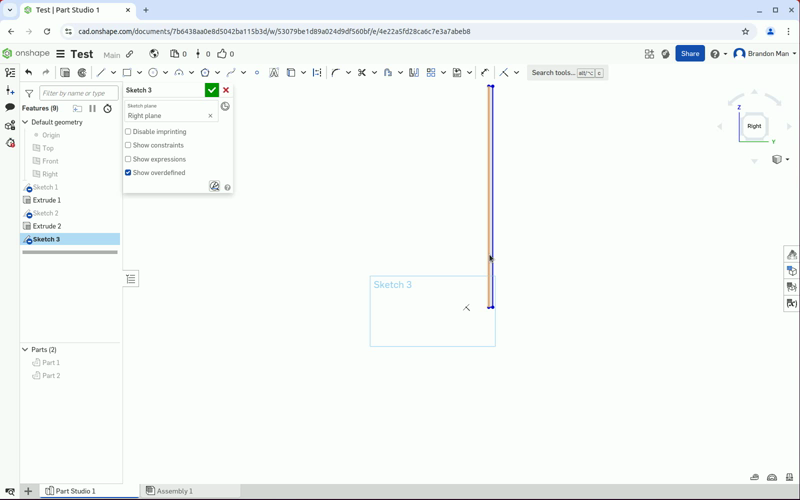
scroll(6)
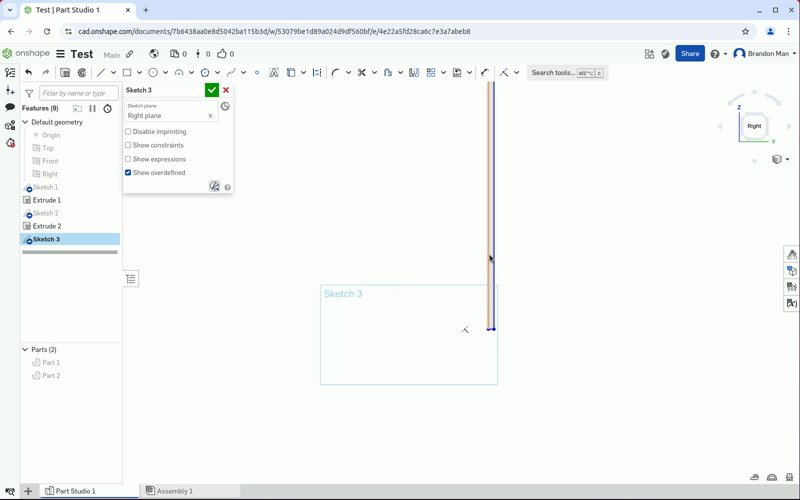
scroll(6)
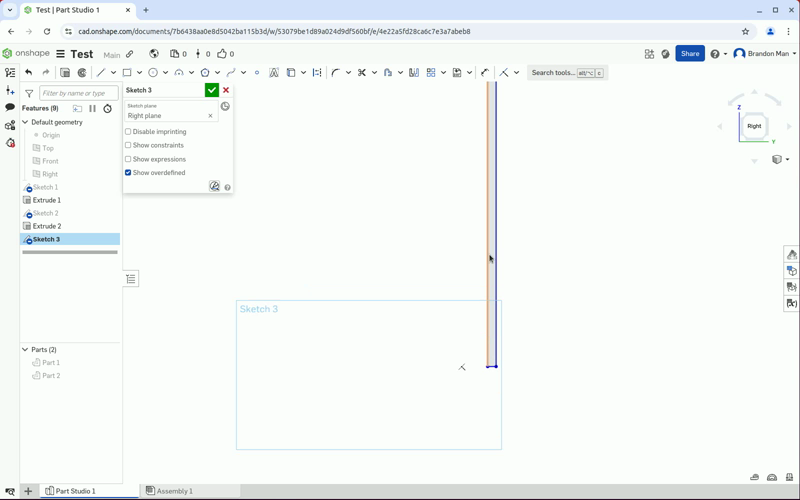
scroll(6)
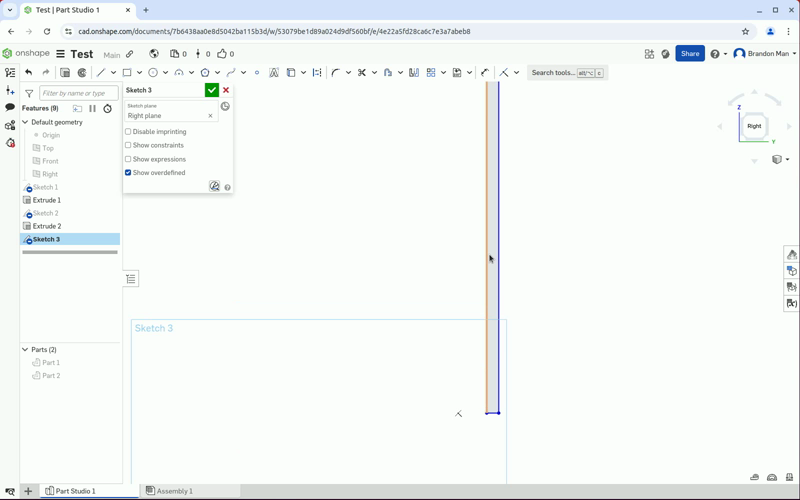
scroll(6)
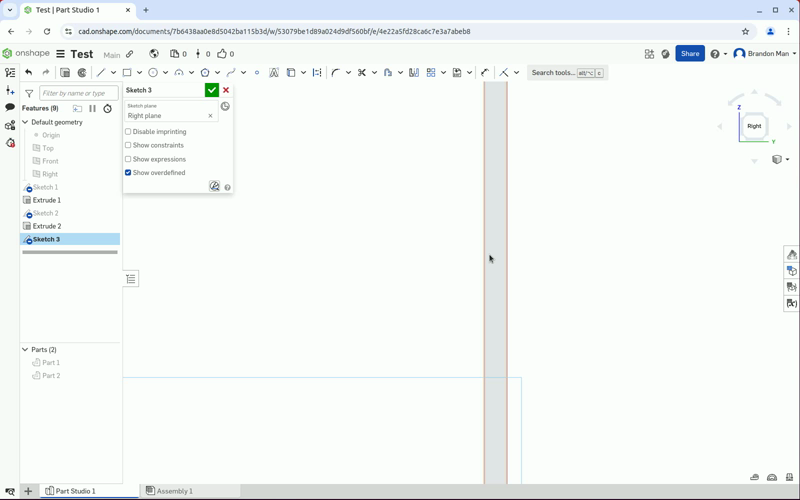
click(489, 254)
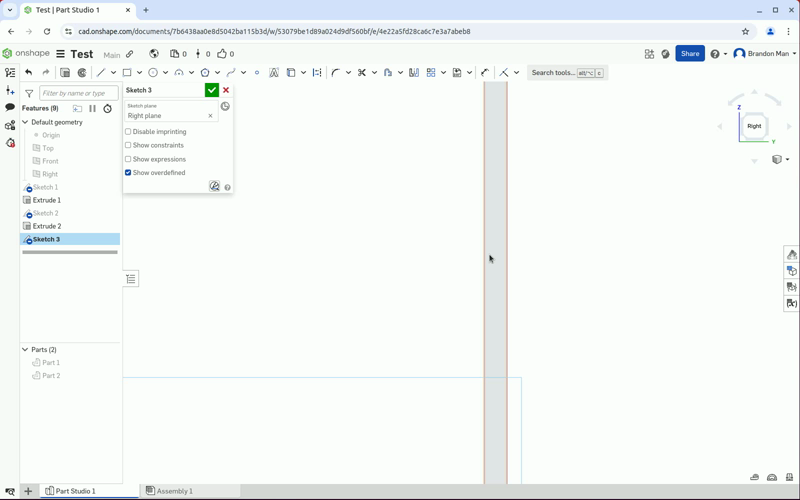
scroll(-6)
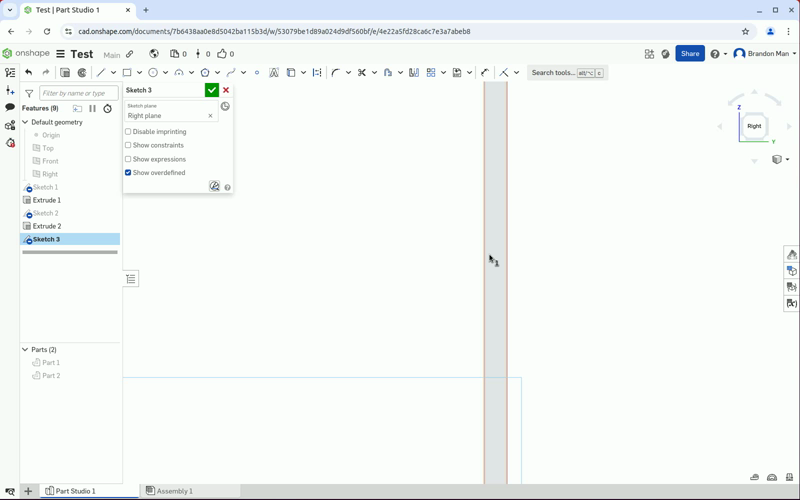
scroll(-6)
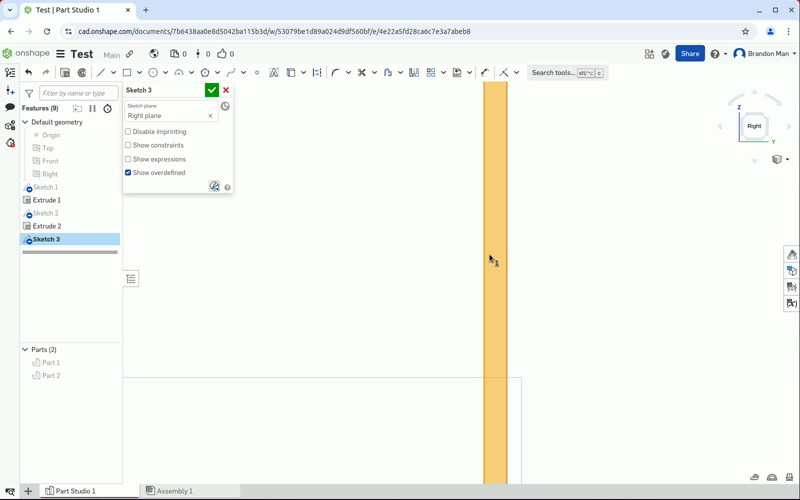
scroll(-6)
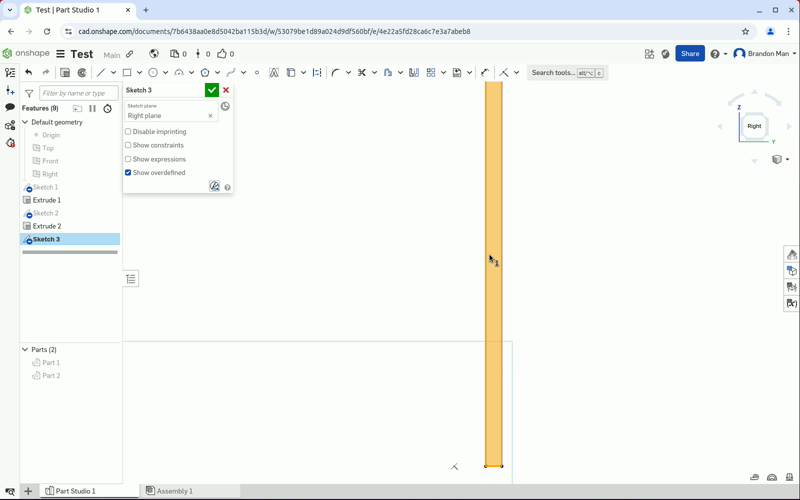
scroll(-6)
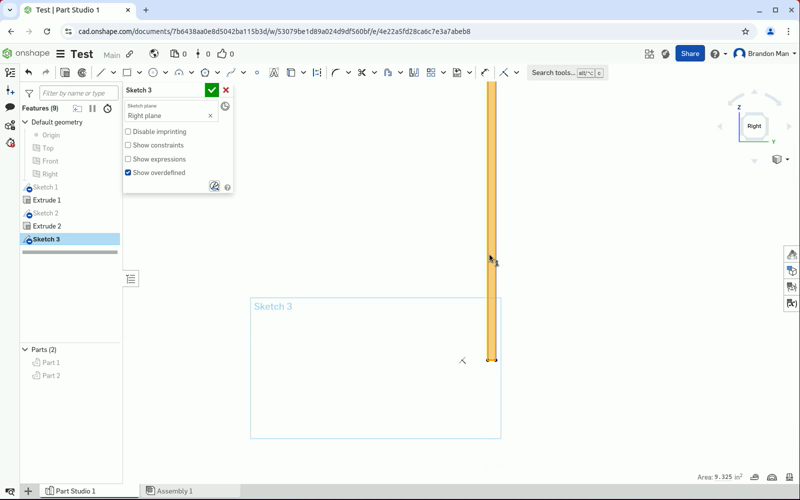
scroll(-6)
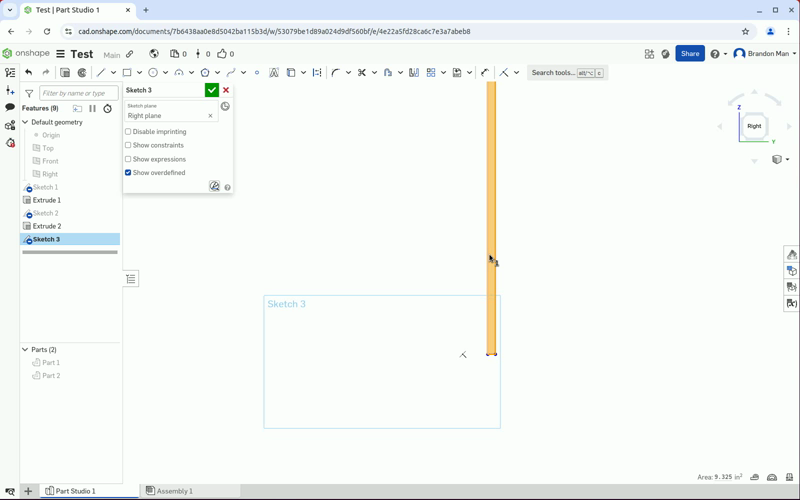
scroll(-6)
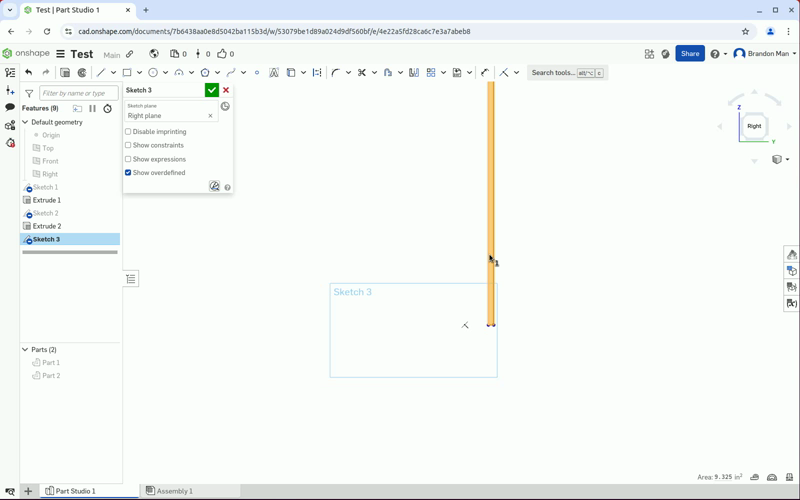
scroll(-6)
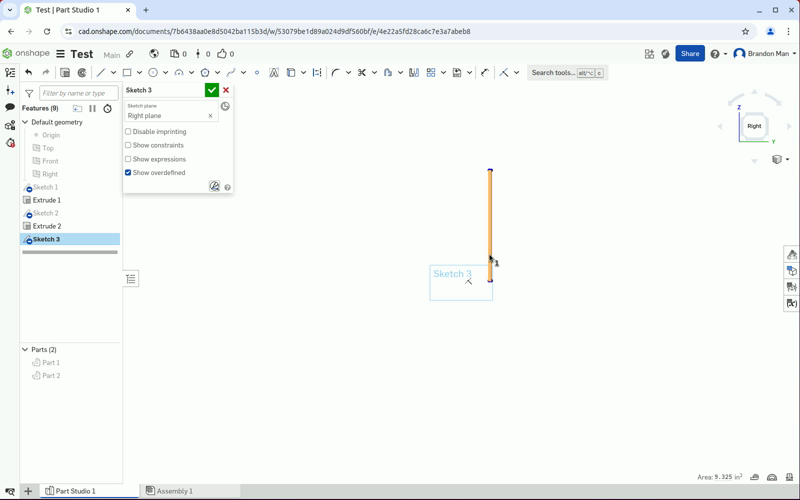
mouse_move(73, 352)
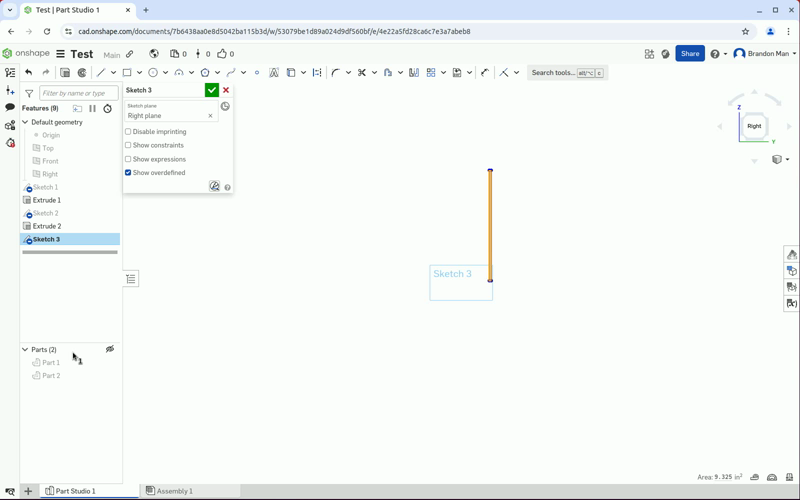
key(shift+y)
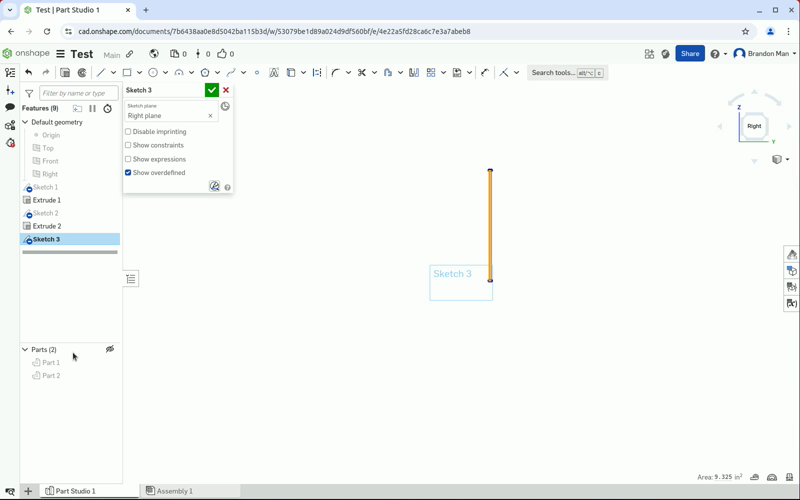
key(shift+e)
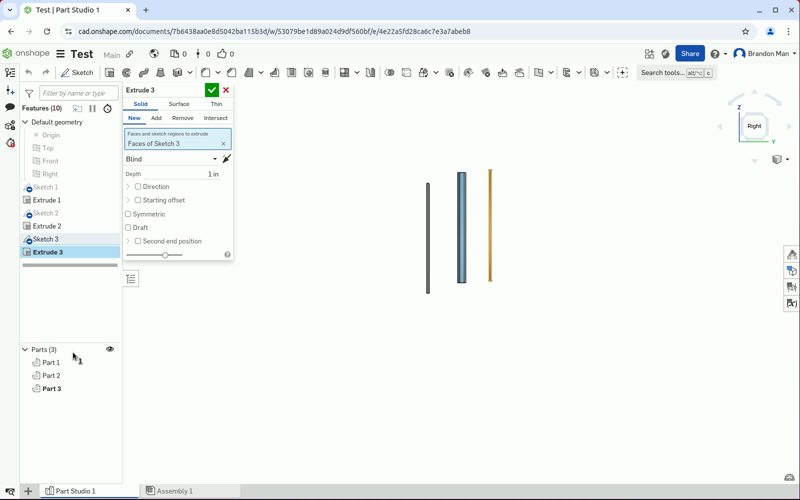
mouse_move(143, 106)
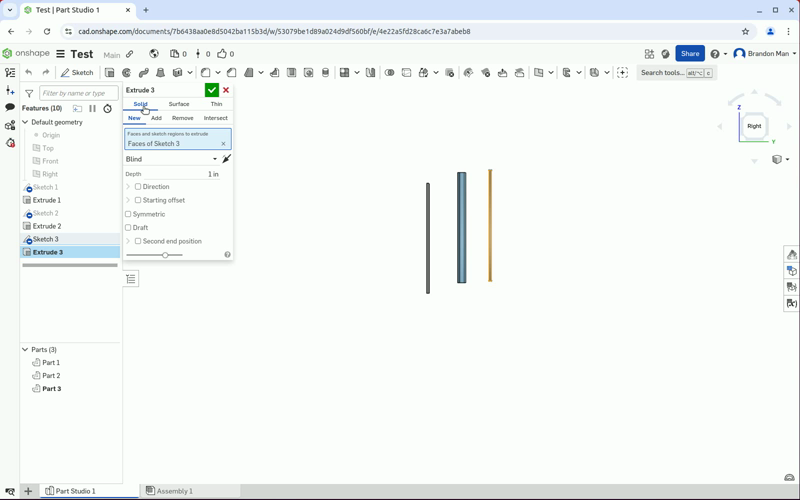
click(143, 106)
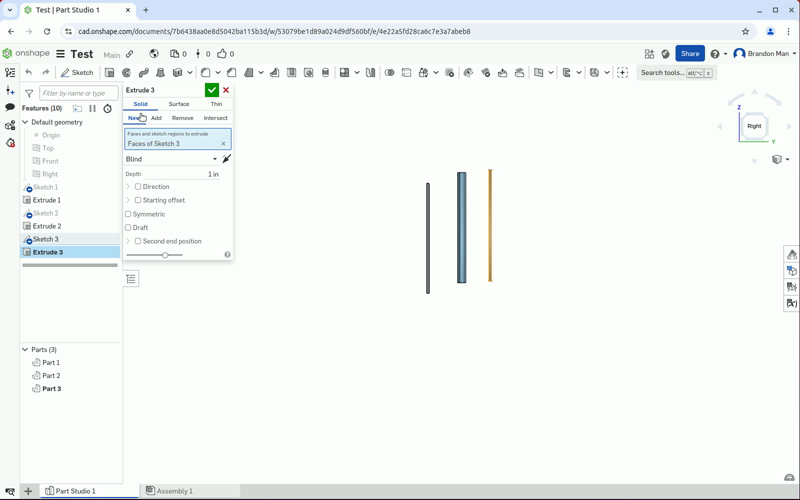
mouse_move(137, 120)
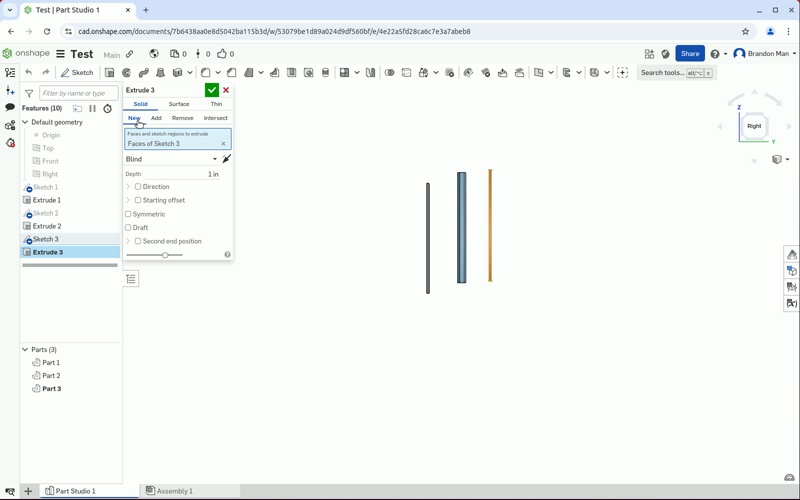
click(137, 120)
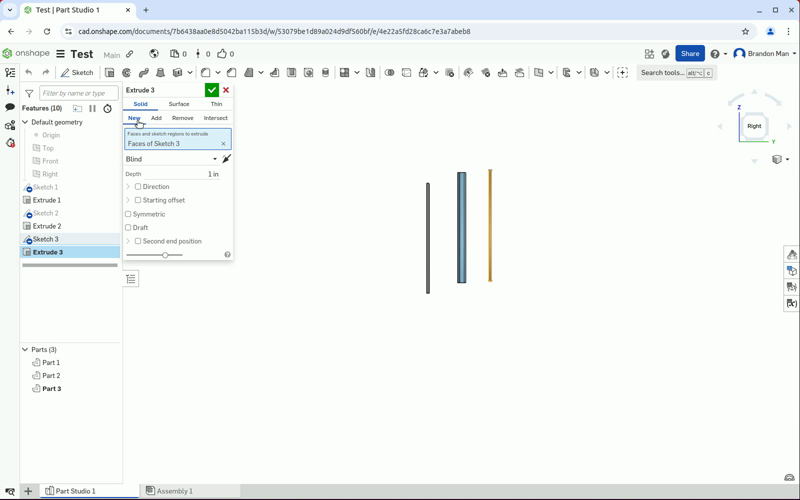
key(tab, 4)
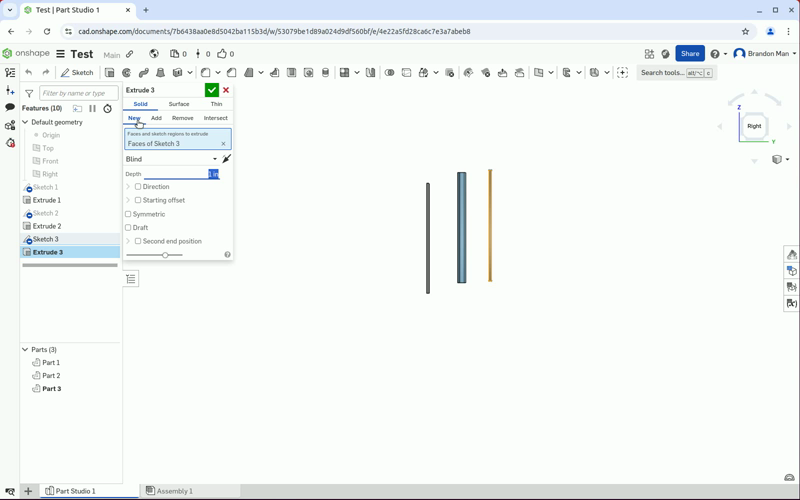
text(-0.241)
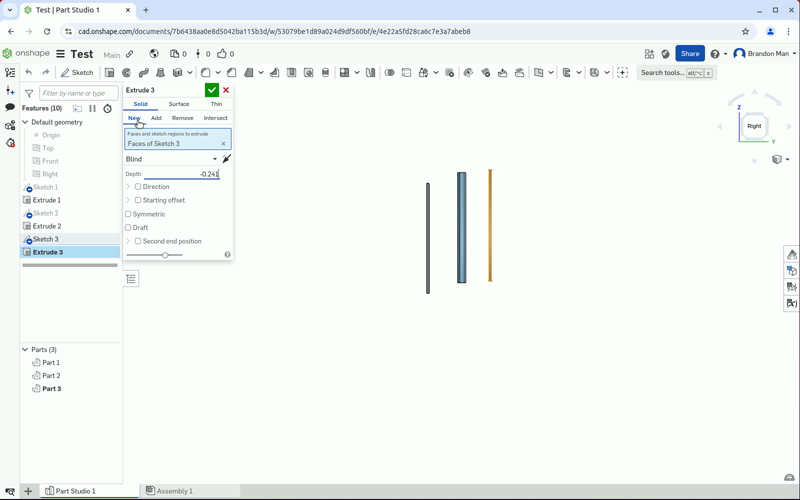
key(enter)
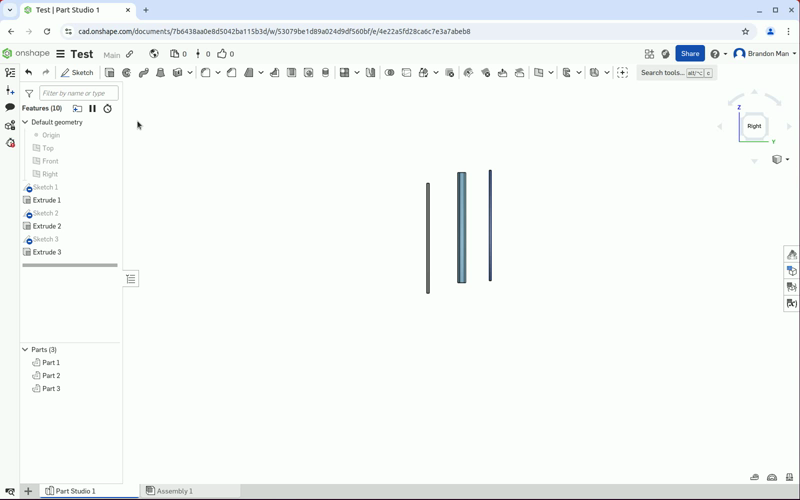
key(shift+h)
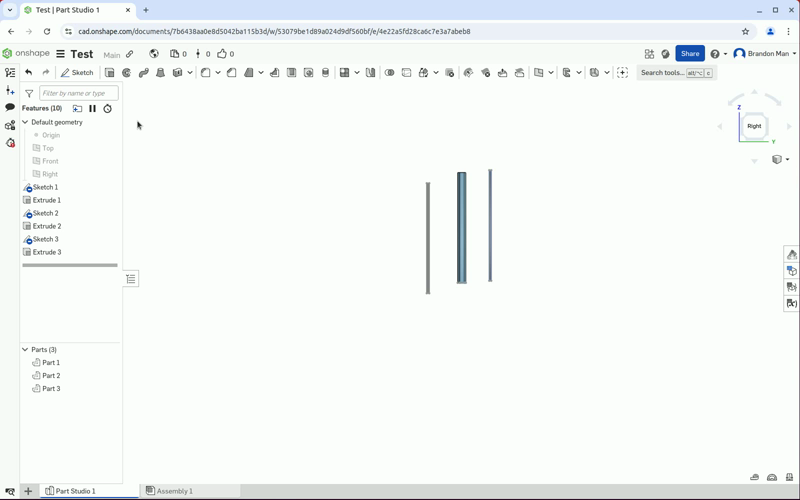
key(shift+h)
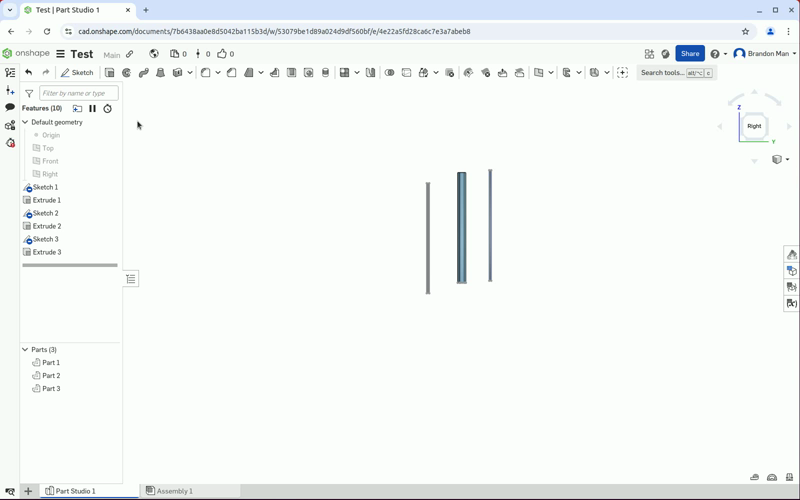
key(shift+7)
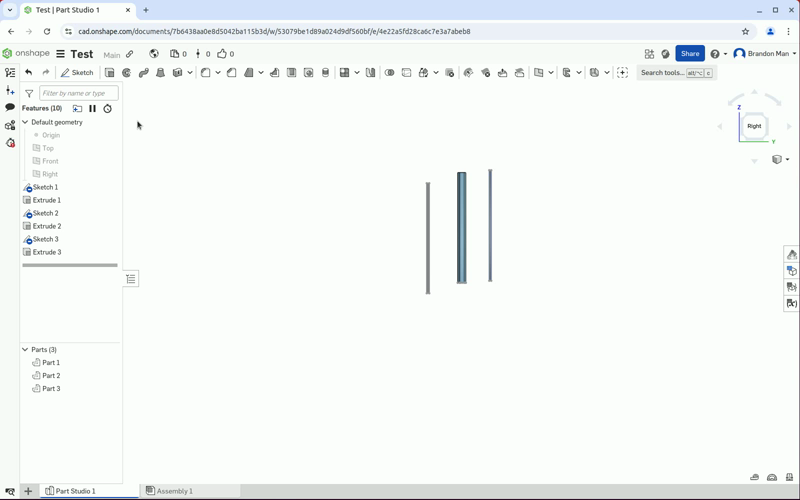
key(right, 2)
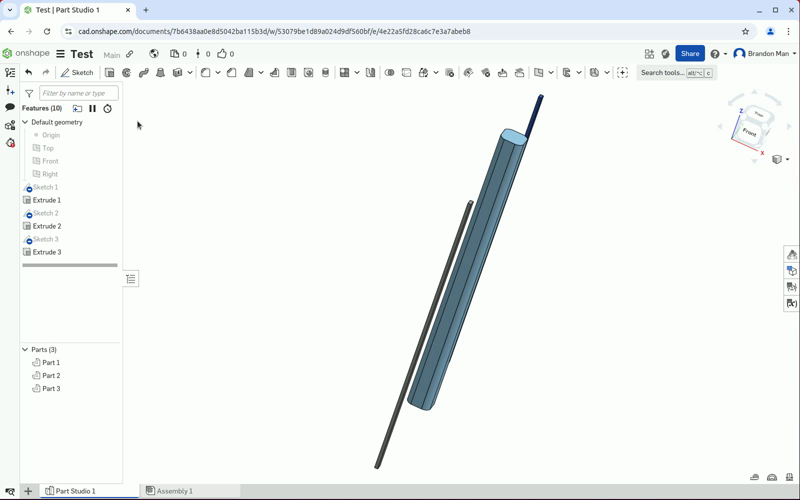
key(down, 2)
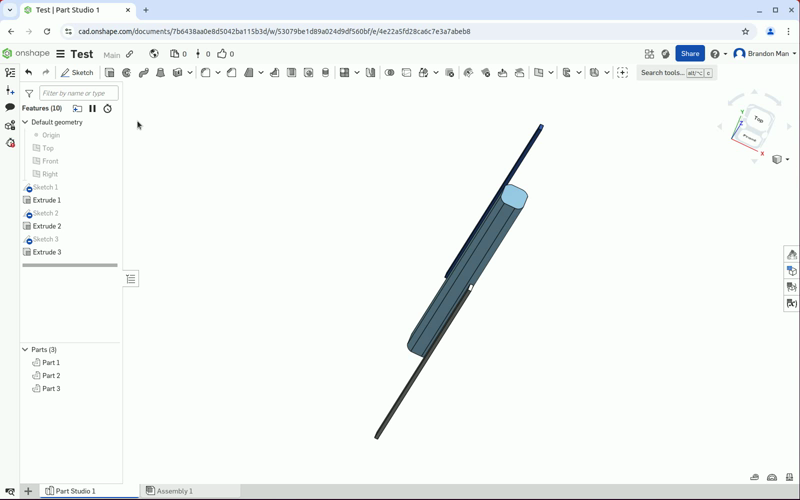
key(up, 2)
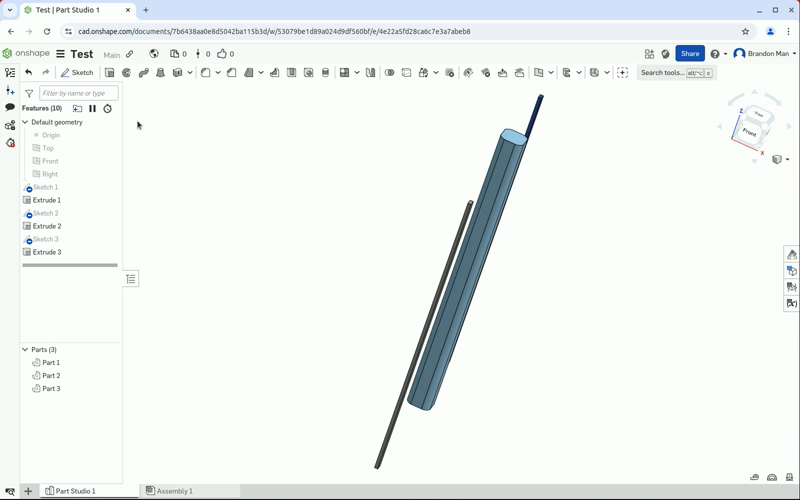
key(left, 2)
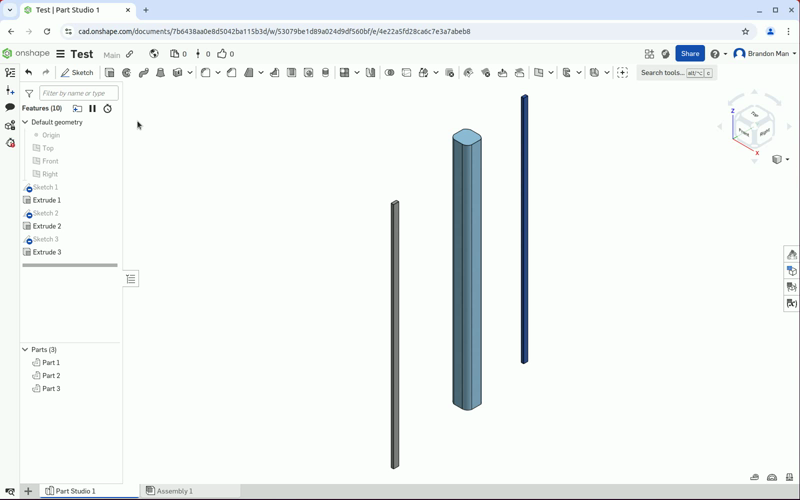
mouse_move(73, 189)
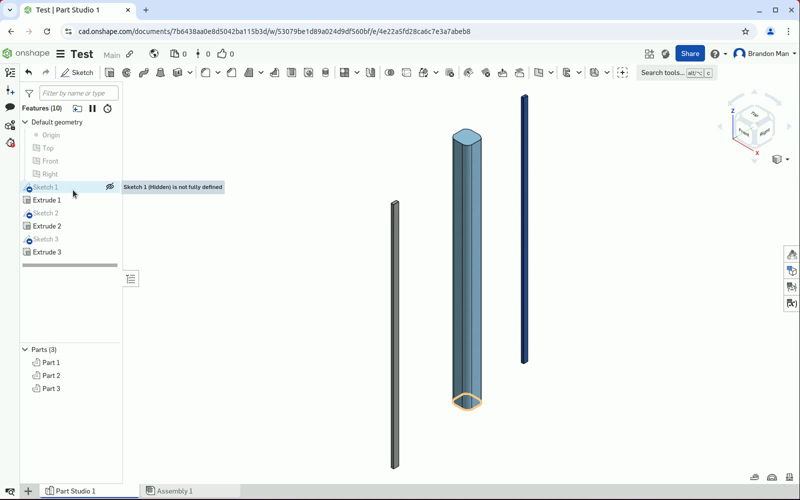
click(73, 189)